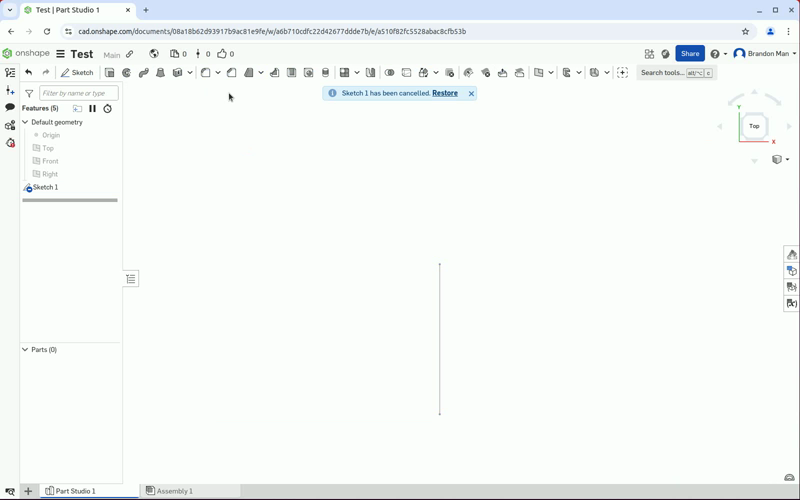
key(shift+h)
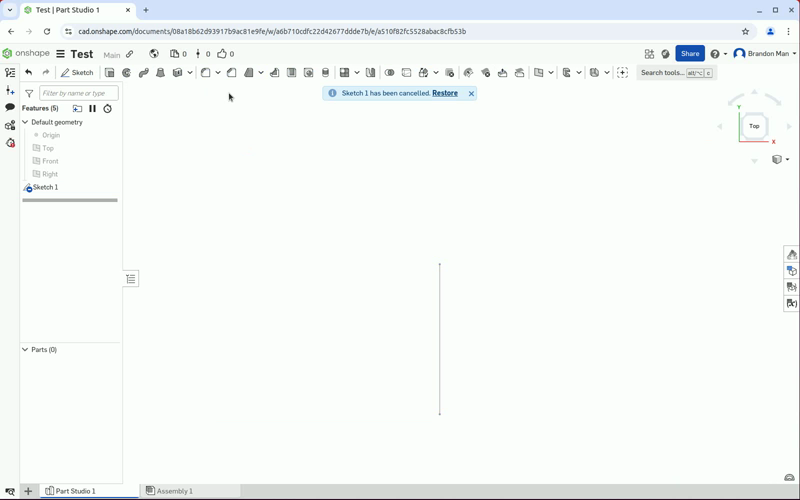
key(shift+s)
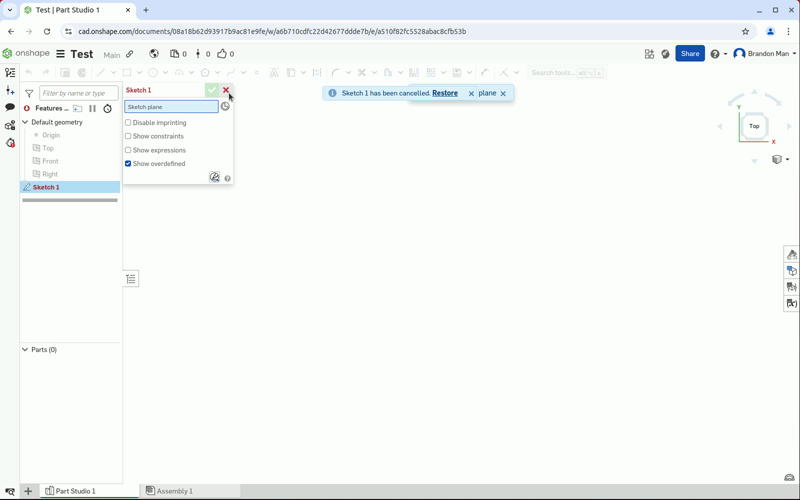
mouse_move(73, 150)
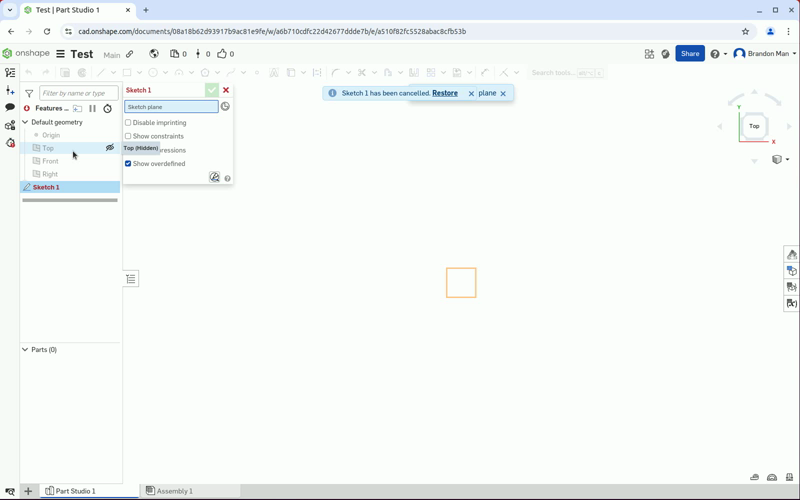
click(73, 150)
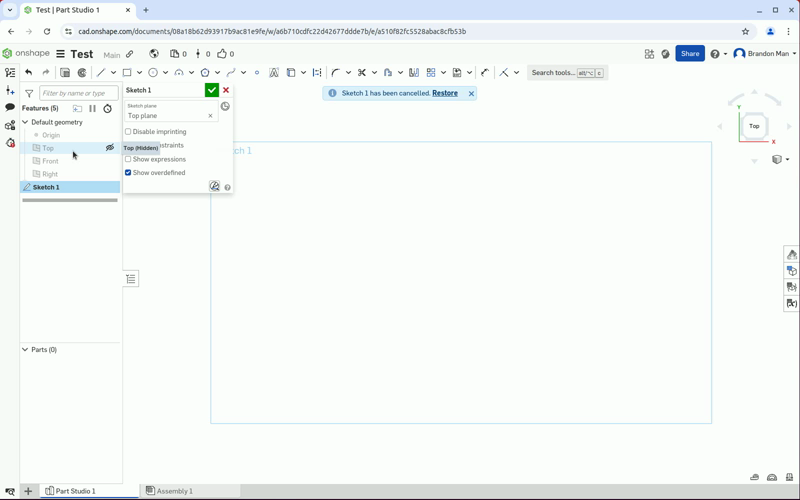
mouse_move(73, 352)
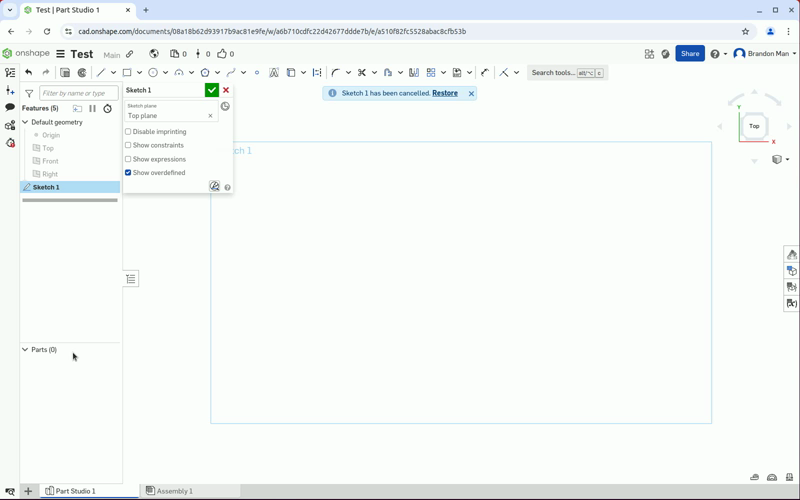
key(y)
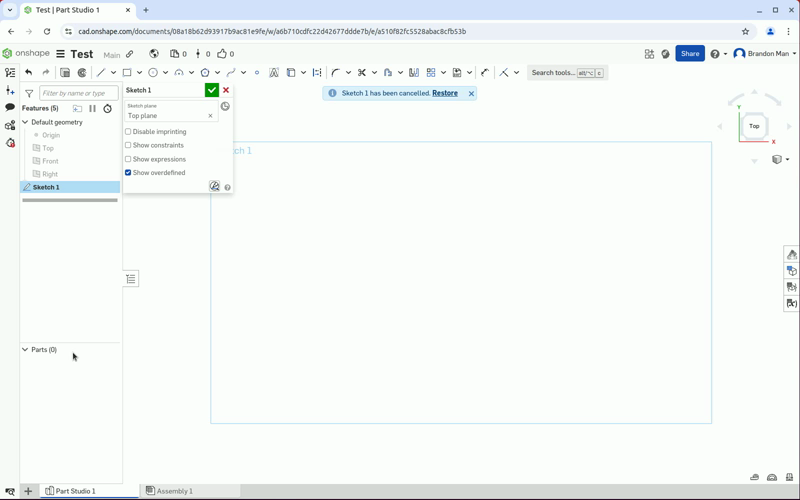
key(l)
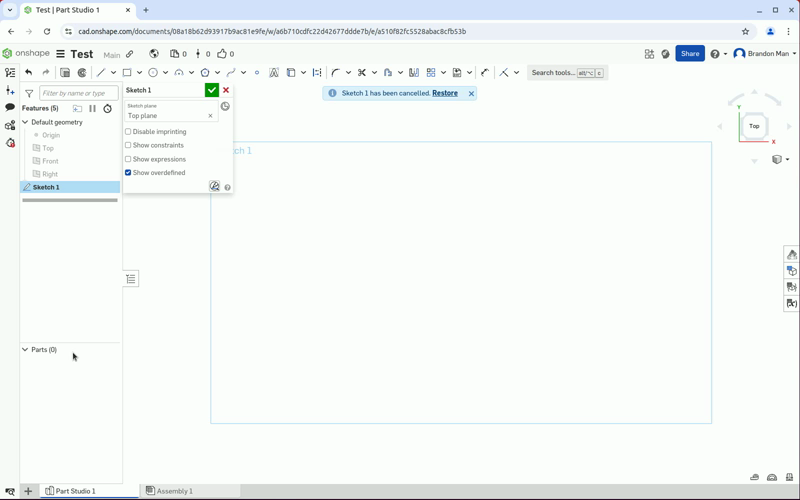
key_down(shift)
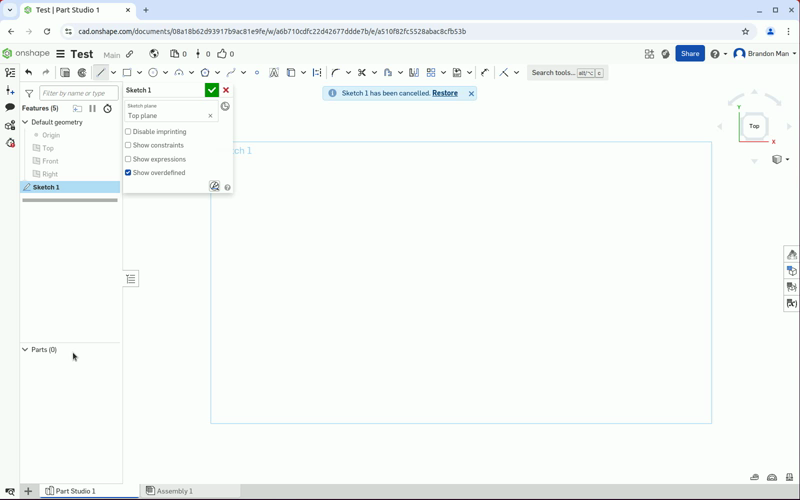
mouse_move(351, 335)
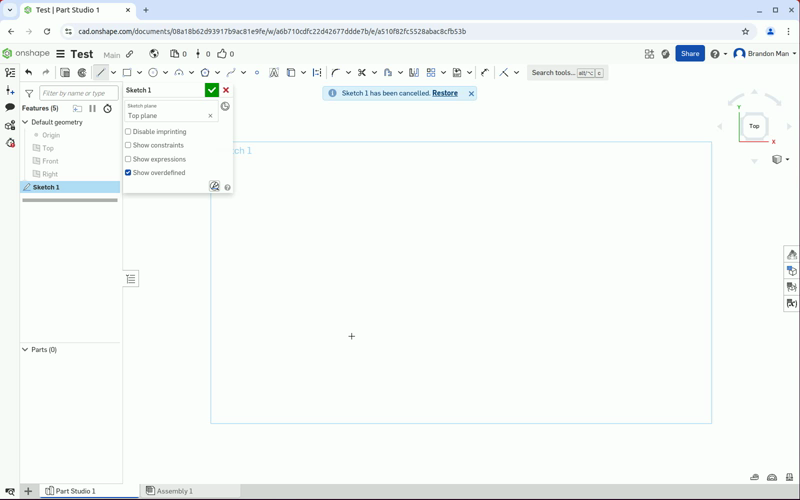
click(351, 335)
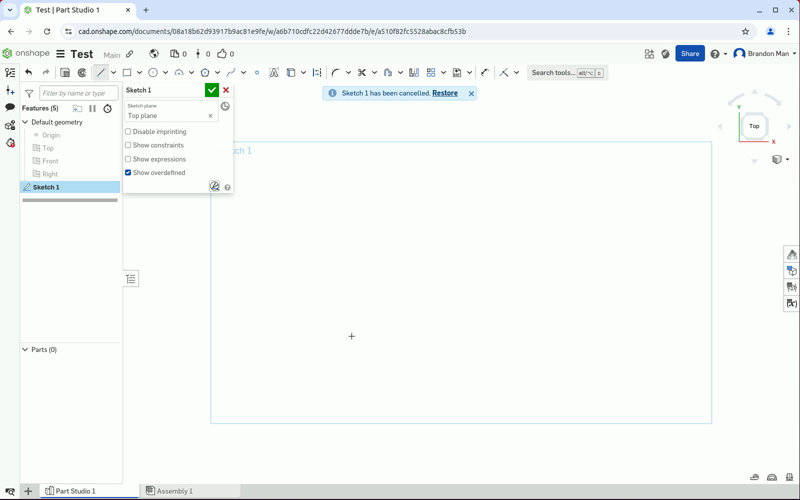
key_up(shift)
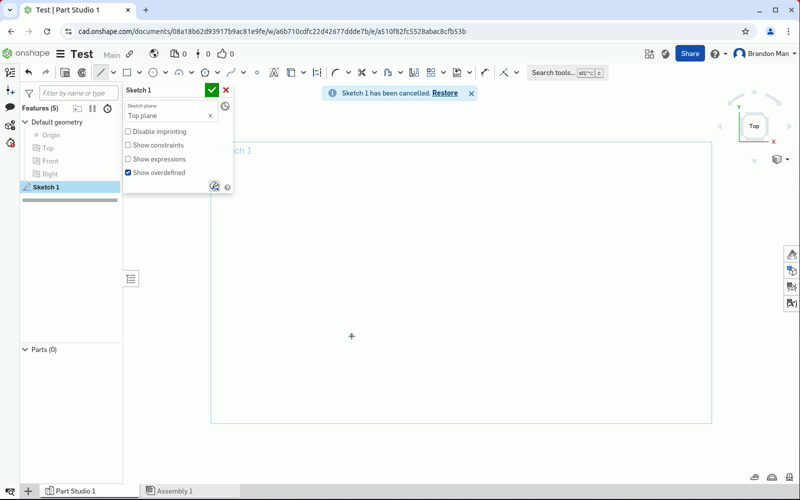
key_down(shift)
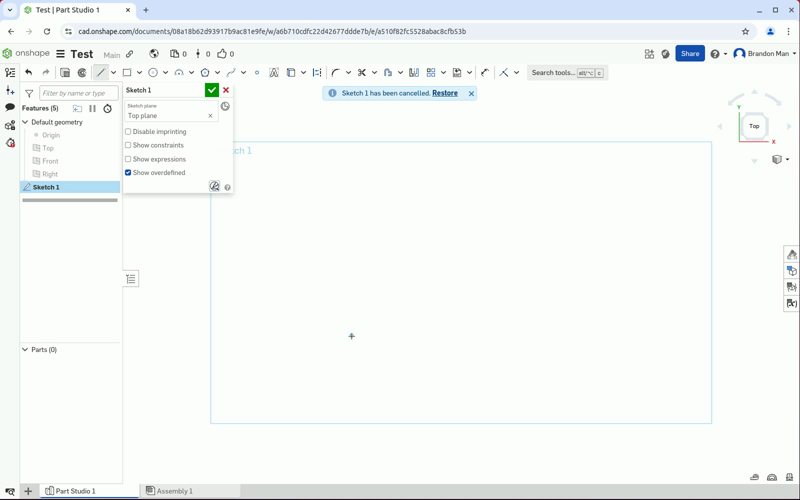
mouse_move(569, 335)
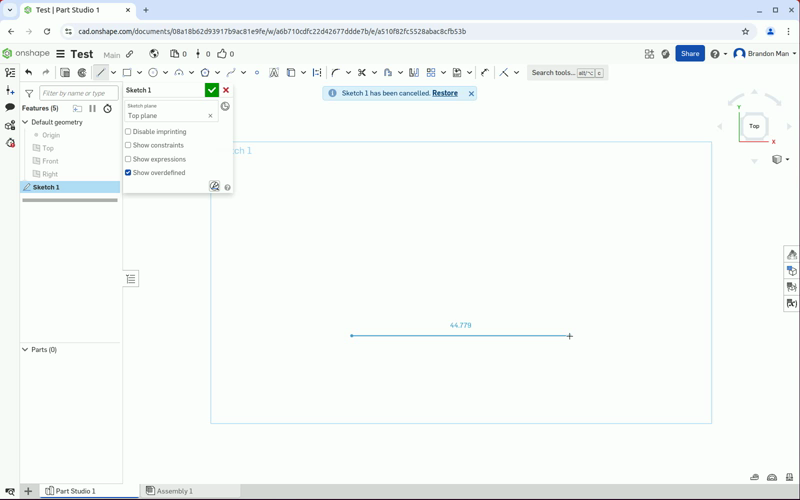
click(569, 335)
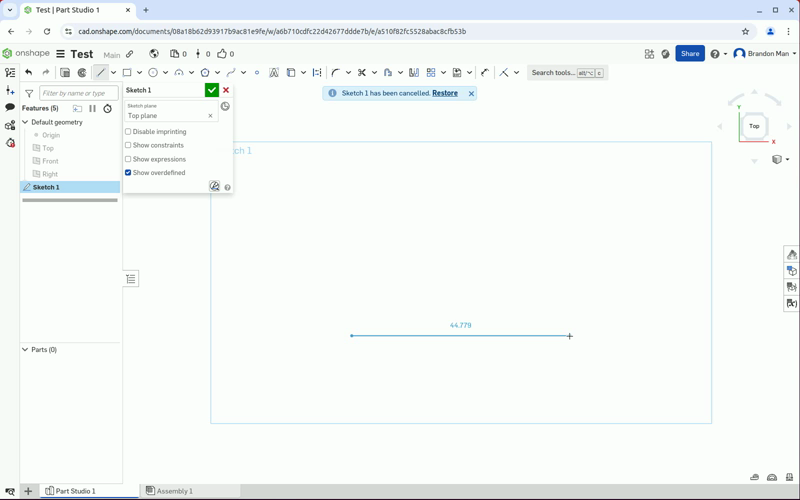
key_up(shift)
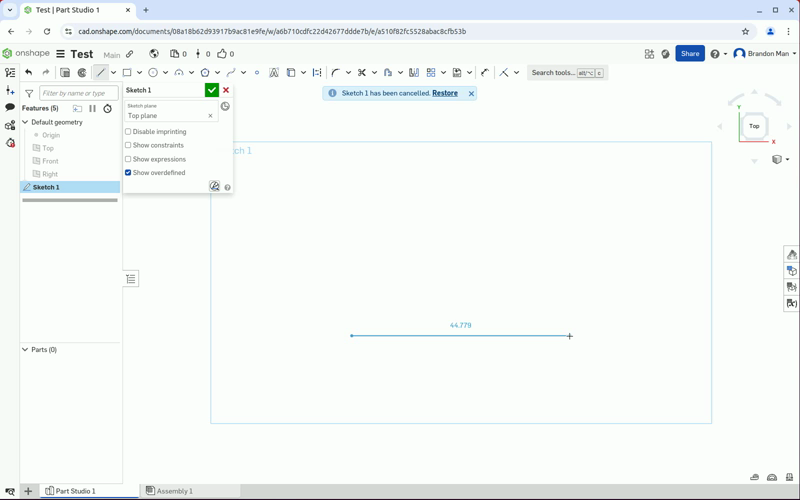
key_down(shift)
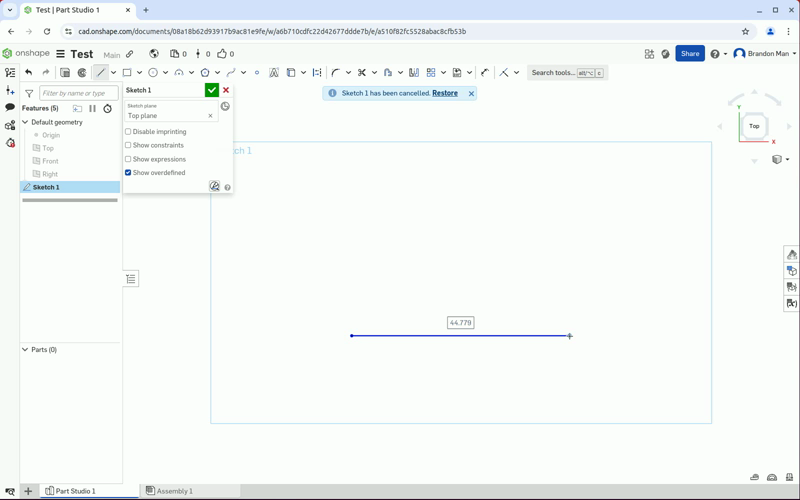
mouse_move(569, 230)
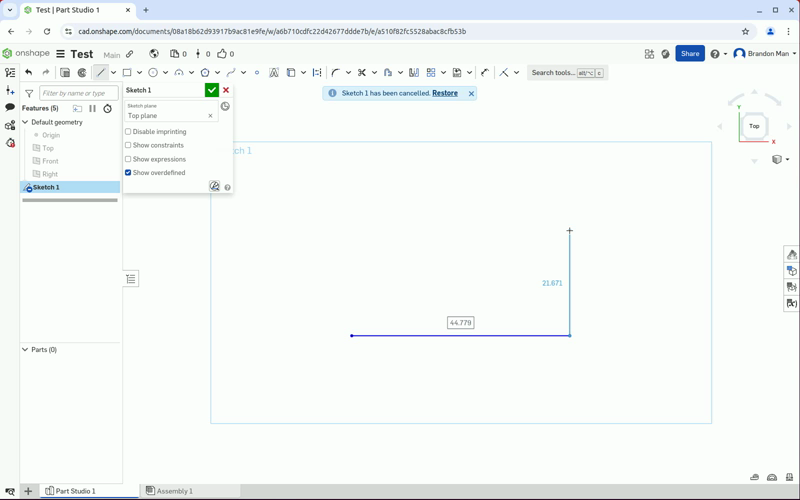
click(569, 230)
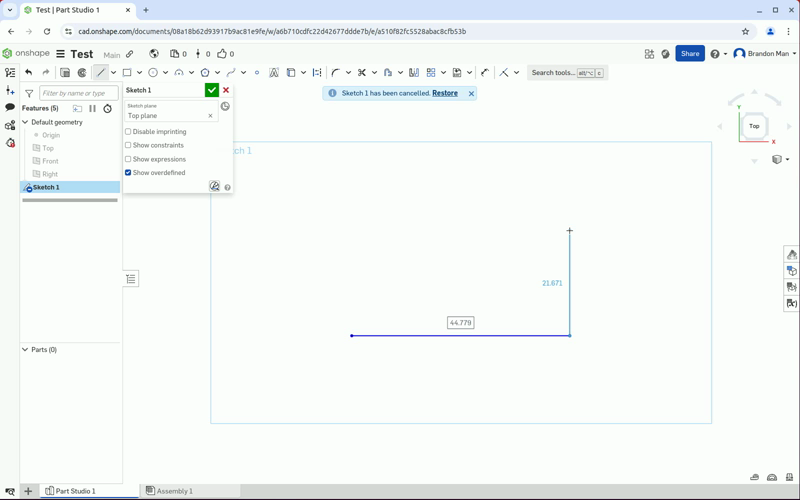
key_up(shift)
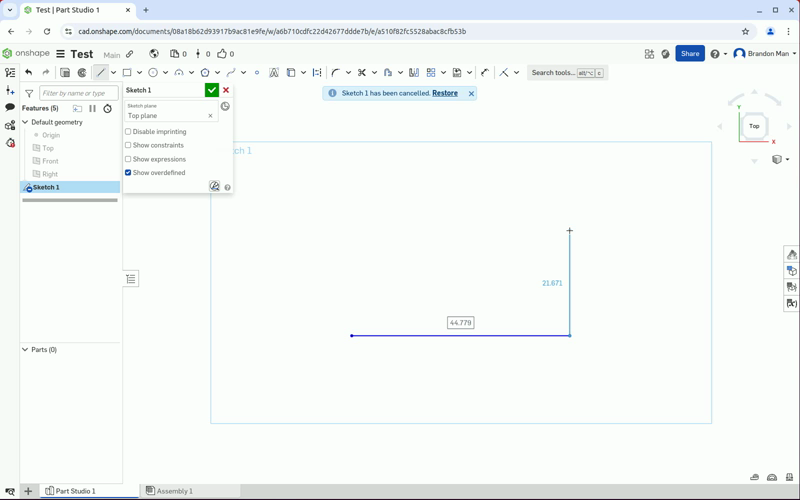
key_down(shift)
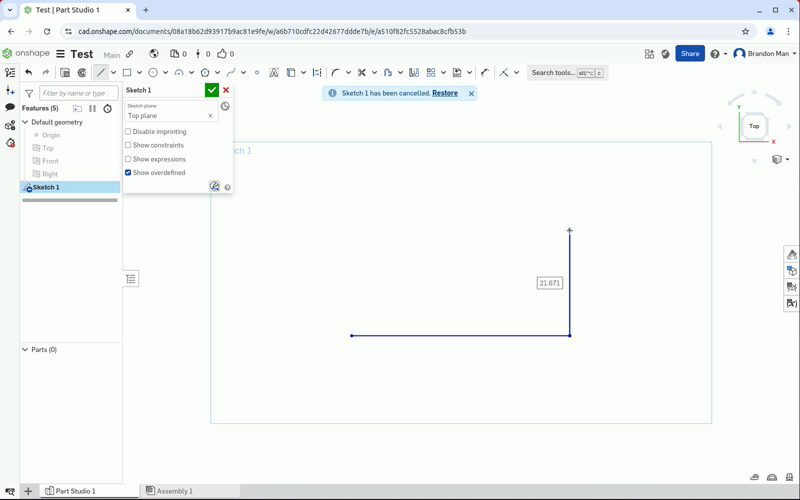
mouse_move(351, 230)
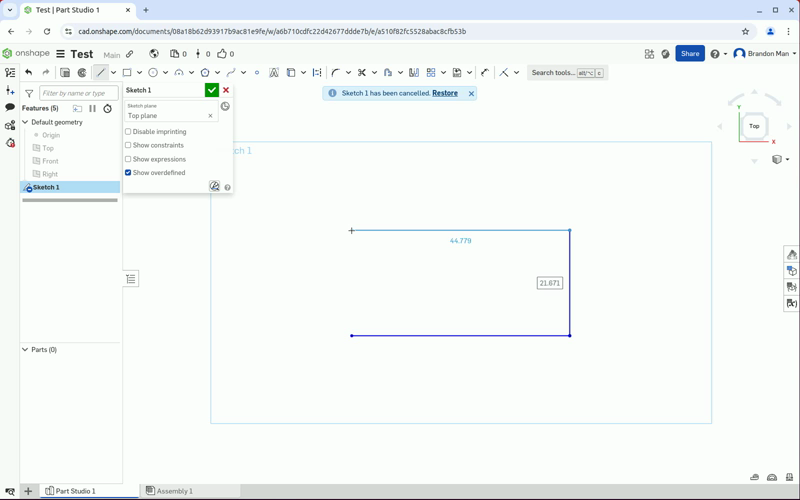
click(351, 230)
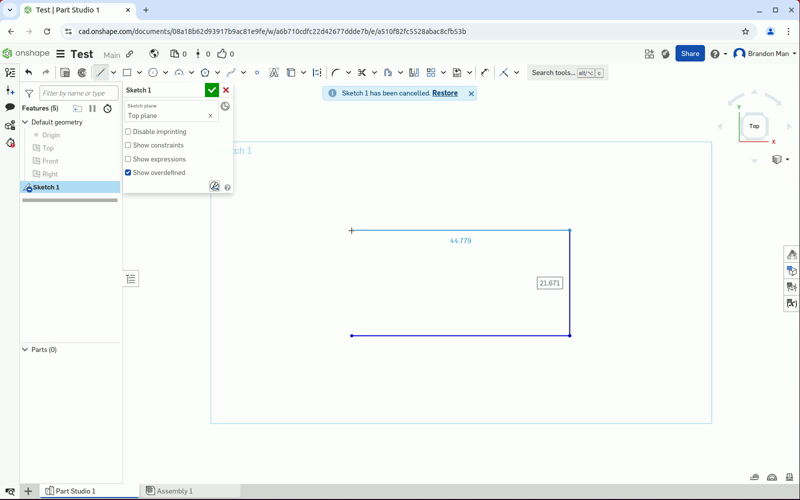
key_up(shift)
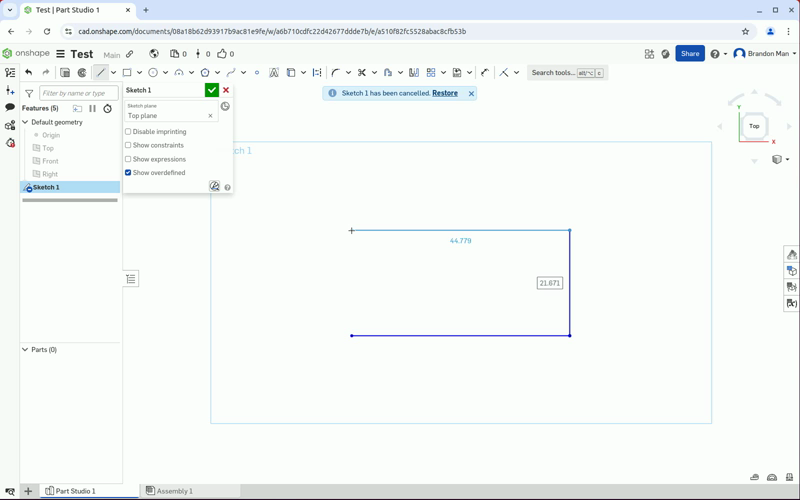
key_down(shift)
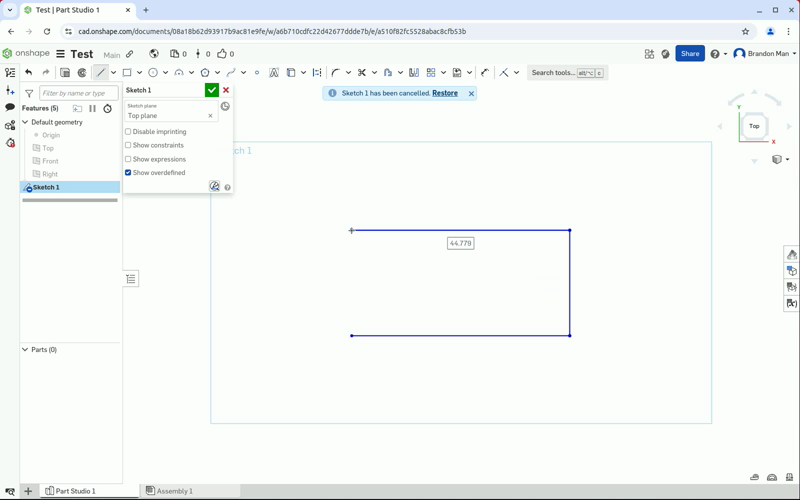
mouse_move(351, 335)
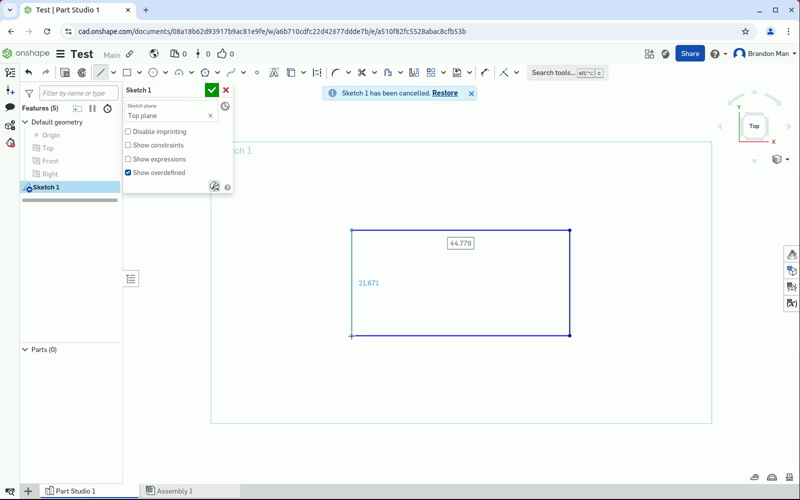
key_up(shift)
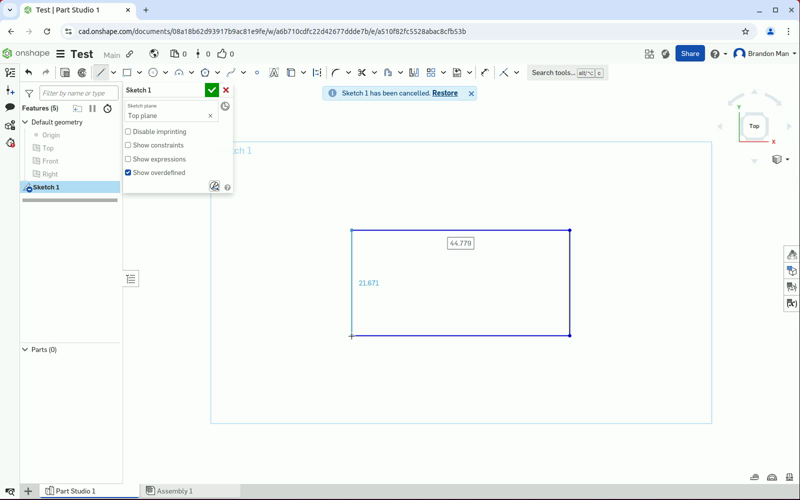
click(351, 335)
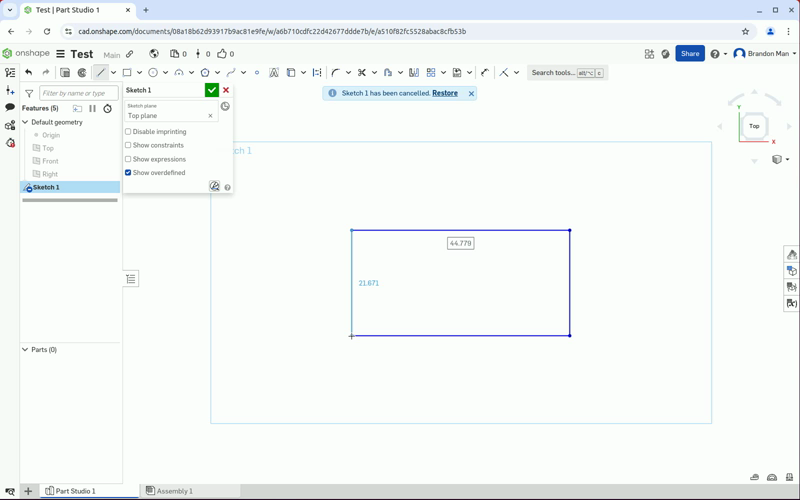
key(esc)
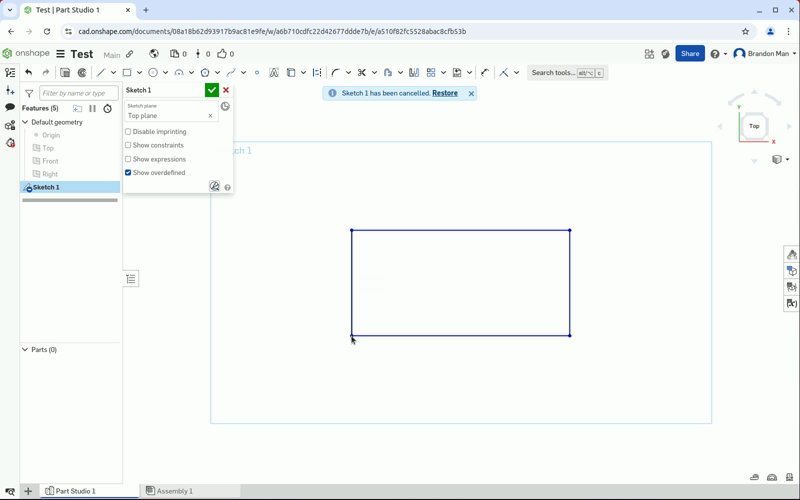
mouse_move(393, 246)
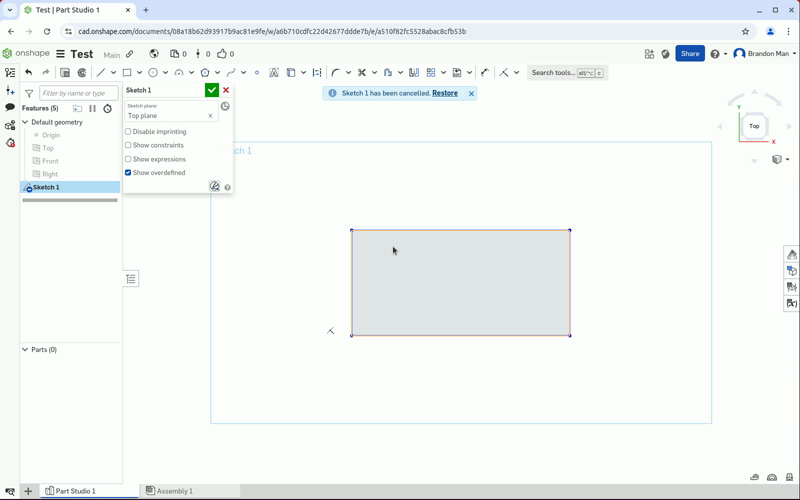
click(393, 246)
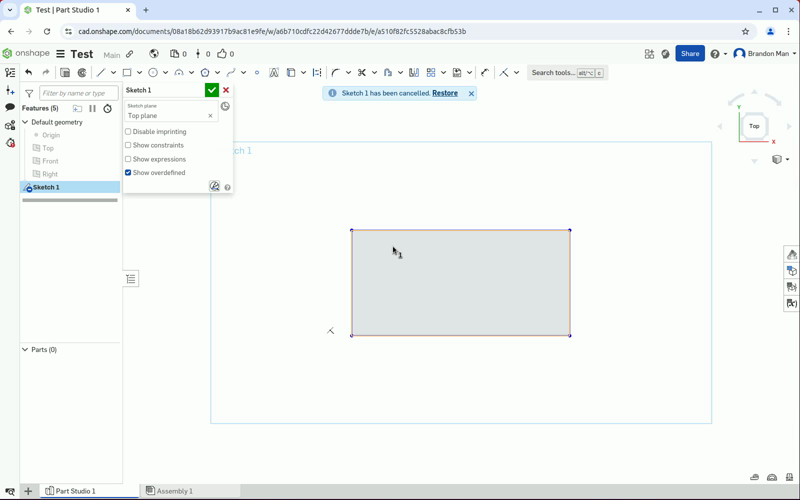
mouse_move(73, 352)
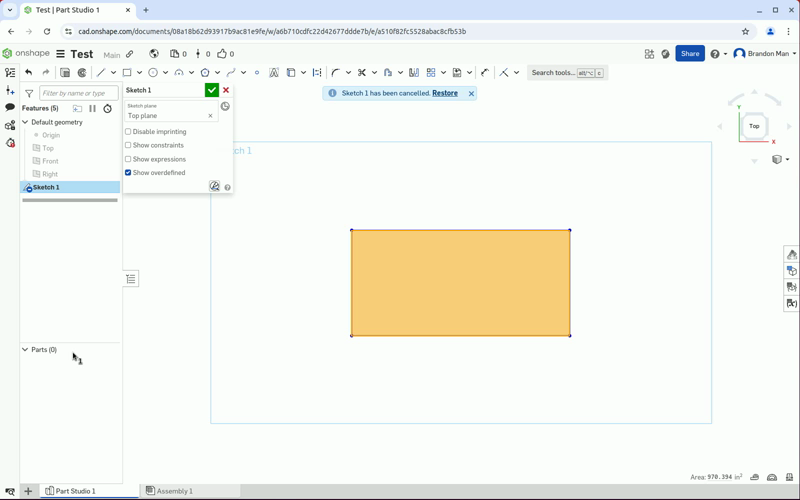
key(shift+y)
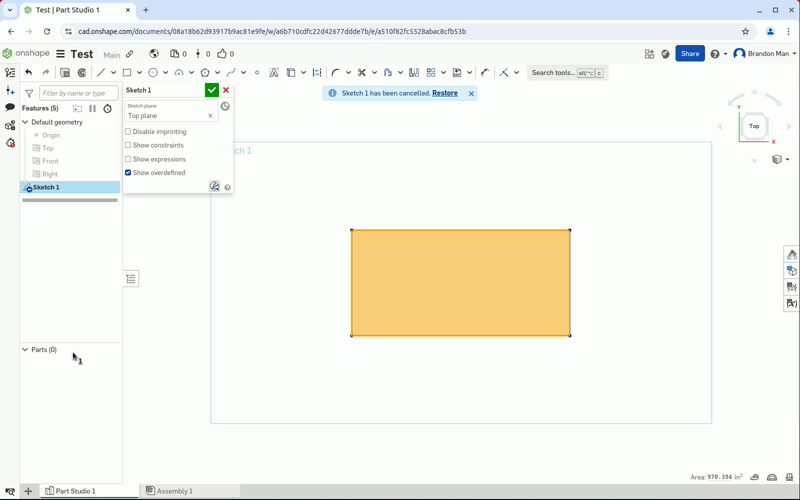
key(shift+e)
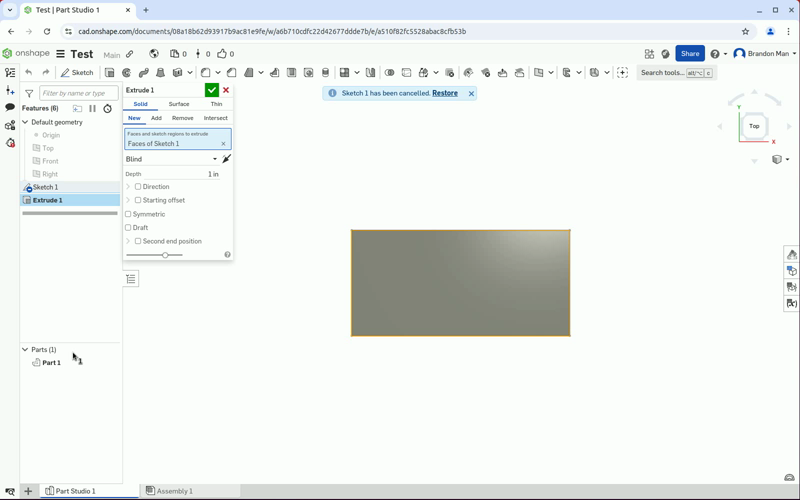
mouse_move(143, 106)
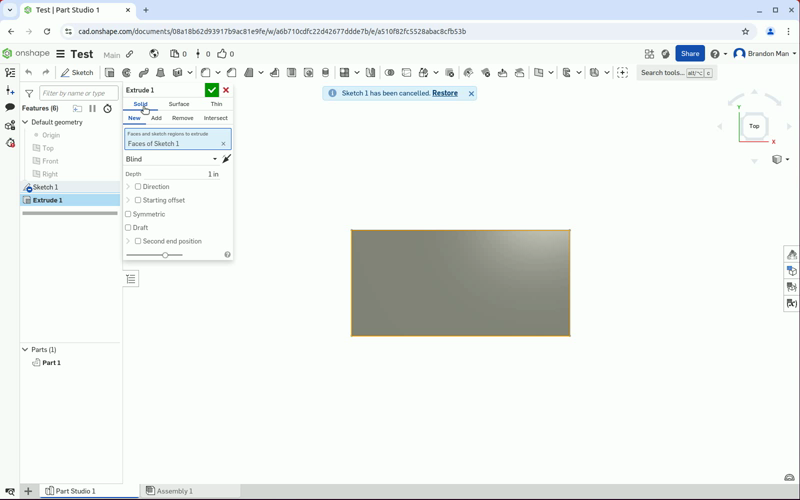
click(143, 106)
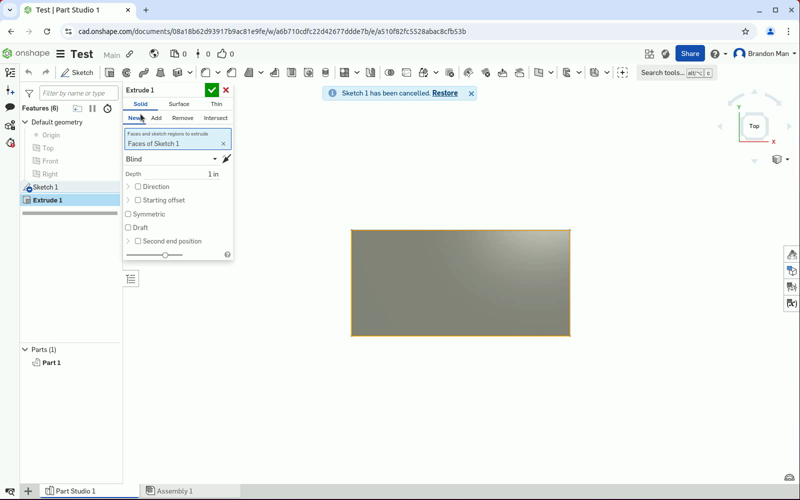
mouse_move(137, 120)
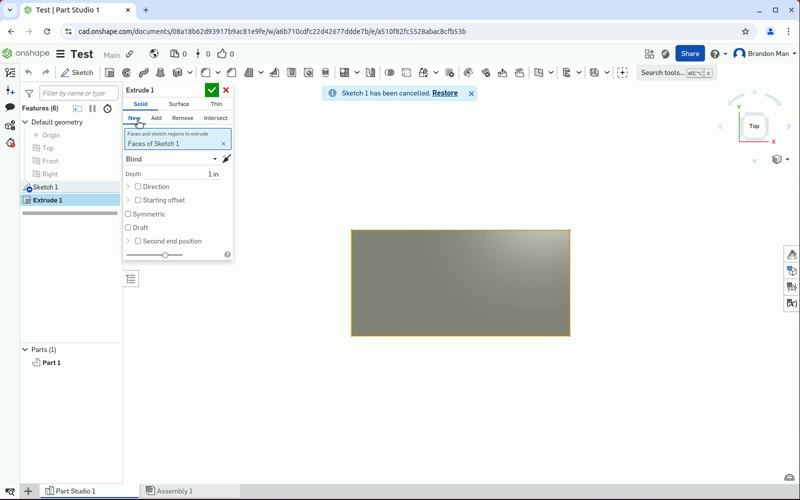
click(137, 120)
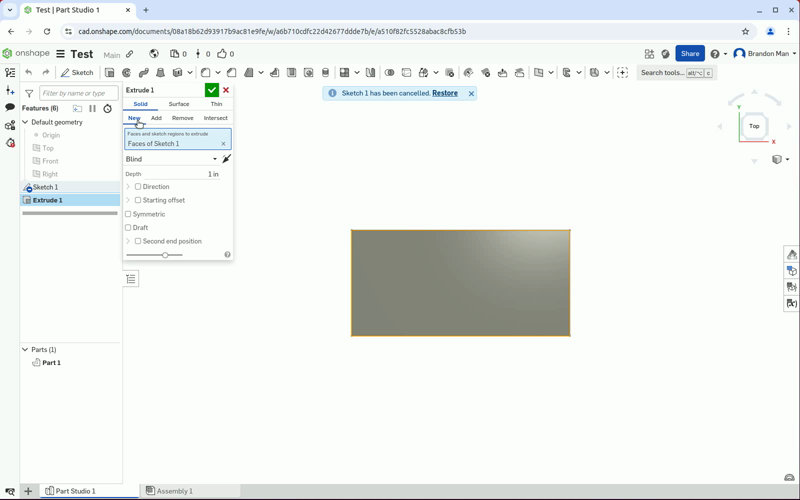
key(tab, 4)
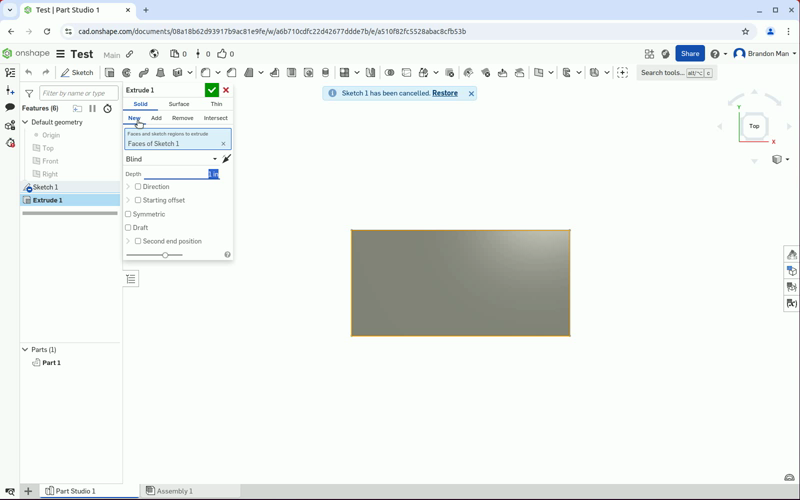
text(4.574)
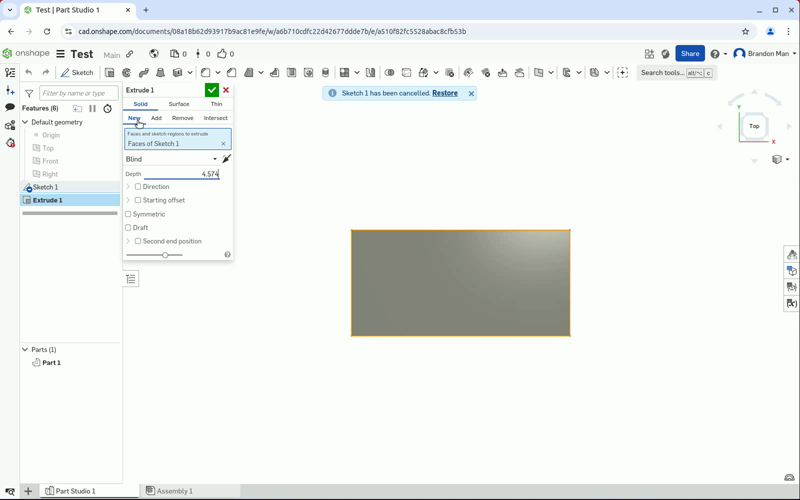
key(enter)
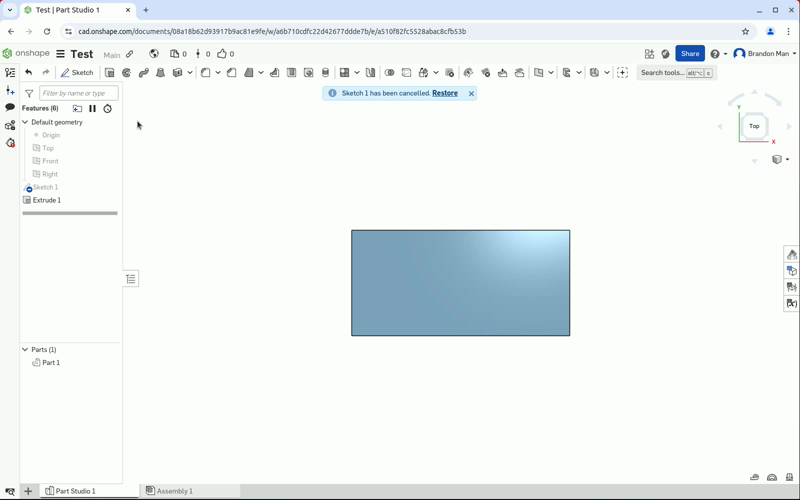
key(shift+h)
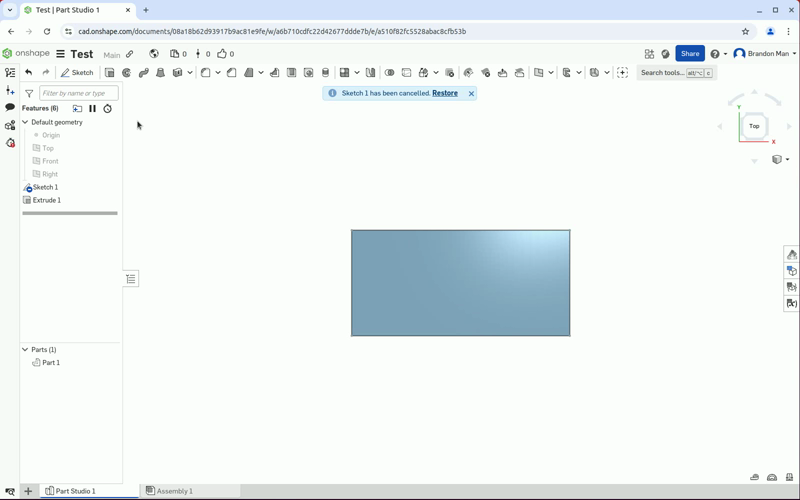
key(shift+h)
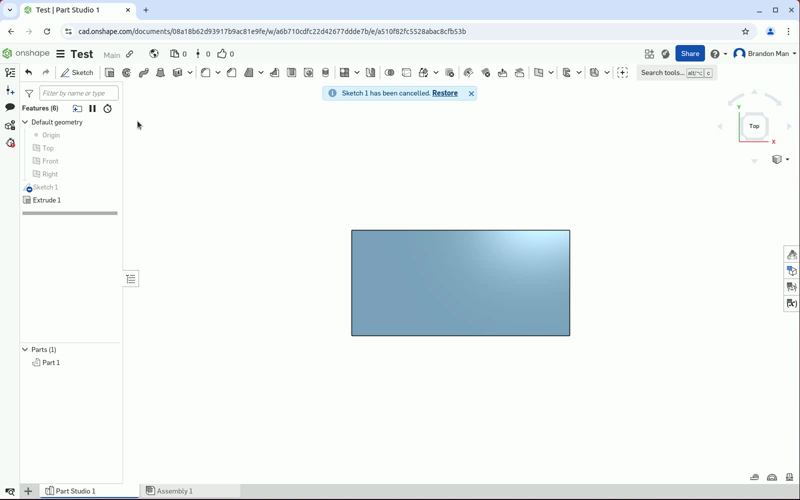
mouse_move(73, 189)
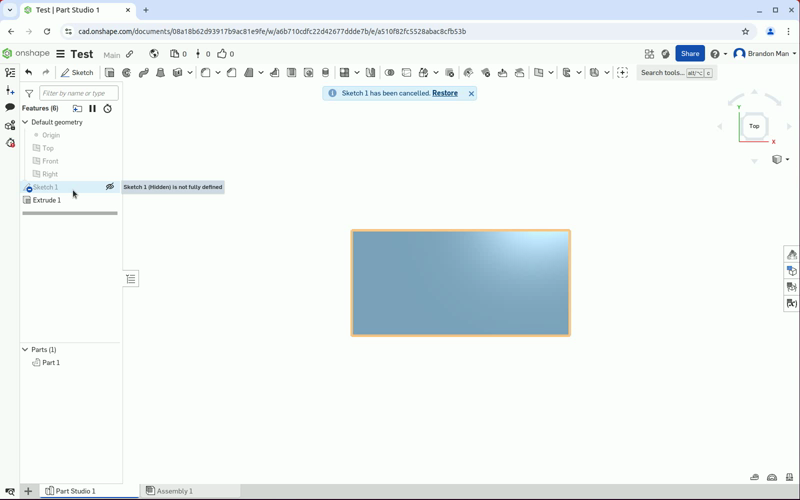
click(73, 189)
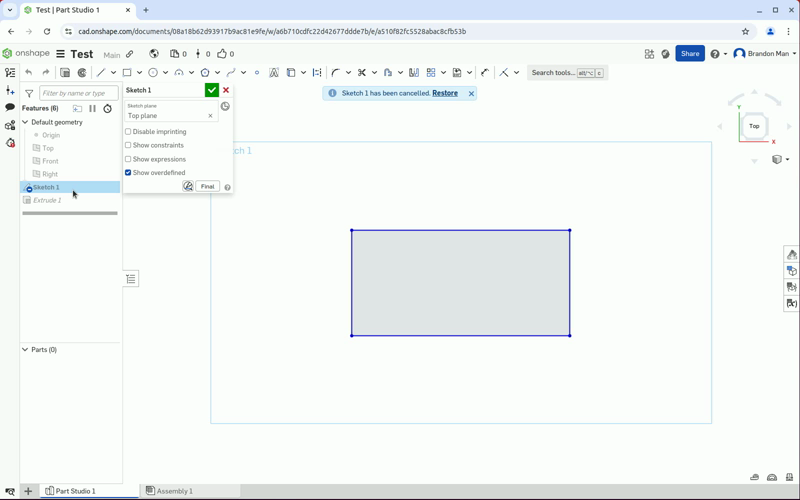
mouse_move(229, 92)
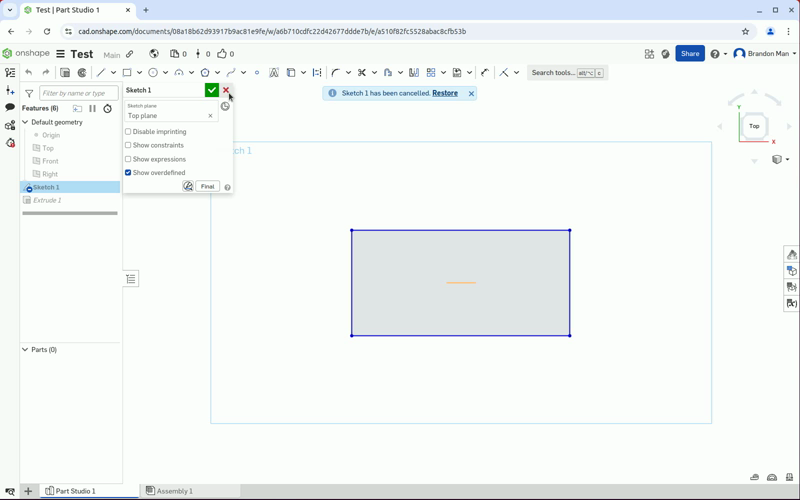
click(229, 92)
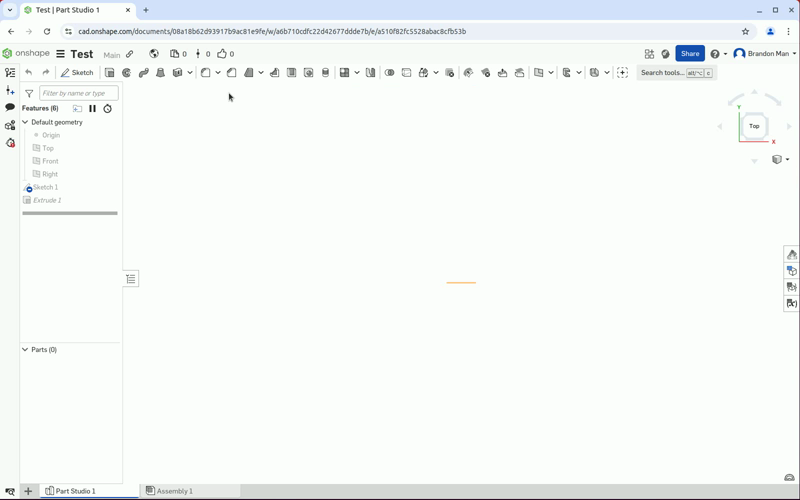
mouse_move(73, 352)
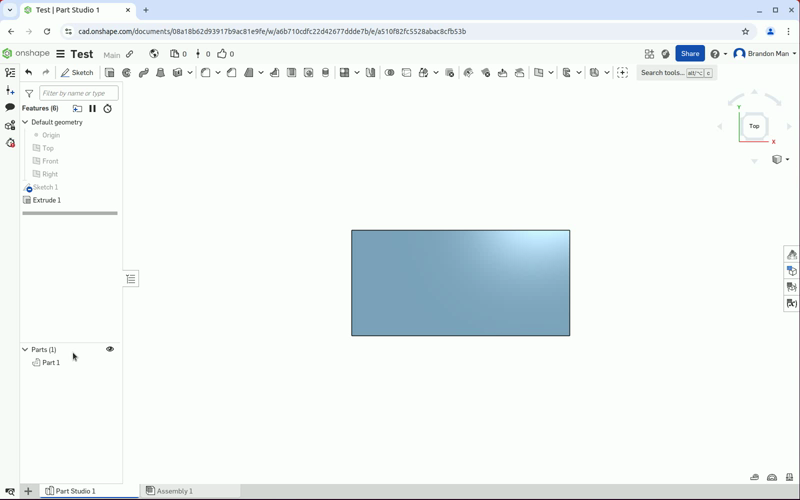
key(y)
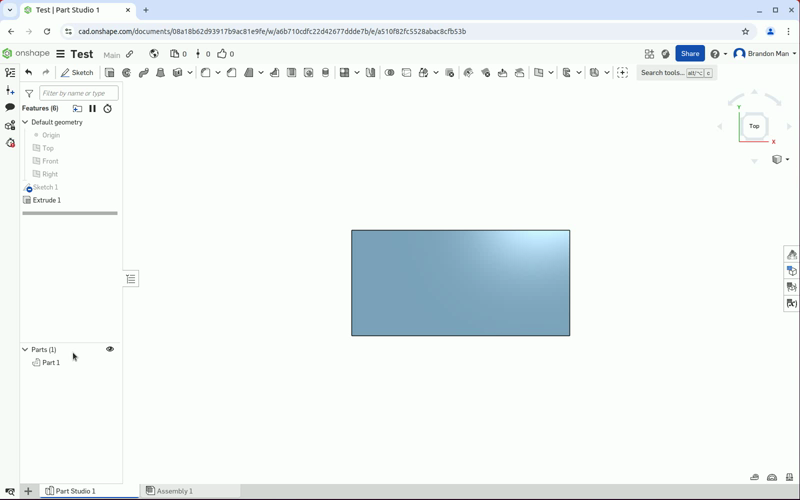
key(shift+p)
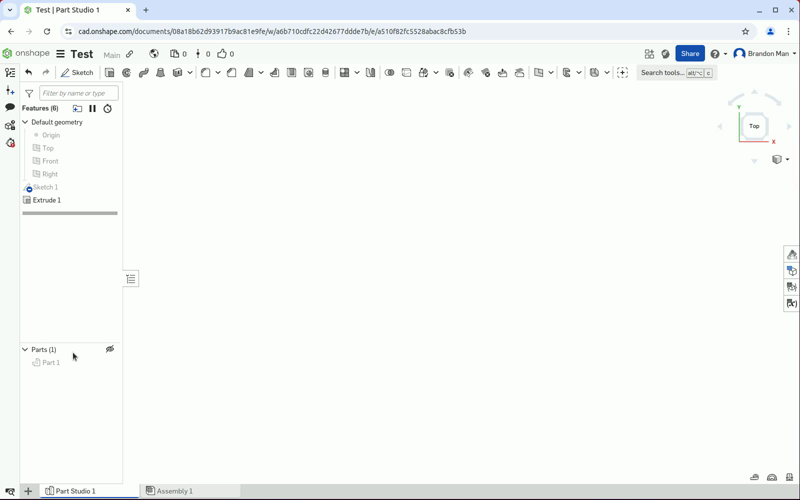
key(space)
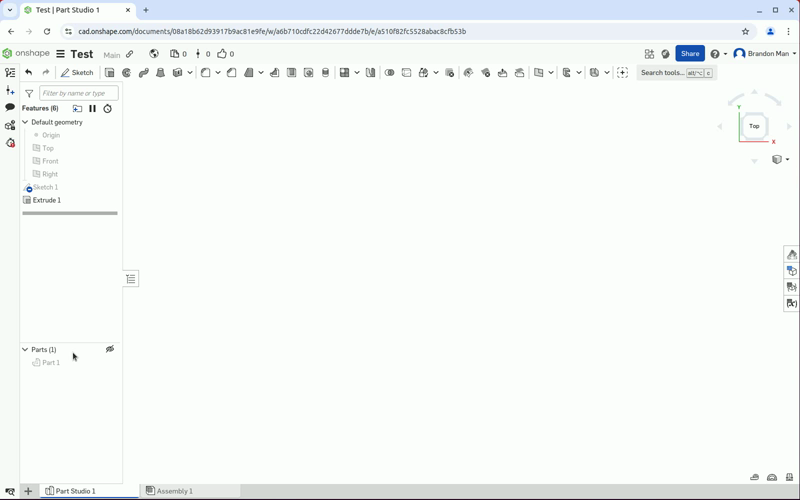
key_down(shift)
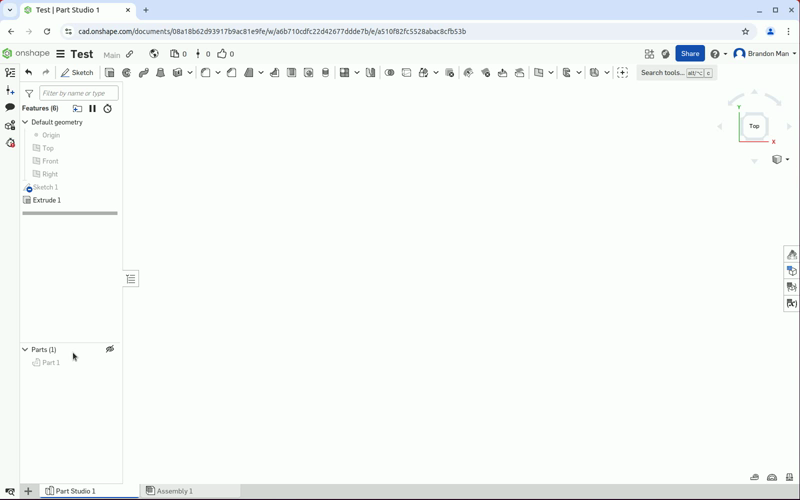
key(up)
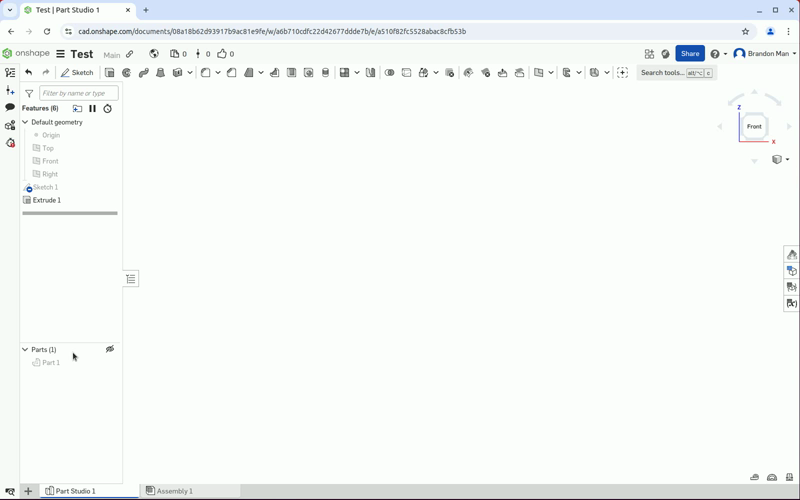
key_up(shift)
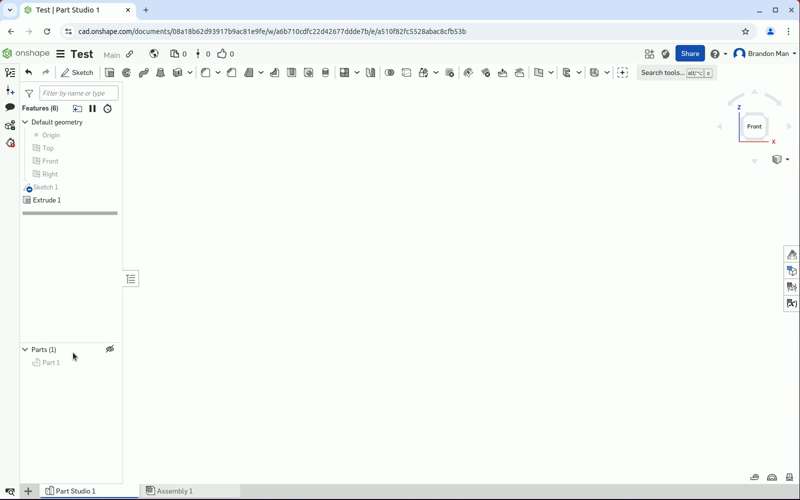
key(space)
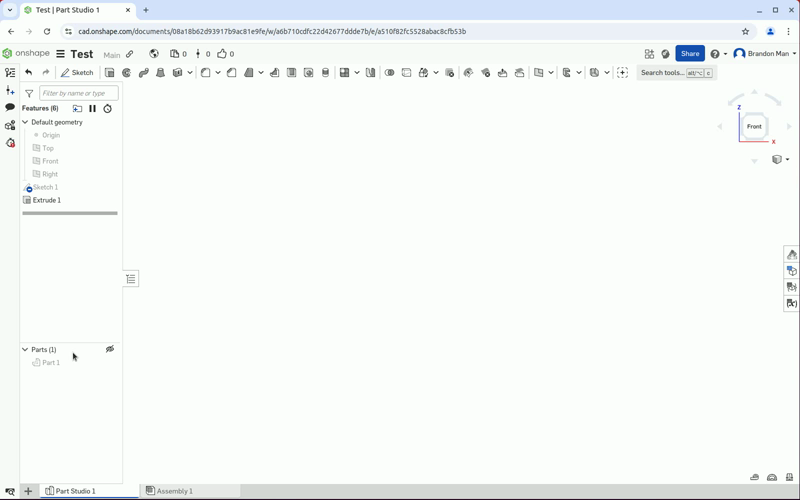
key_down(shift)
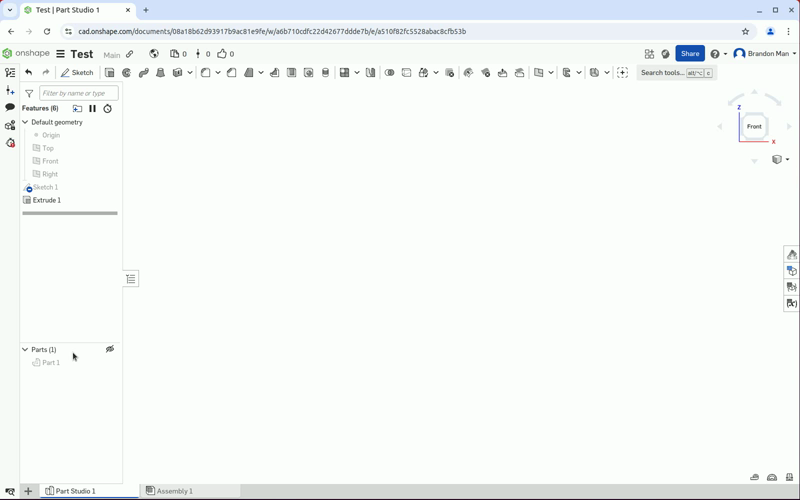
key(left)
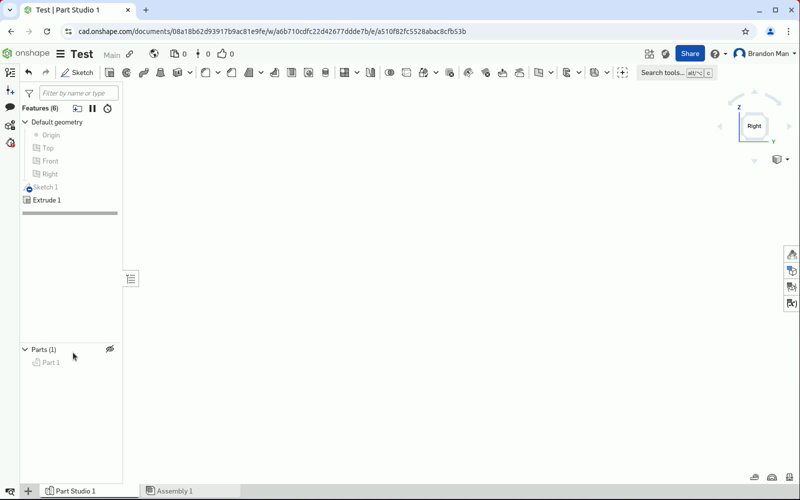
key_up(shift)
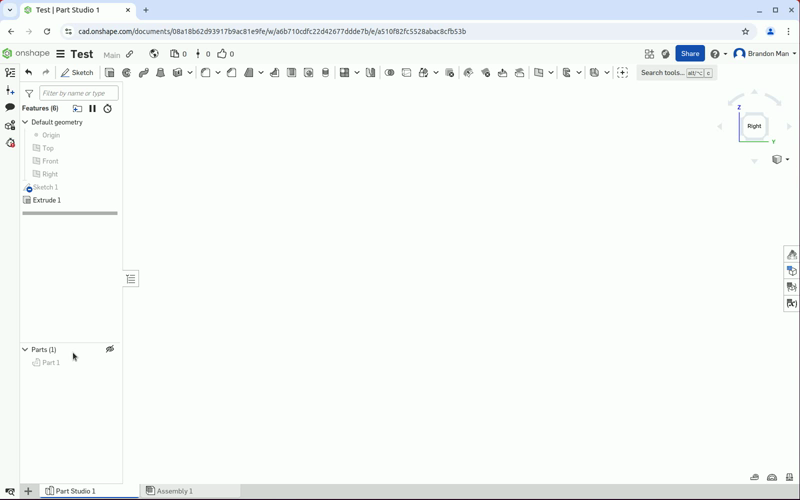
mouse_move(73, 352)
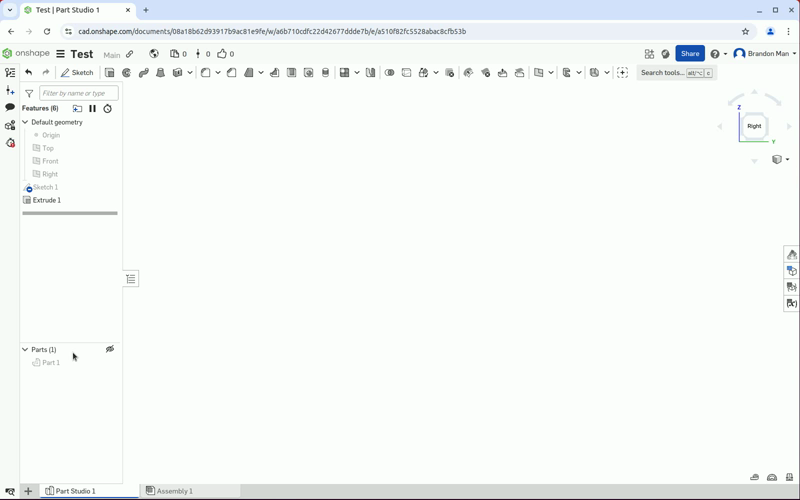
key(shift+y)
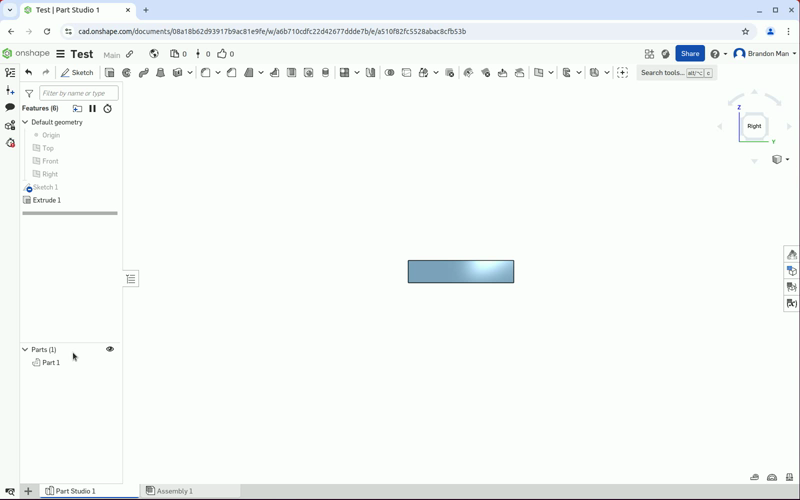
mouse_move(541, 75)
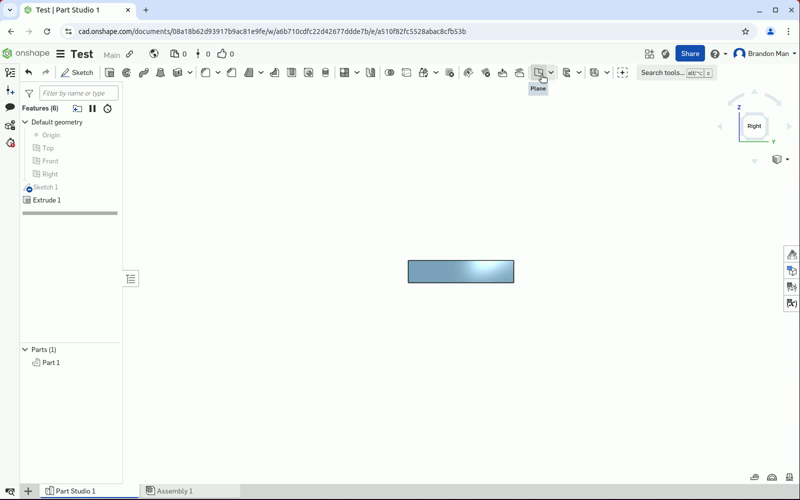
click(541, 75)
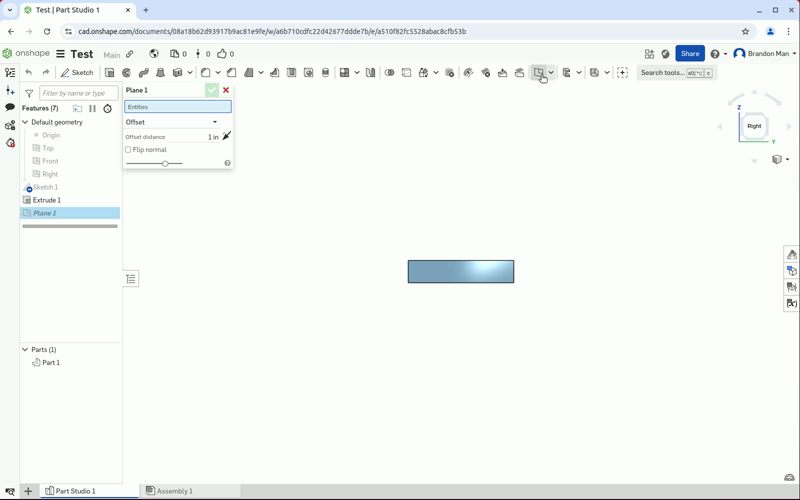
mouse_move(73, 176)
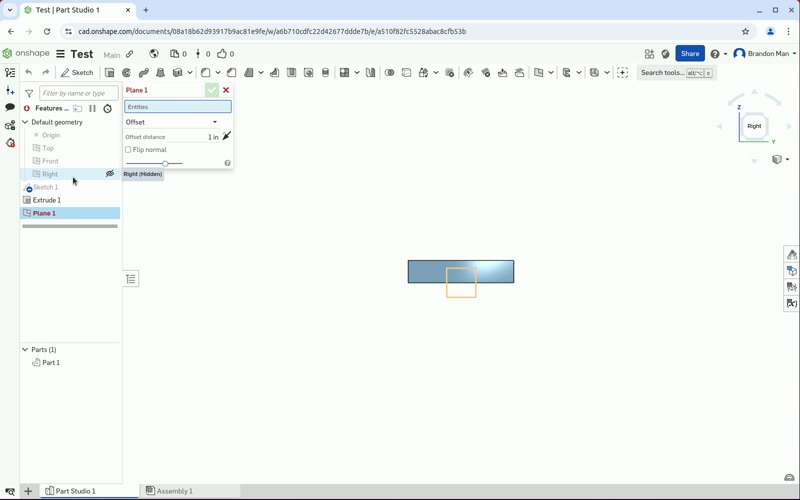
click(73, 176)
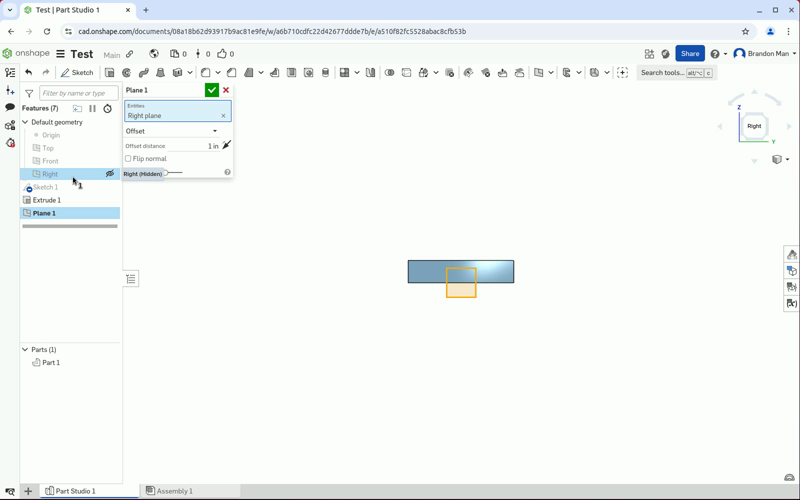
key(tab, 2)
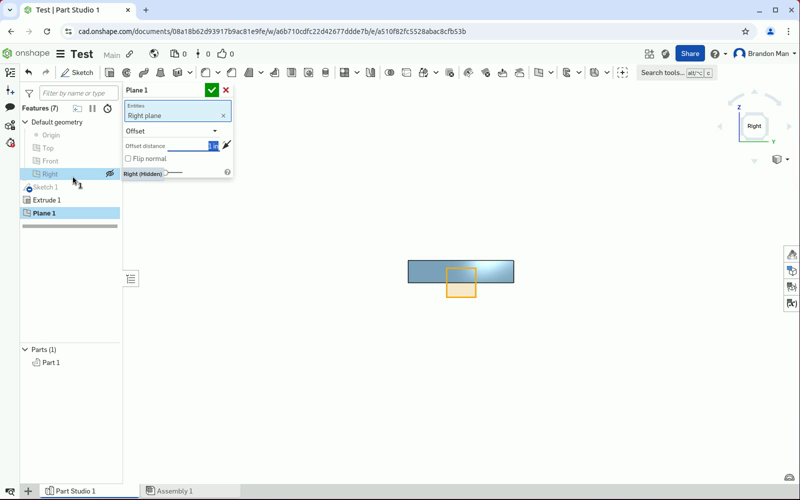
text(22.4)
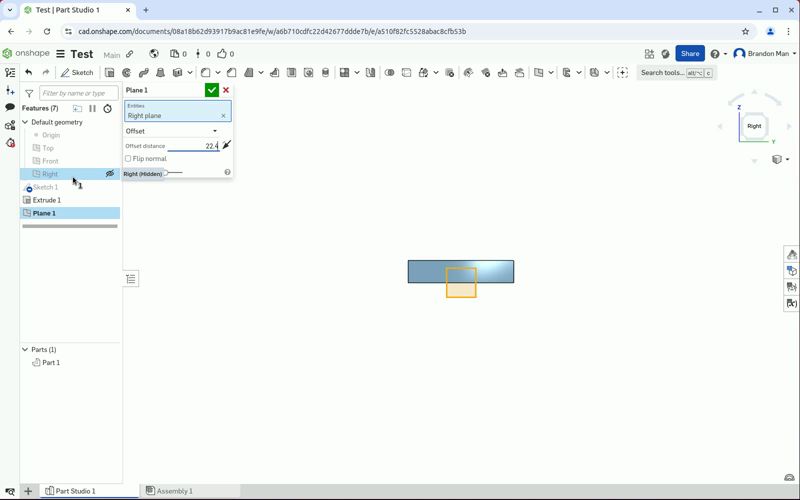
key(enter, 2)
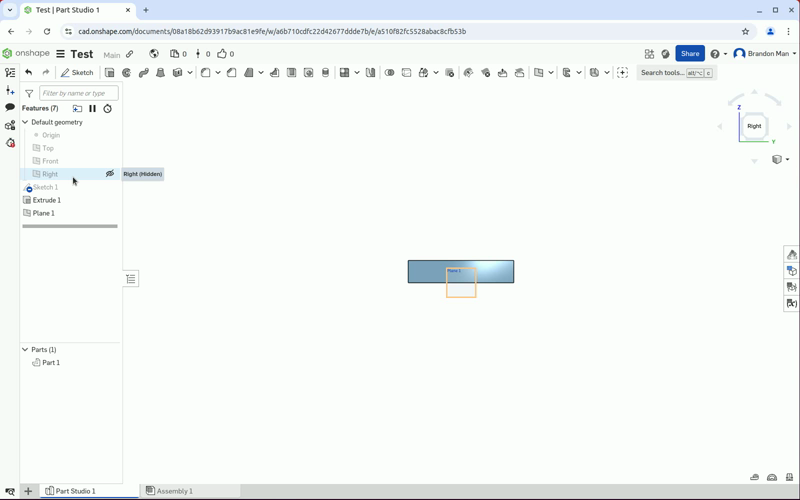
key(shift+s)
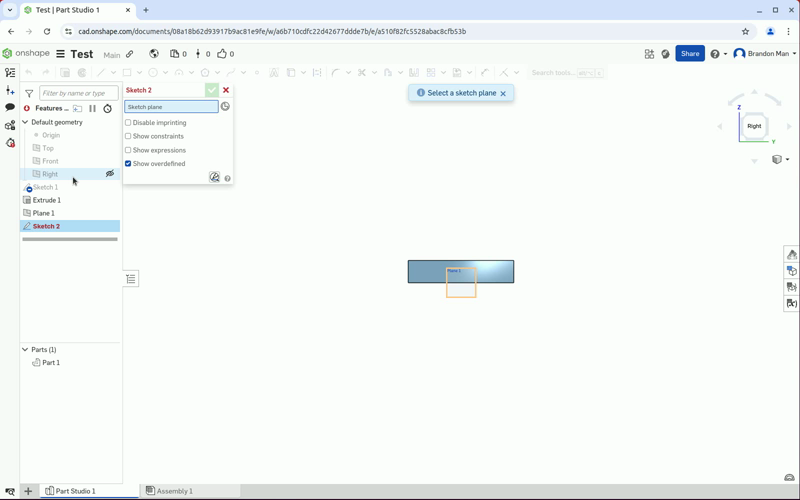
mouse_move(73, 215)
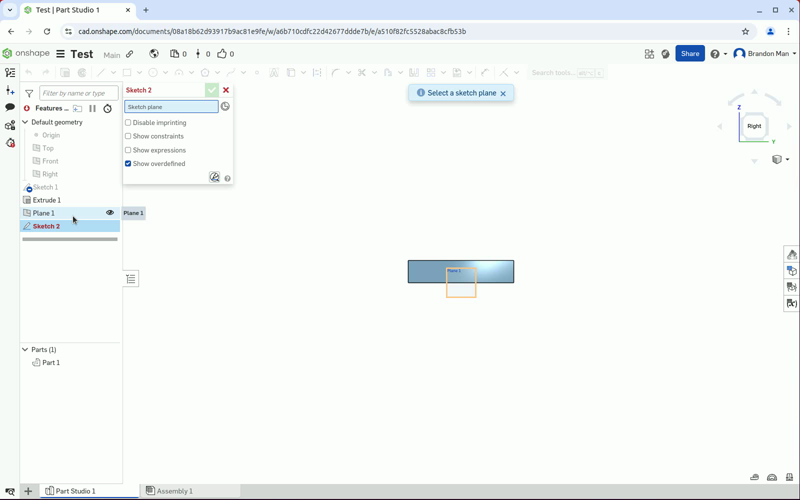
click(73, 215)
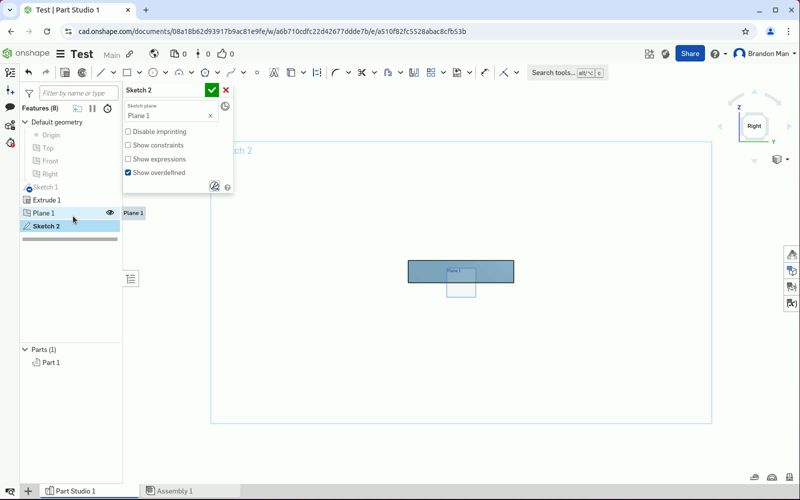
mouse_move(73, 352)
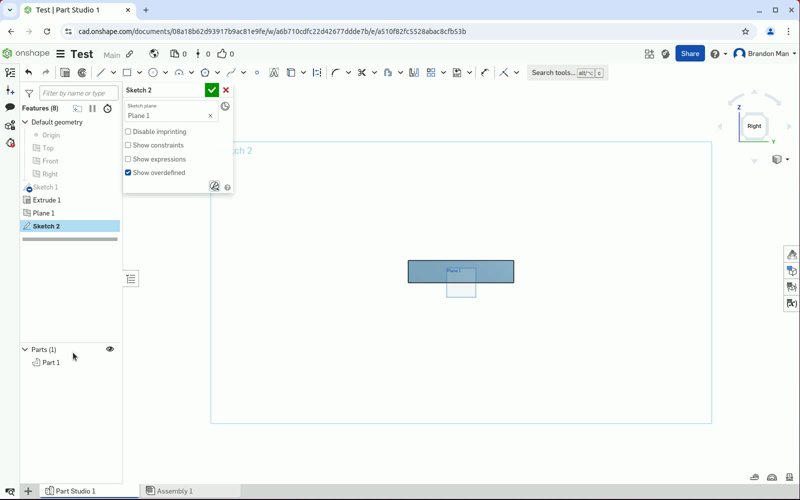
key(y)
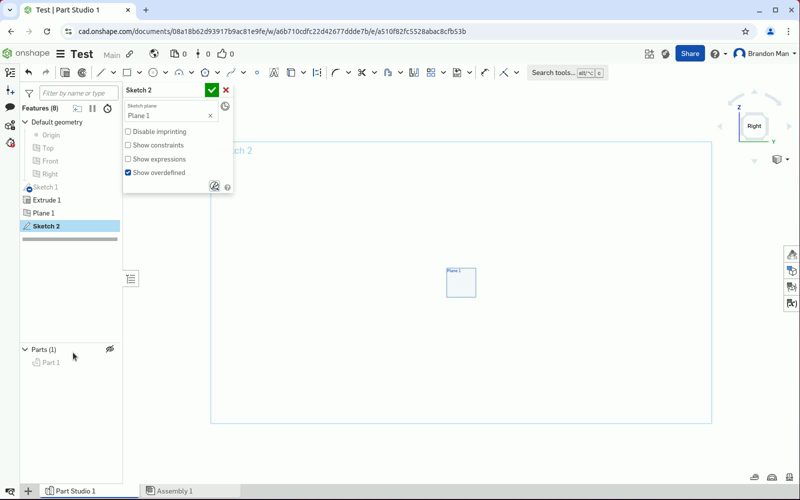
key(l)
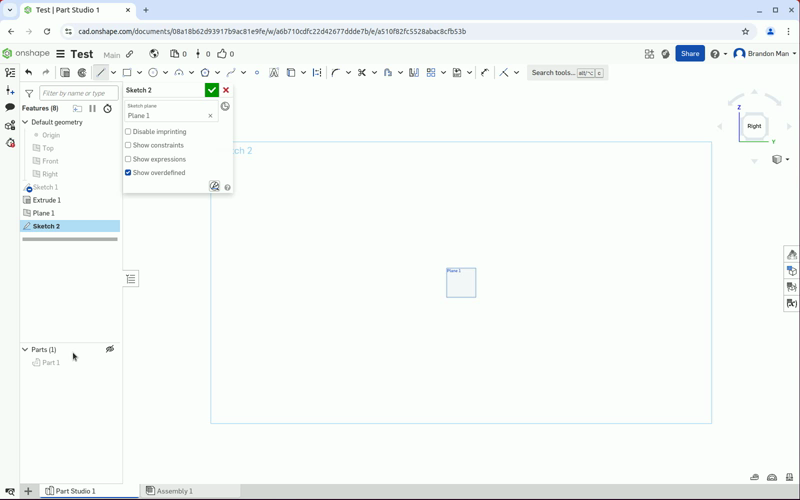
key_down(shift)
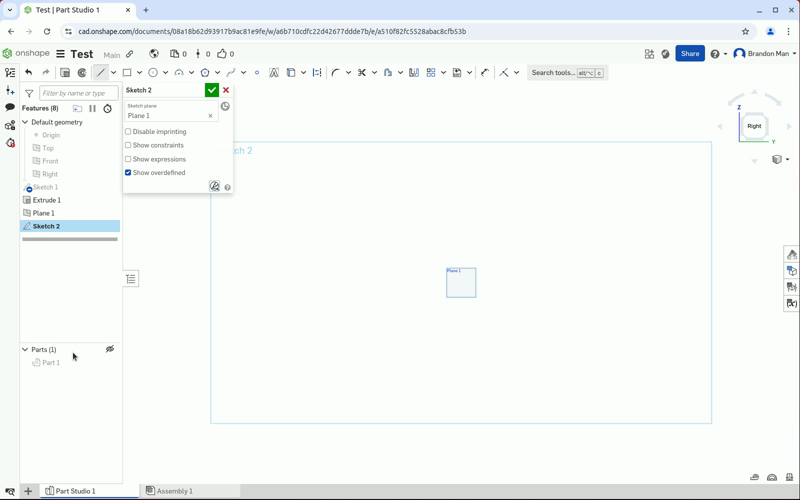
mouse_move(407, 282)
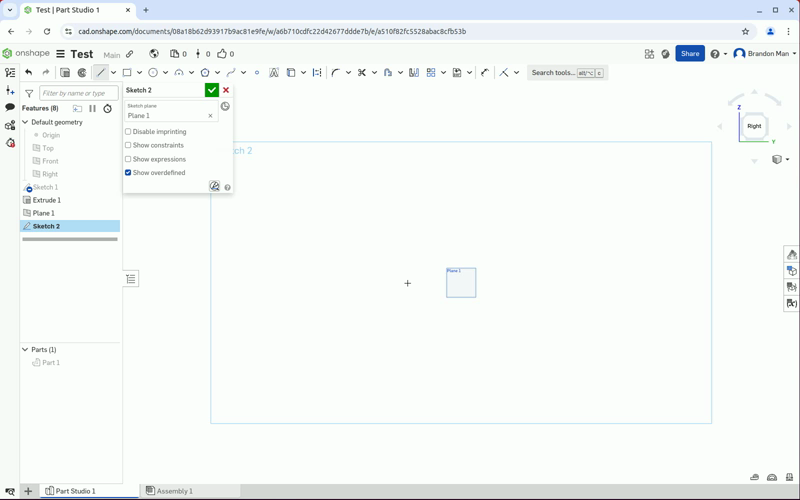
click(407, 282)
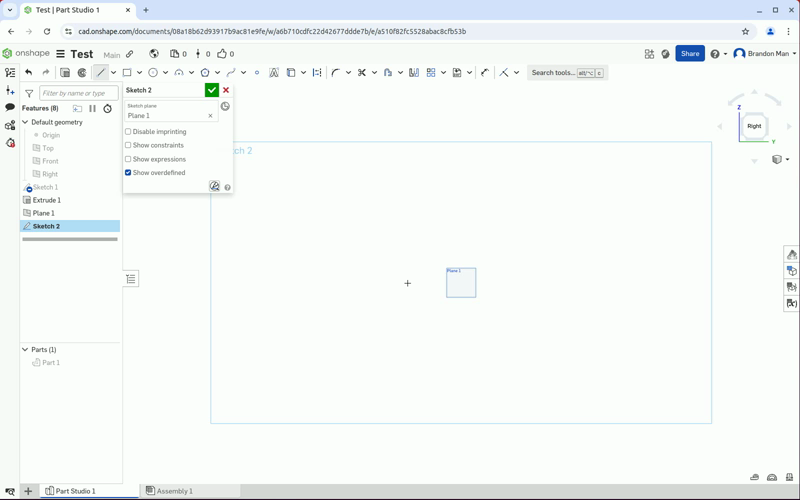
key_up(shift)
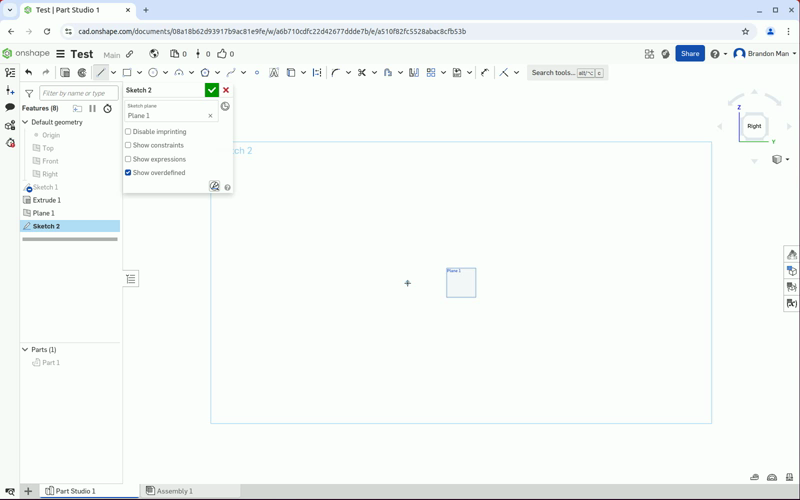
key_down(shift)
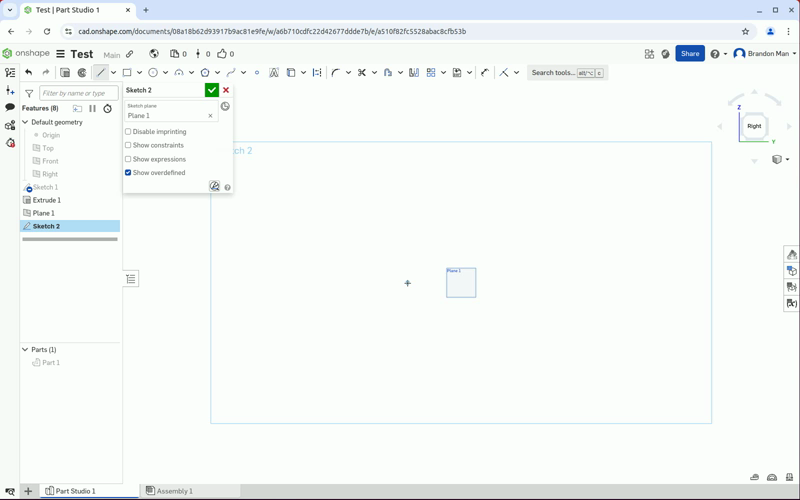
mouse_move(513, 282)
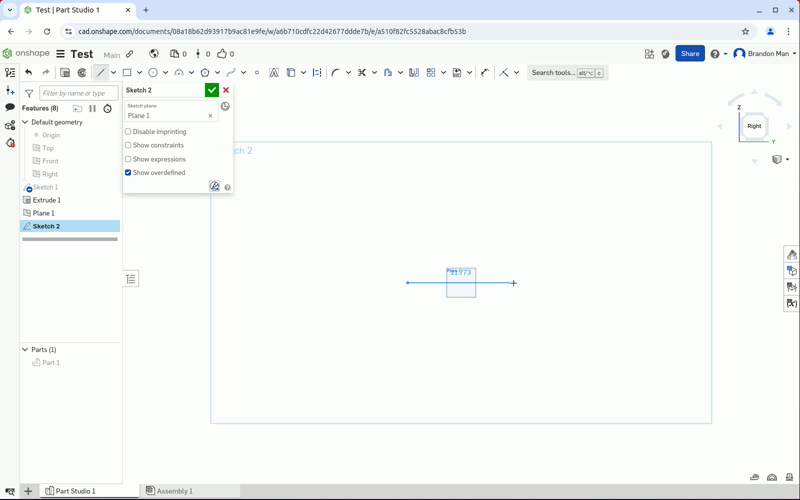
click(513, 282)
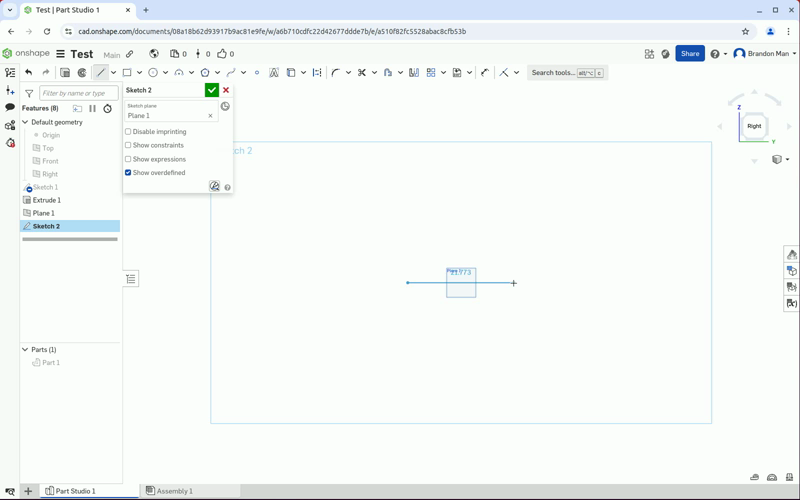
key_up(shift)
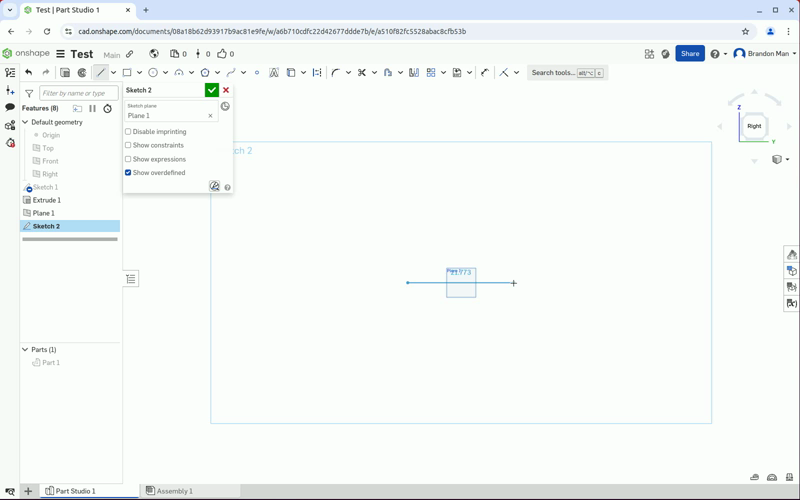
key_down(shift)
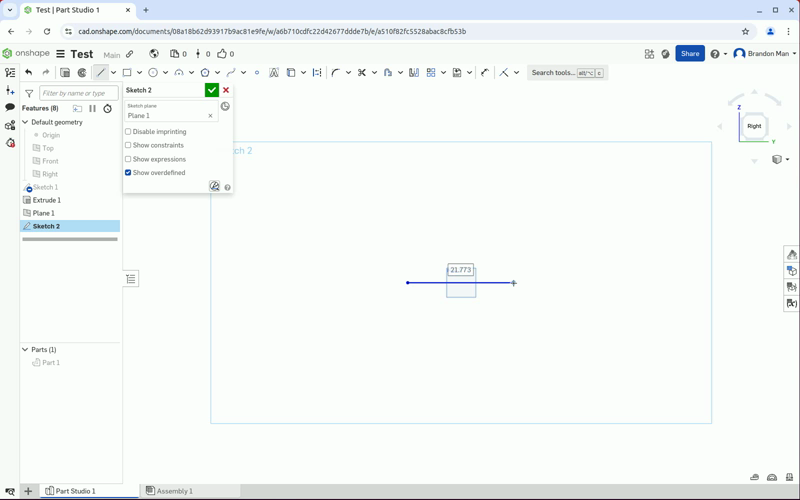
mouse_move(543, 282)
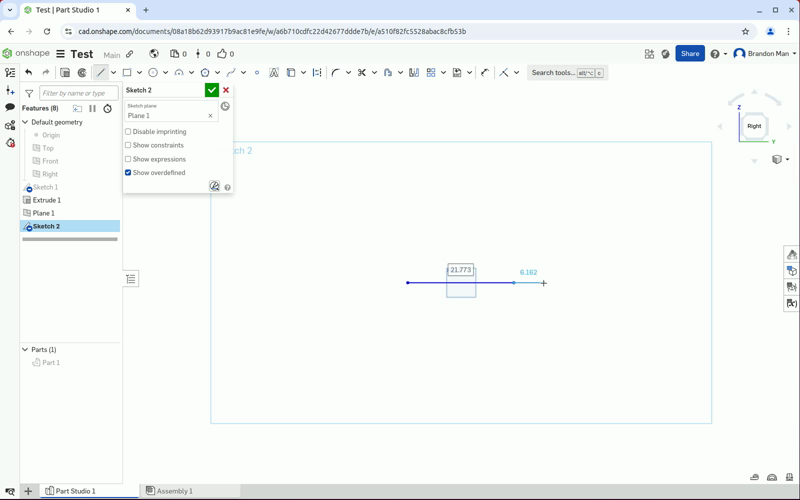
mouse_move(513, 260)
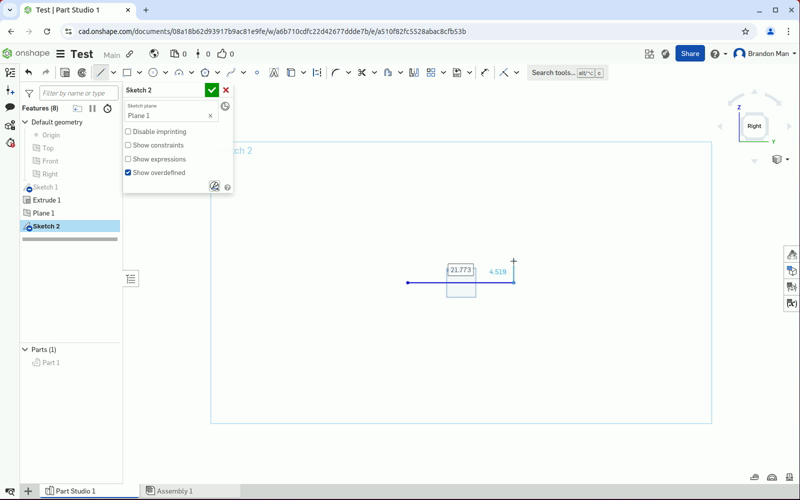
click(513, 260)
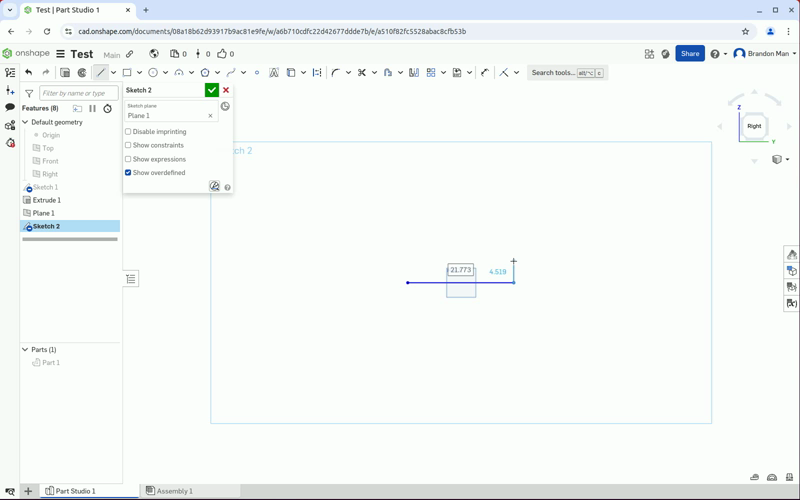
key_up(shift)
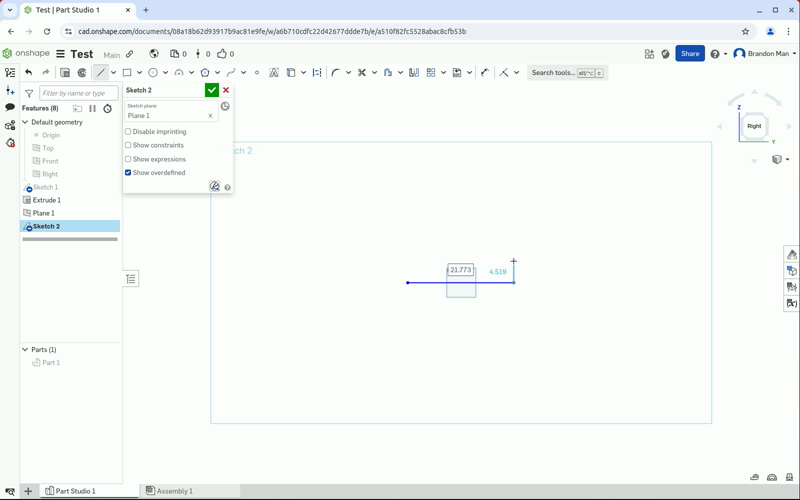
key_down(shift)
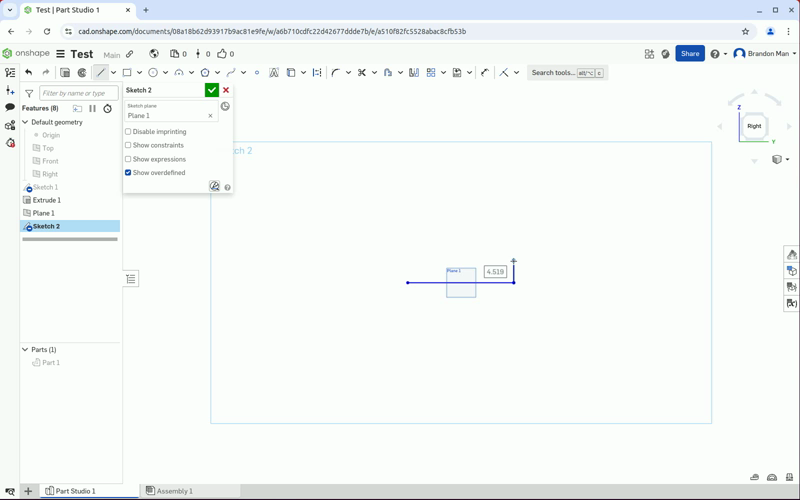
mouse_move(407, 260)
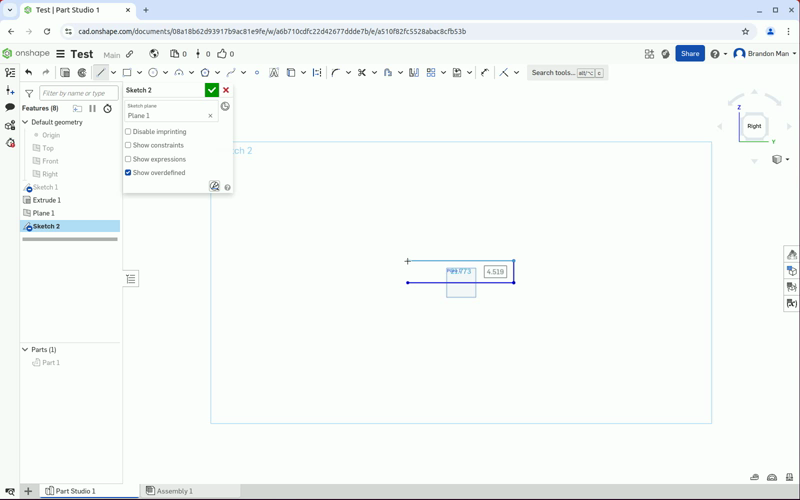
click(407, 260)
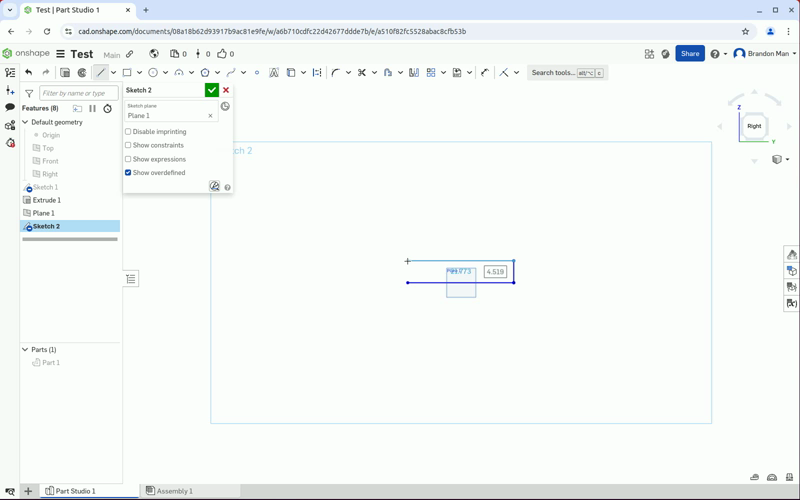
key_up(shift)
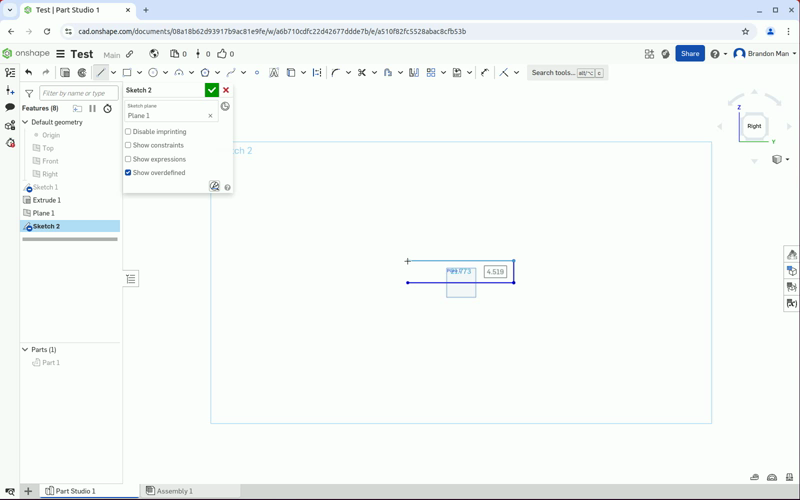
mouse_move(437, 260)
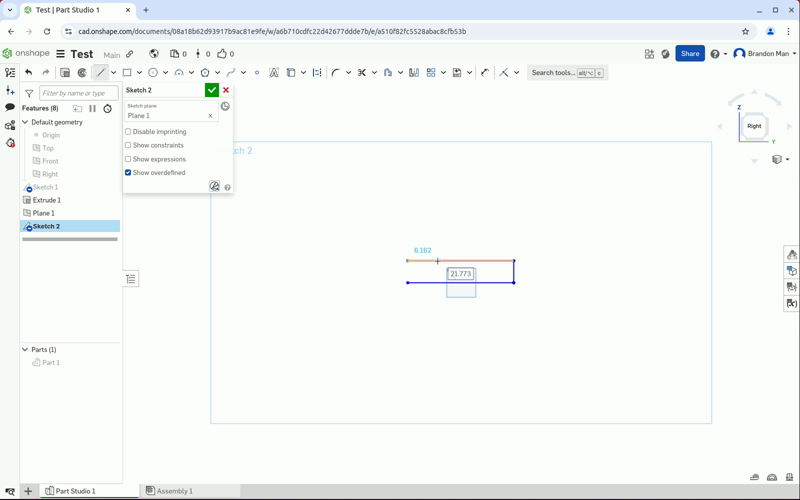
key_down(shift)
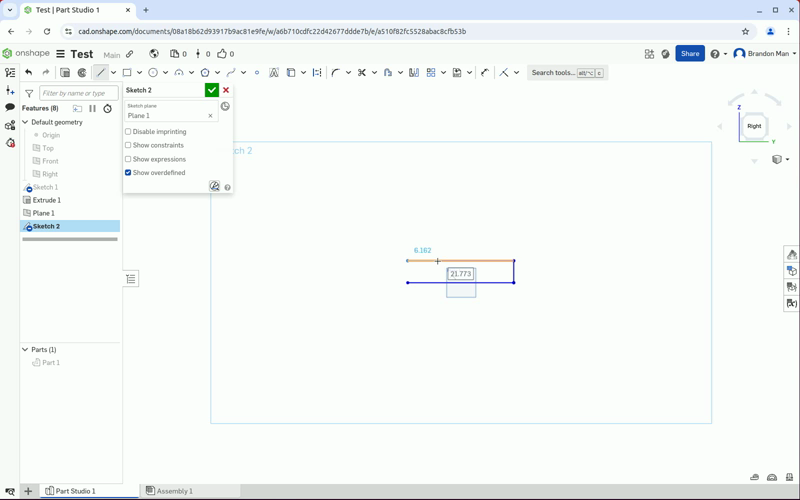
mouse_move(407, 282)
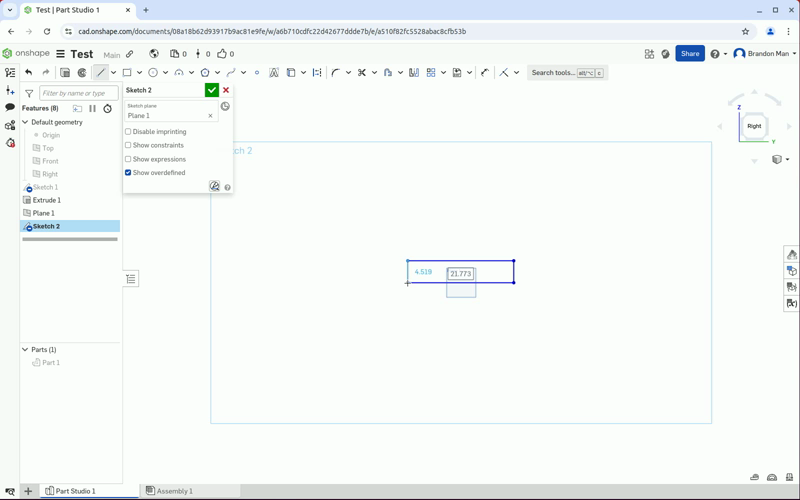
key_up(shift)
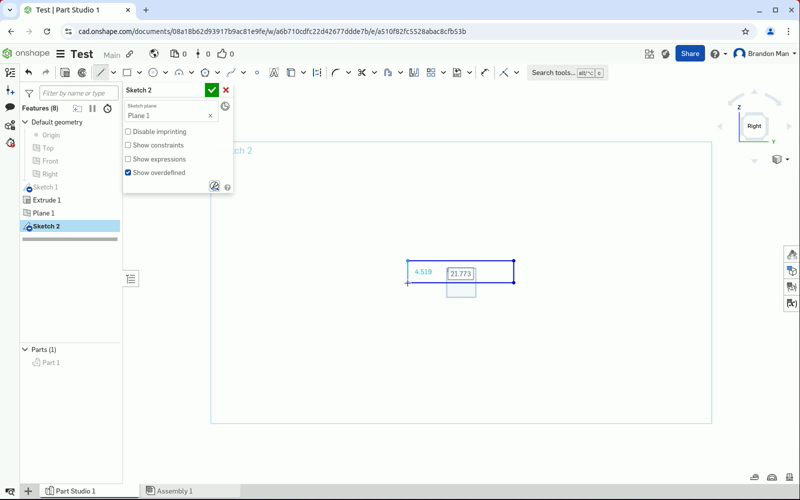
click(407, 282)
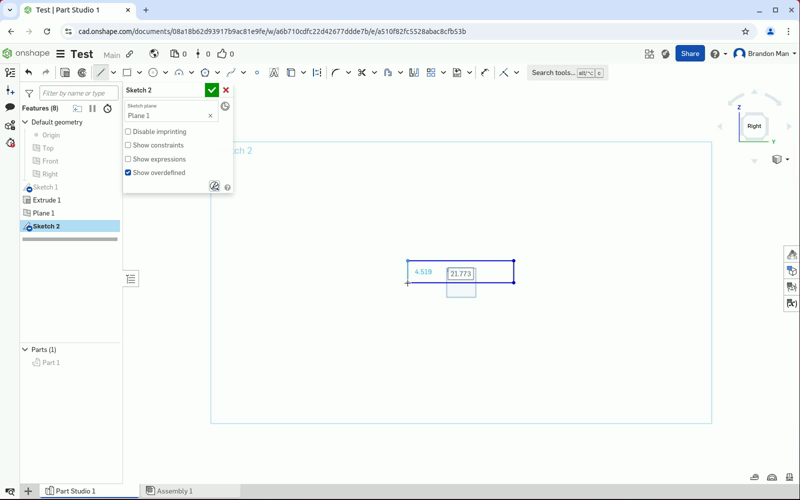
key(esc)
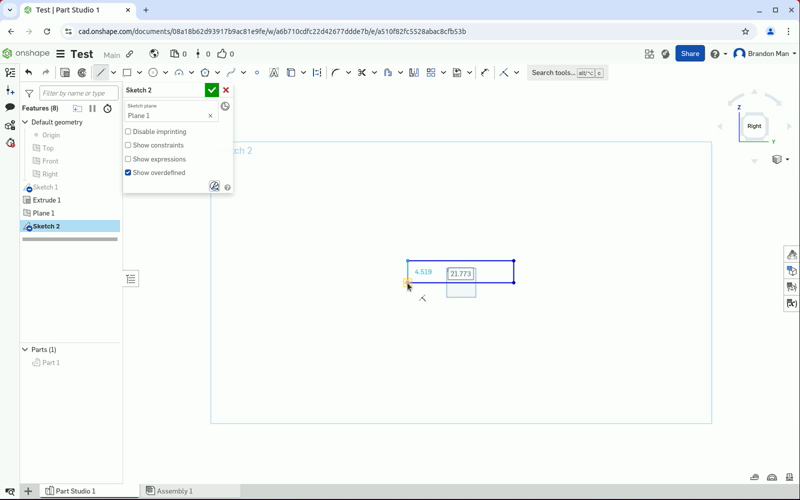
mouse_move(491, 278)
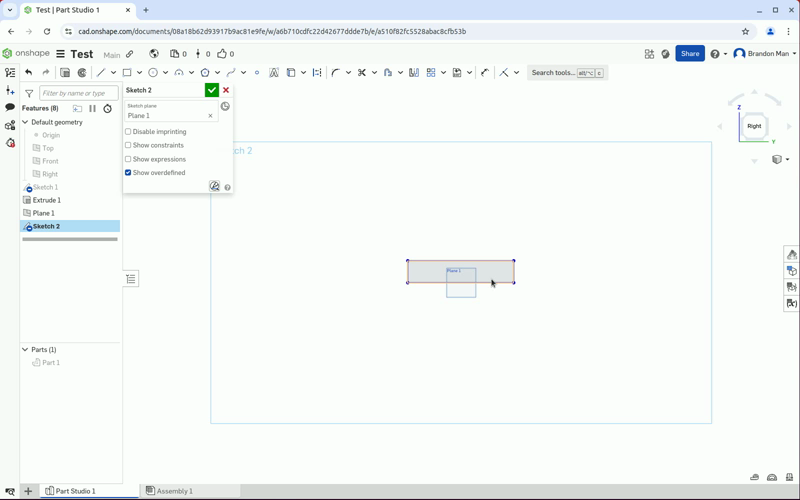
click(491, 278)
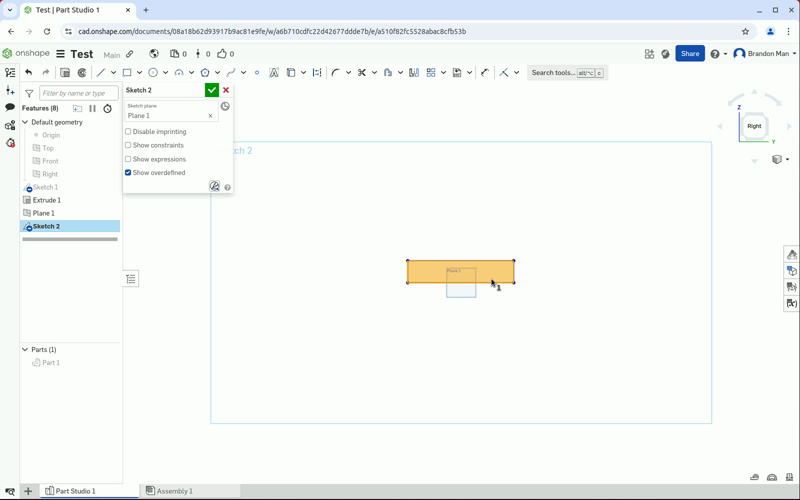
mouse_move(73, 352)
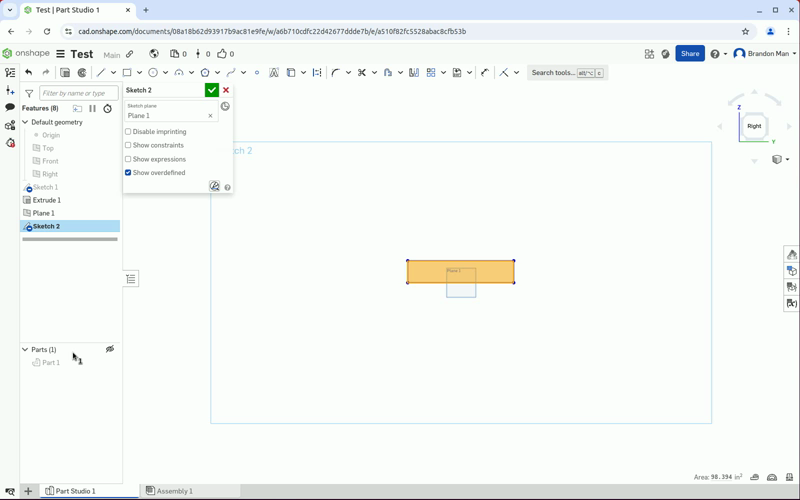
key(shift+y)
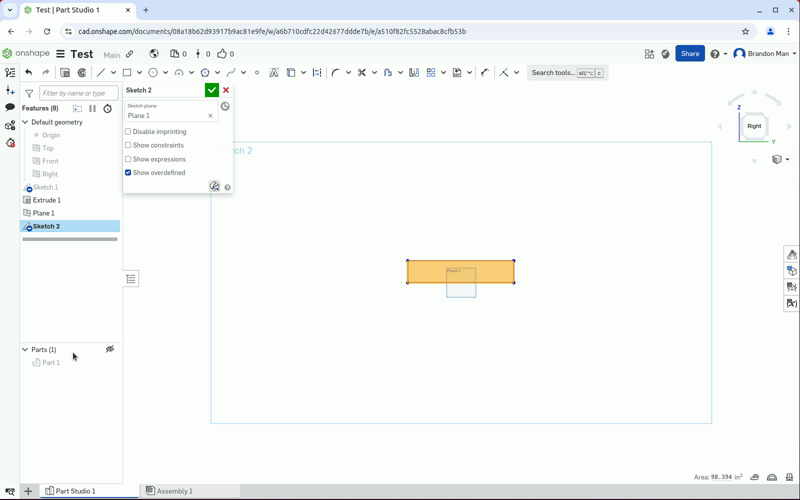
key(shift+e)
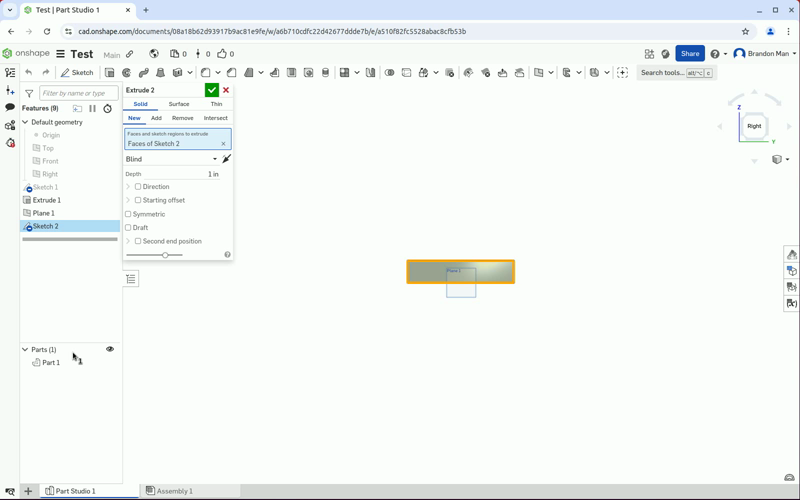
mouse_move(143, 106)
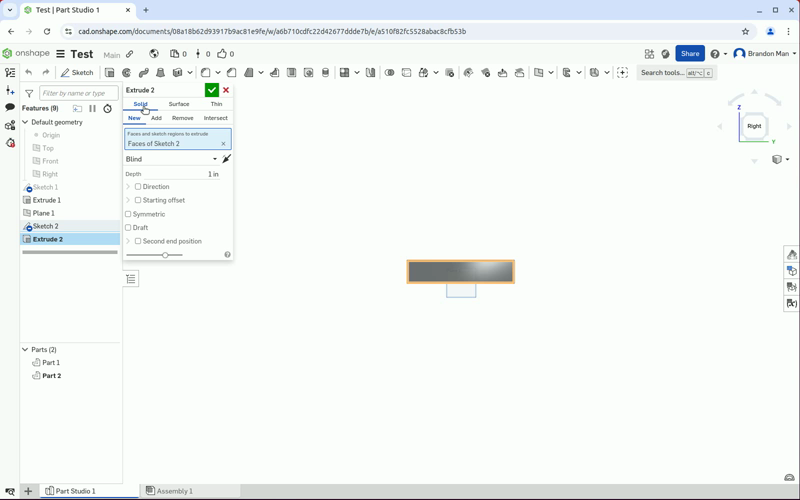
click(143, 106)
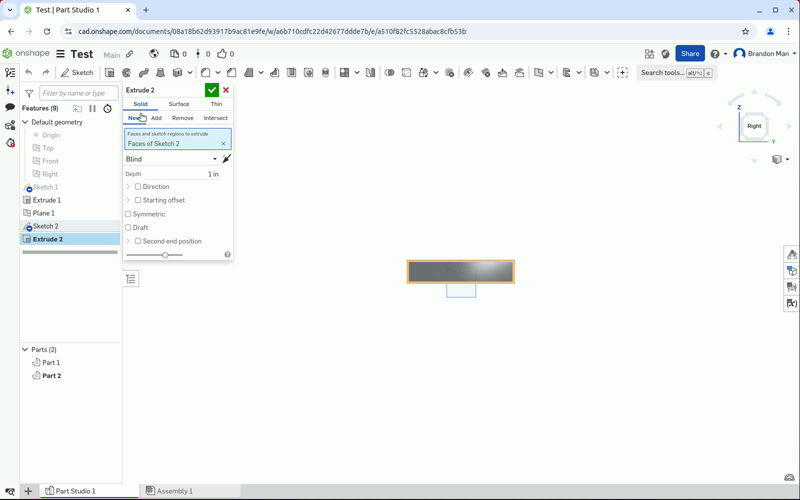
mouse_move(137, 120)
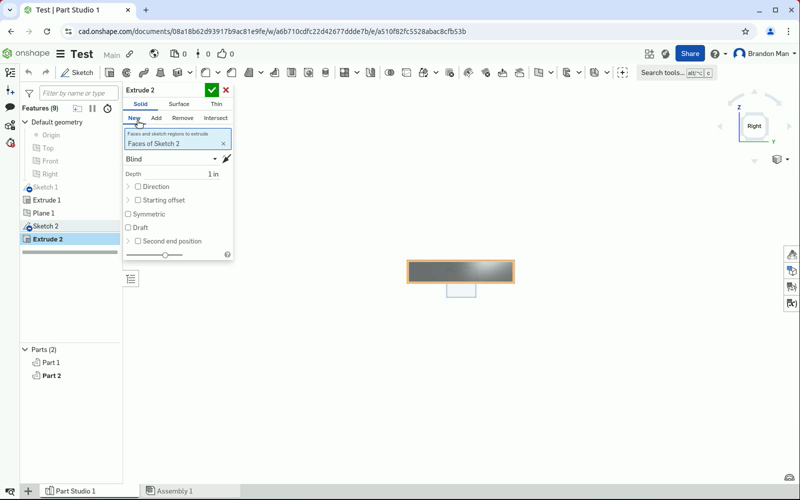
click(137, 120)
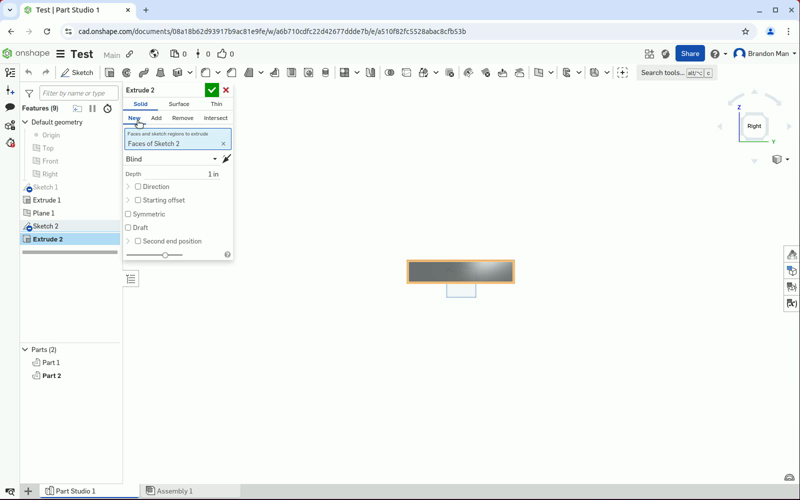
key(tab, 4)
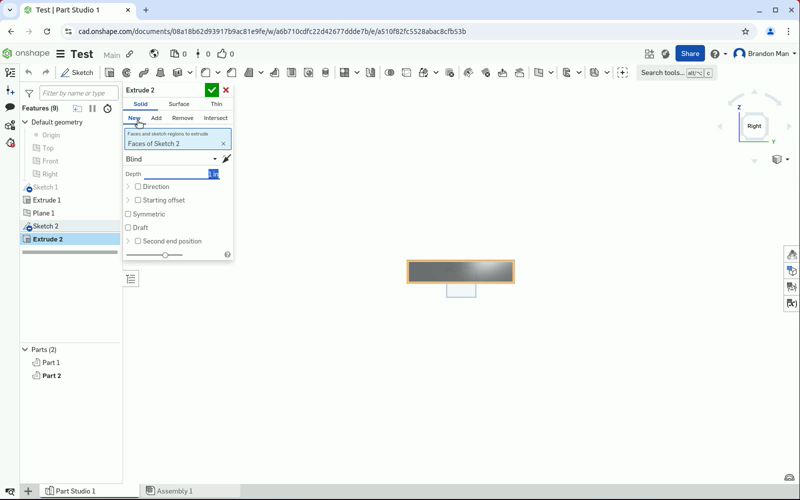
text(0.722)
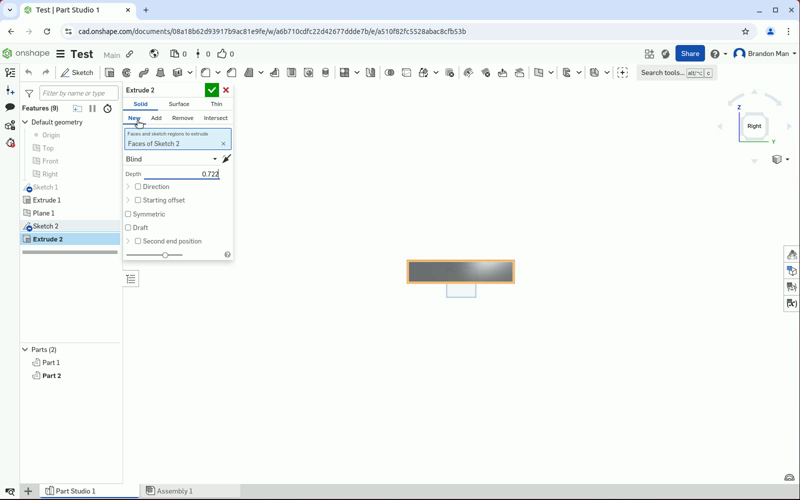
key(enter)
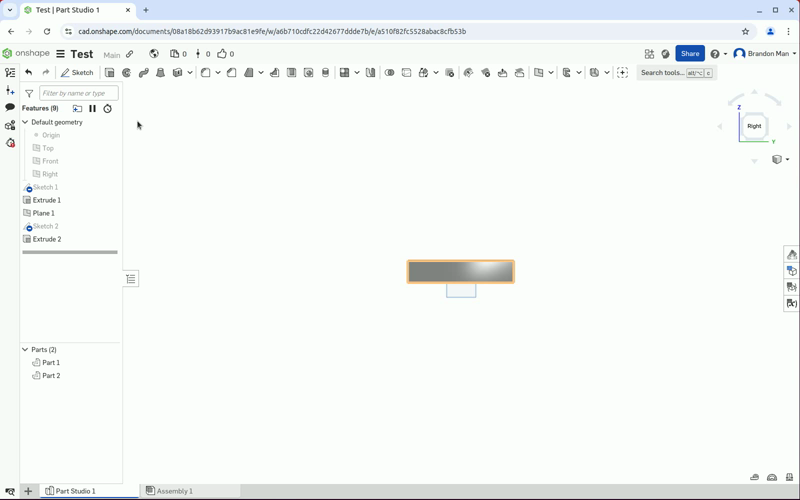
key(shift+h)
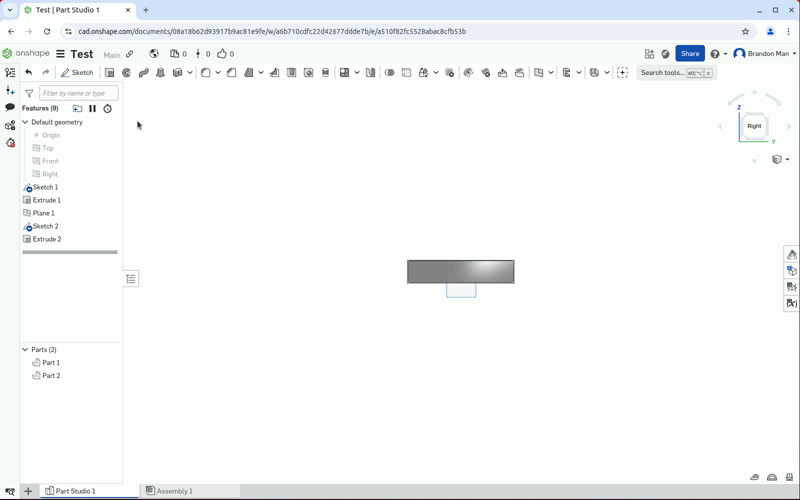
key(shift+h)
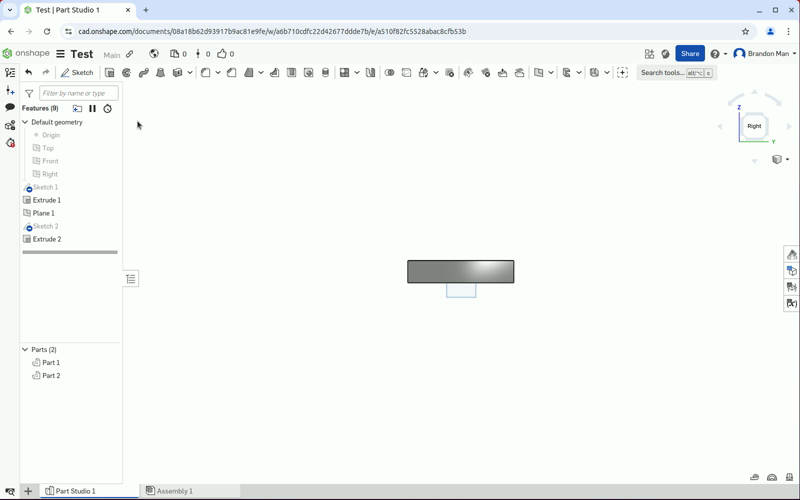
mouse_move(73, 189)
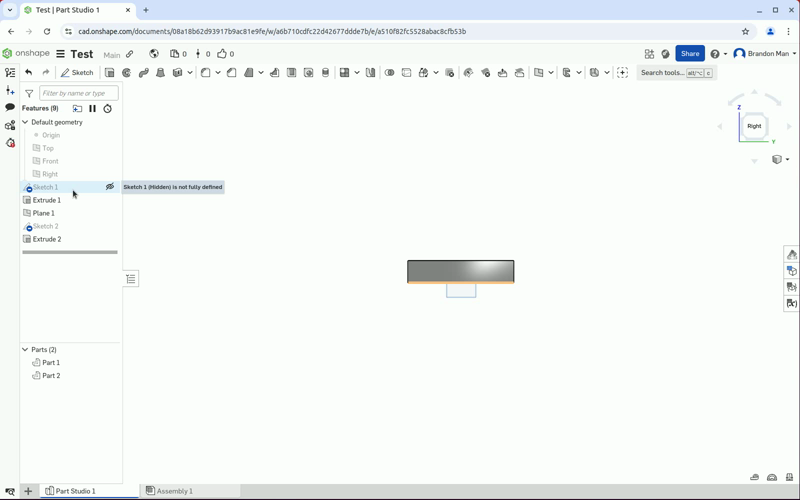
click(73, 189)
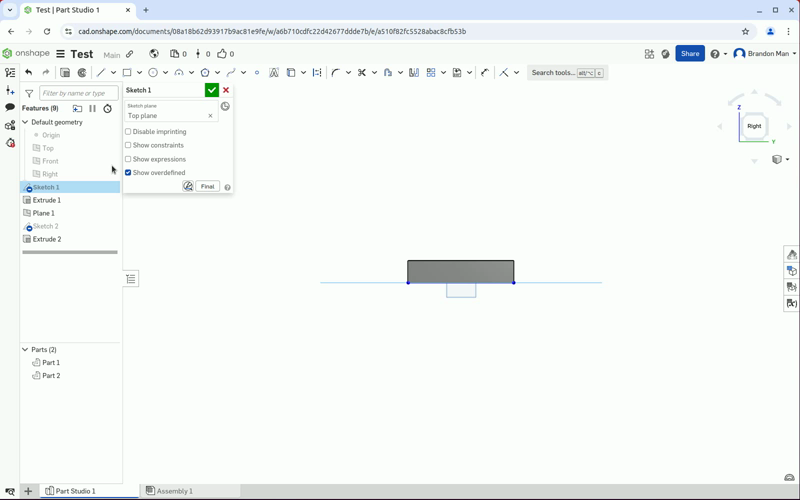
mouse_move(229, 92)
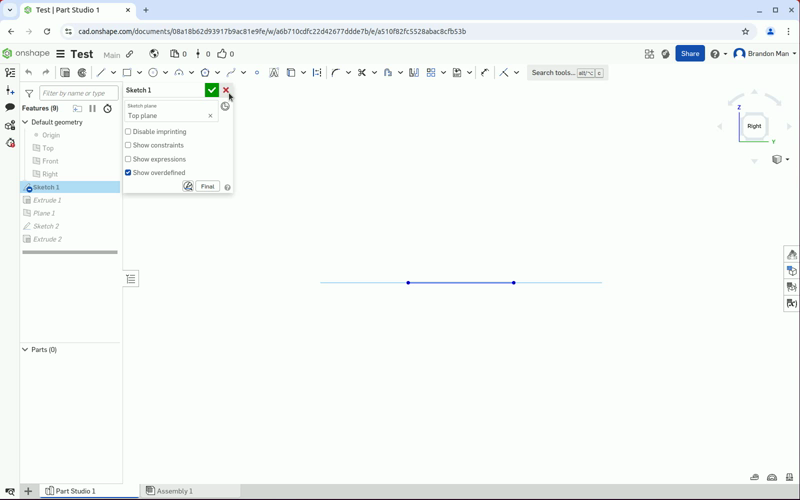
click(229, 92)
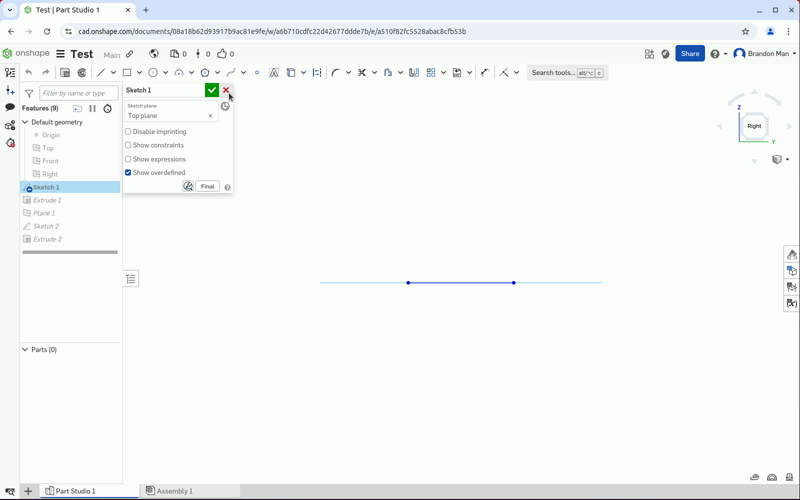
key(shift+s)
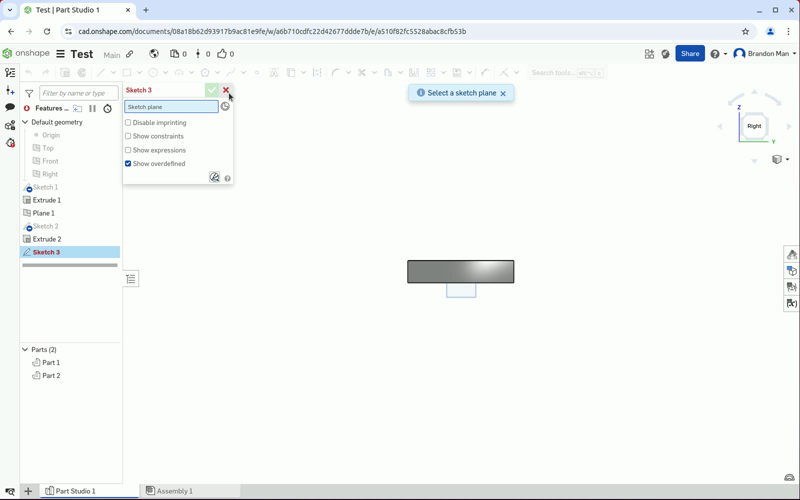
mouse_move(73, 215)
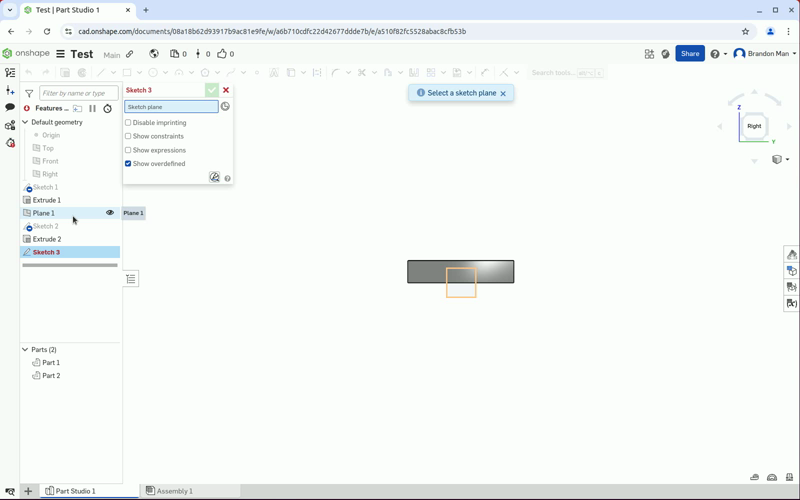
click(73, 215)
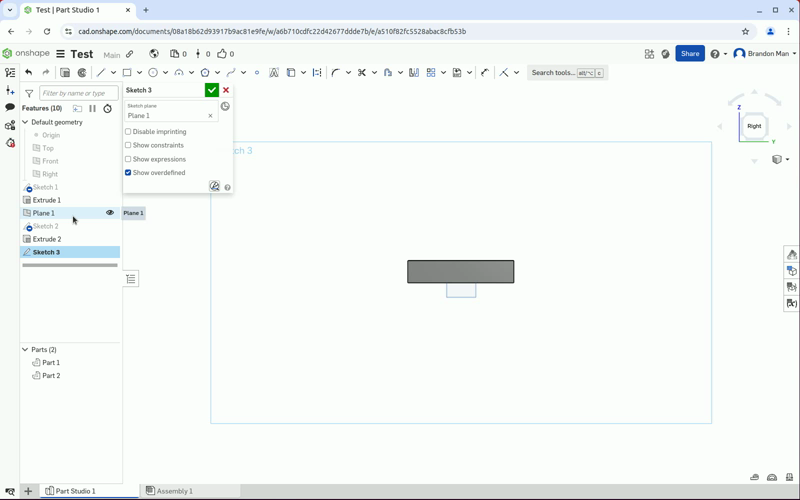
mouse_move(73, 352)
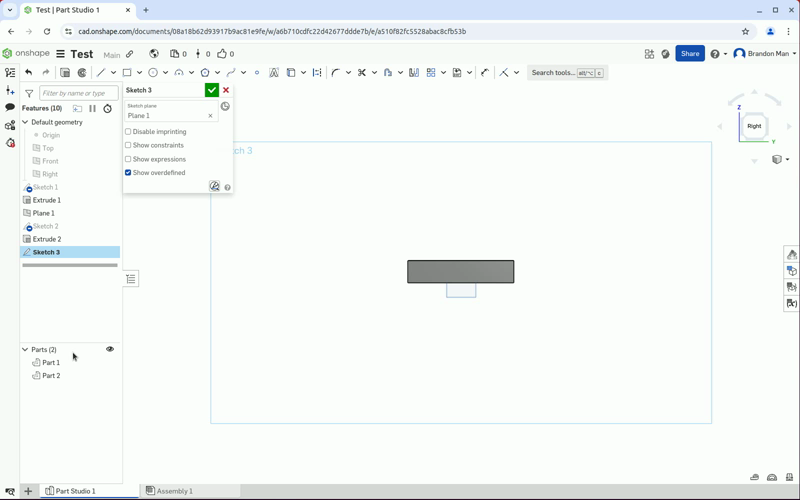
key(y)
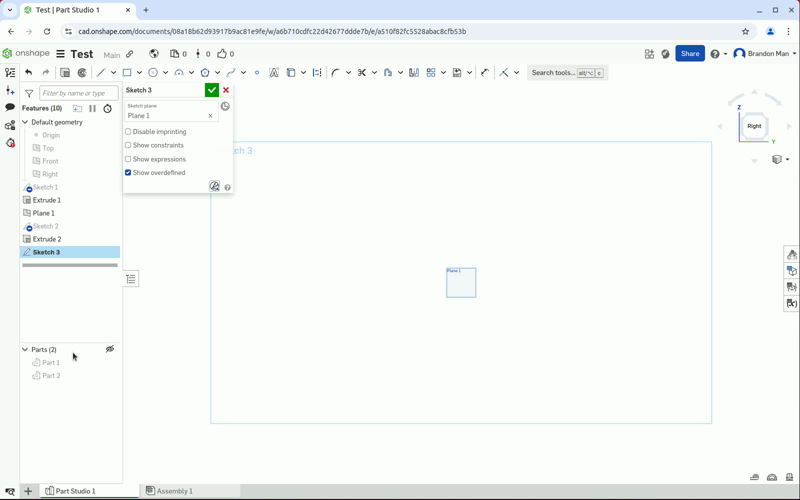
key(l)
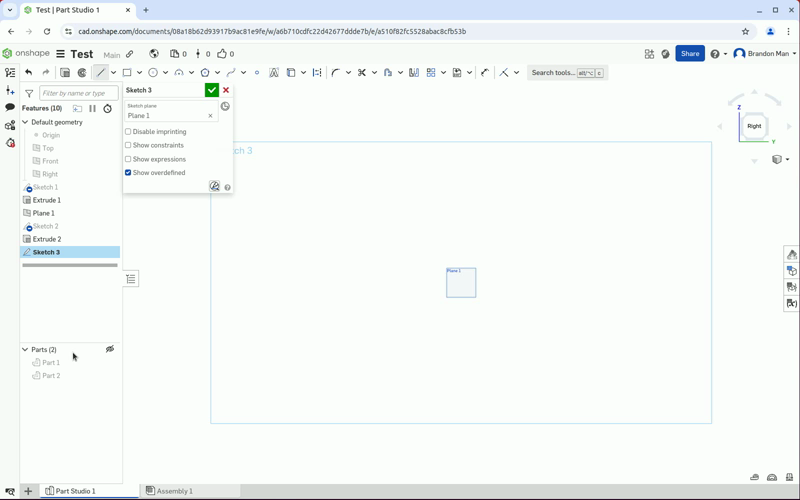
key_down(shift)
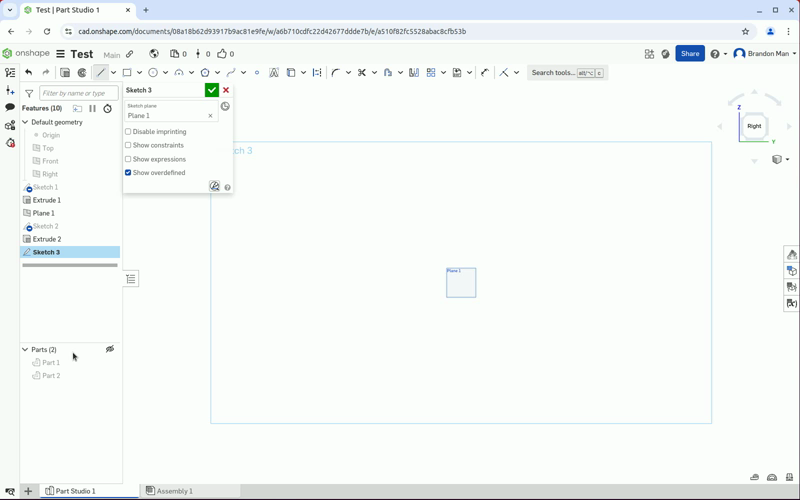
mouse_move(407, 260)
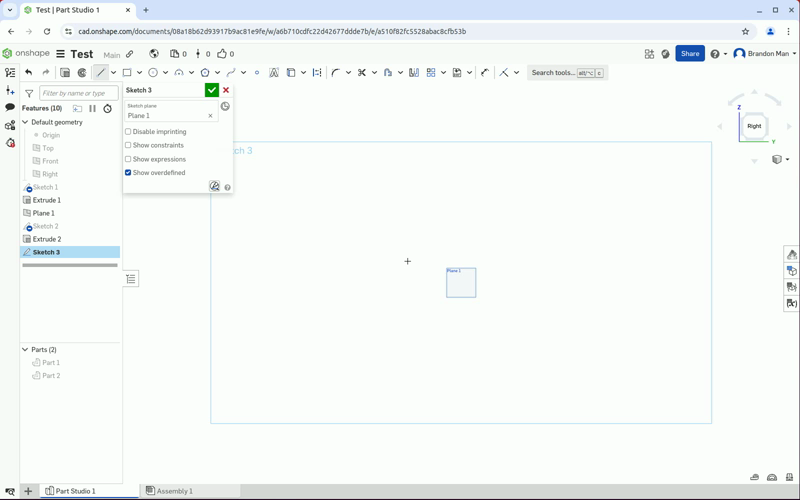
click(407, 260)
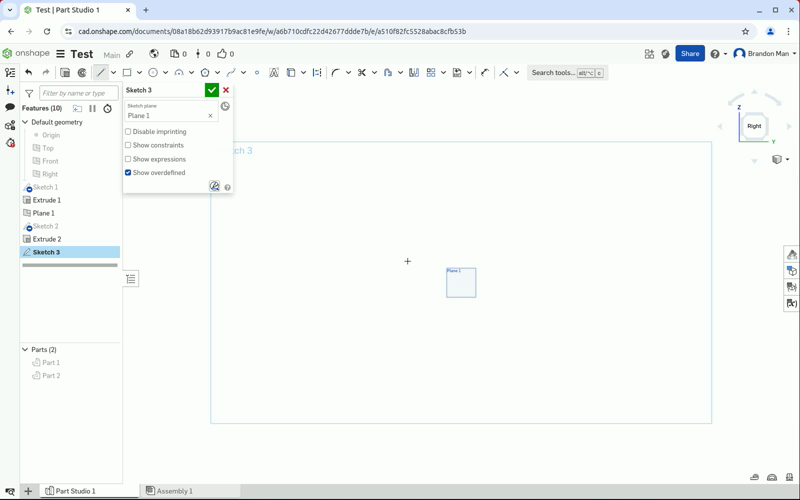
key_up(shift)
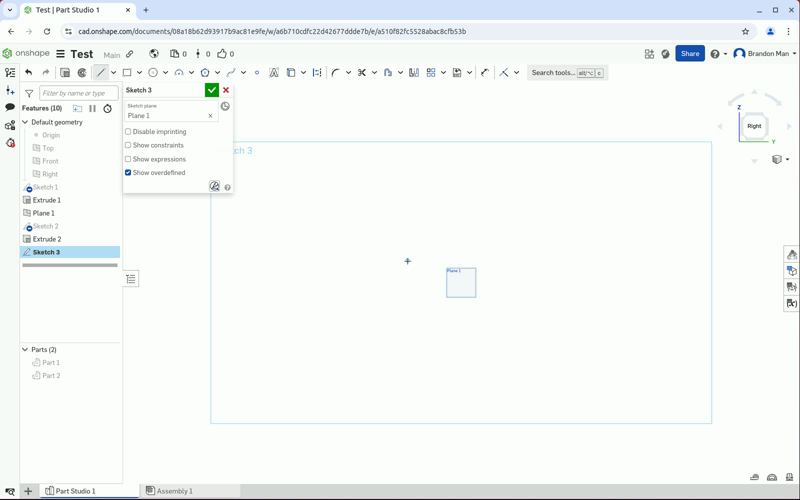
key_down(shift)
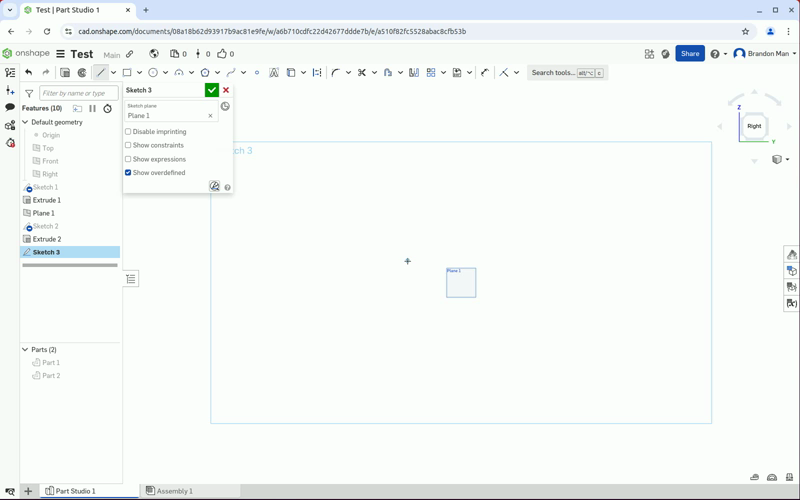
mouse_move(513, 260)
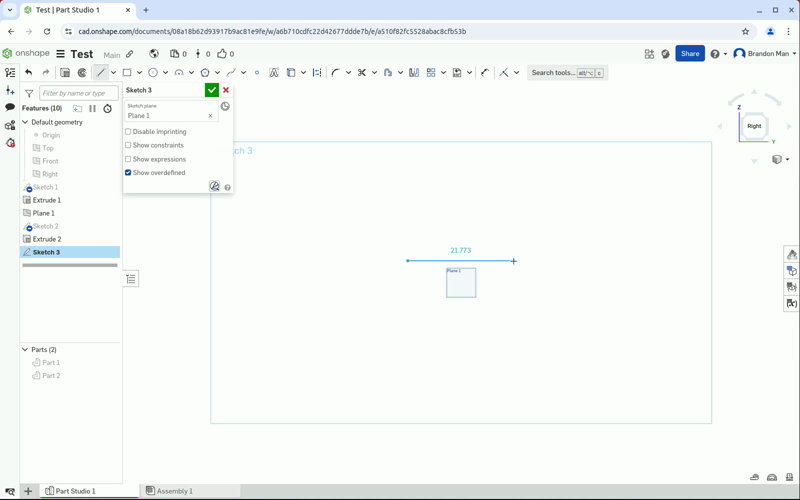
click(513, 260)
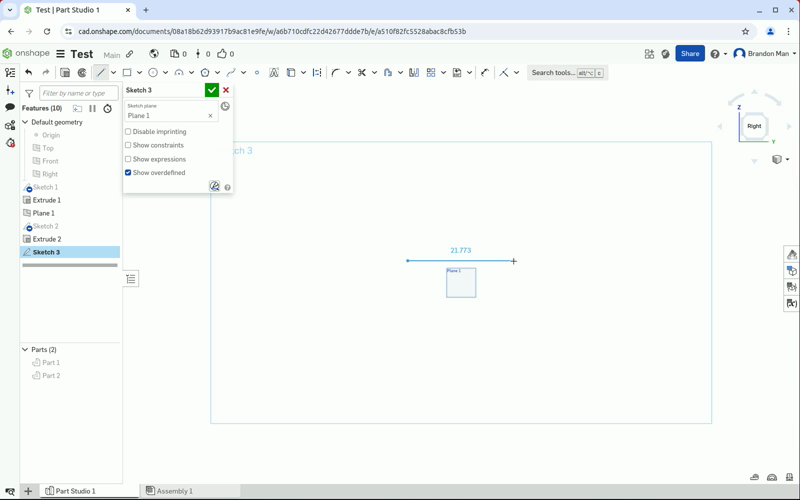
key_up(shift)
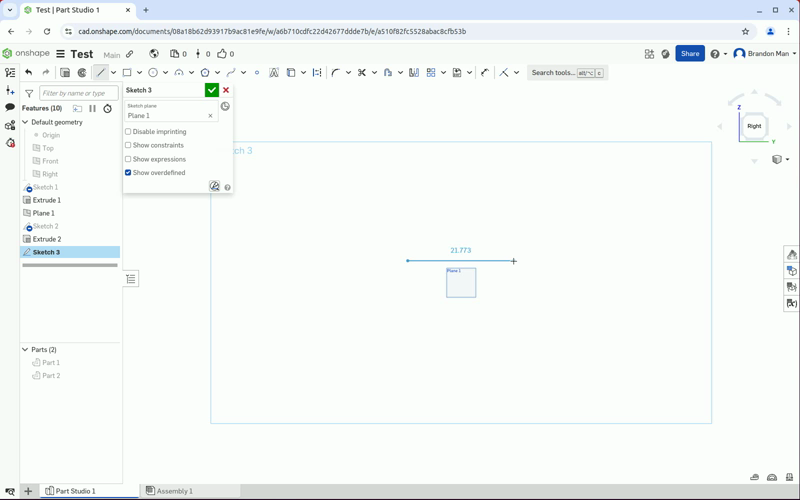
key_down(shift)
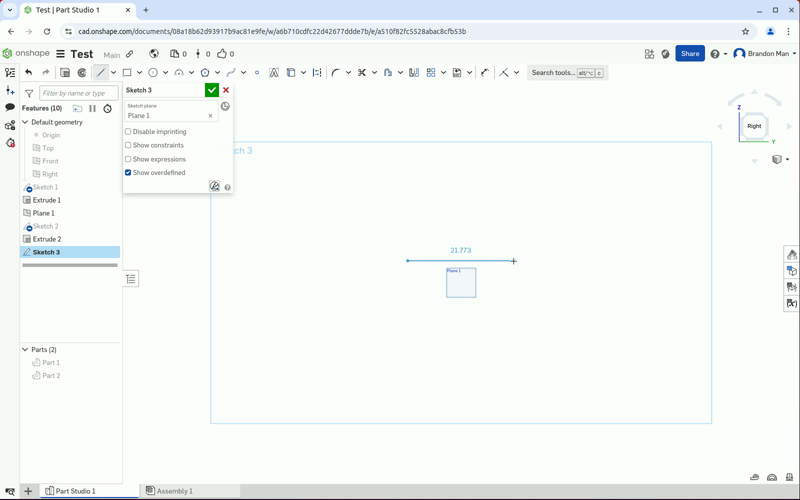
mouse_move(543, 260)
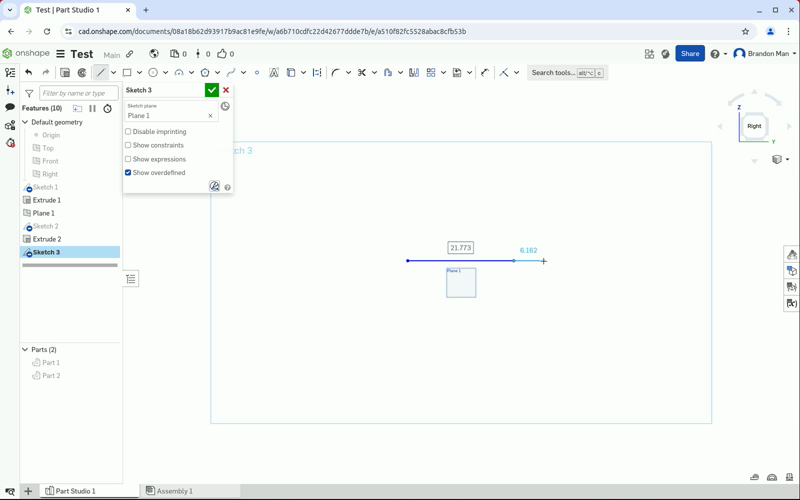
mouse_move(513, 257)
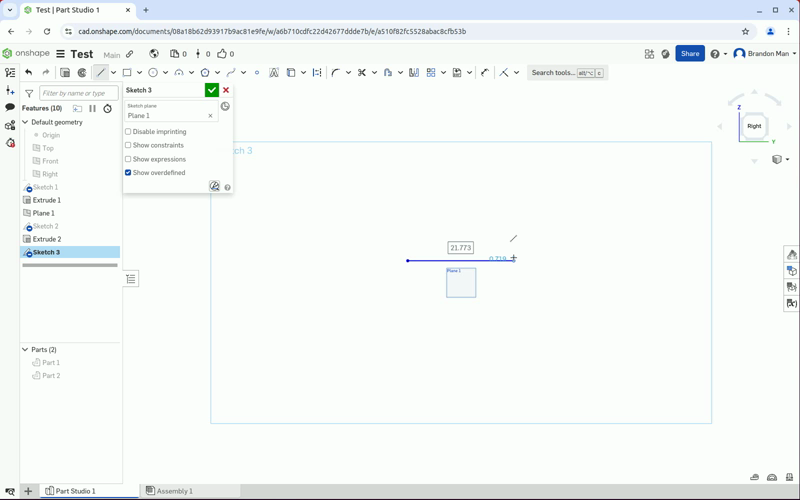
scroll(6)
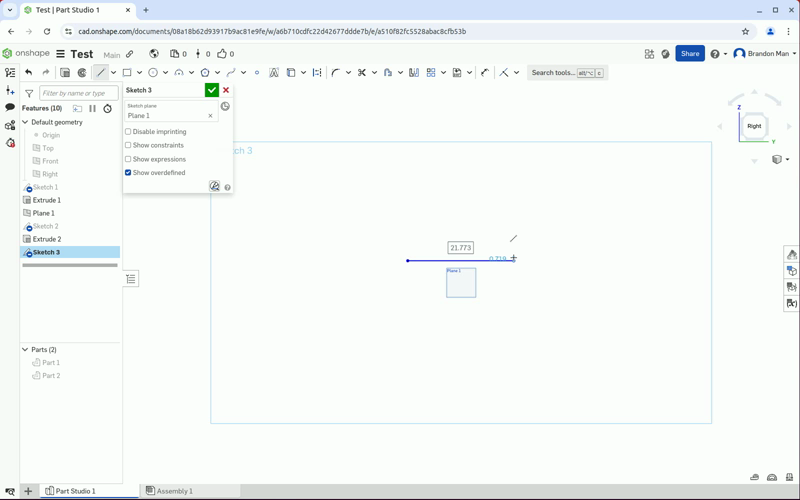
scroll(6)
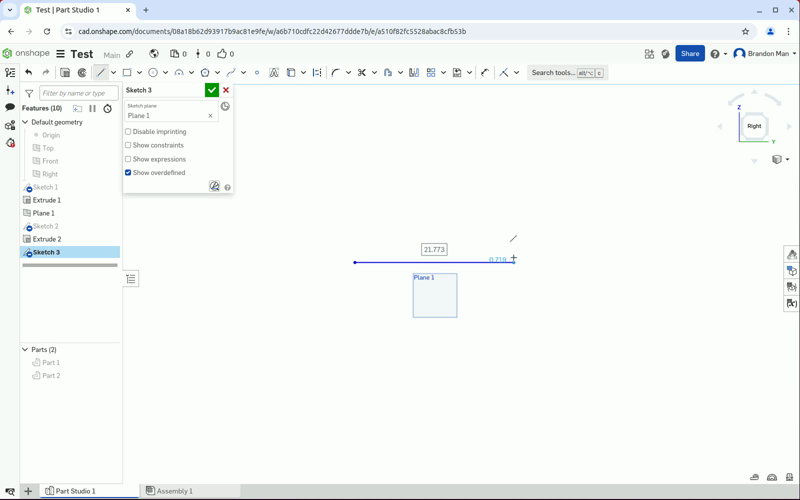
scroll(6)
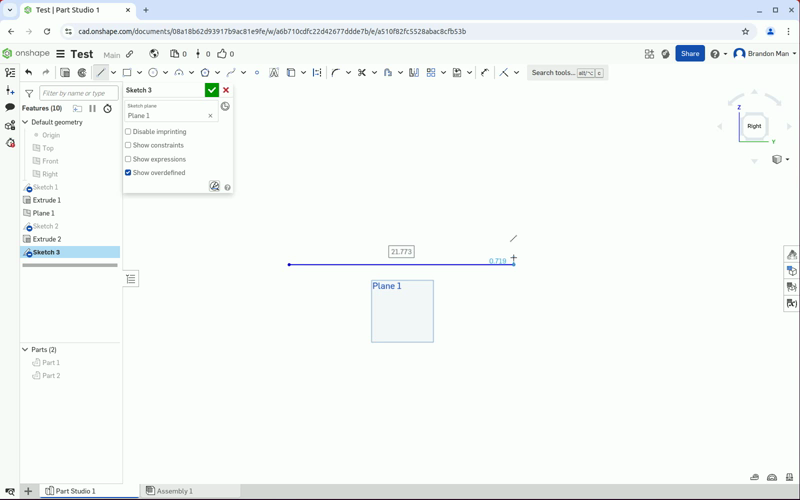
scroll(6)
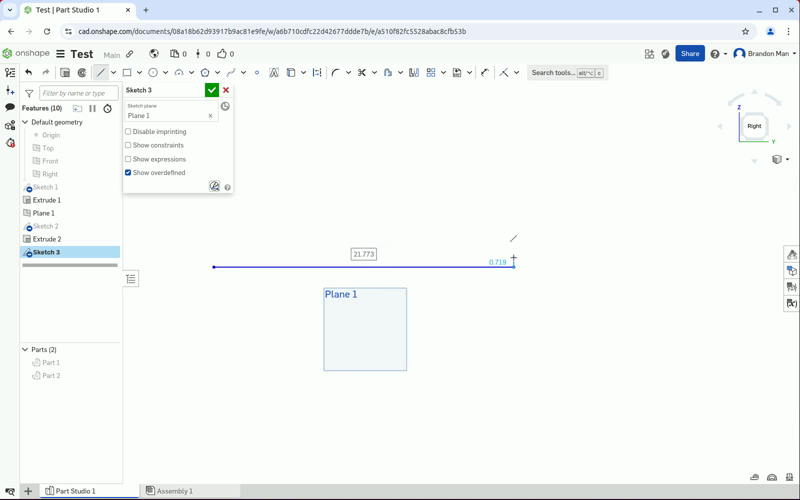
scroll(6)
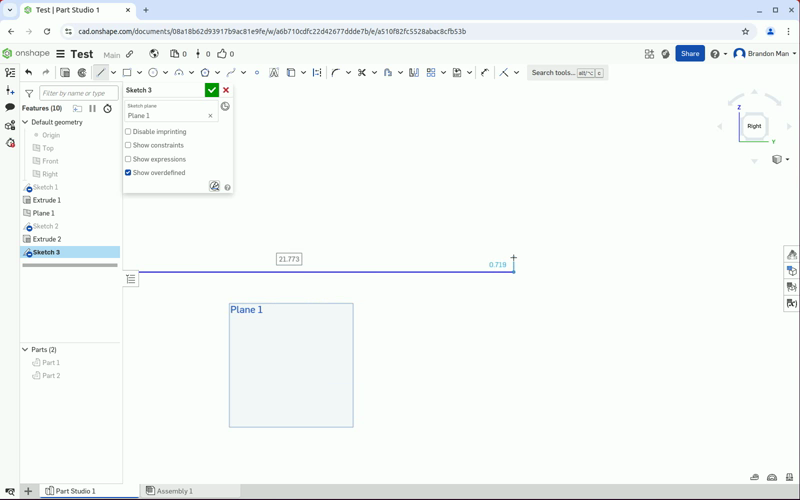
scroll(6)
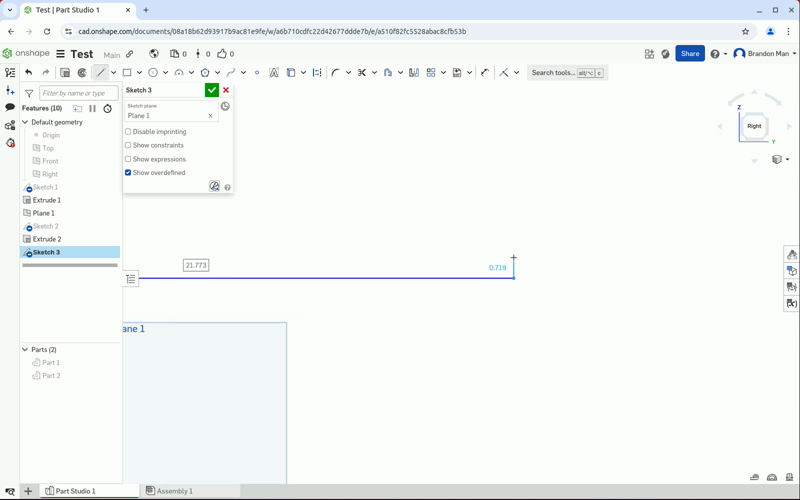
scroll(6)
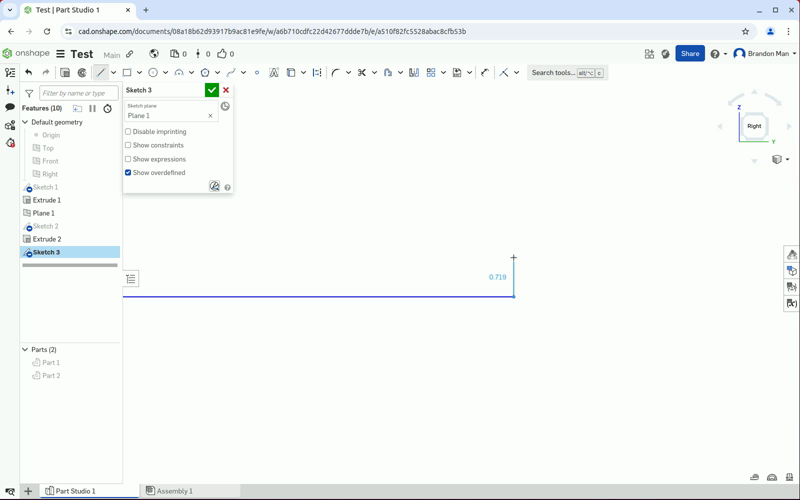
click(513, 257)
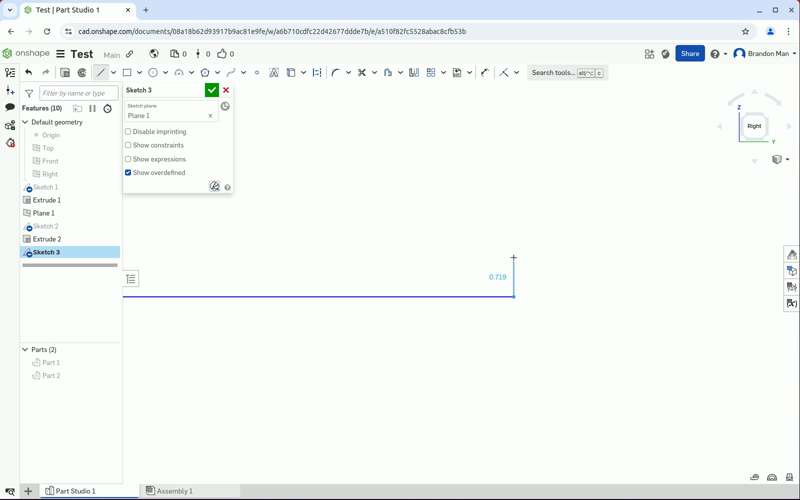
scroll(-6)
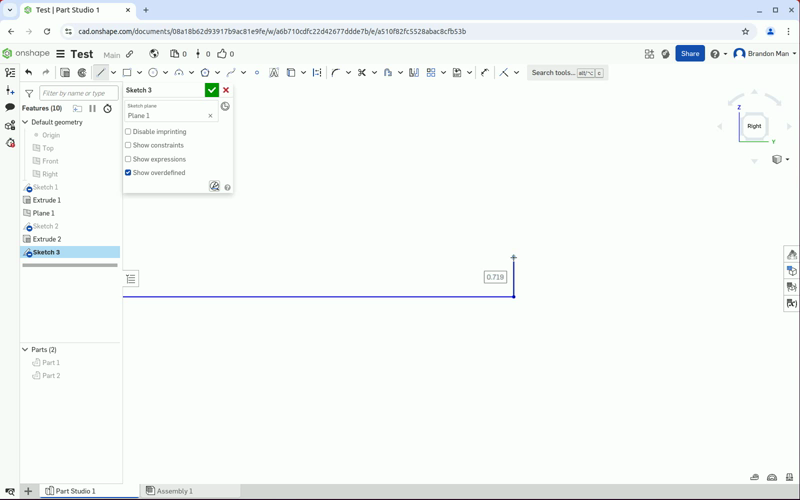
scroll(-6)
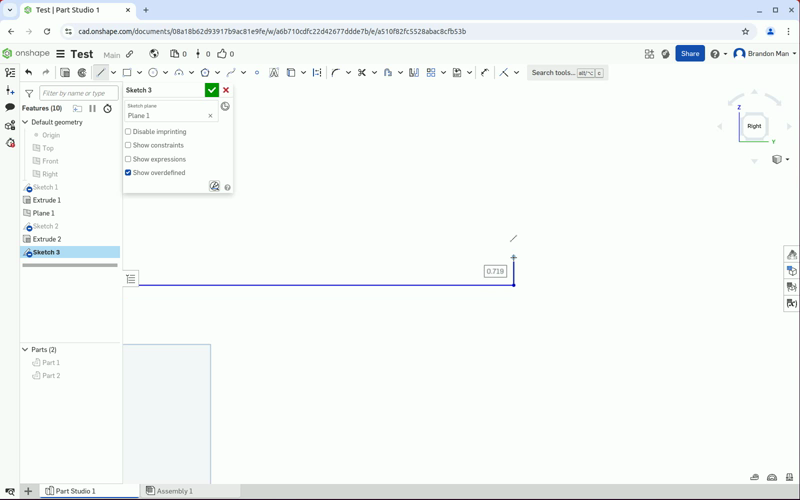
scroll(-6)
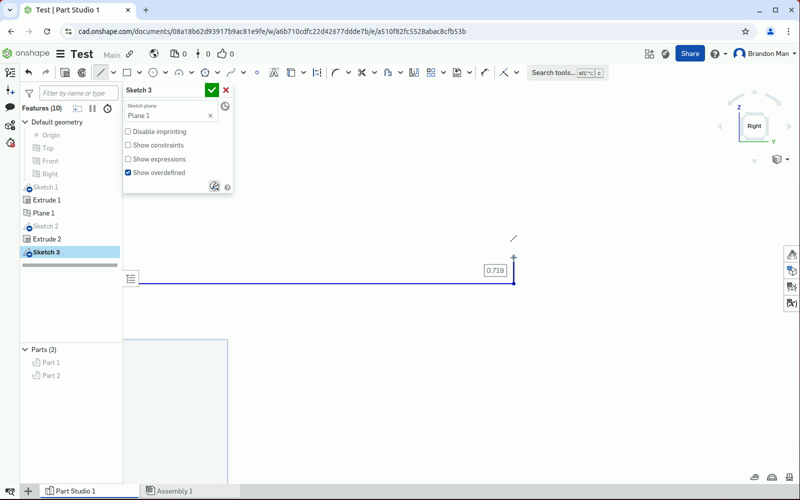
scroll(-6)
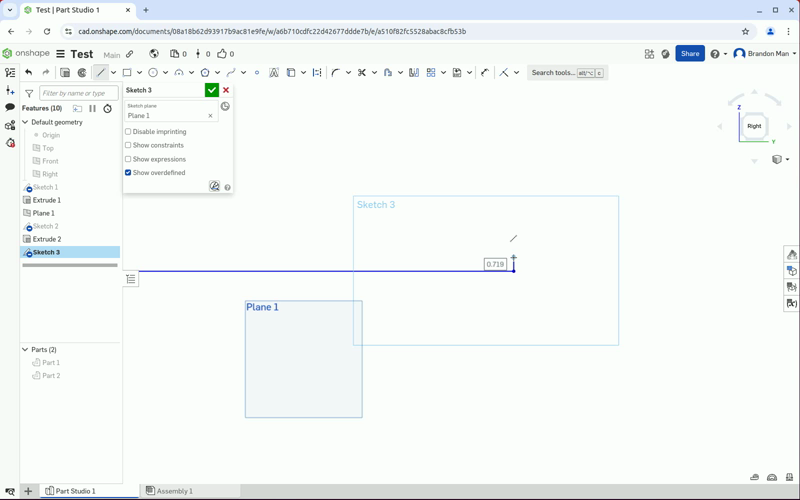
scroll(-6)
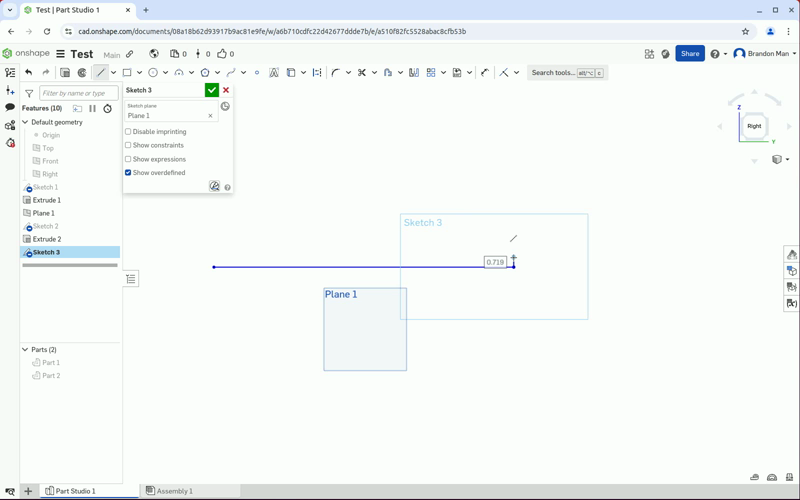
scroll(-6)
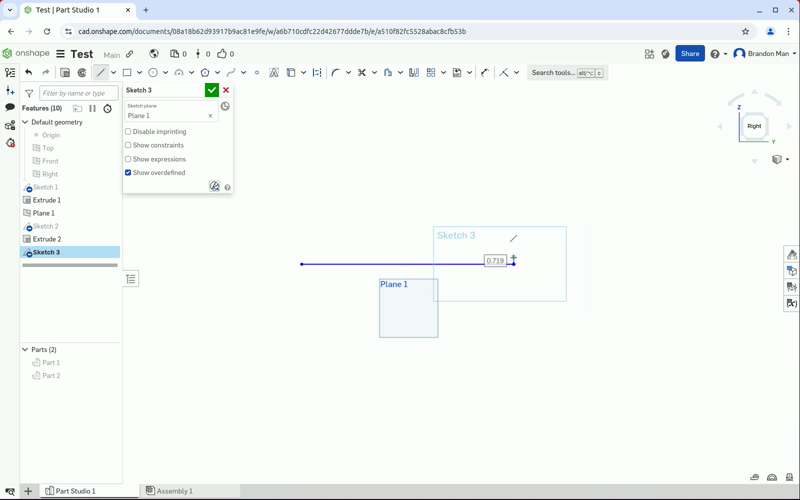
scroll(-6)
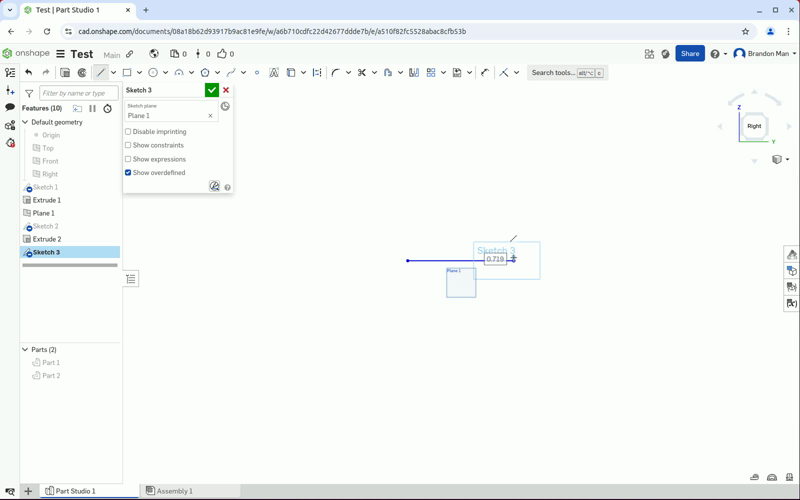
key_up(shift)
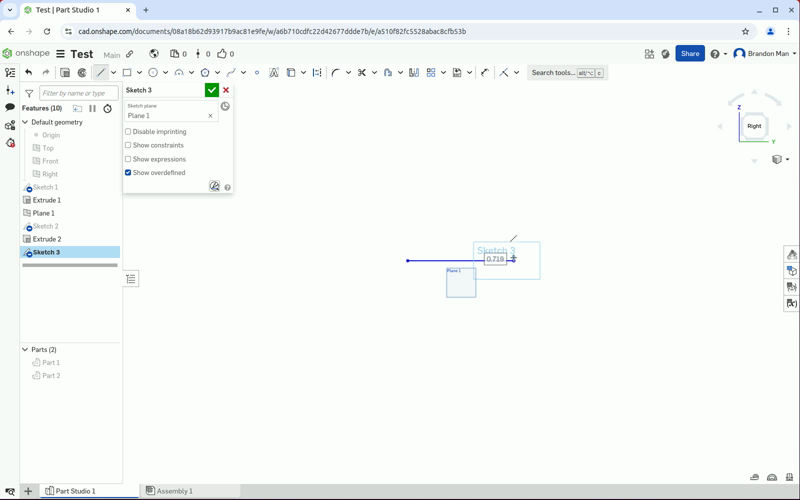
key_down(shift)
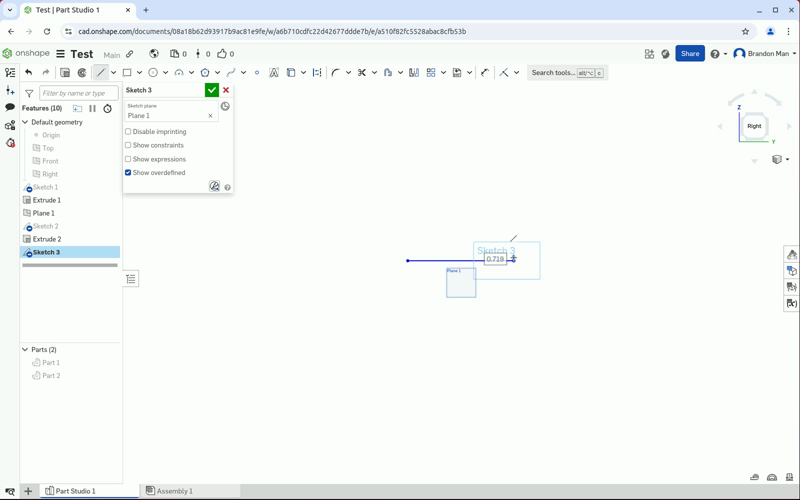
mouse_move(407, 257)
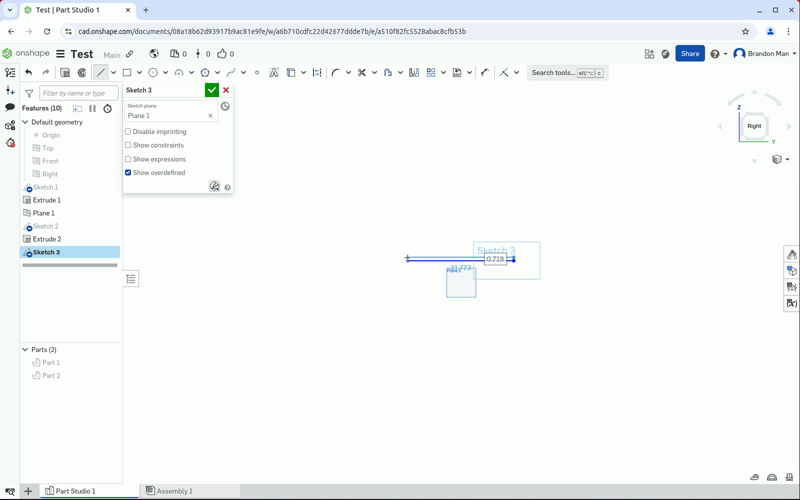
scroll(6)
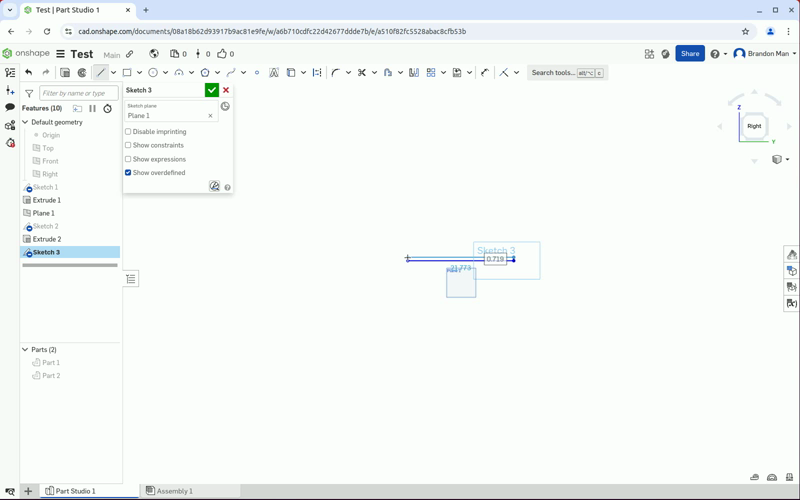
scroll(6)
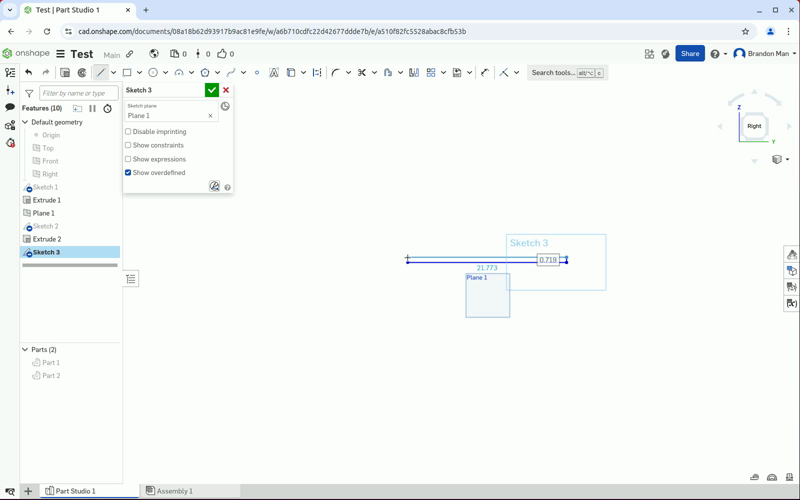
scroll(6)
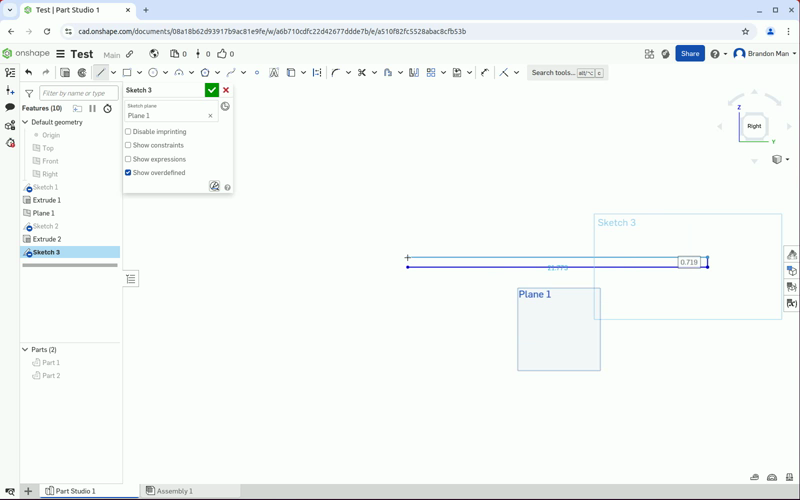
scroll(6)
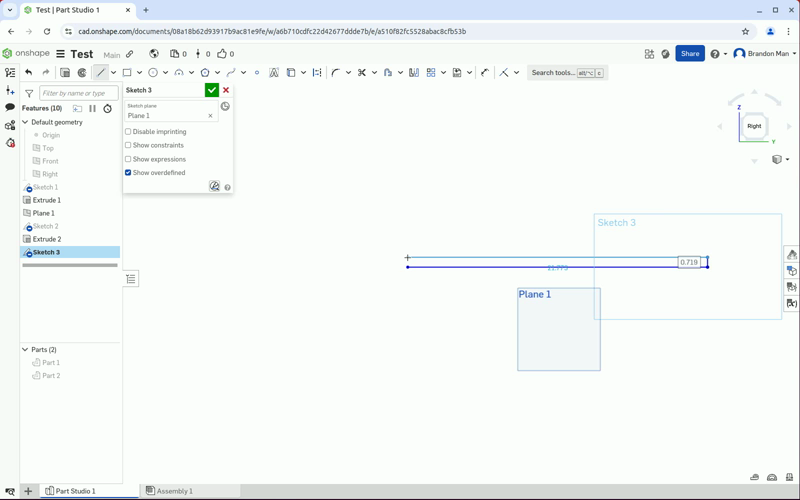
scroll(6)
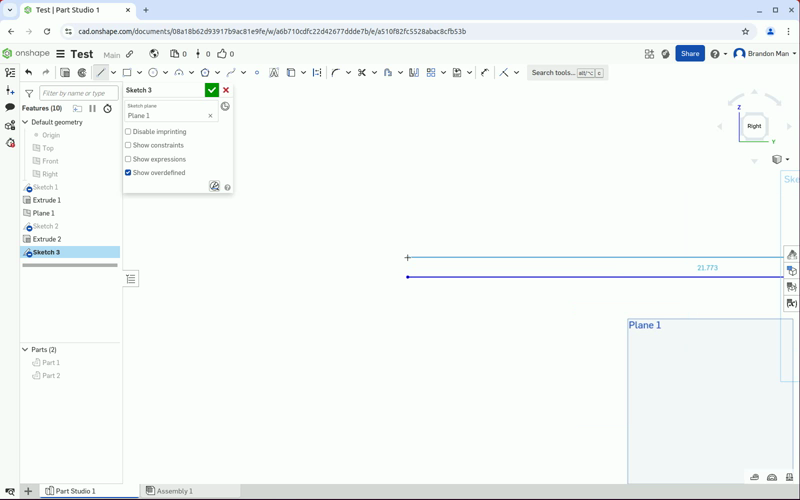
scroll(6)
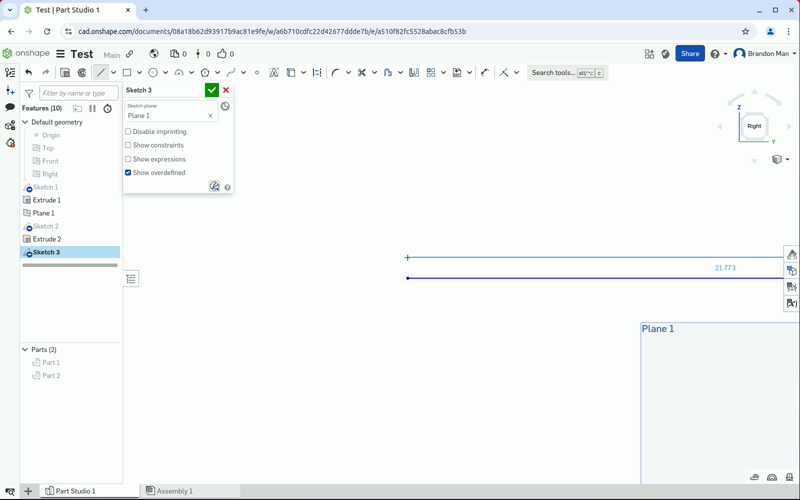
scroll(6)
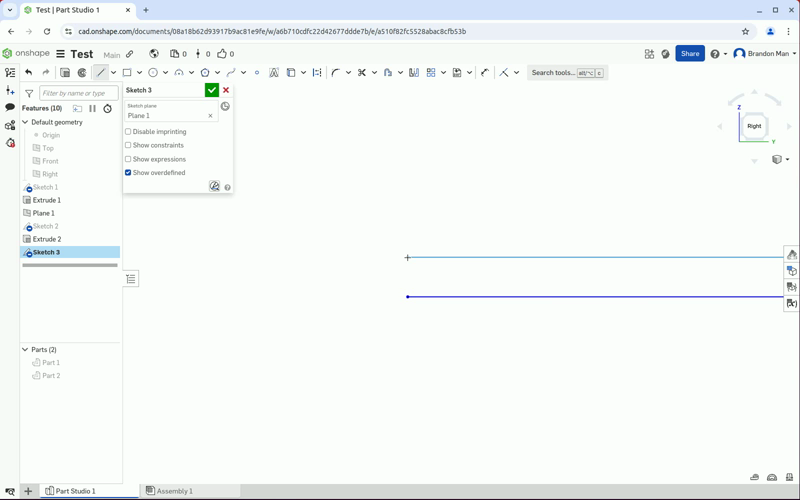
click(407, 257)
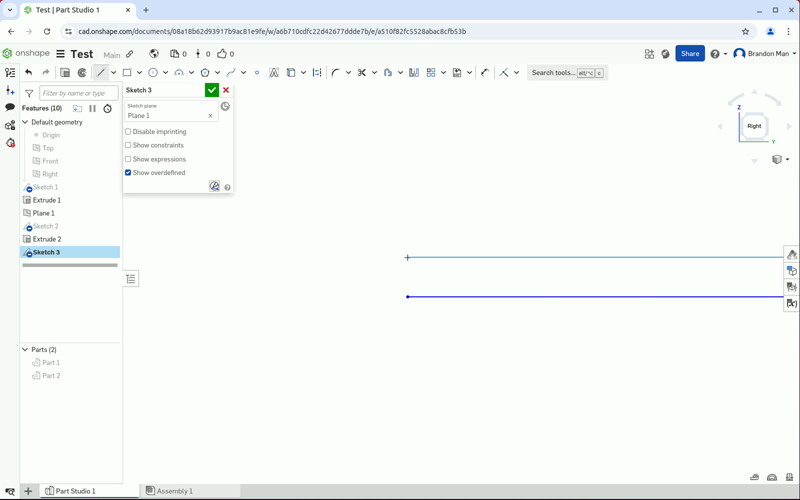
scroll(-6)
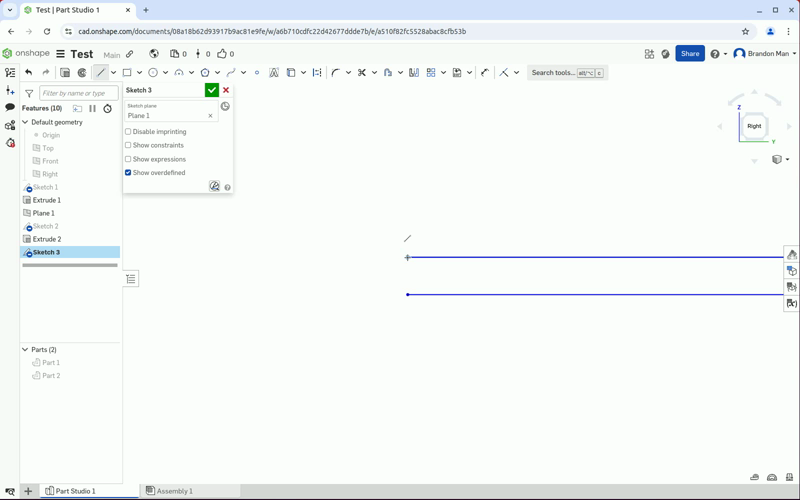
scroll(-6)
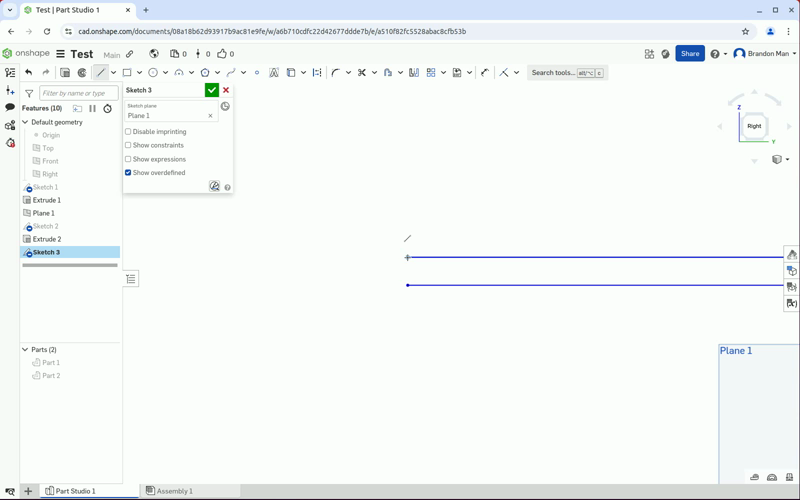
scroll(-6)
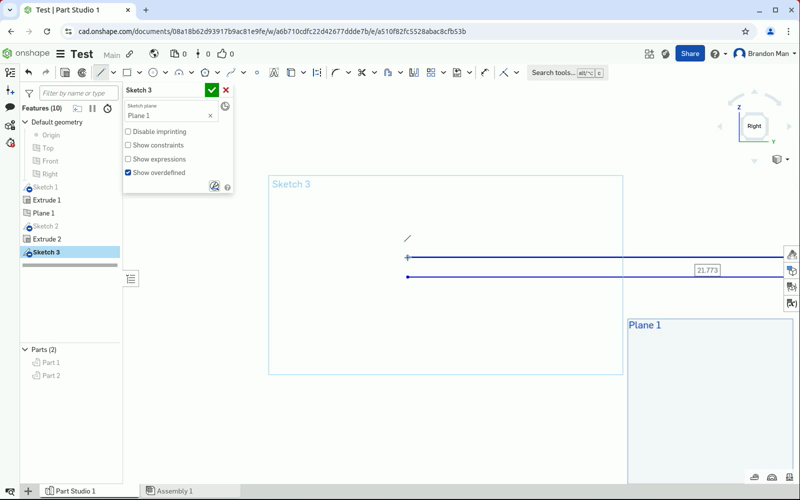
scroll(-6)
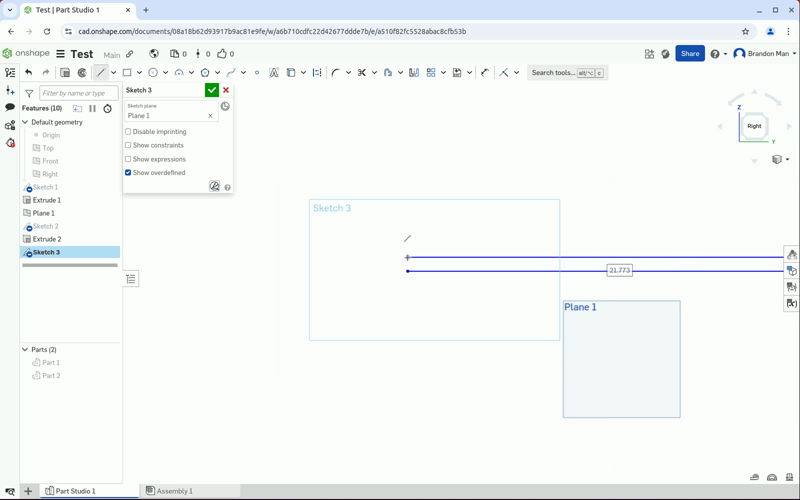
scroll(-6)
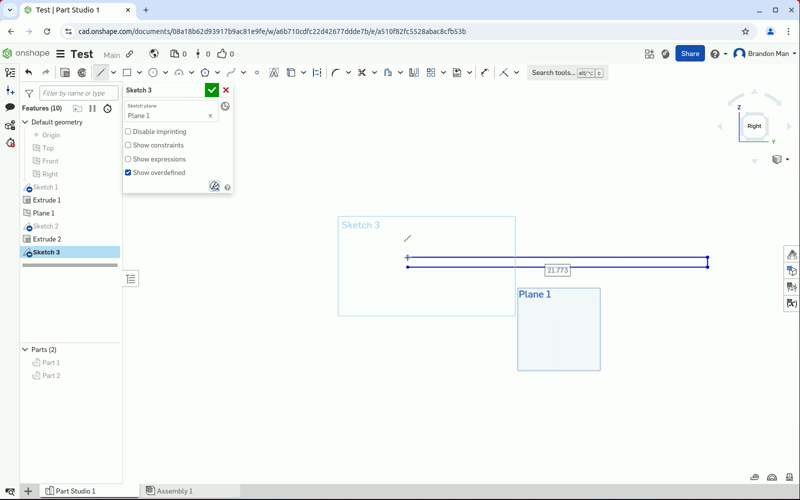
scroll(-6)
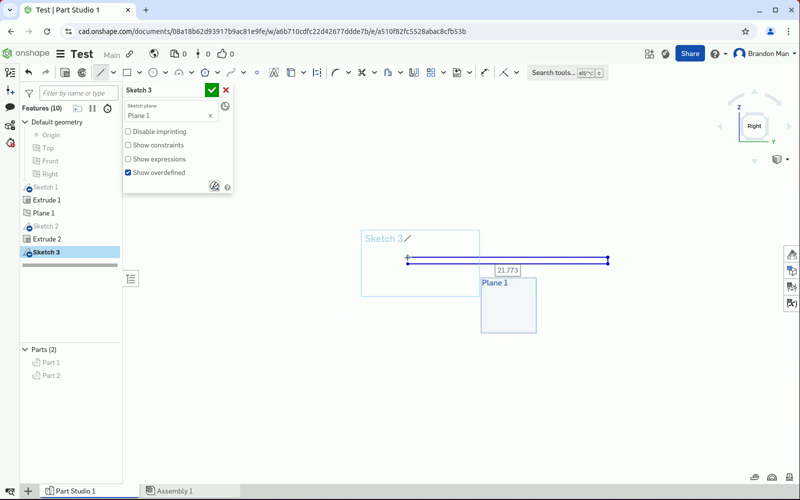
scroll(-6)
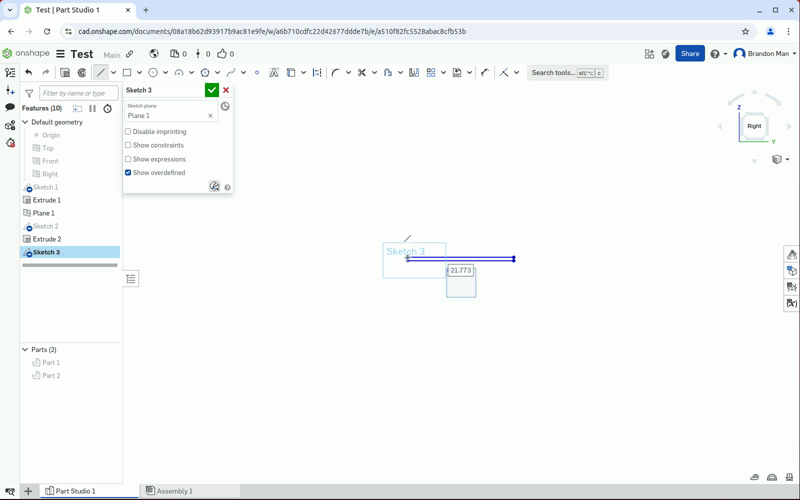
key_up(shift)
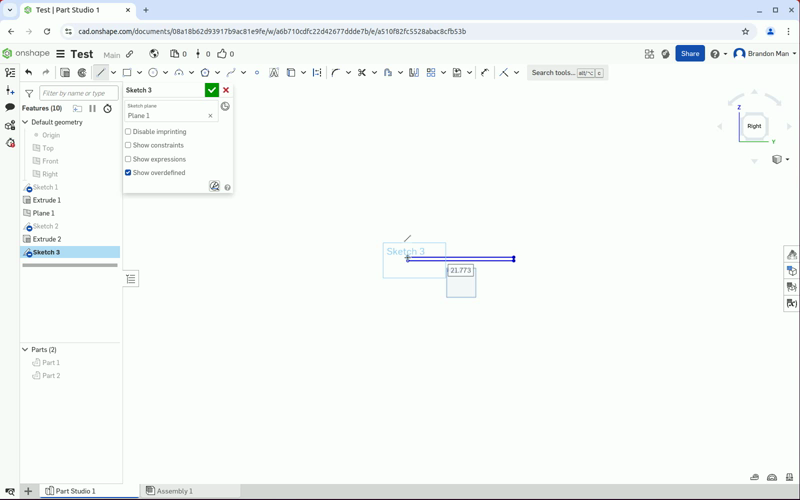
mouse_move(437, 257)
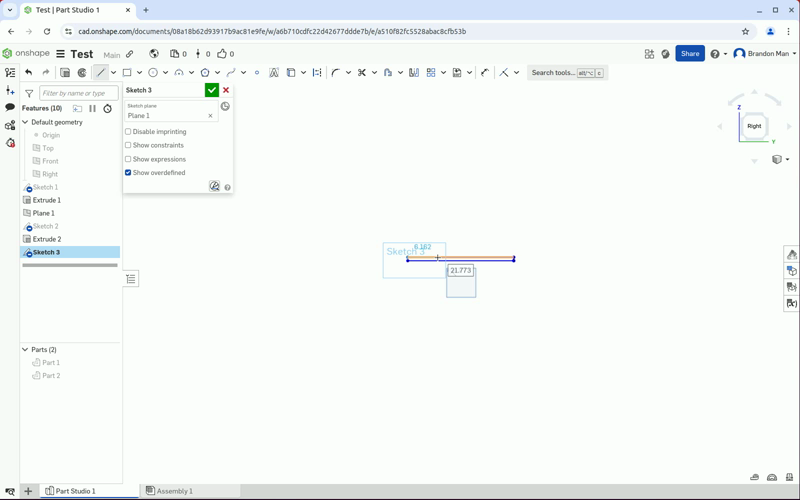
key_down(shift)
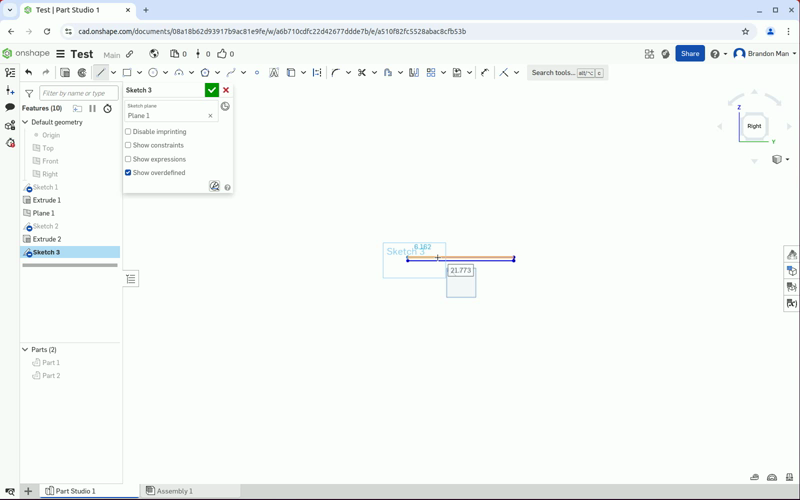
mouse_move(407, 260)
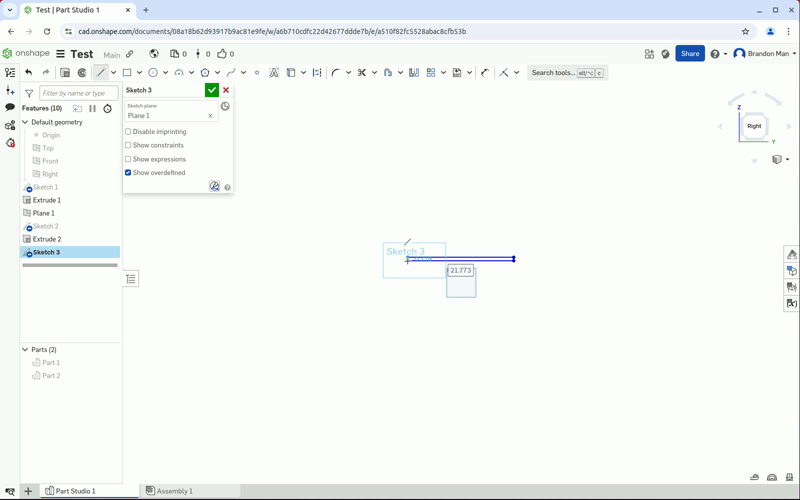
scroll(6)
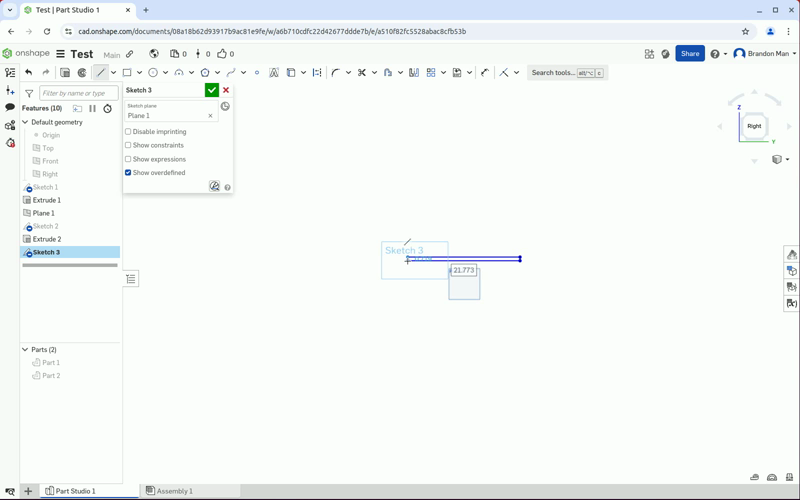
scroll(6)
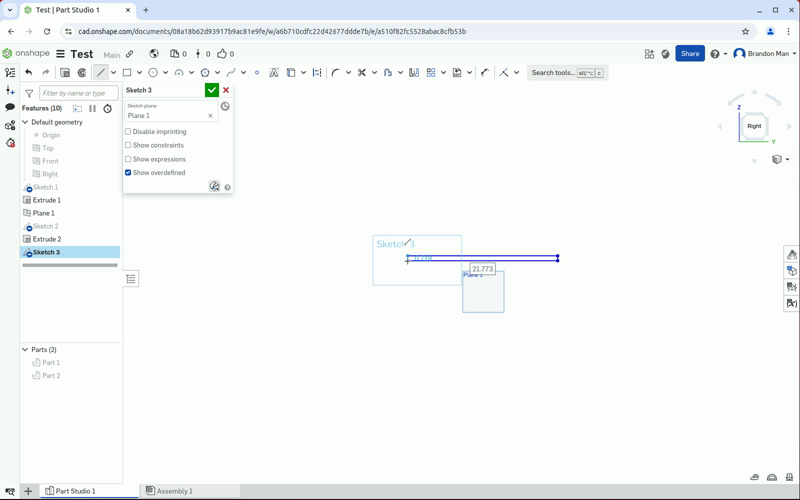
scroll(6)
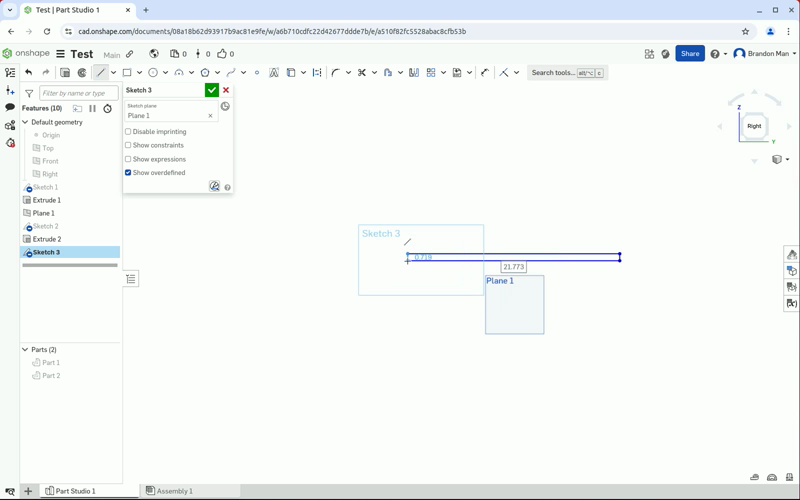
scroll(6)
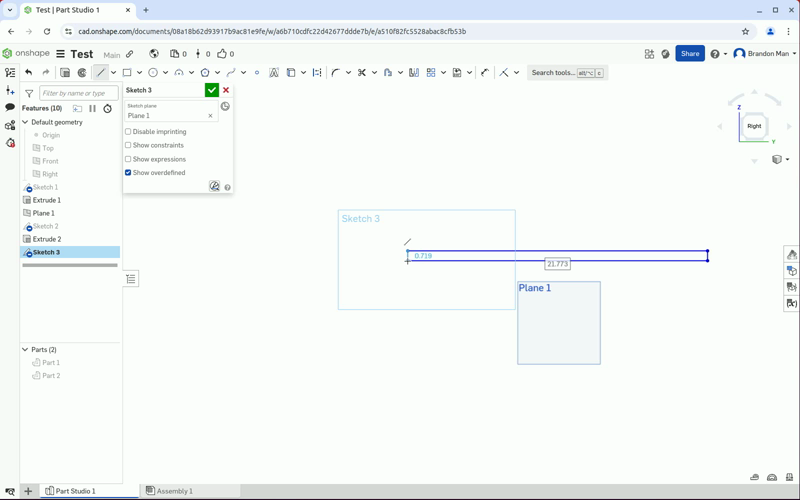
scroll(6)
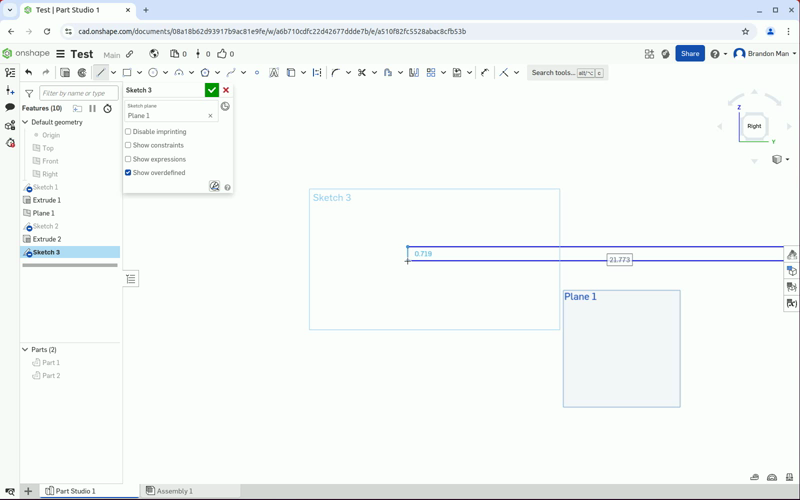
scroll(6)
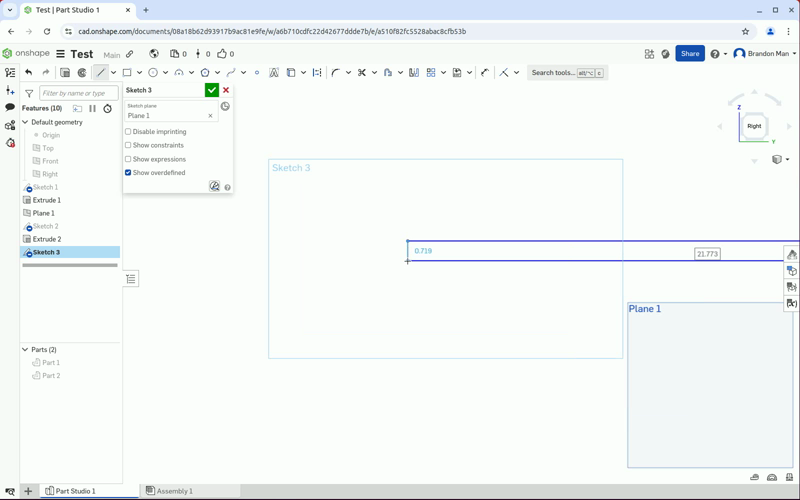
scroll(6)
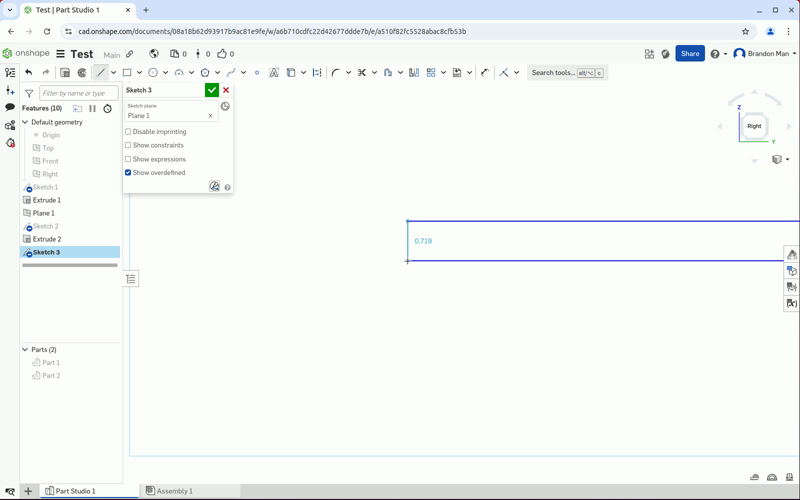
key_up(shift)
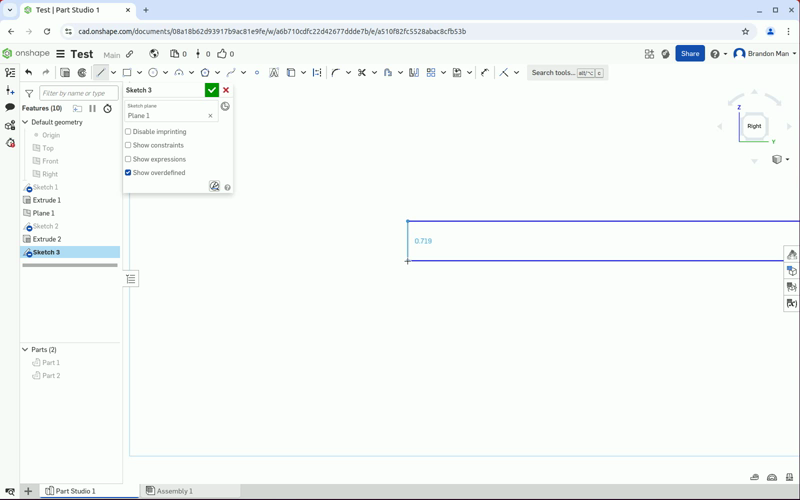
click(407, 260)
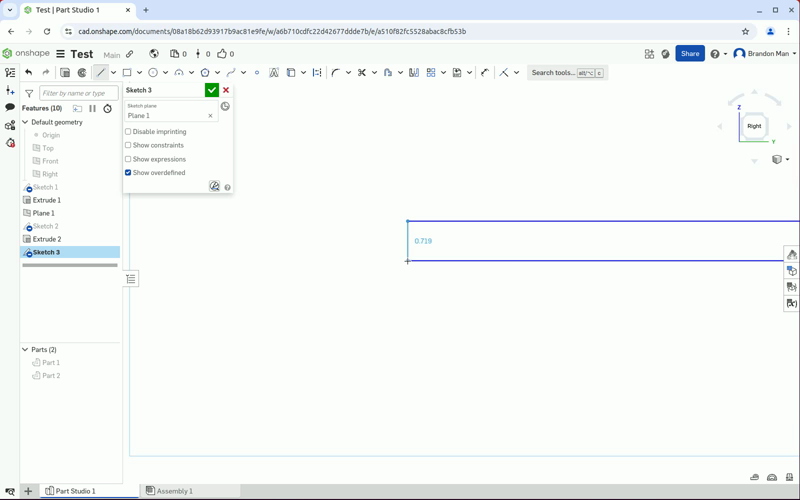
scroll(-6)
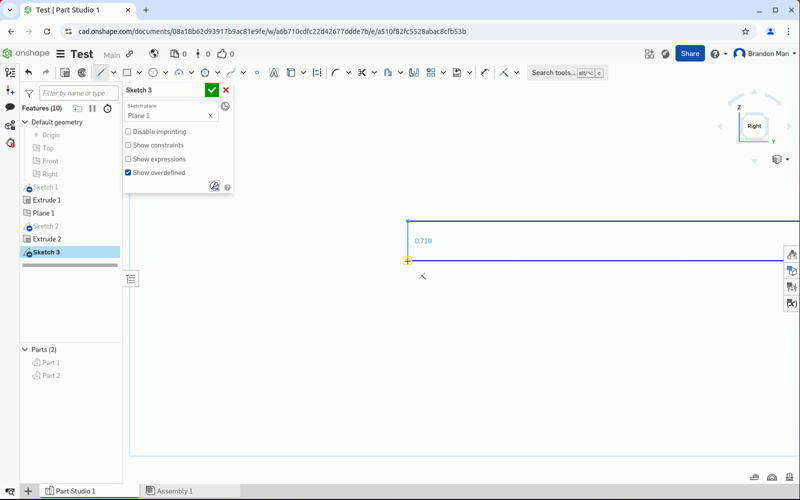
scroll(-6)
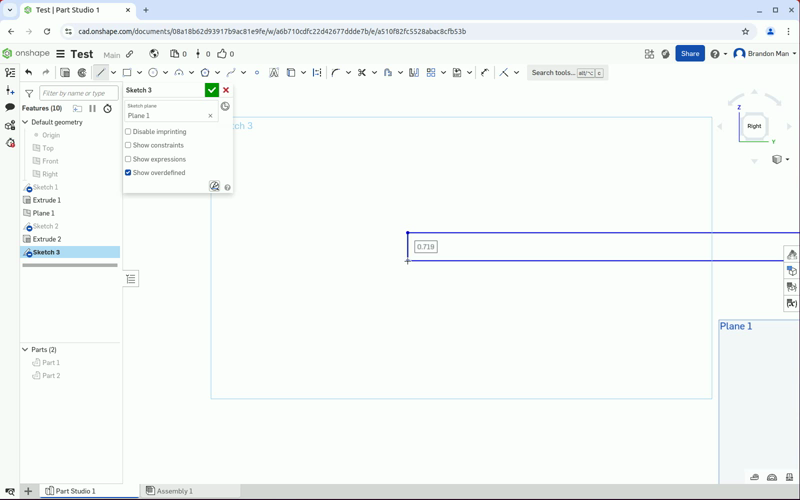
scroll(-6)
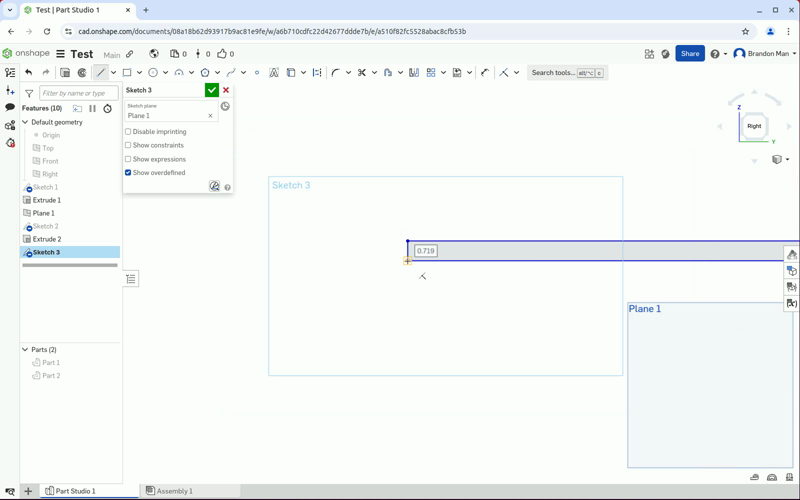
scroll(-6)
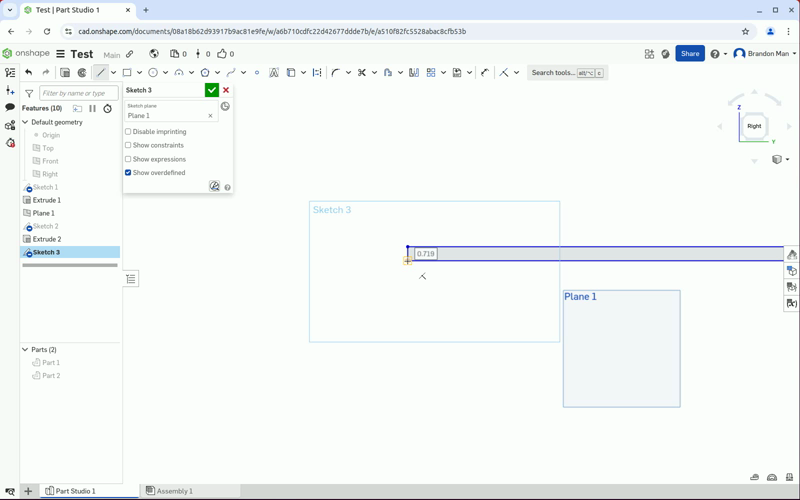
scroll(-6)
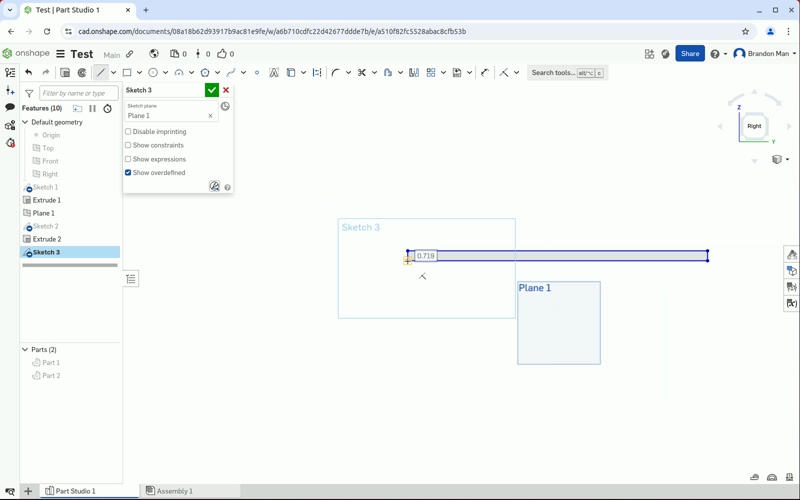
scroll(-6)
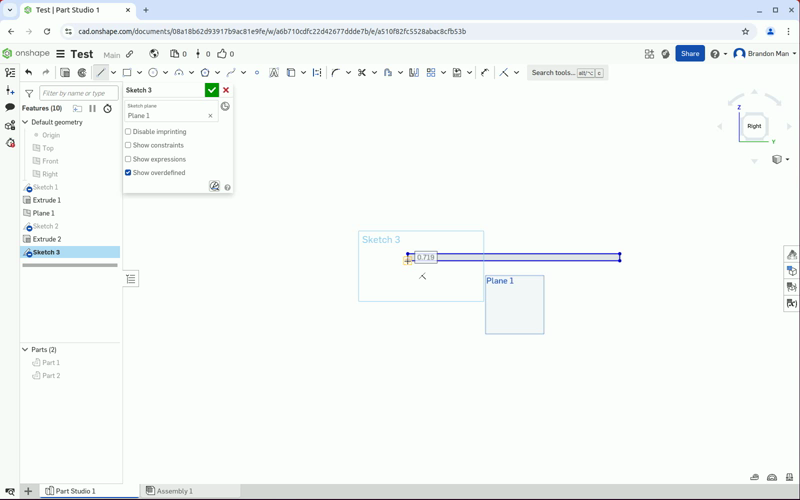
scroll(-6)
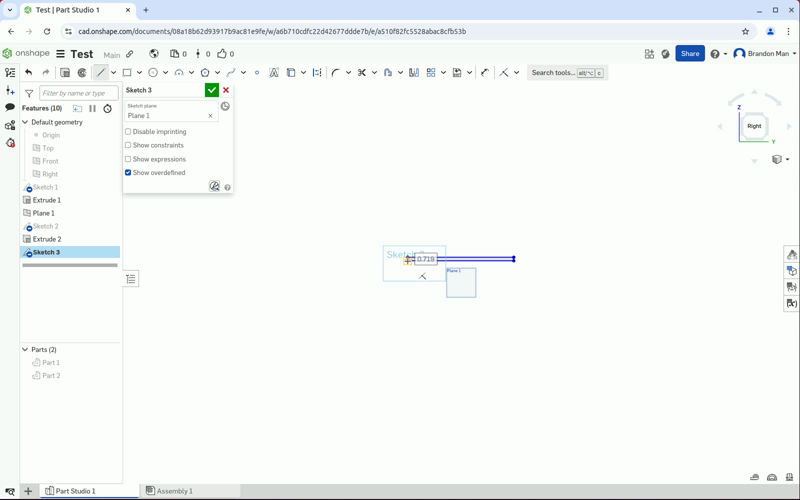
key(esc)
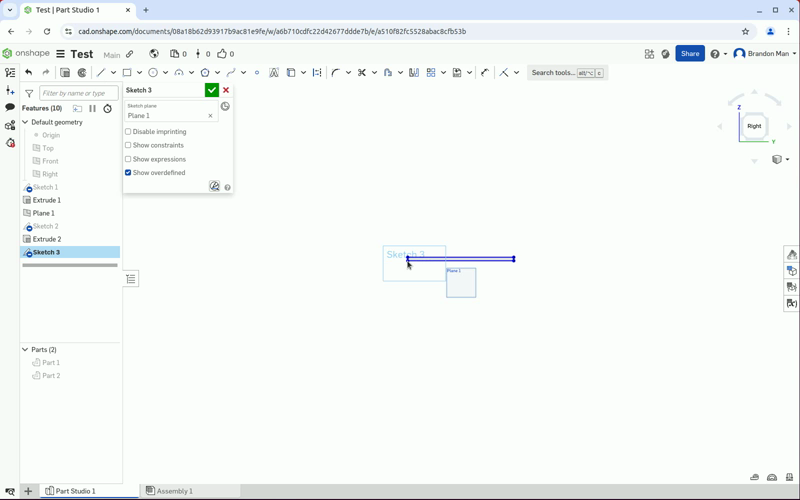
mouse_move(411, 259)
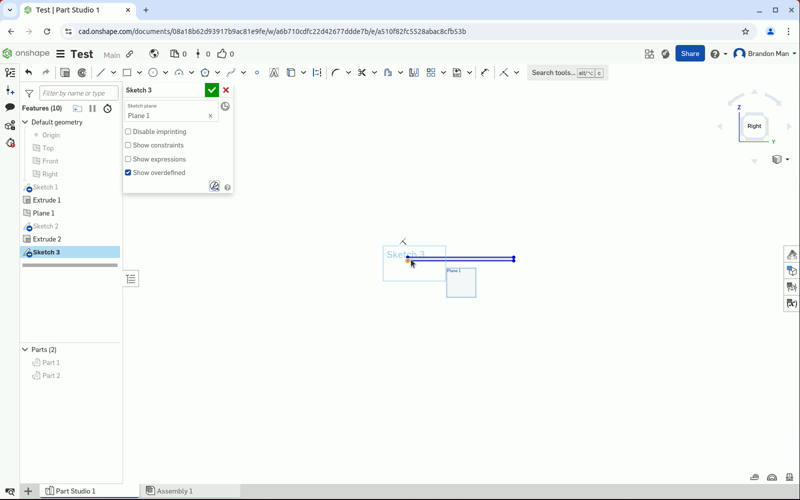
scroll(6)
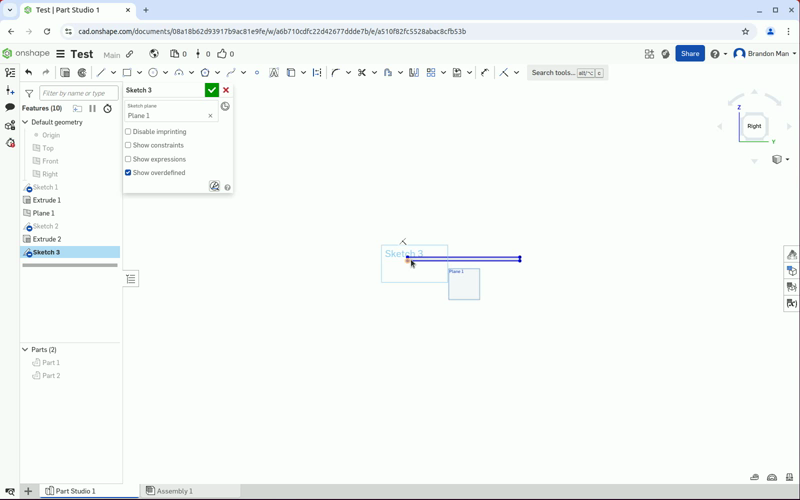
scroll(6)
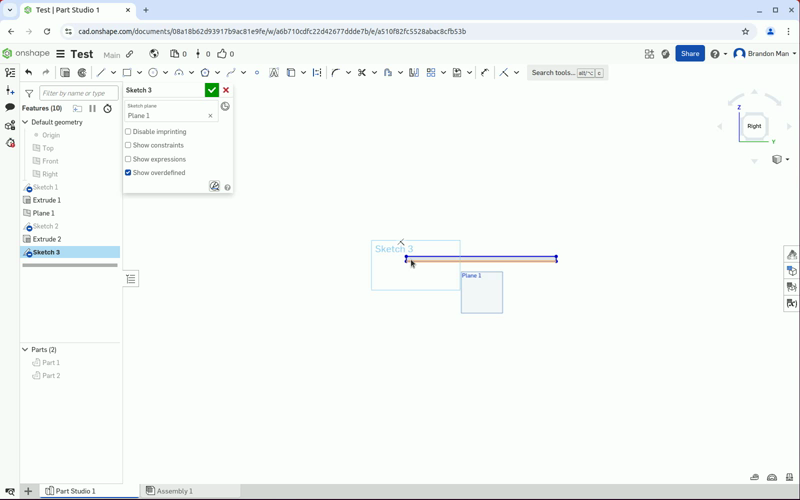
scroll(6)
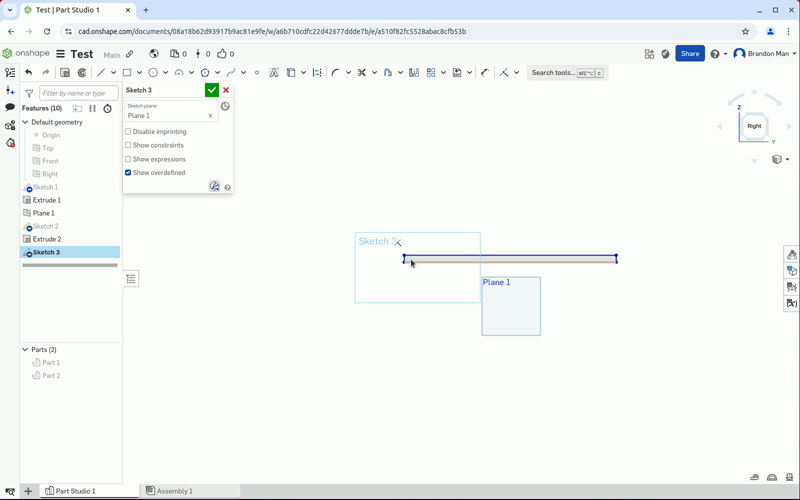
scroll(6)
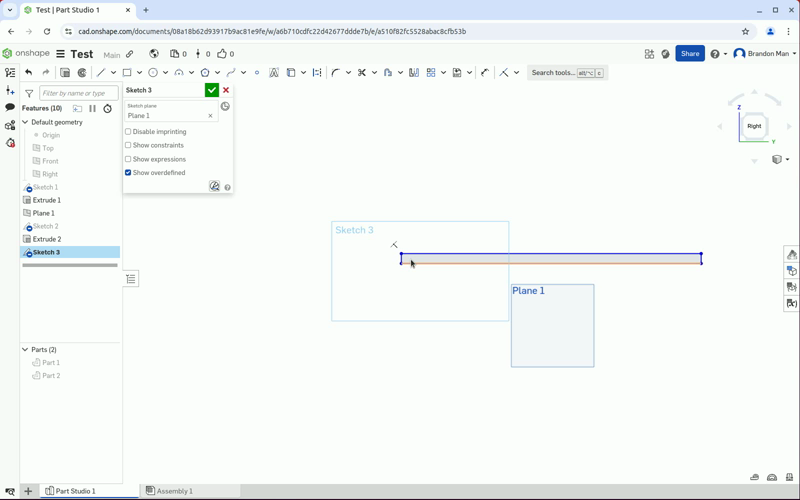
scroll(6)
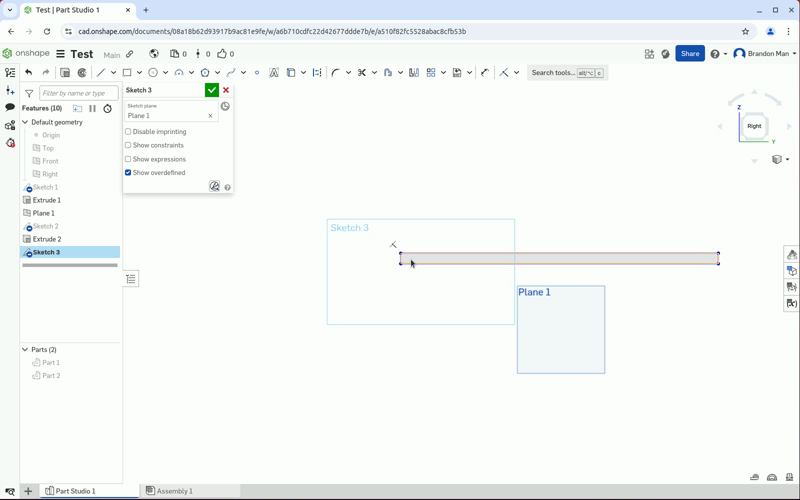
scroll(6)
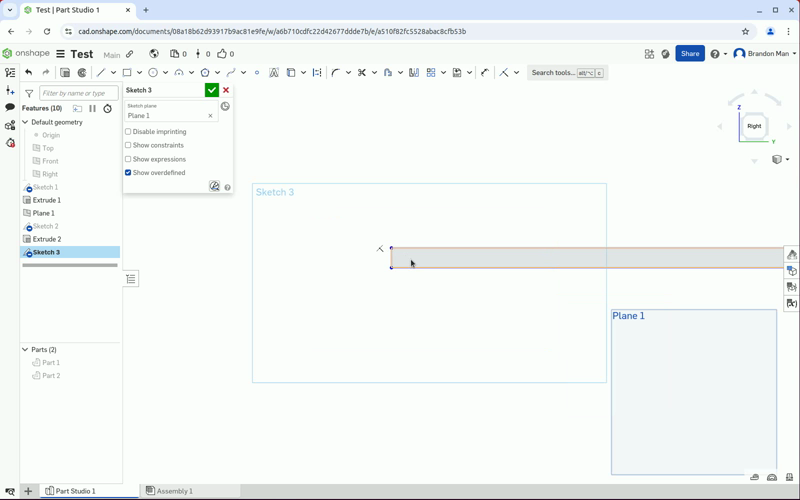
scroll(6)
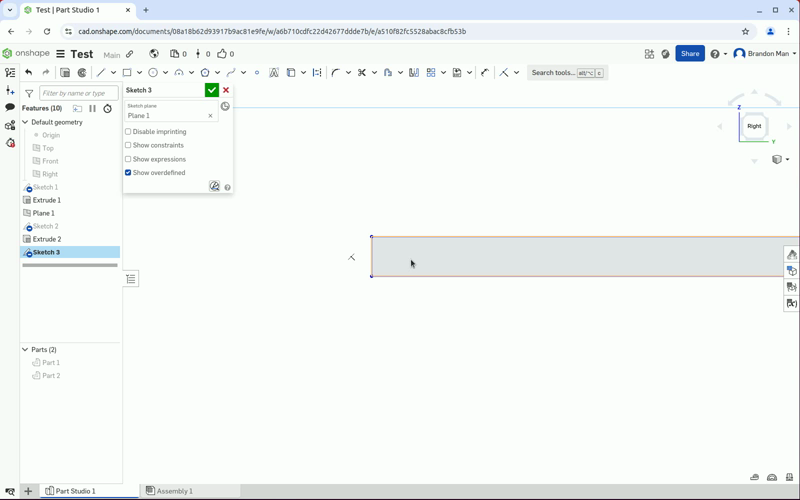
click(411, 259)
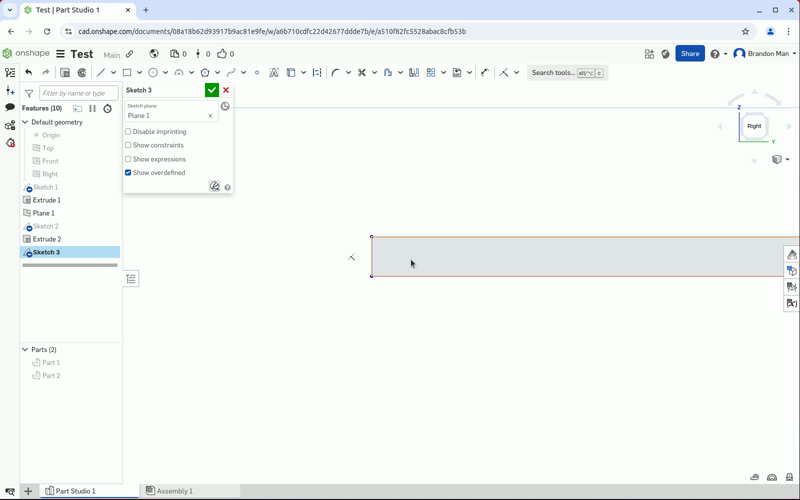
scroll(-6)
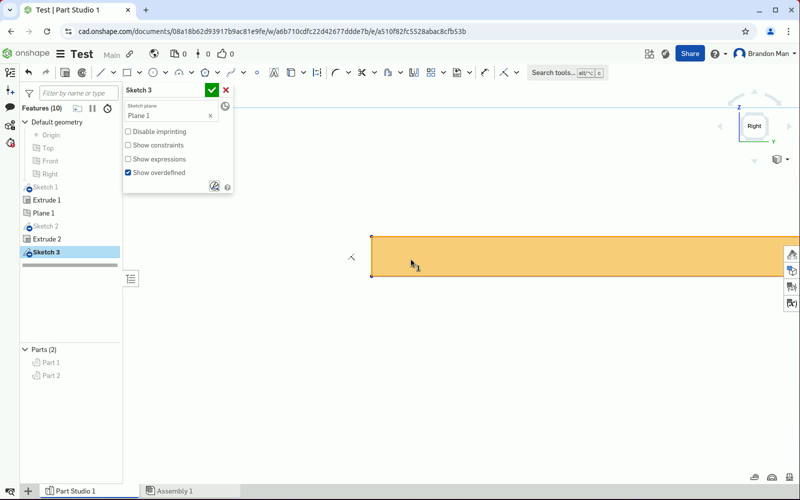
scroll(-6)
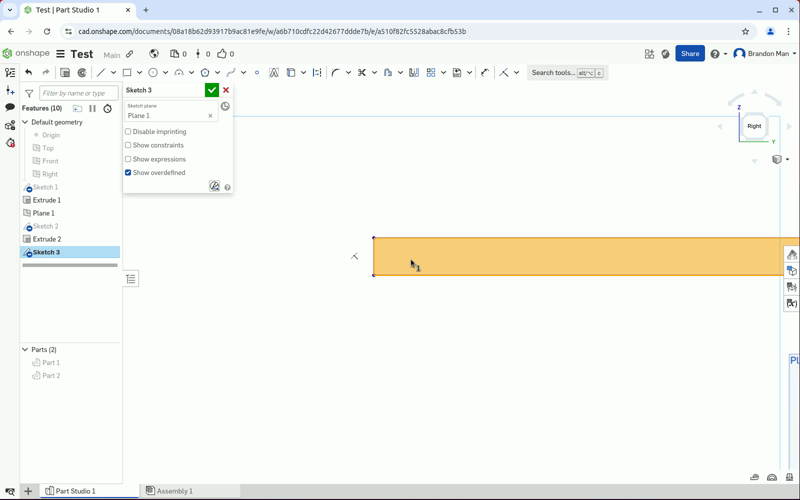
scroll(-6)
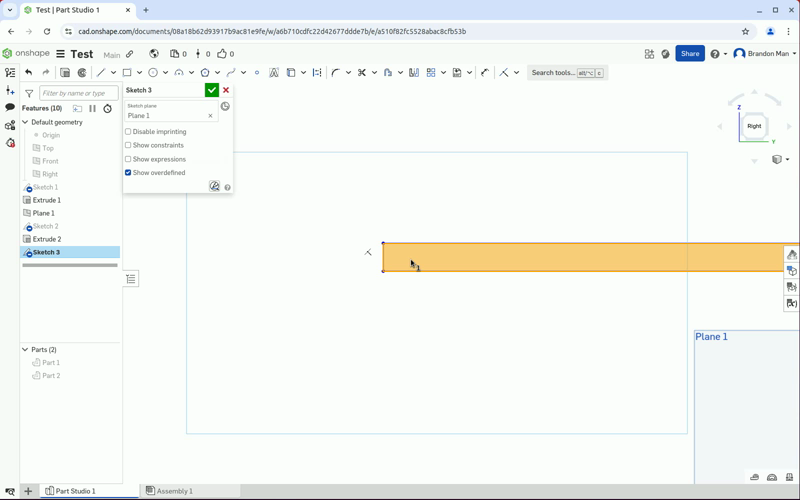
scroll(-6)
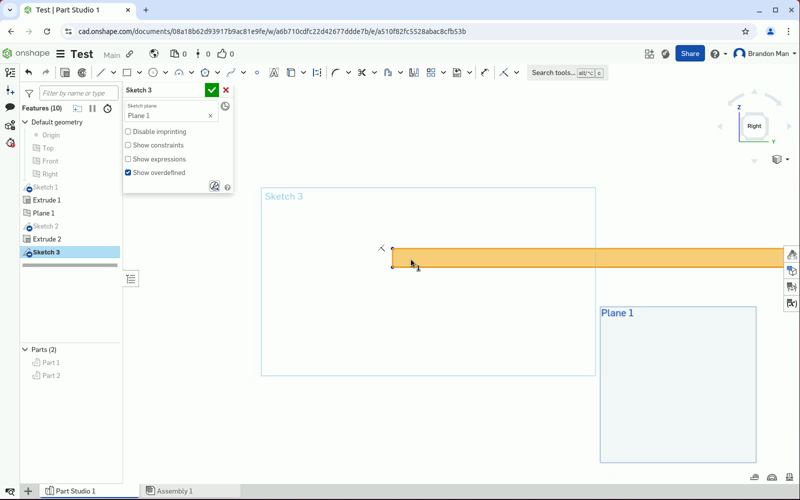
scroll(-6)
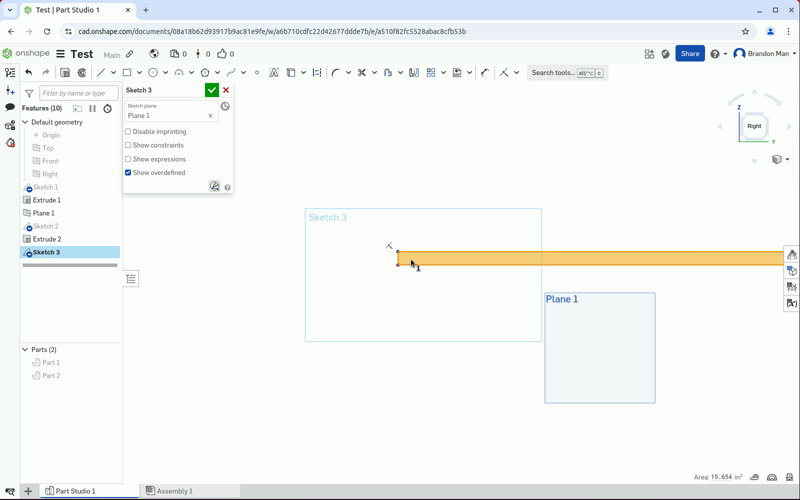
scroll(-6)
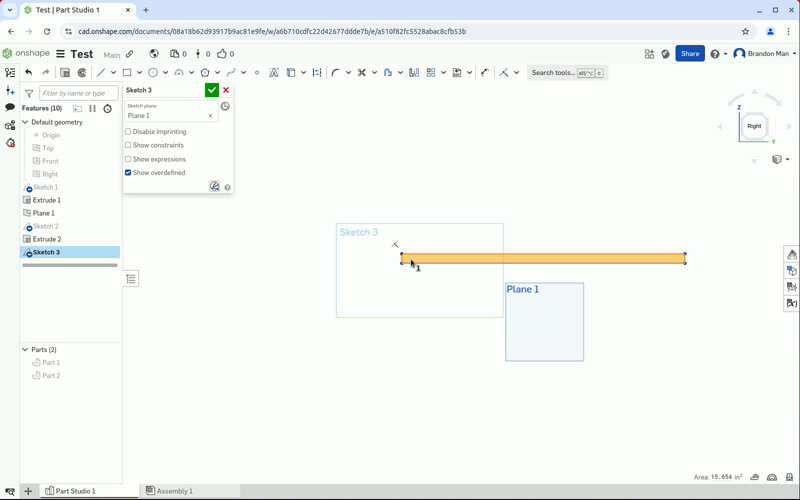
scroll(-6)
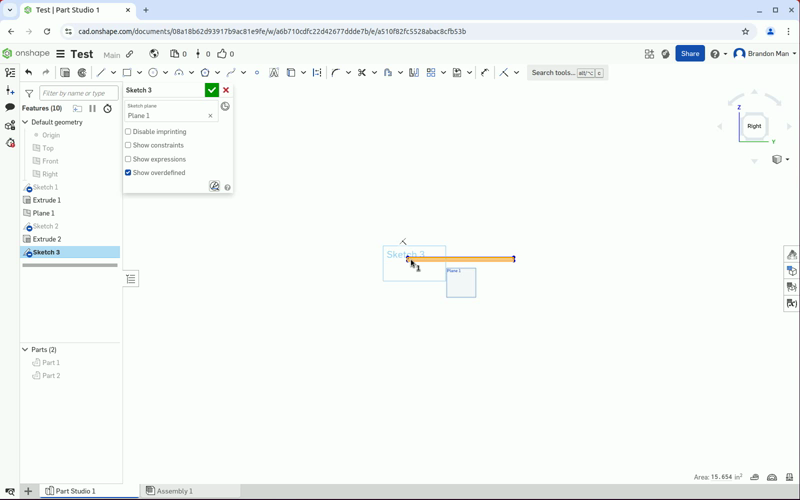
mouse_move(73, 352)
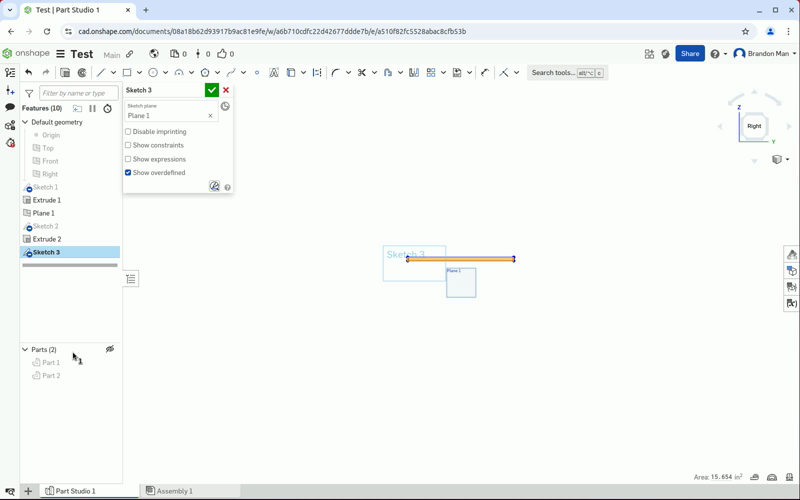
key(shift+y)
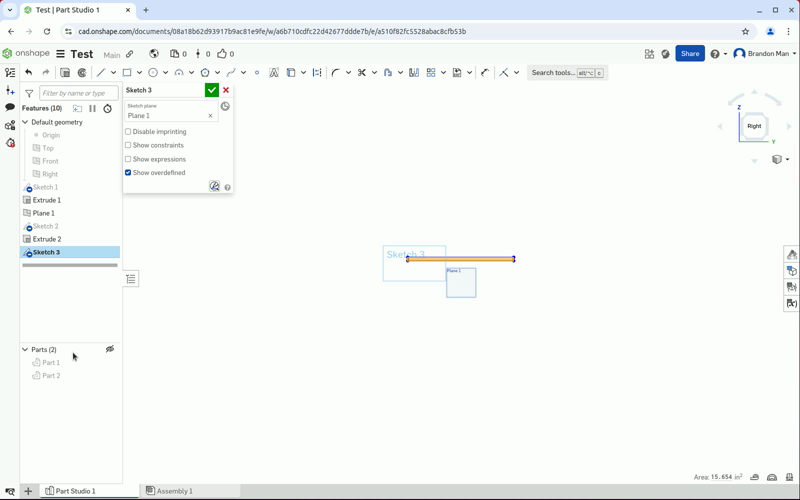
key(shift+e)
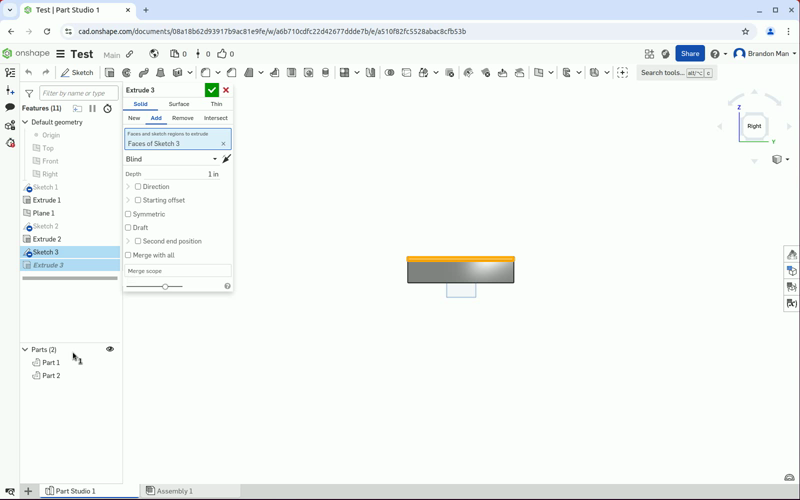
mouse_move(143, 106)
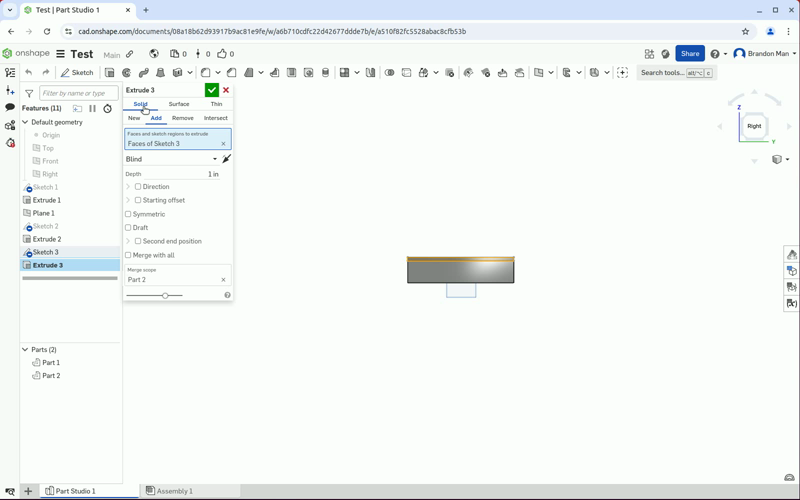
click(143, 106)
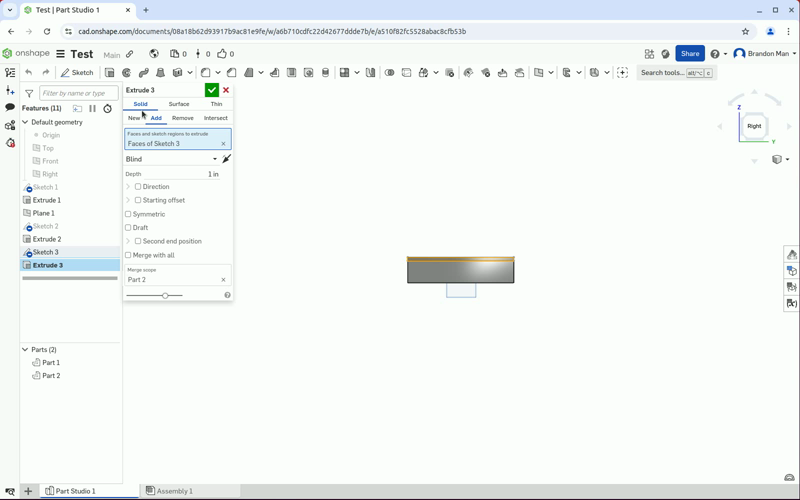
mouse_move(137, 120)
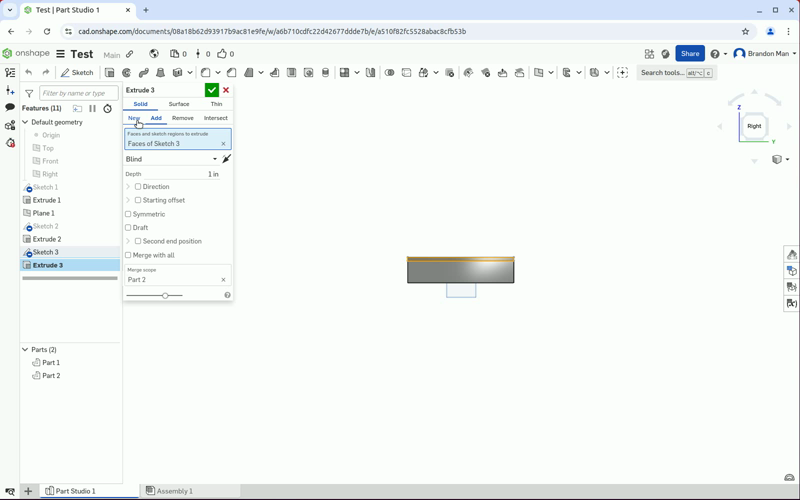
click(137, 120)
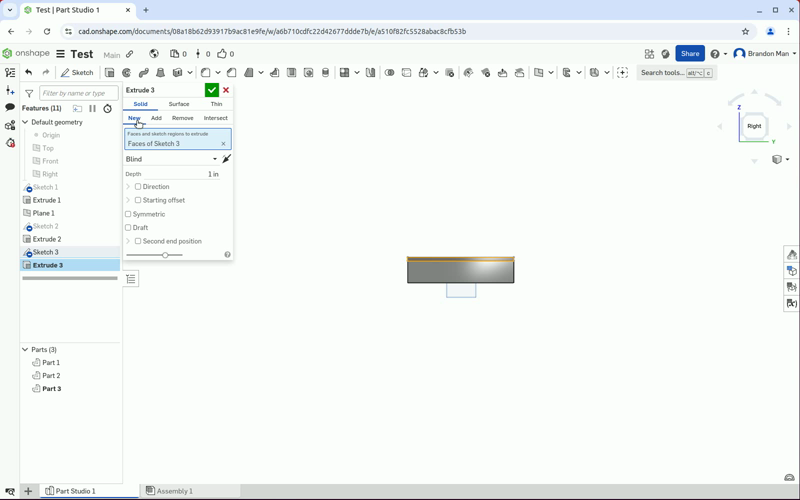
key(tab, 4)
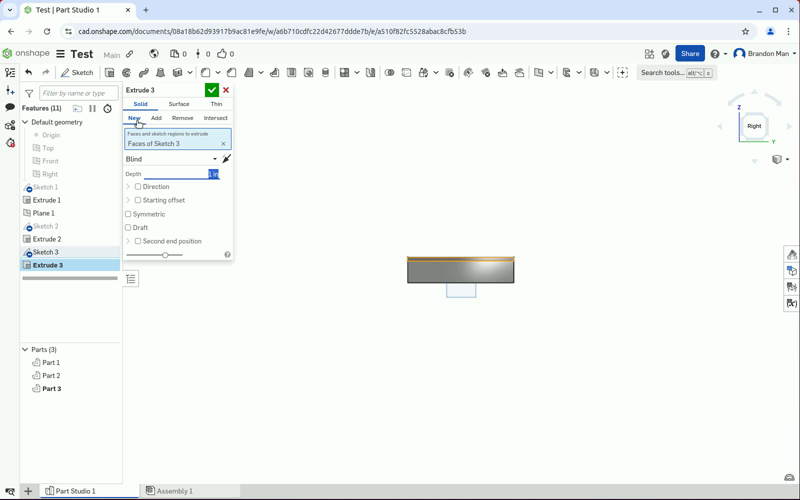
text(0.722)
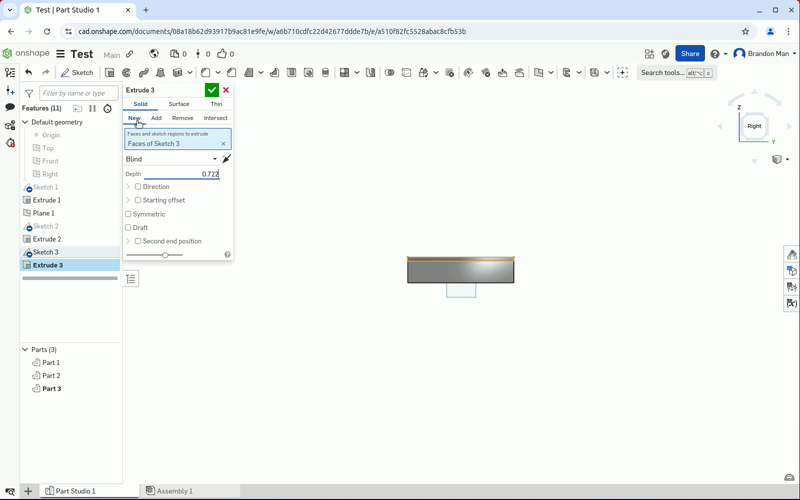
key(enter)
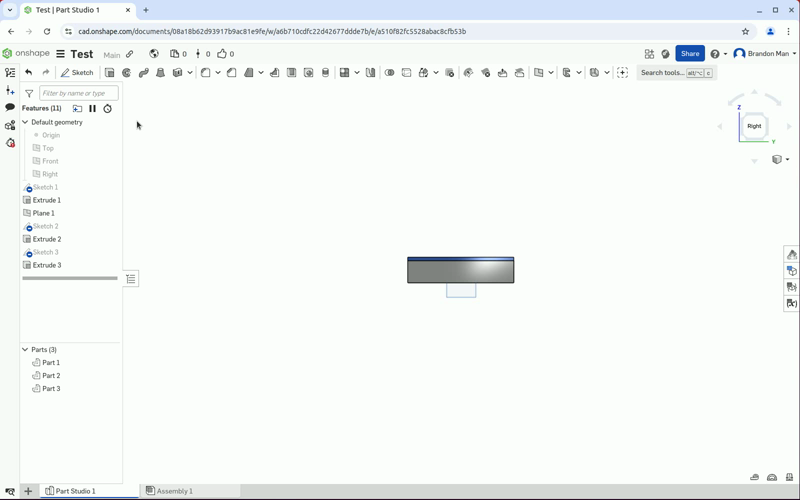
key(shift+h)
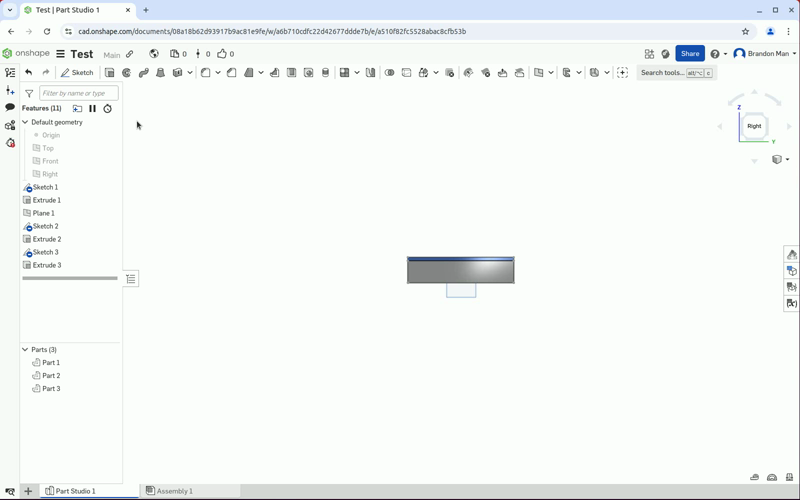
key(shift+h)
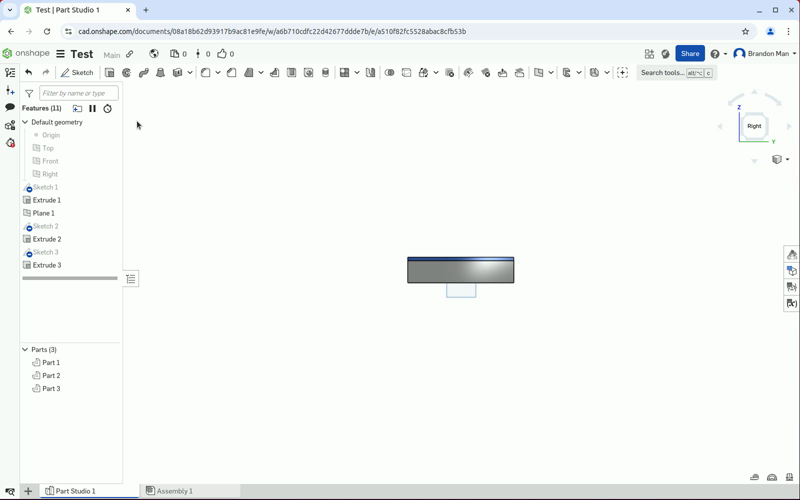
mouse_move(73, 189)
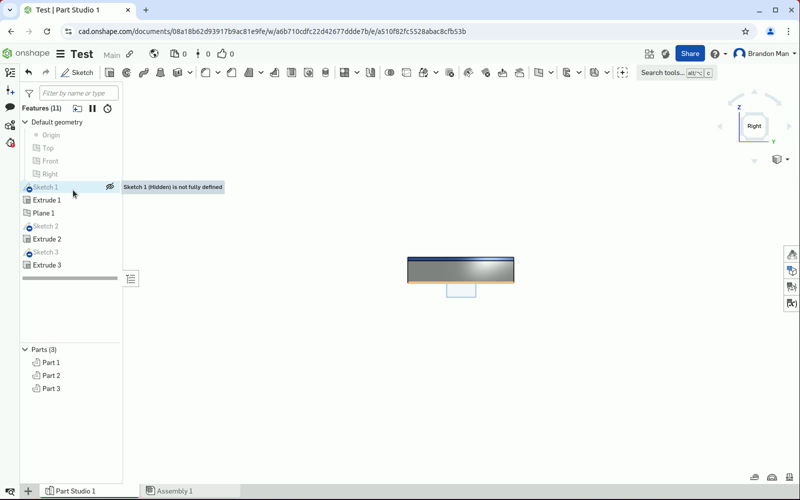
click(73, 189)
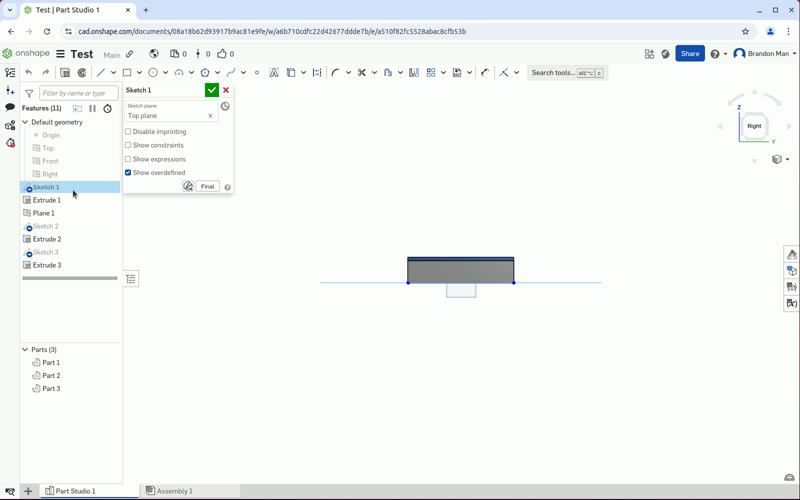
mouse_move(229, 92)
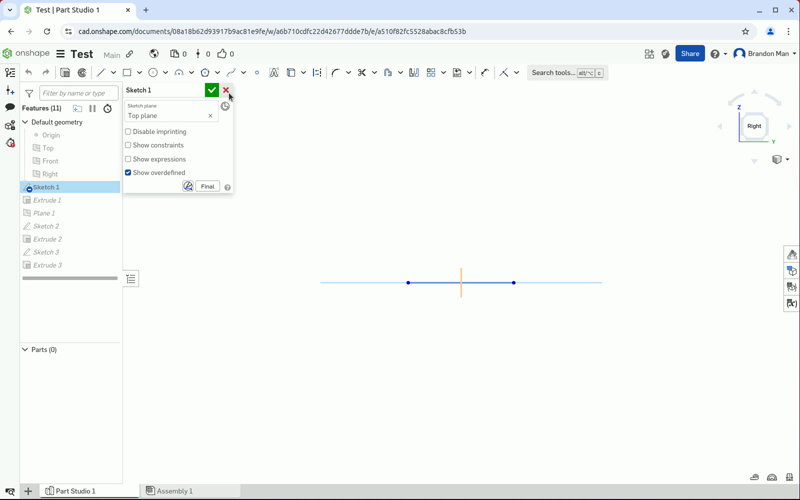
click(229, 92)
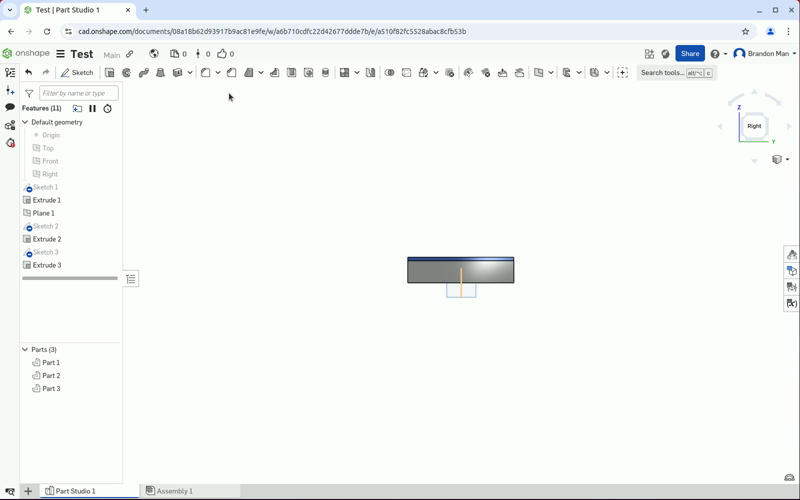
mouse_move(73, 352)
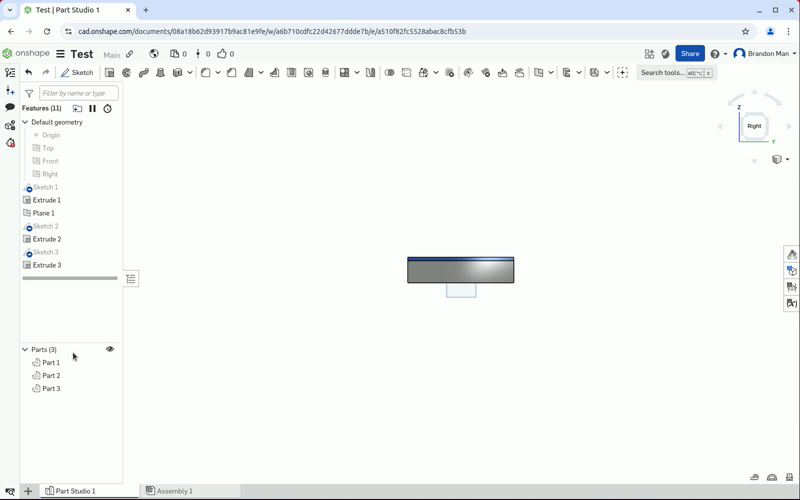
key(y)
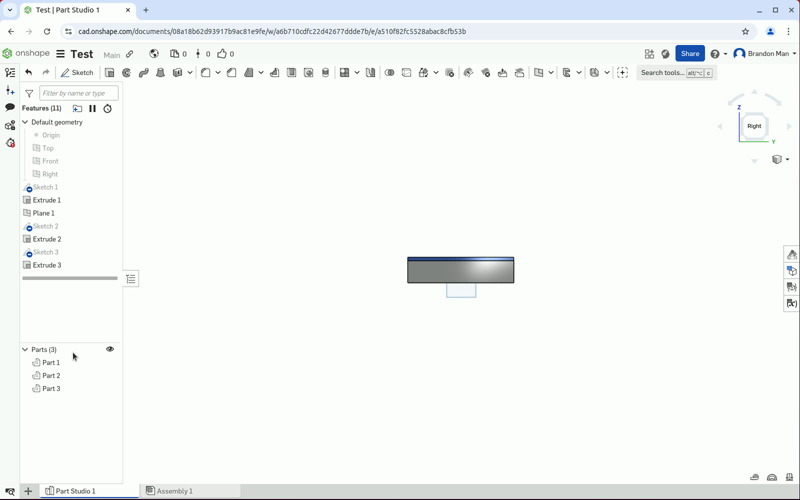
key(shift+p)
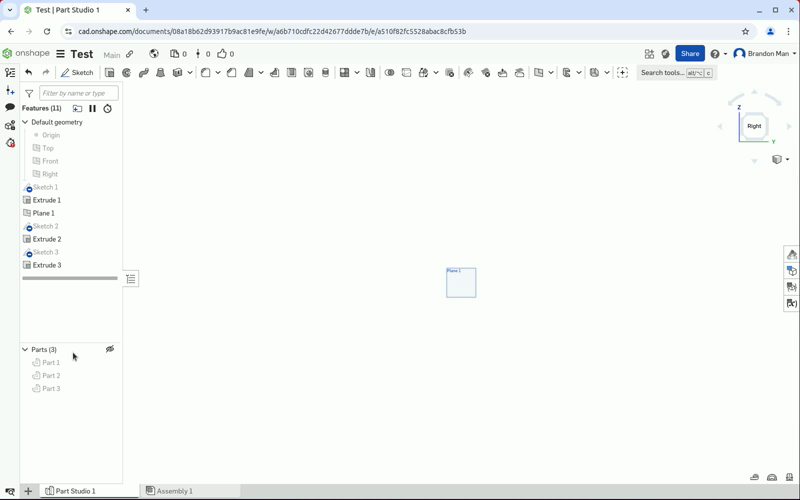
key(space)
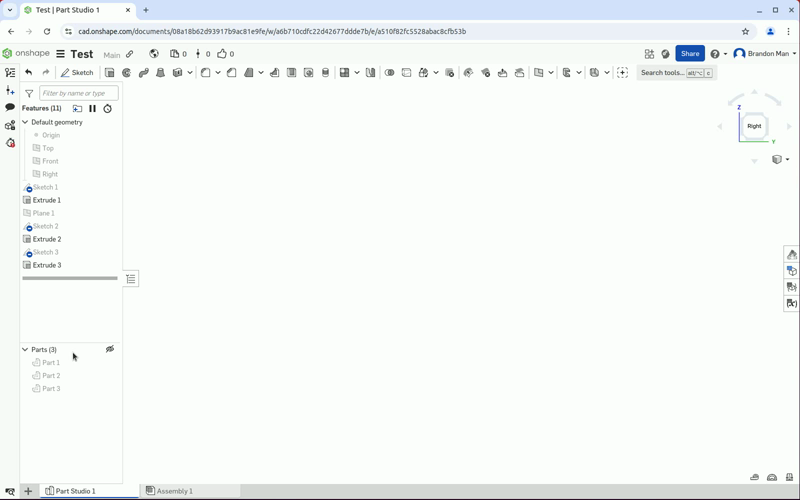
key_down(shift)
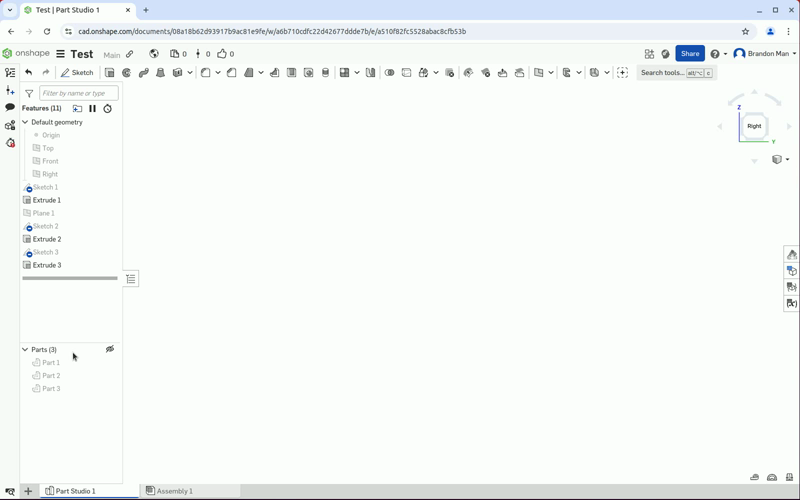
key(right)
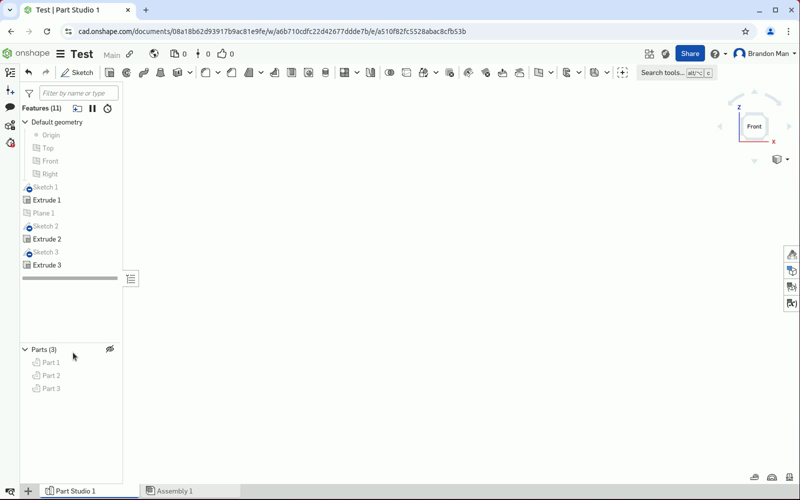
key_up(shift)
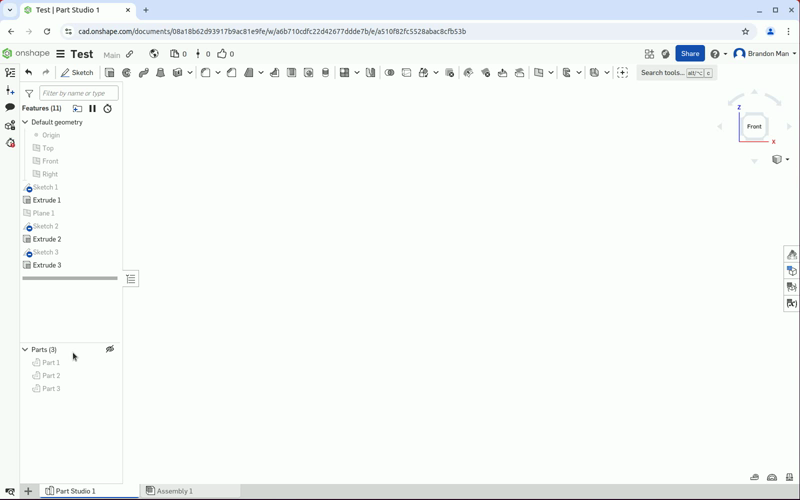
mouse_move(73, 352)
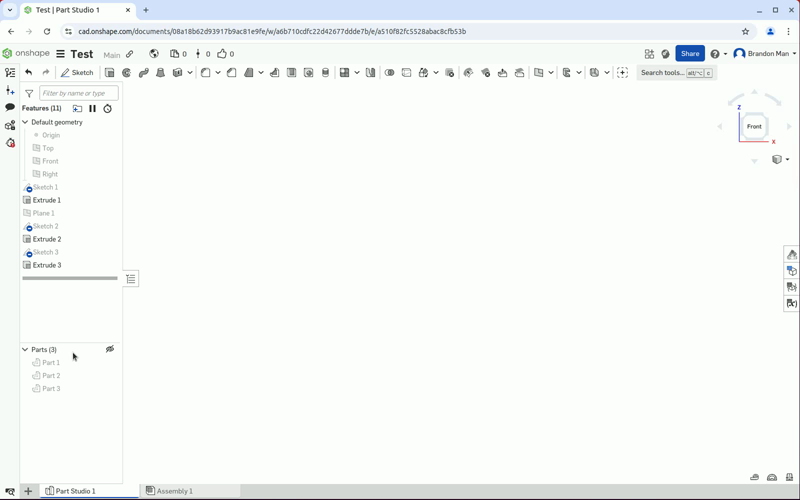
key(shift+y)
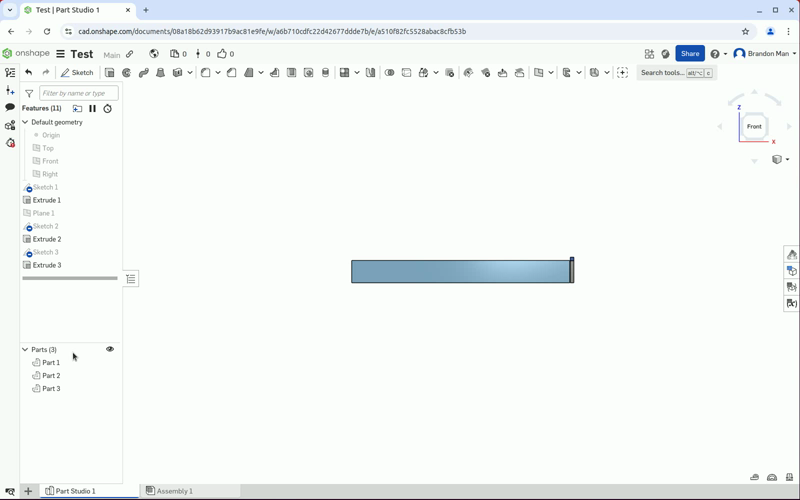
mouse_move(541, 75)
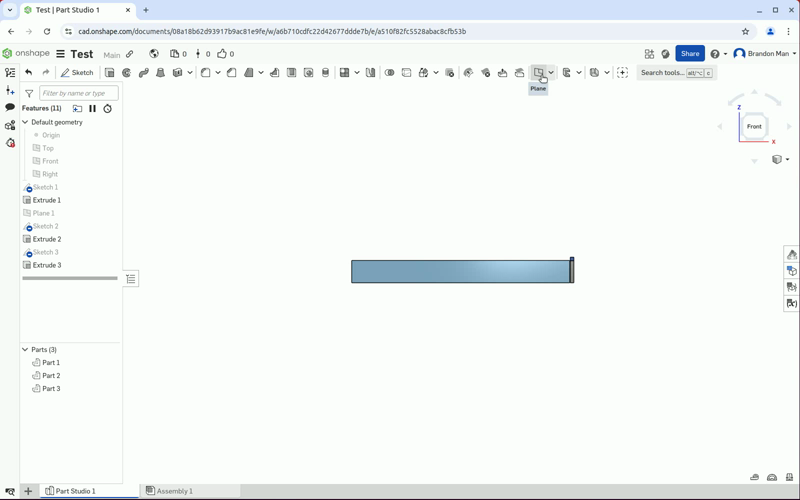
click(541, 75)
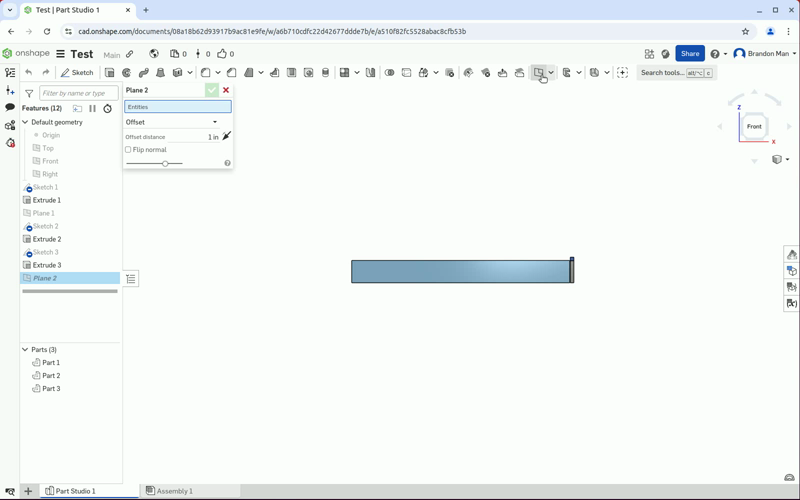
mouse_move(73, 163)
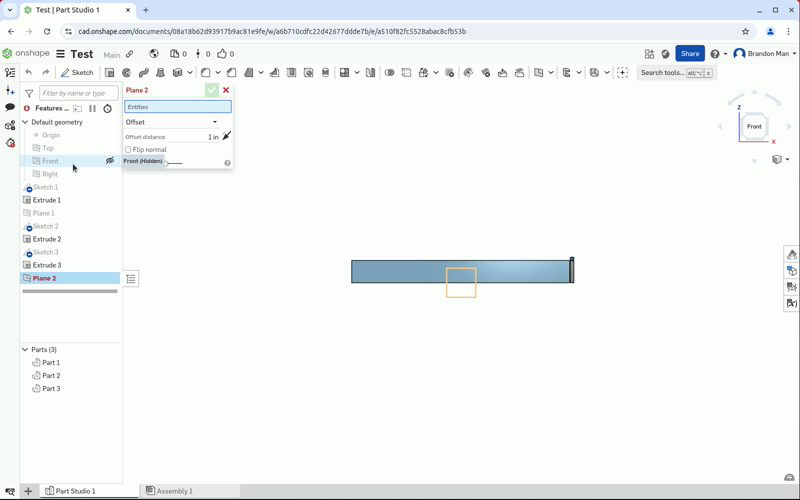
click(73, 163)
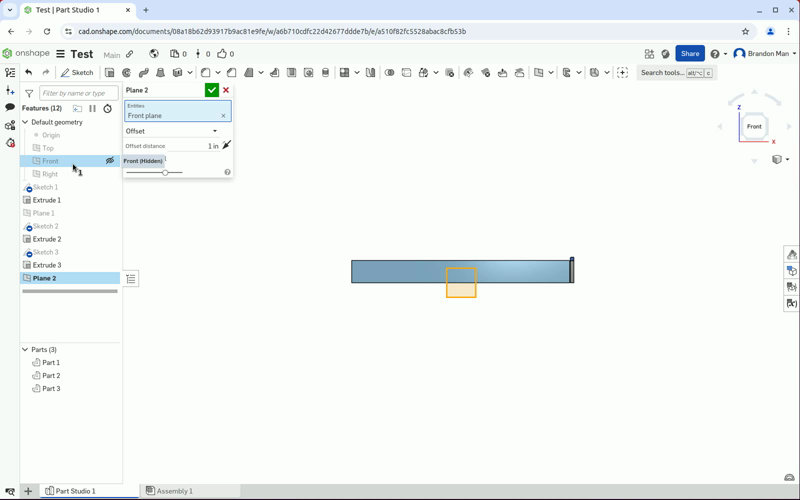
key(tab, 2)
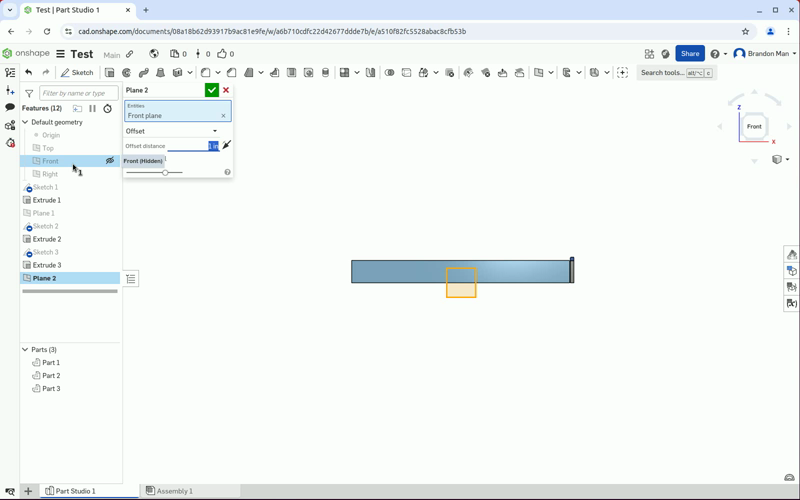
text(10.845)
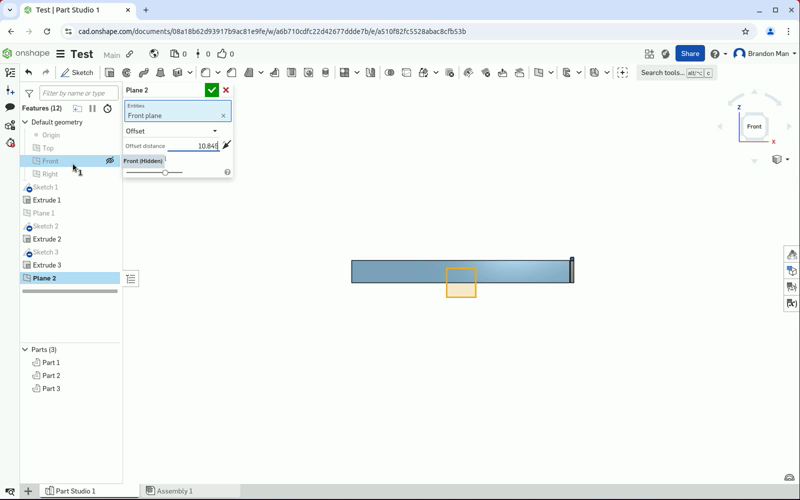
key(enter, 2)
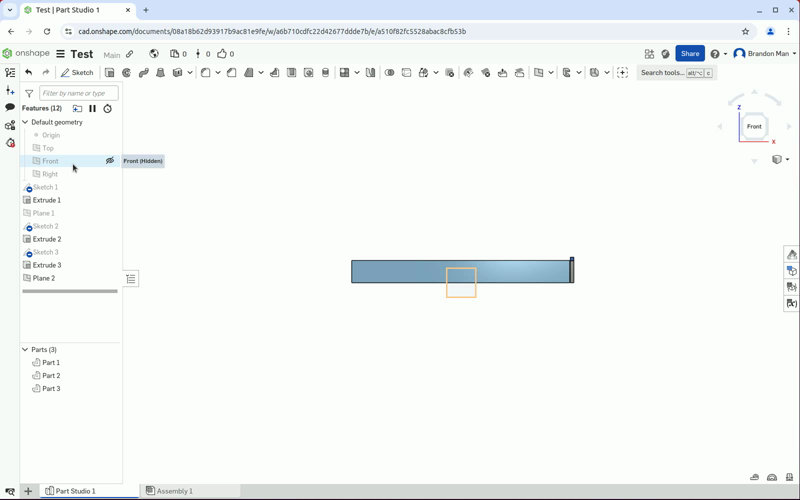
key(shift+s)
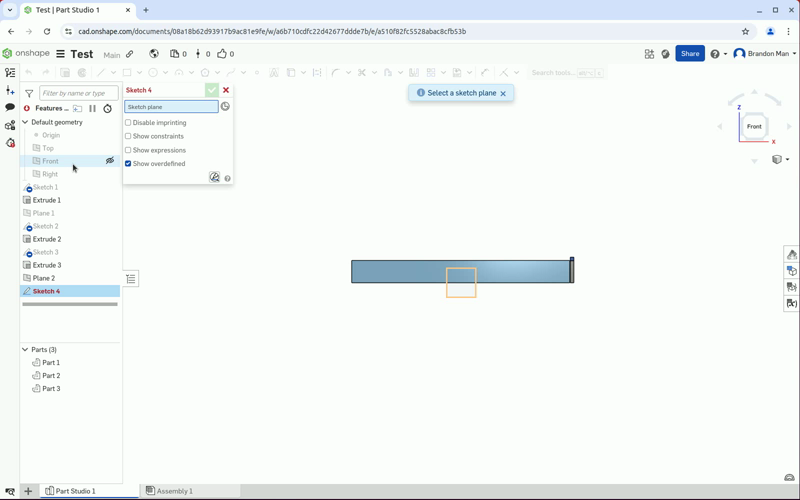
mouse_move(73, 280)
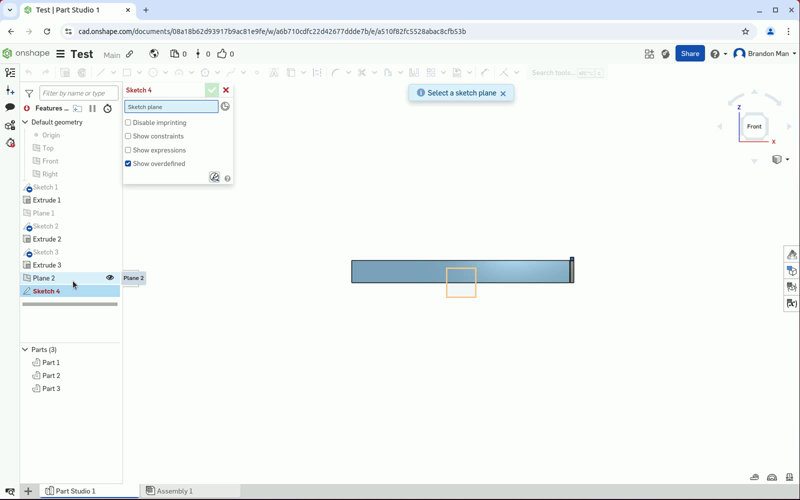
click(73, 280)
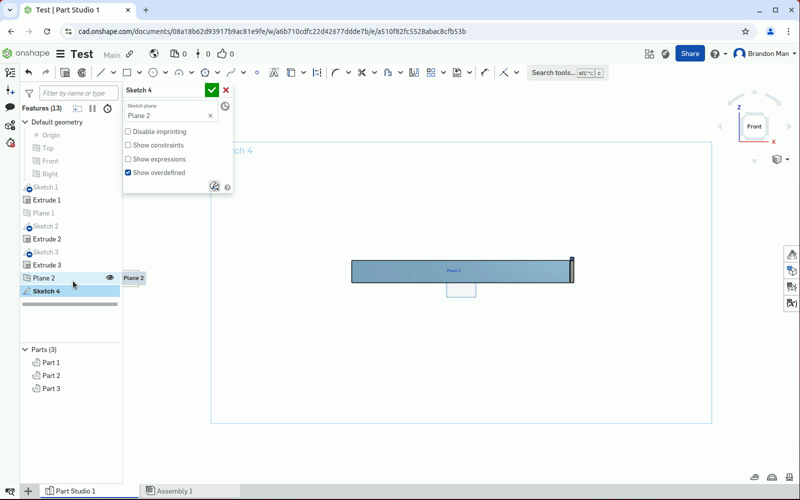
mouse_move(73, 352)
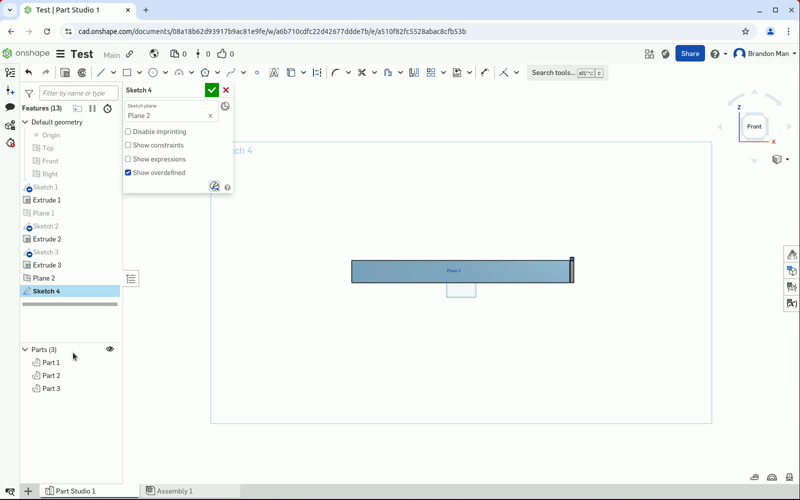
key(y)
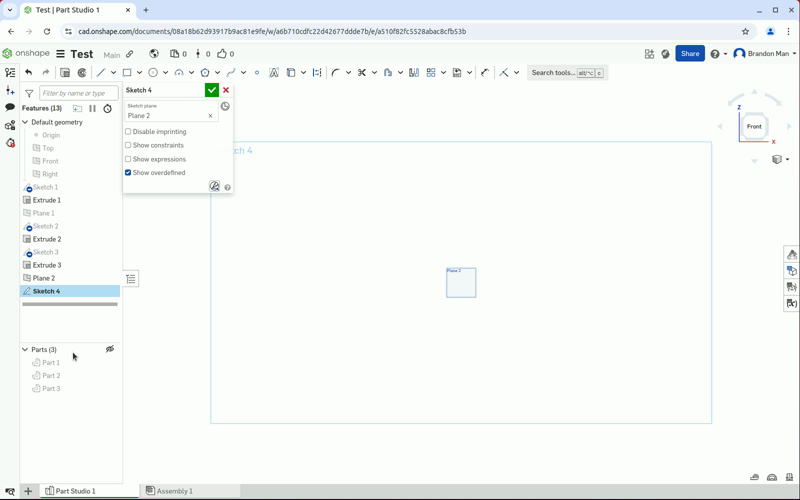
key(l)
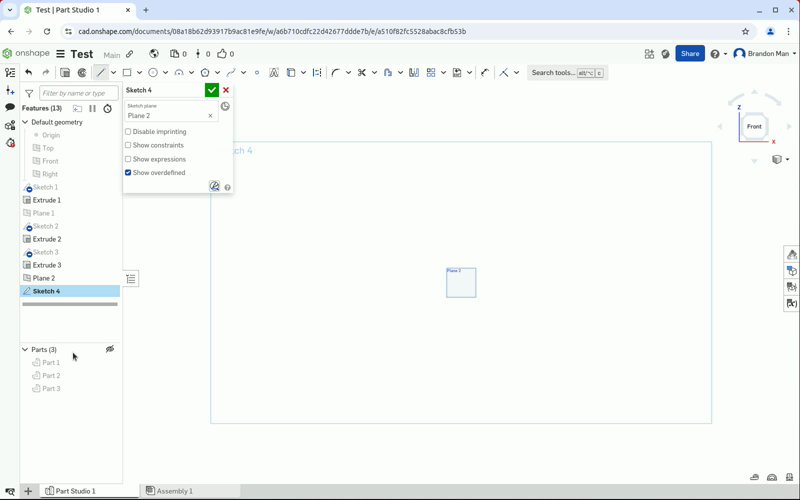
key_down(shift)
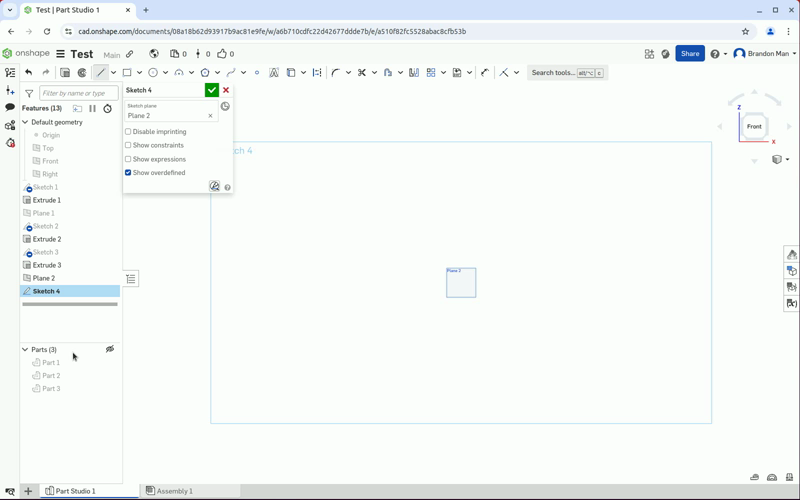
mouse_move(348, 282)
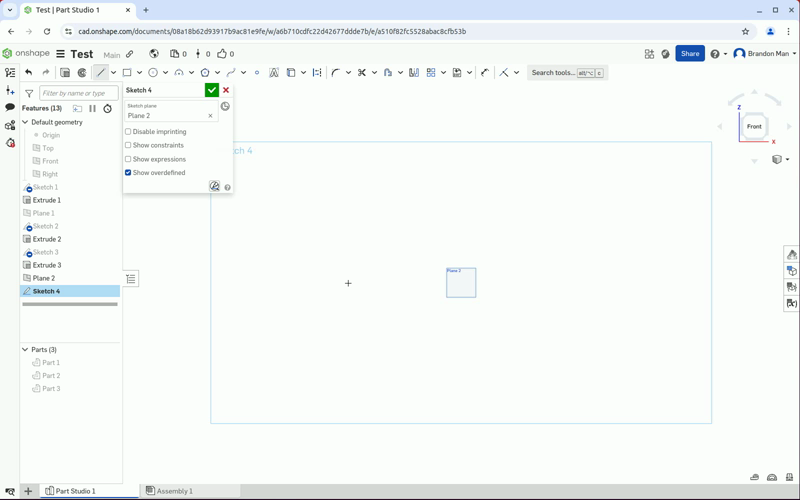
click(348, 282)
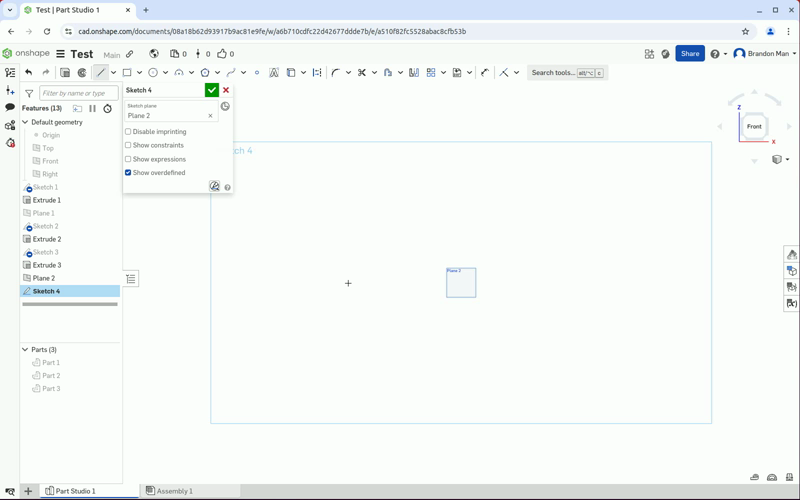
key_up(shift)
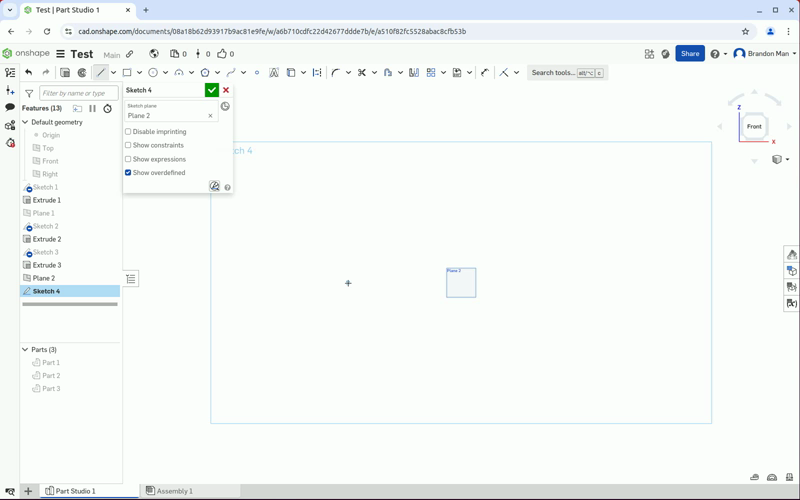
key_down(shift)
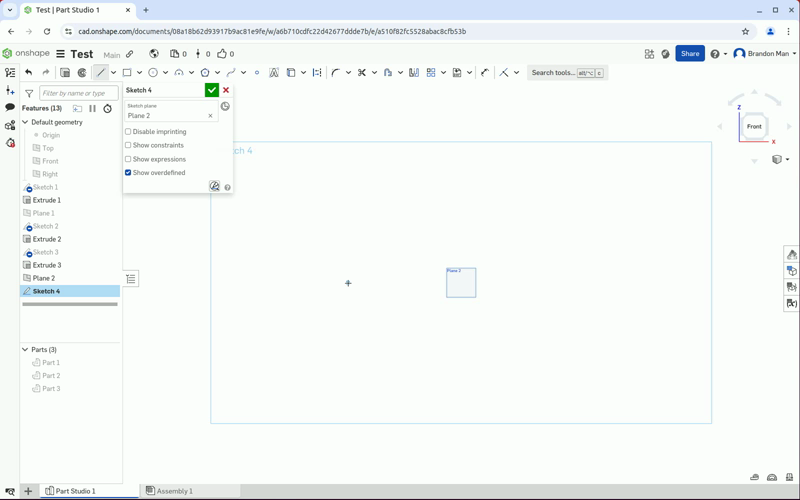
mouse_move(378, 282)
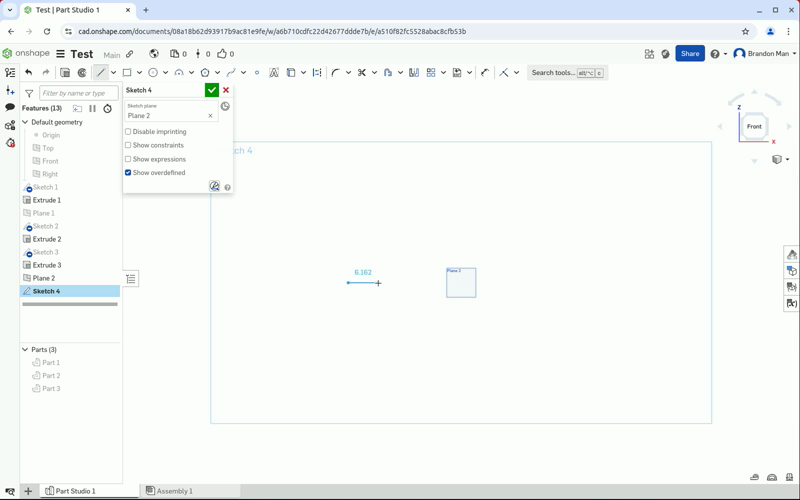
mouse_move(350, 282)
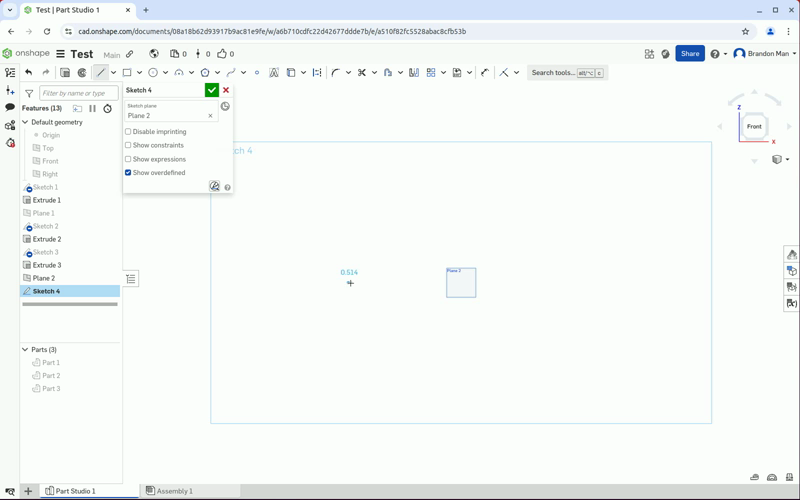
scroll(6)
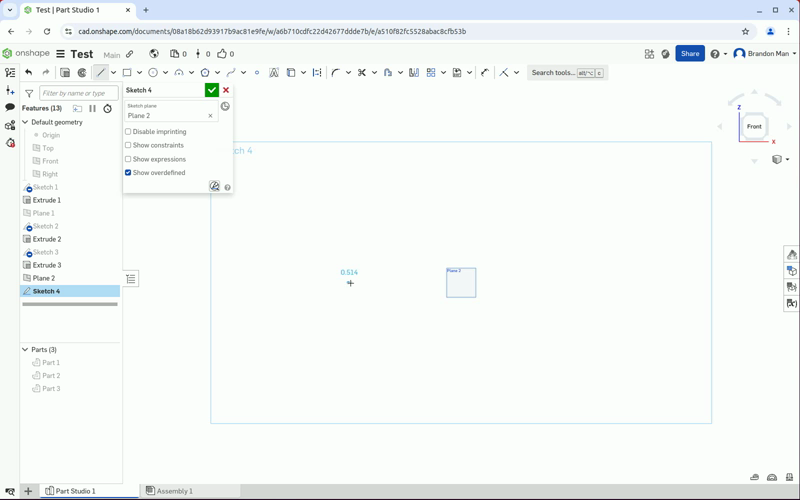
scroll(6)
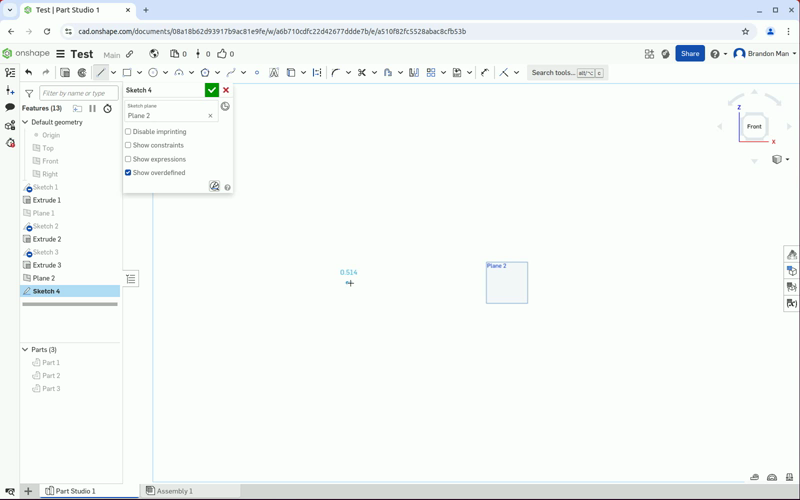
scroll(6)
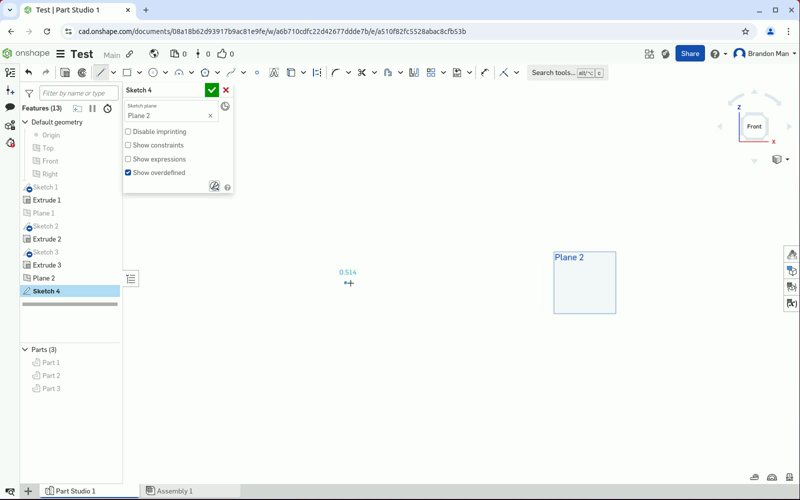
scroll(6)
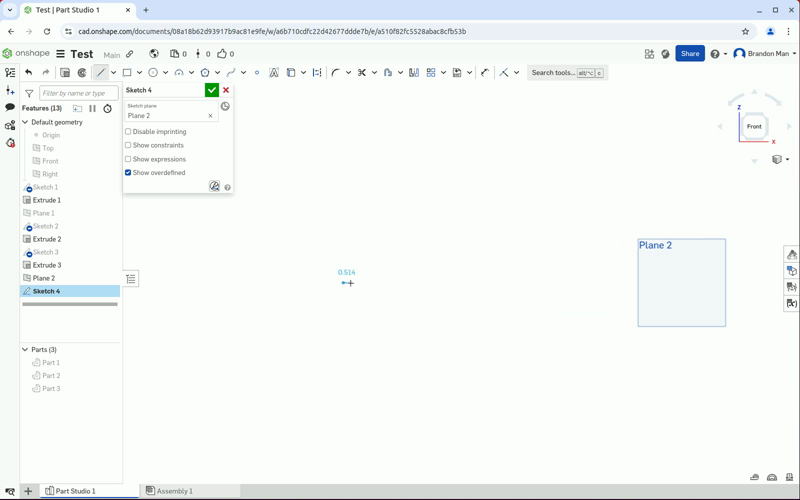
scroll(6)
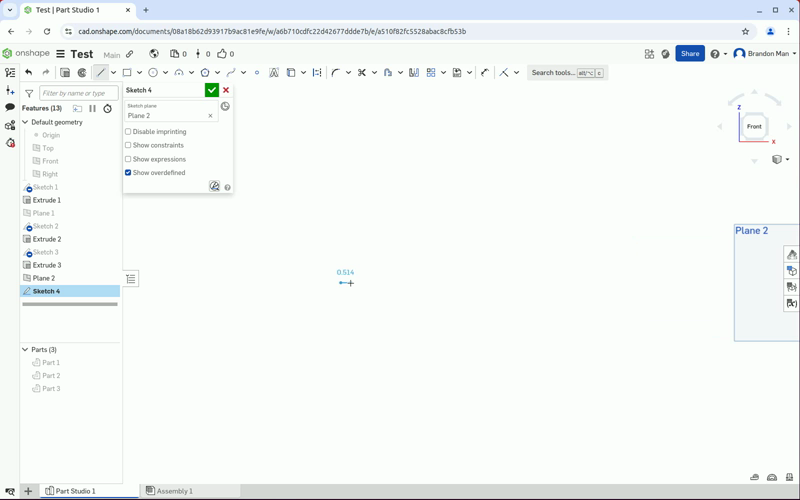
scroll(6)
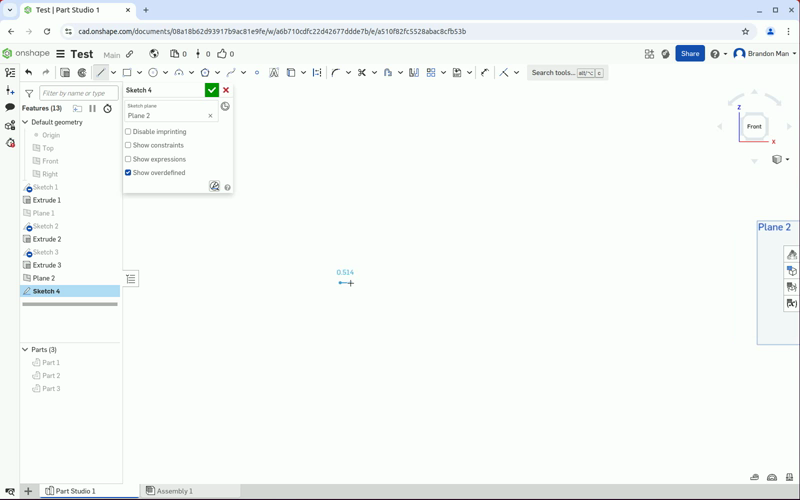
scroll(6)
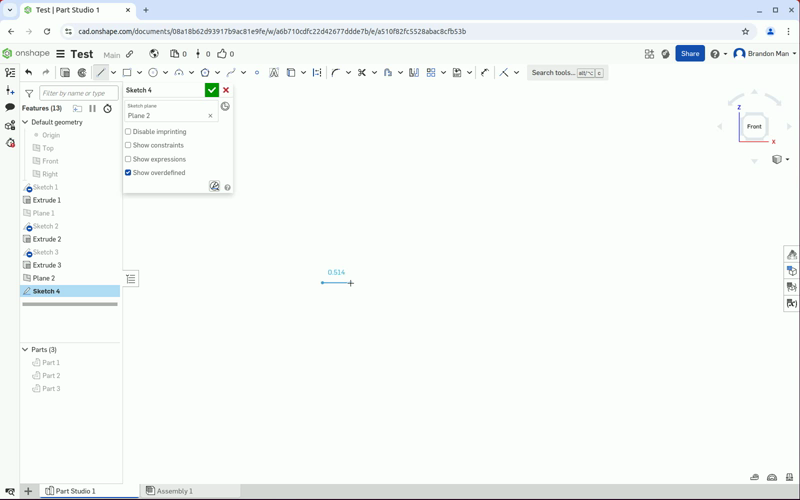
click(350, 282)
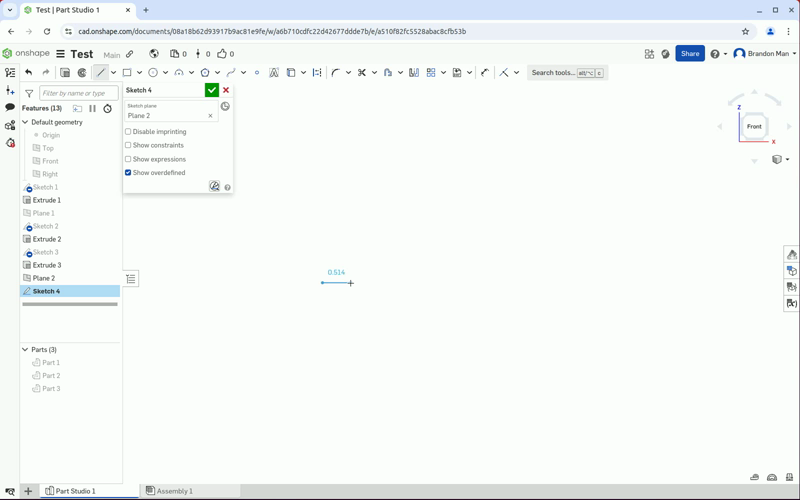
scroll(-6)
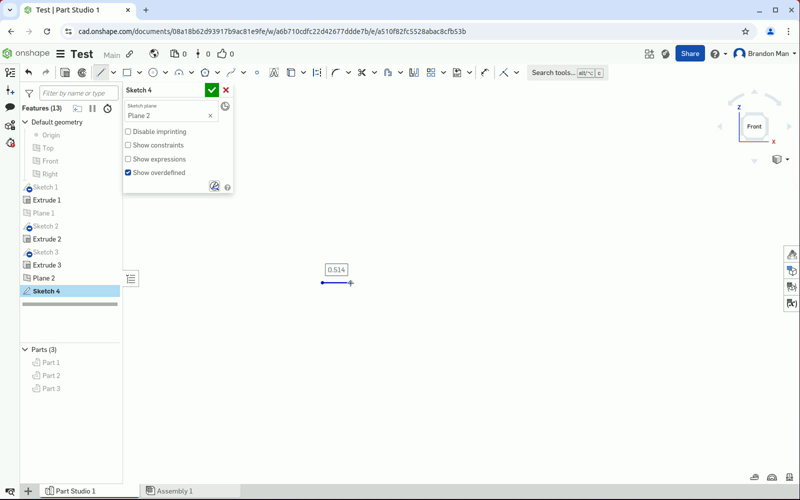
scroll(-6)
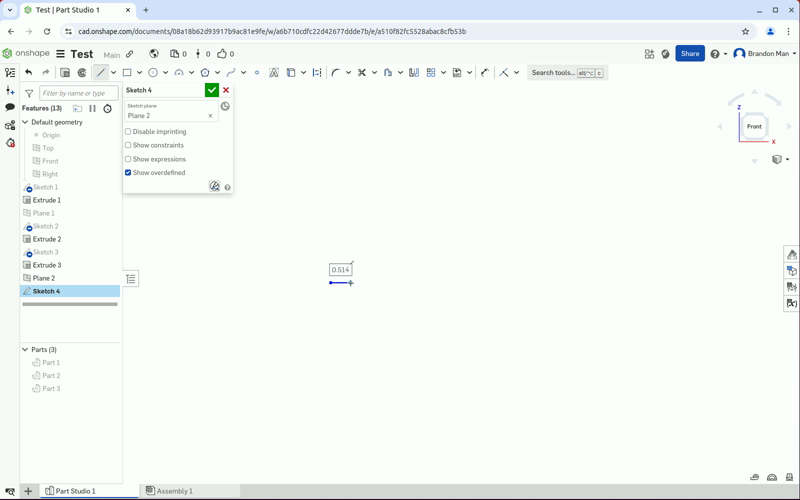
scroll(-6)
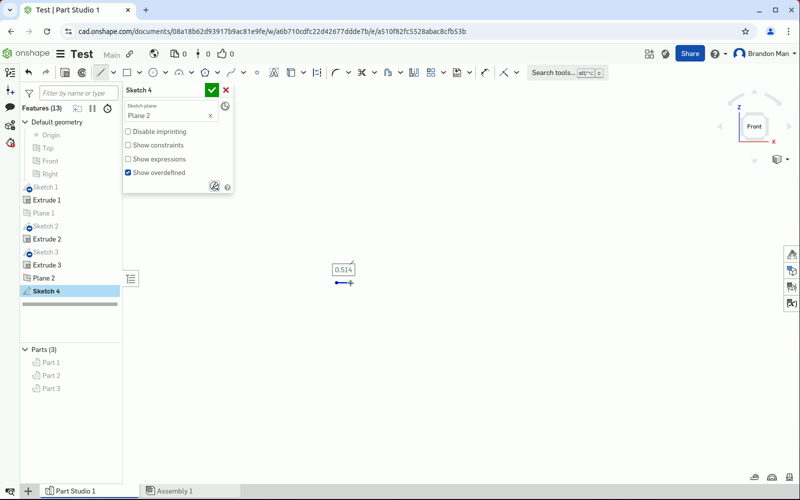
scroll(-6)
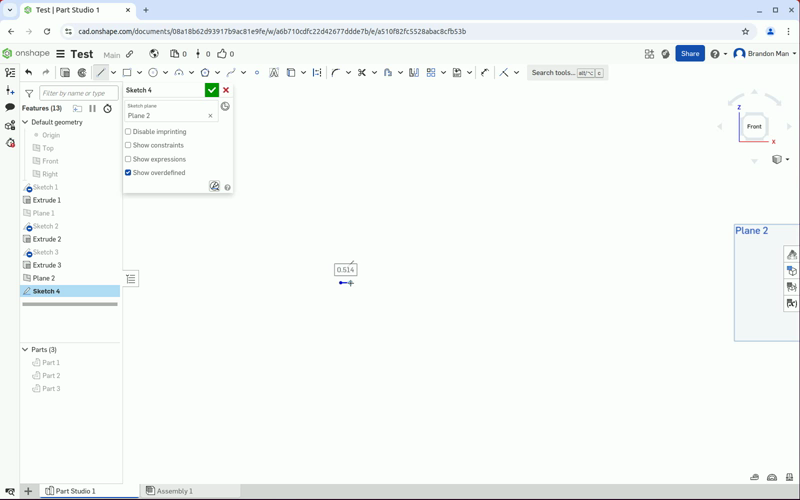
scroll(-6)
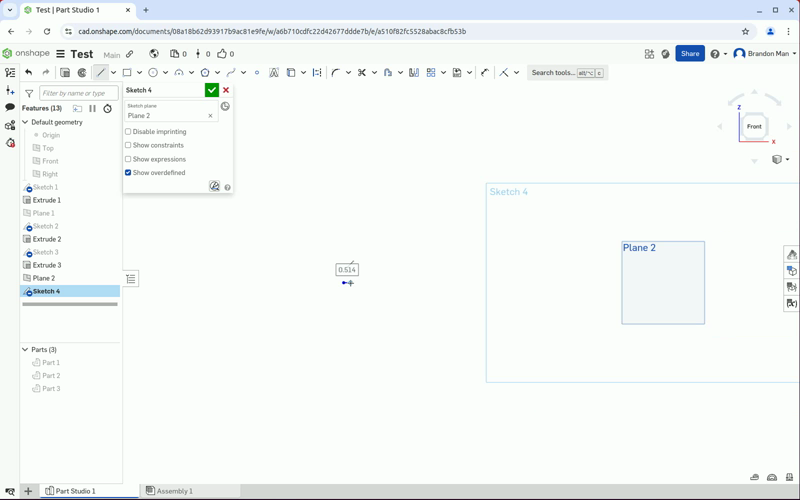
scroll(-6)
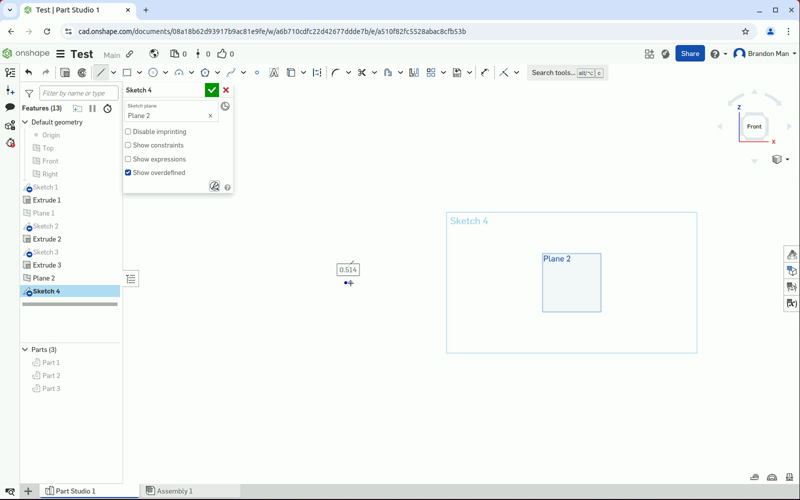
scroll(-6)
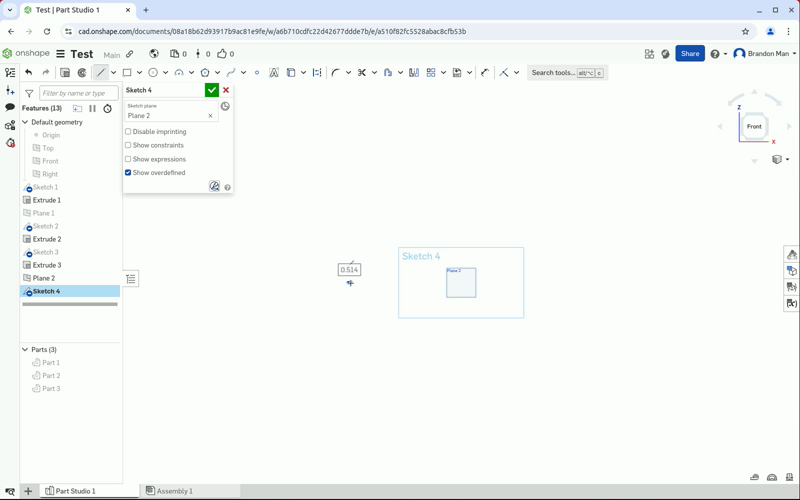
key_up(shift)
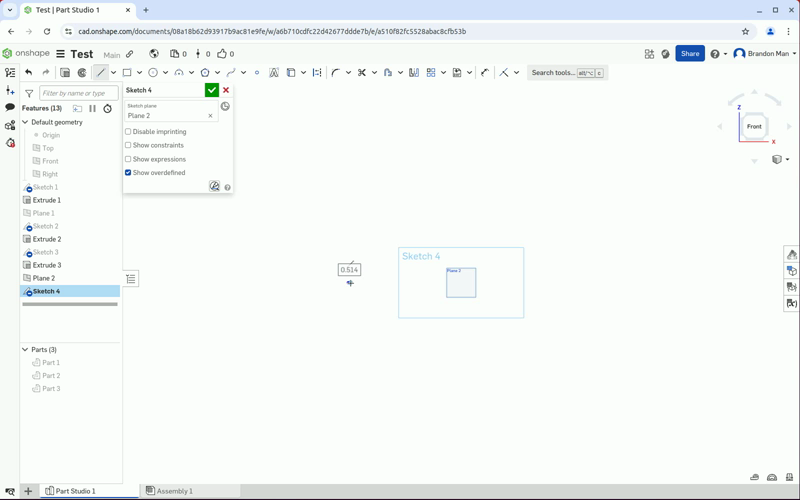
key_down(shift)
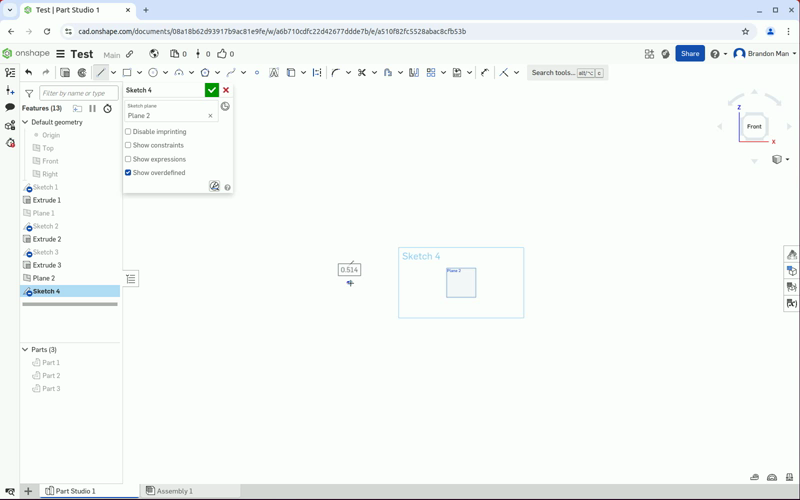
mouse_move(380, 282)
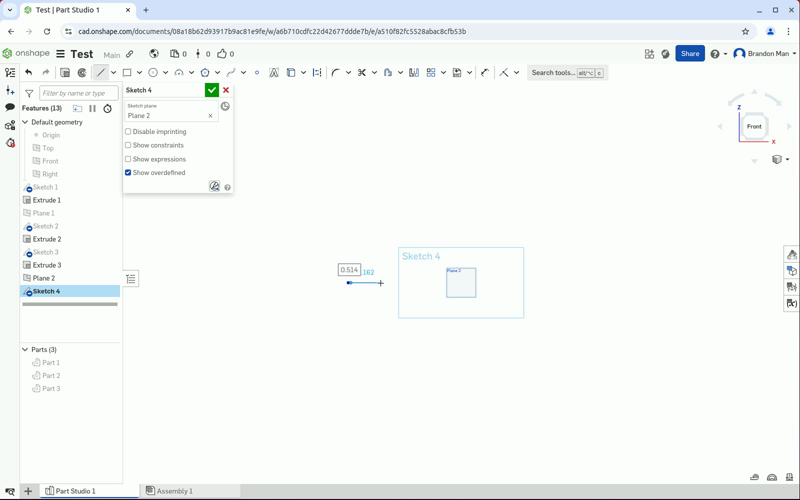
mouse_move(350, 259)
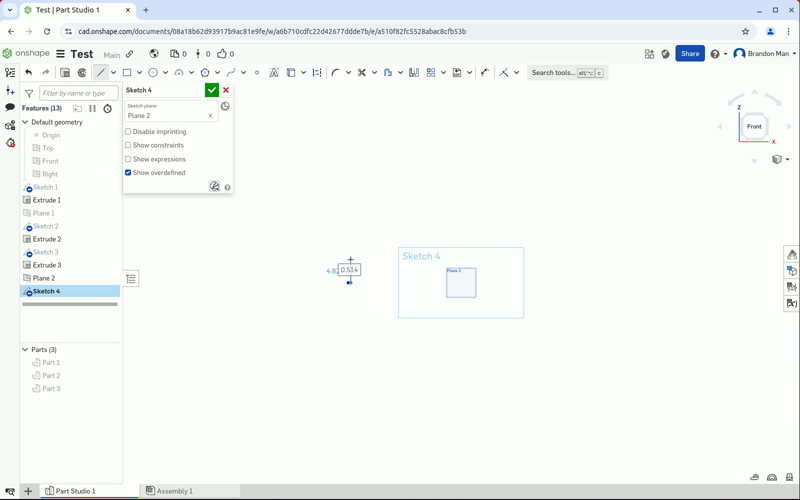
click(350, 259)
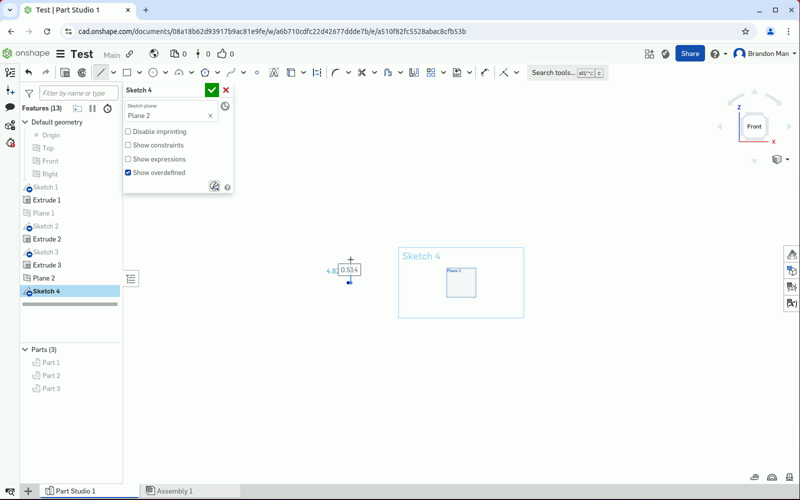
key_up(shift)
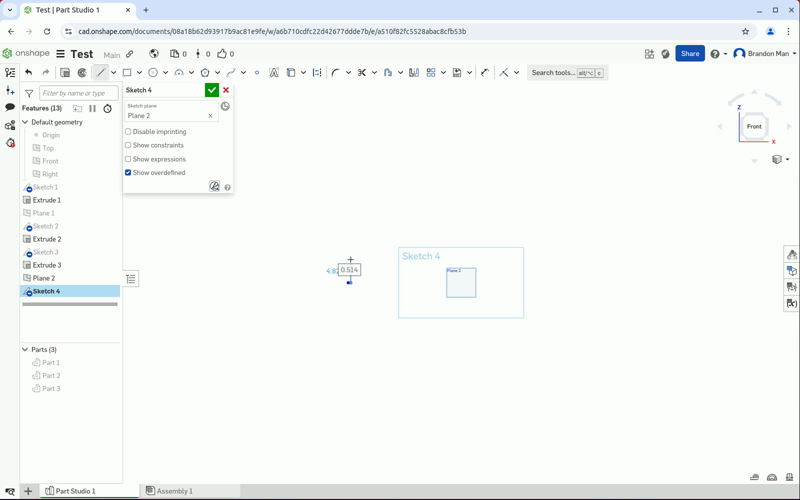
key_down(shift)
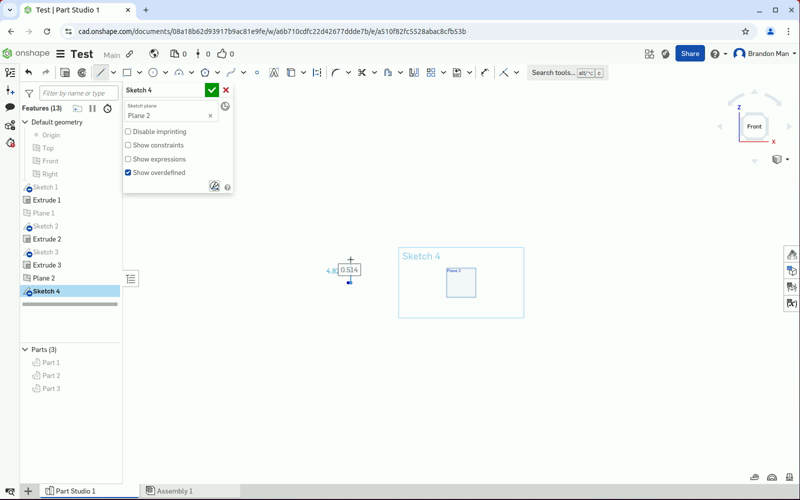
mouse_move(569, 259)
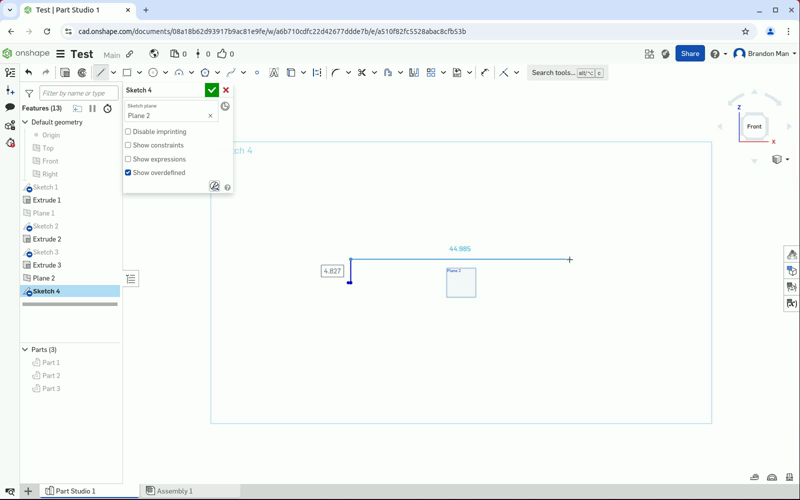
click(569, 259)
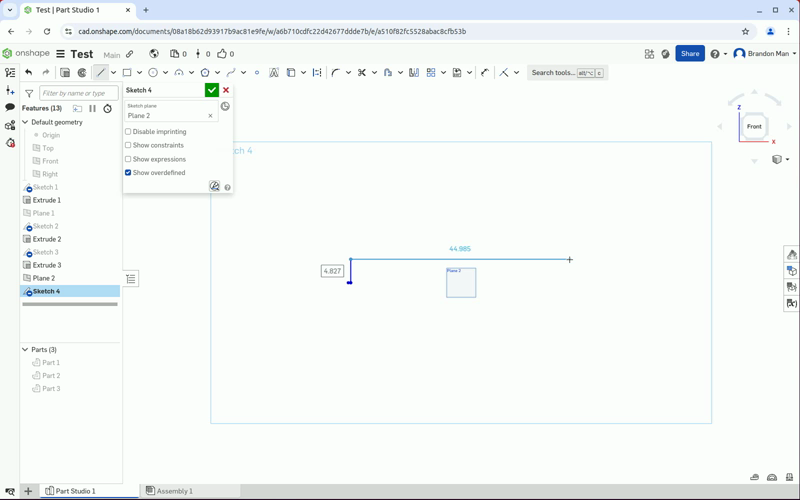
key_up(shift)
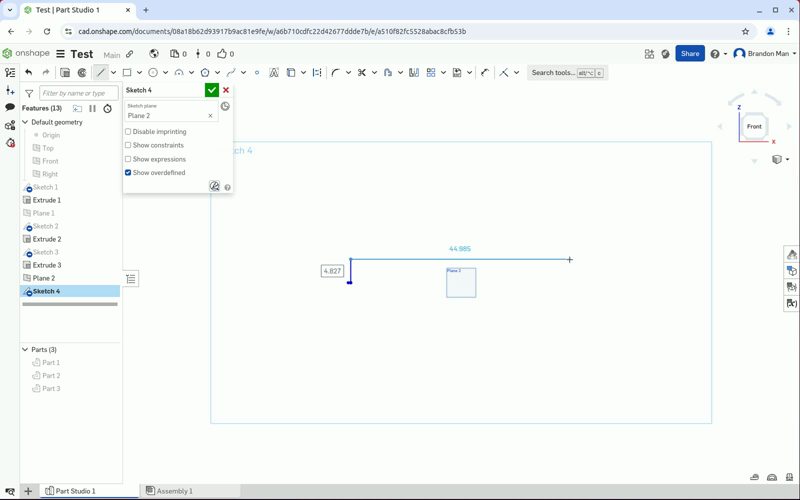
key_down(shift)
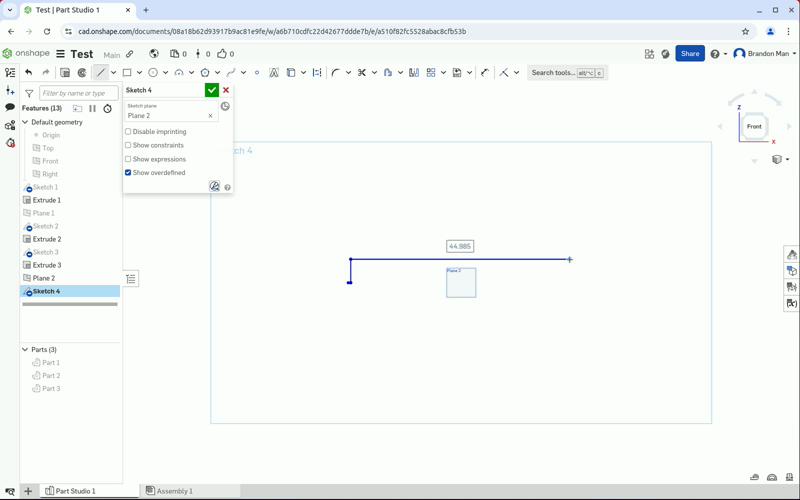
mouse_move(589, 259)
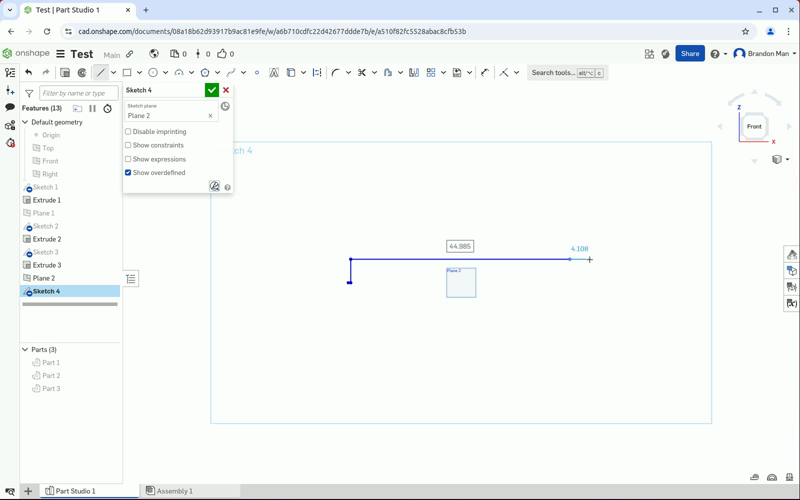
mouse_move(569, 282)
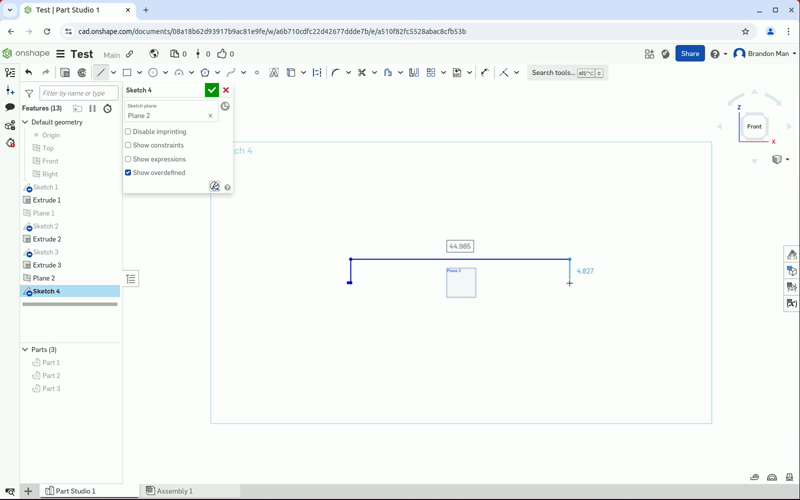
click(569, 282)
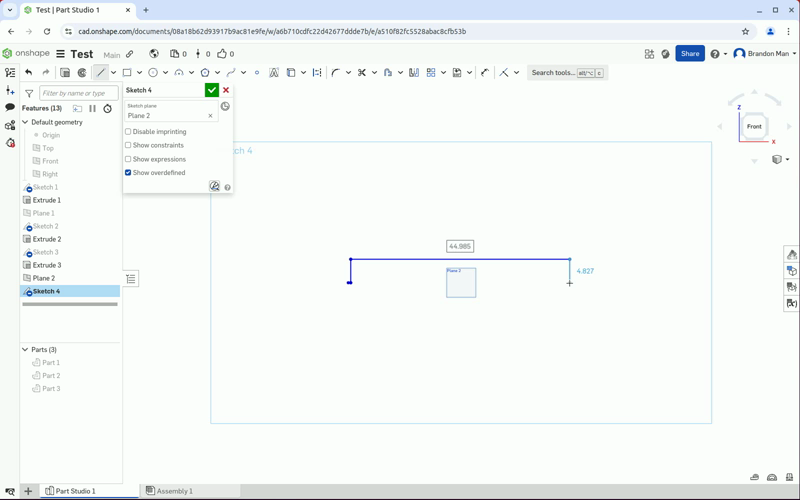
key_up(shift)
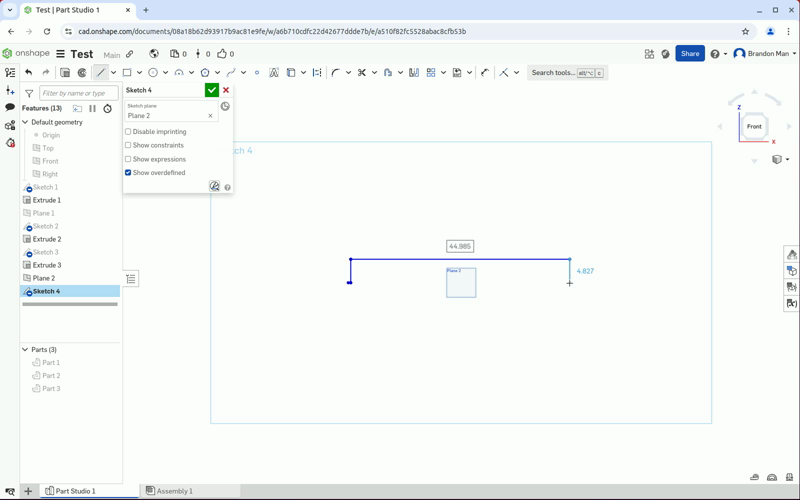
key_down(shift)
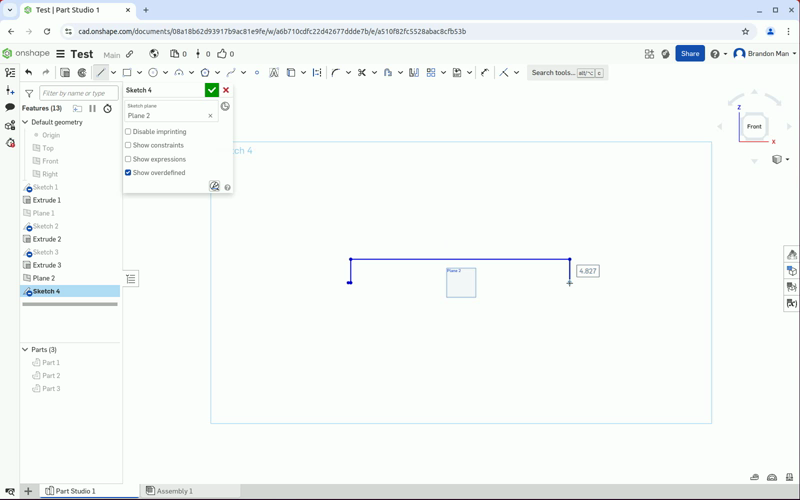
mouse_move(589, 282)
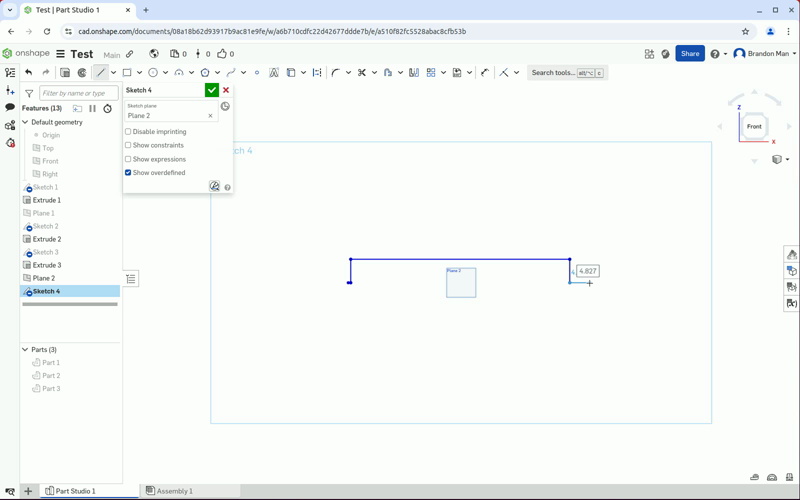
mouse_move(572, 282)
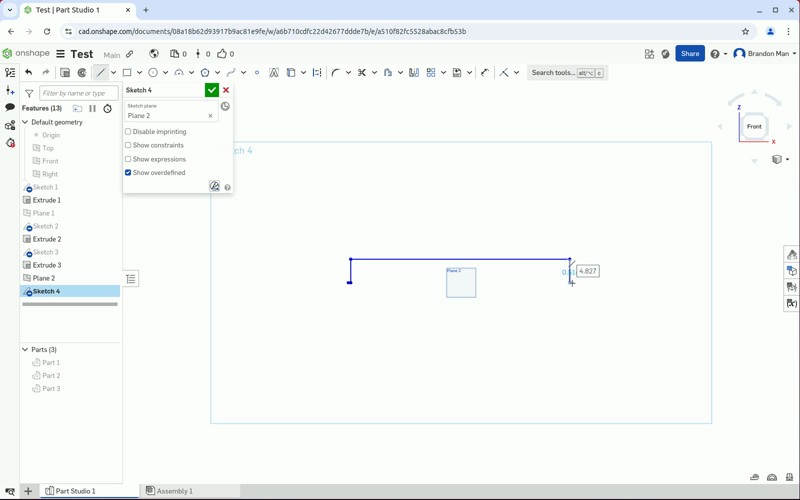
scroll(6)
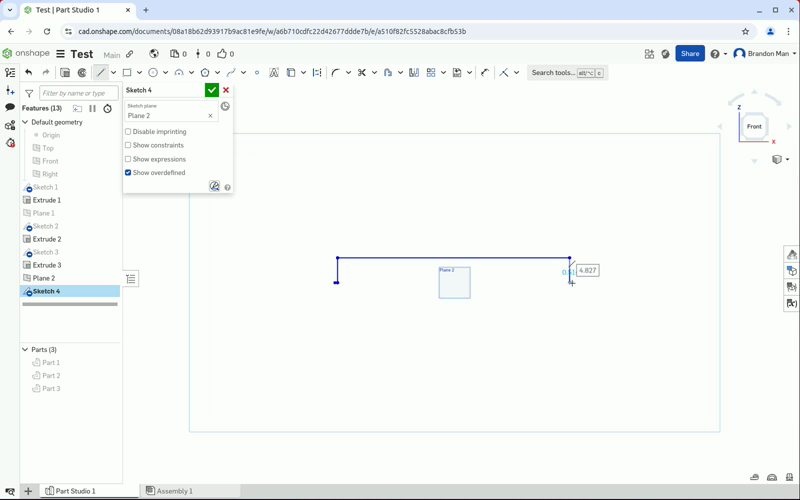
scroll(6)
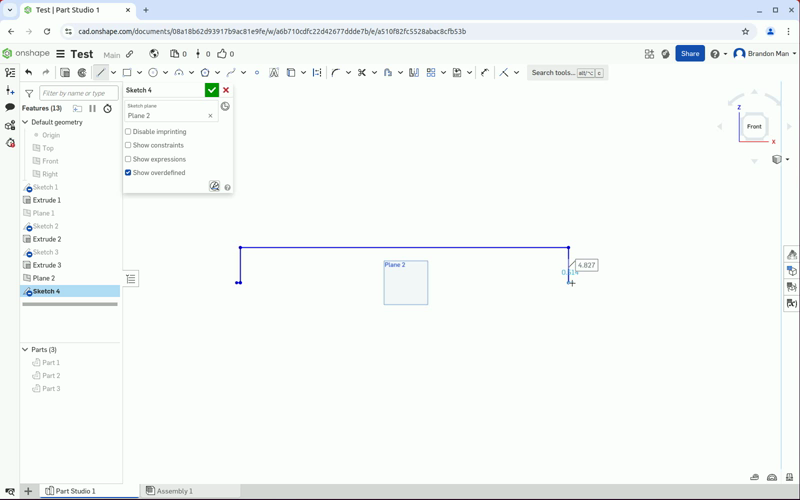
scroll(6)
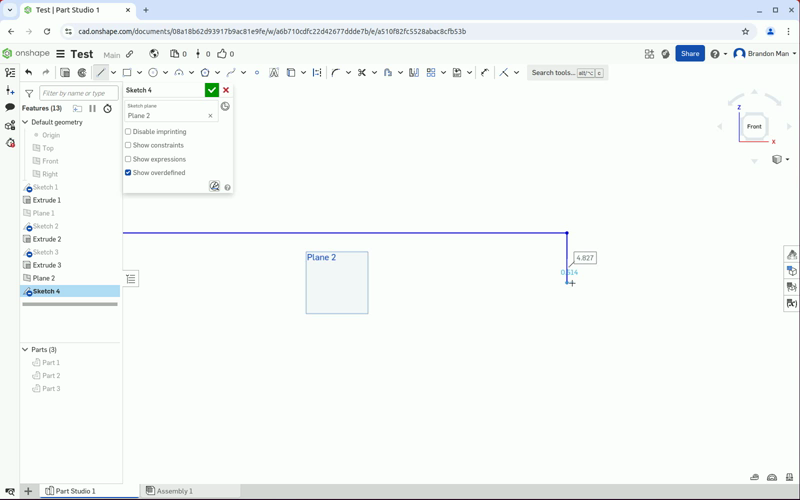
scroll(6)
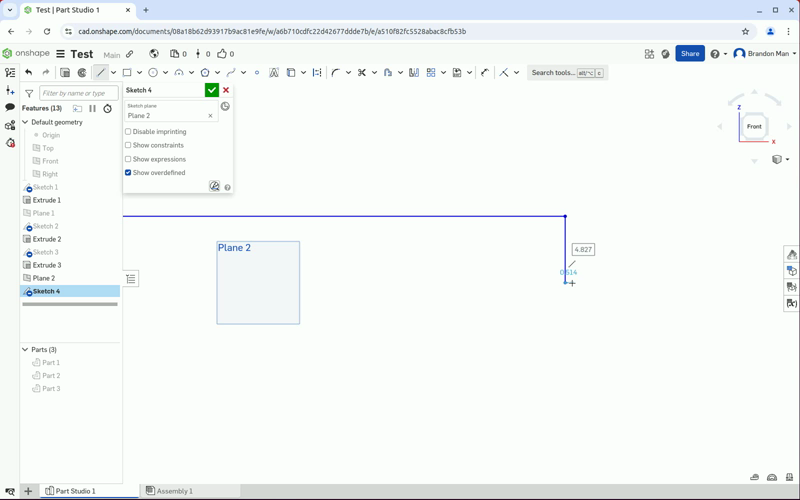
scroll(6)
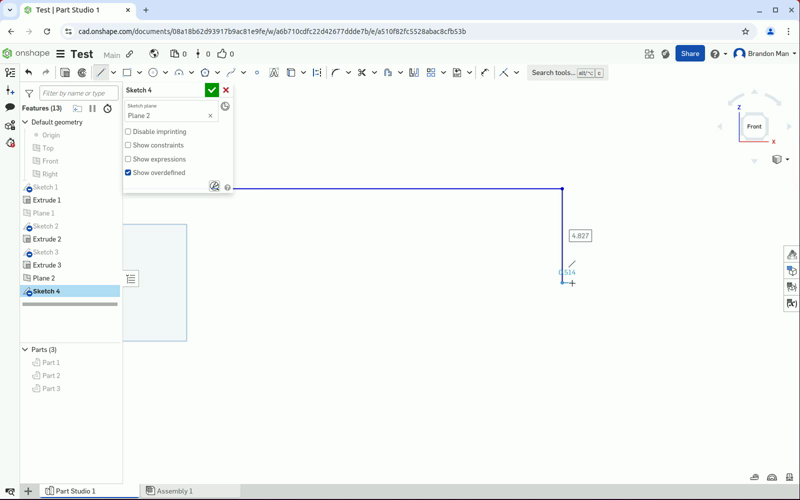
scroll(6)
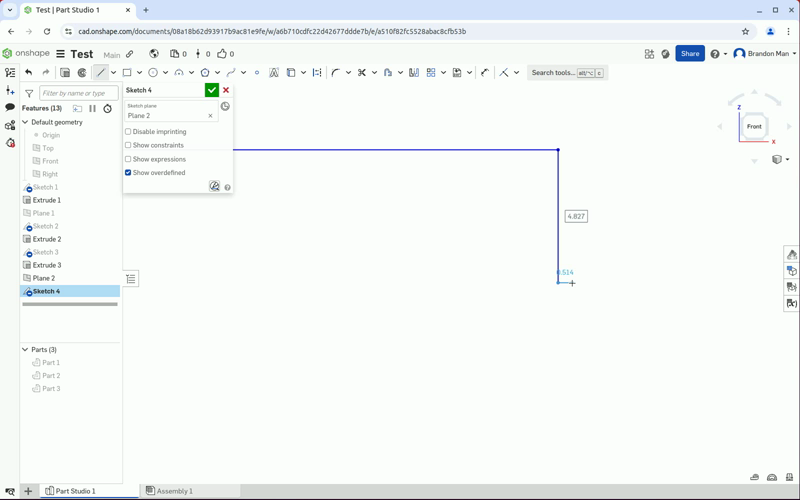
scroll(6)
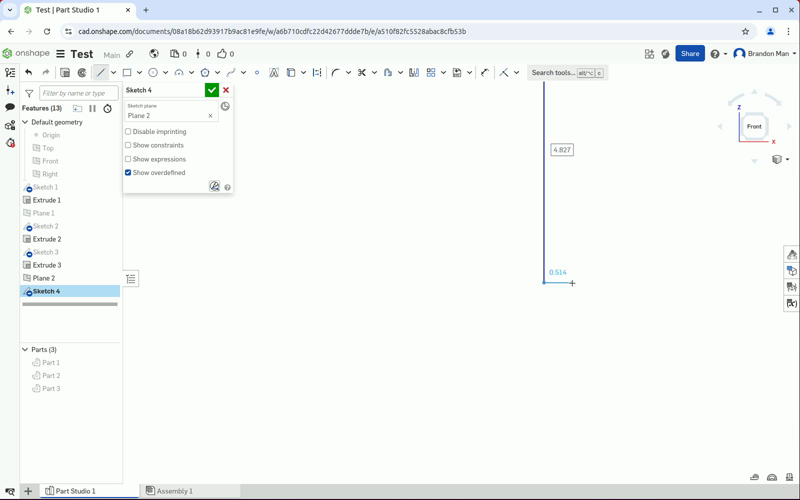
click(572, 282)
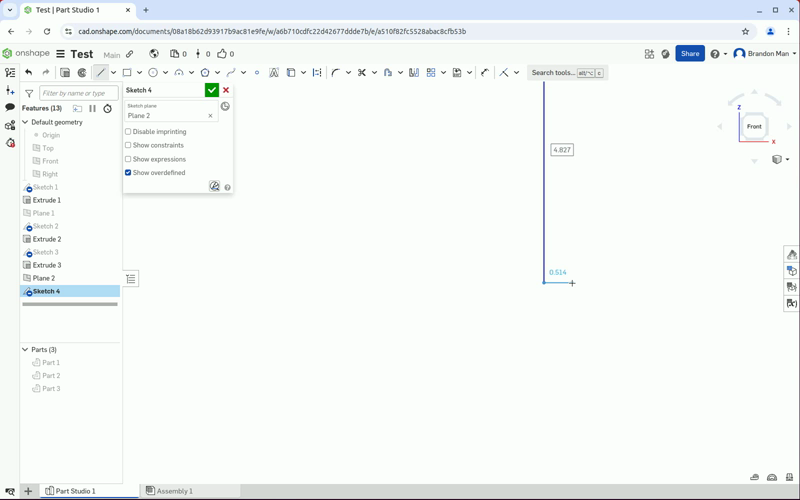
scroll(-6)
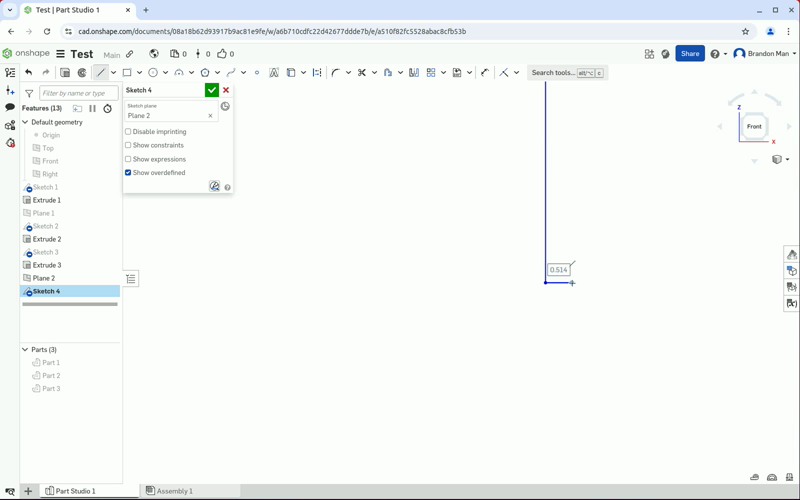
scroll(-6)
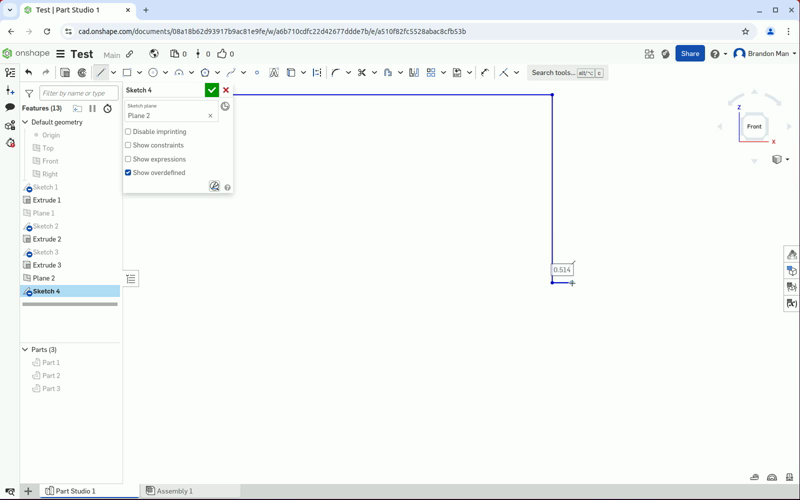
scroll(-6)
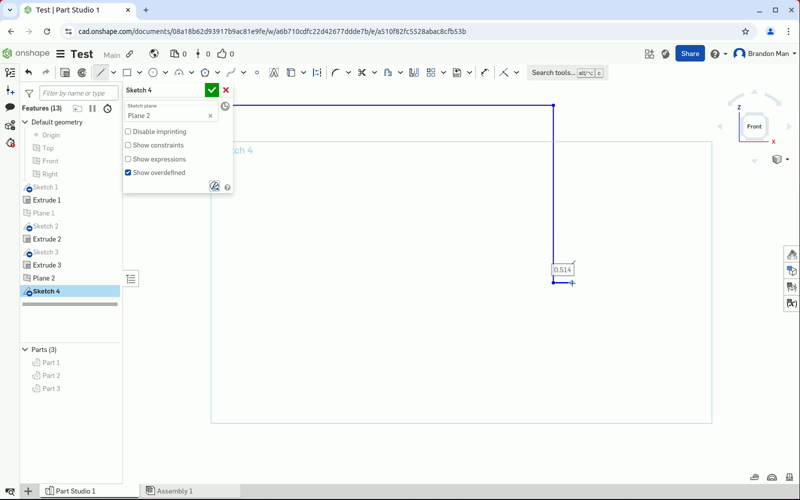
scroll(-6)
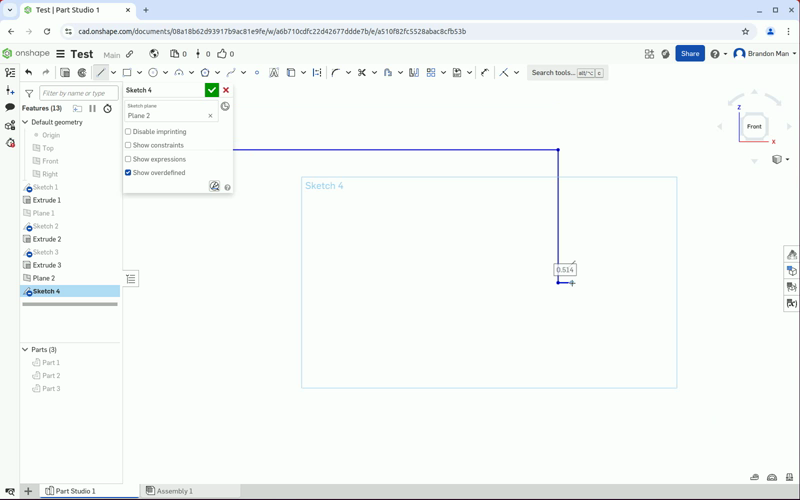
scroll(-6)
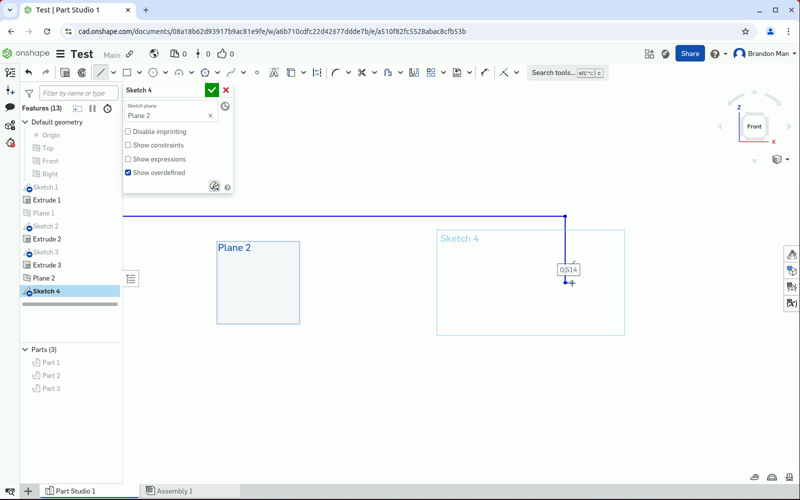
scroll(-6)
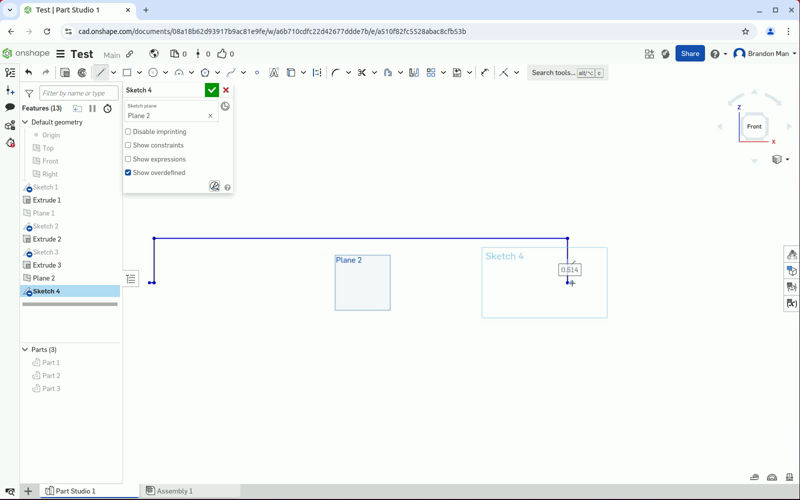
scroll(-6)
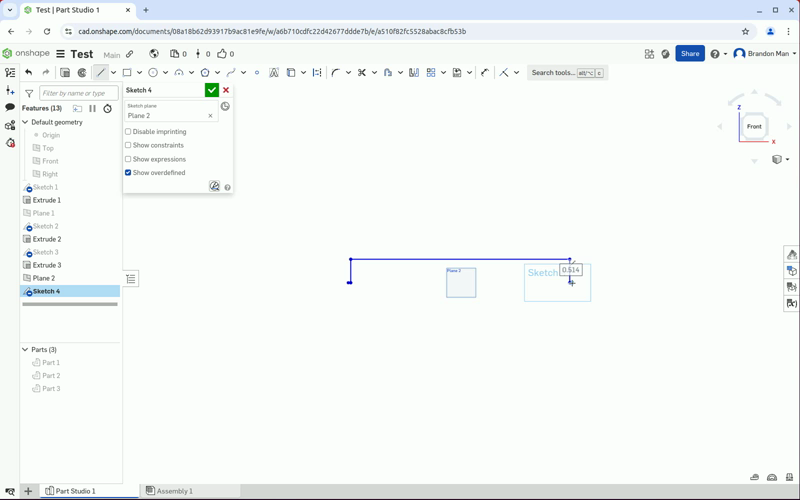
key_up(shift)
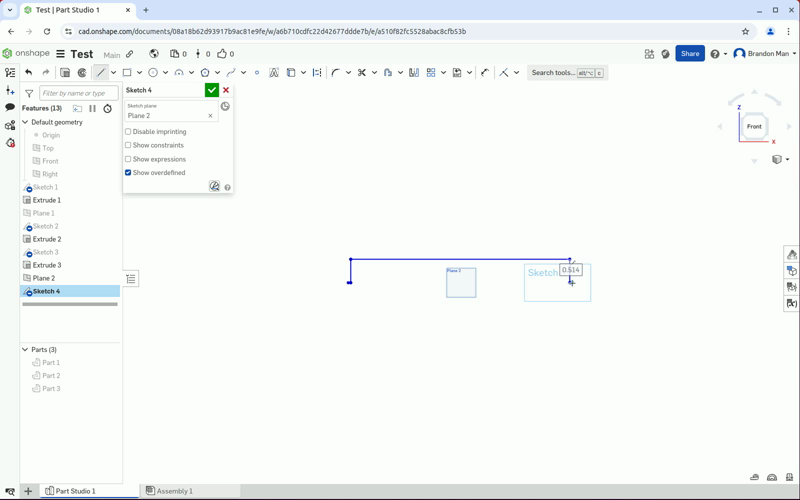
key_down(shift)
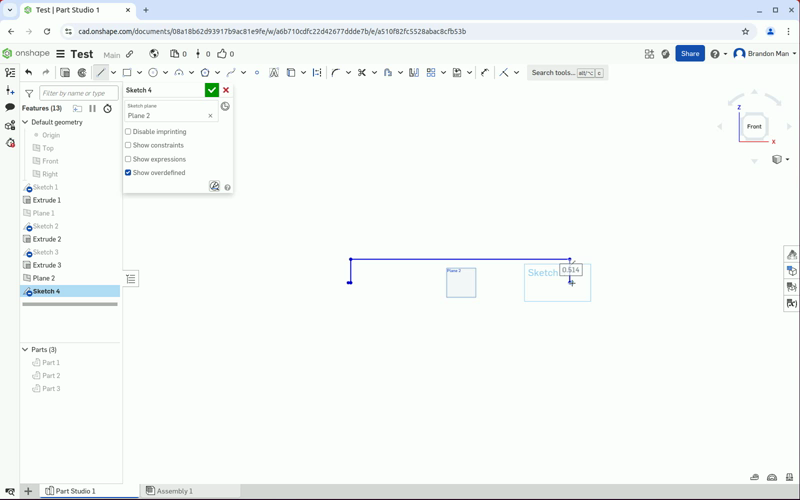
mouse_move(589, 282)
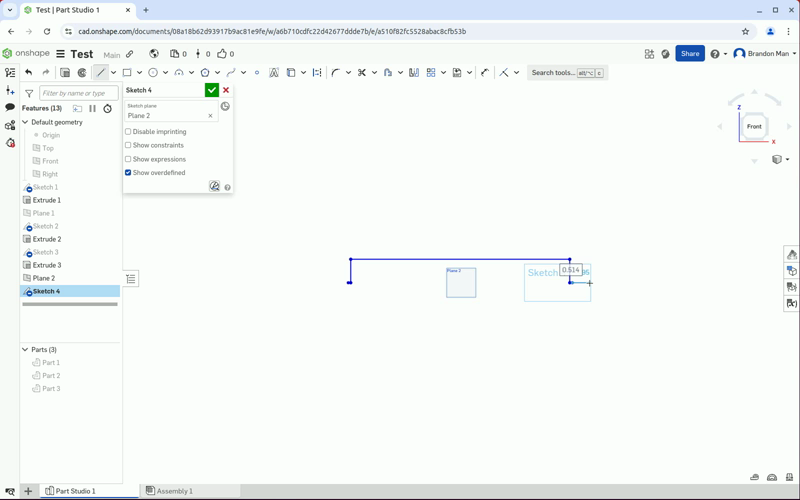
mouse_move(572, 257)
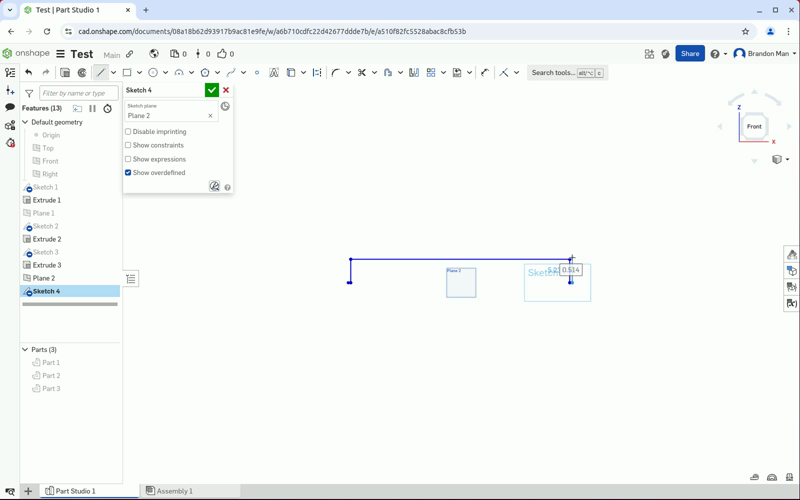
scroll(6)
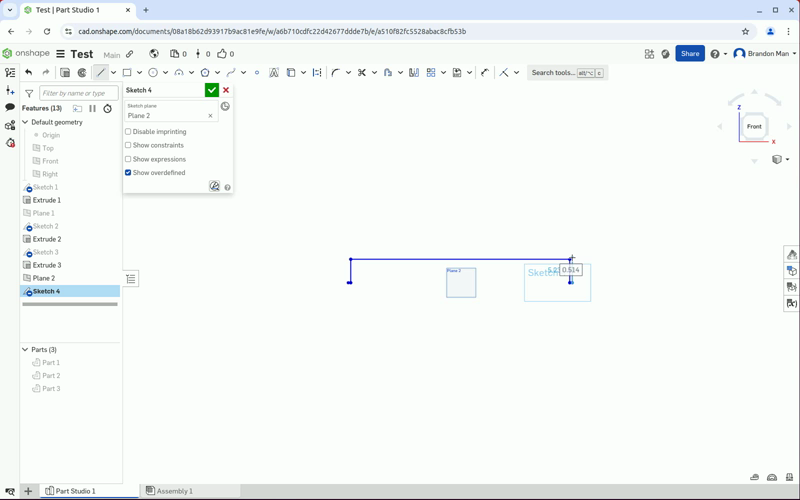
scroll(6)
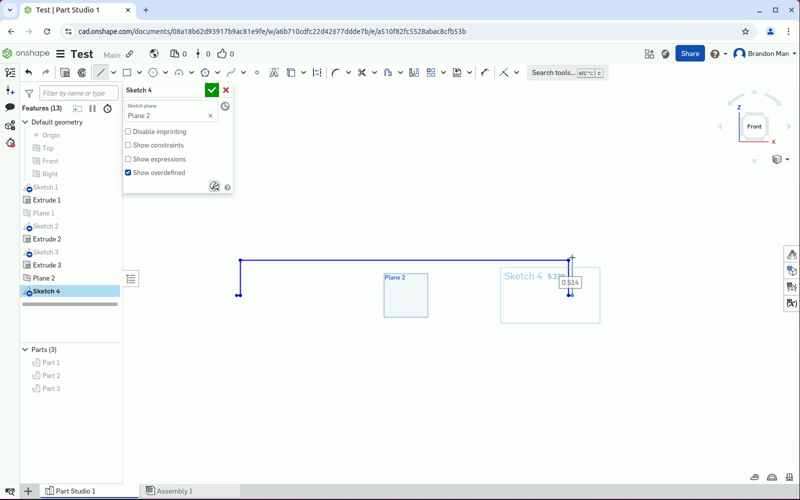
scroll(6)
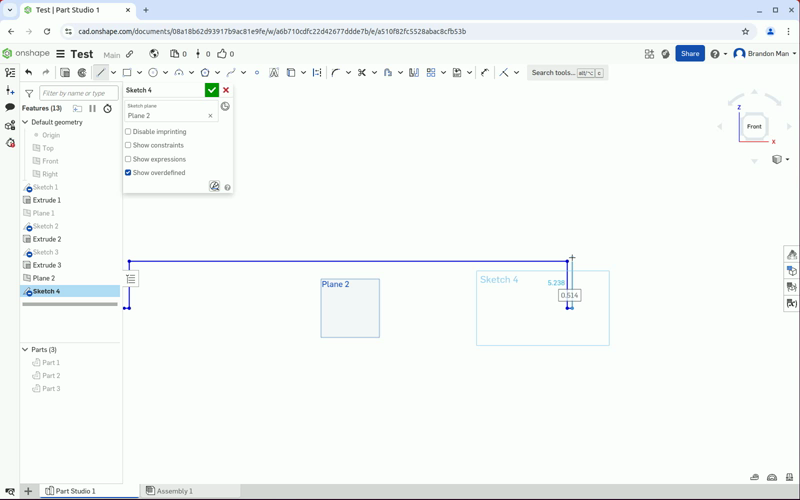
scroll(6)
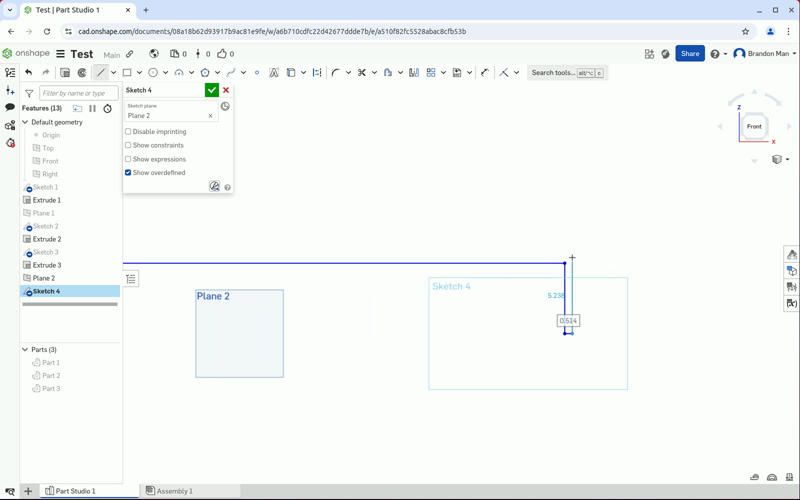
scroll(6)
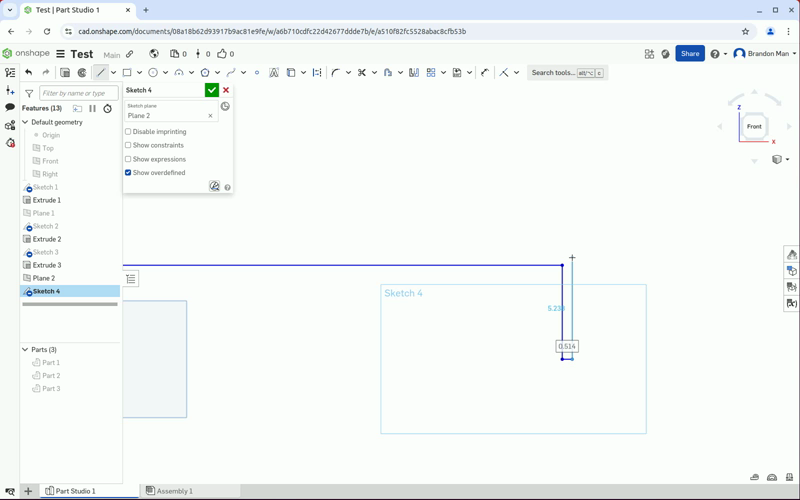
scroll(6)
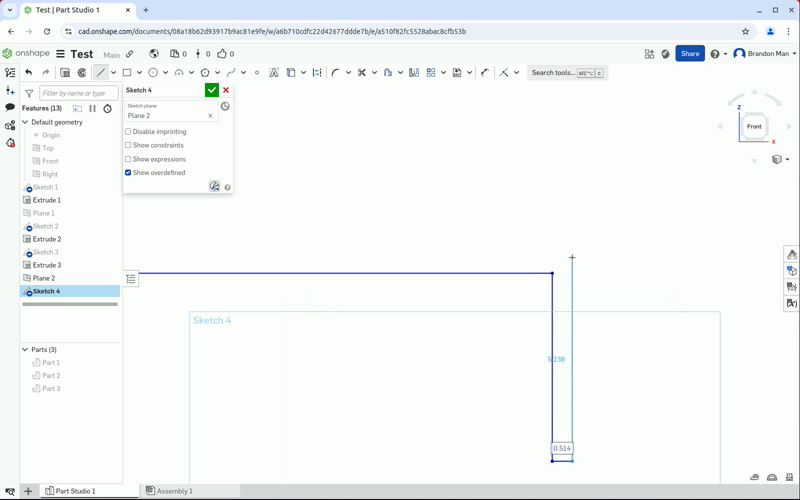
scroll(6)
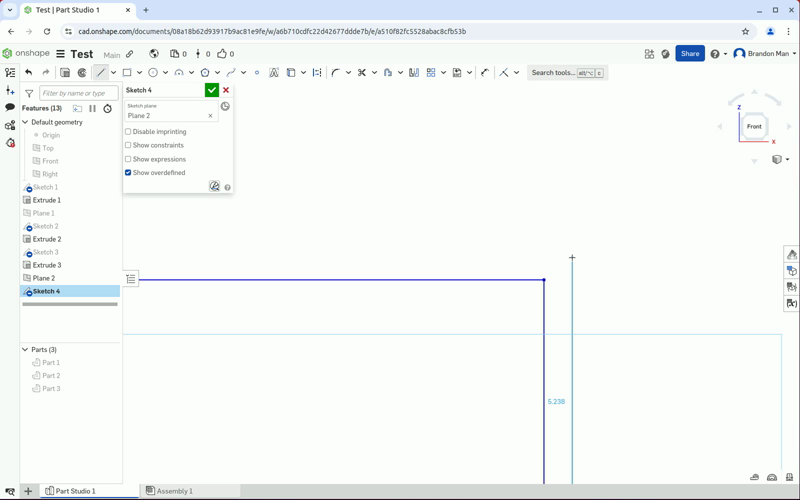
click(572, 257)
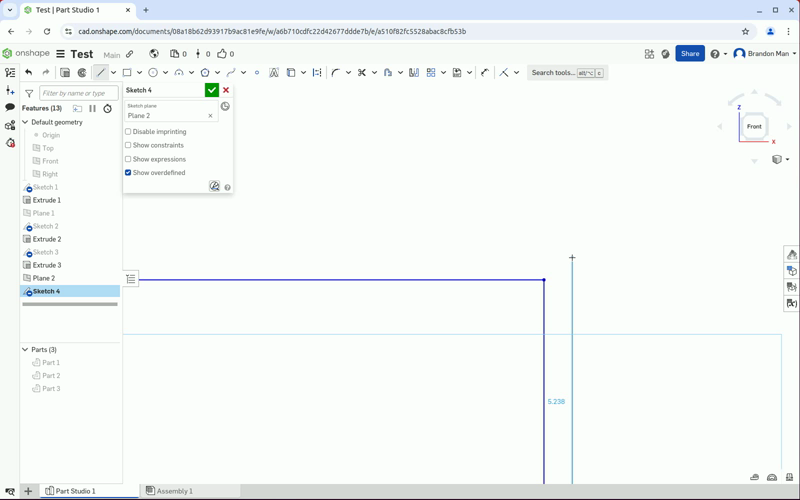
scroll(-6)
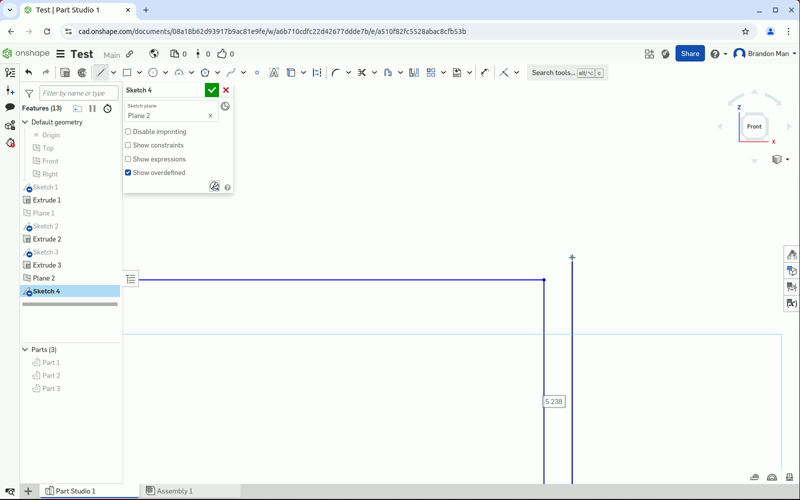
scroll(-6)
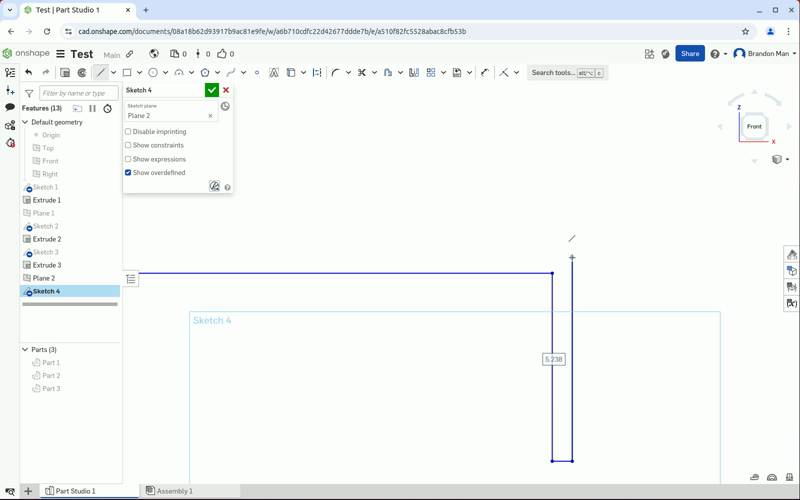
scroll(-6)
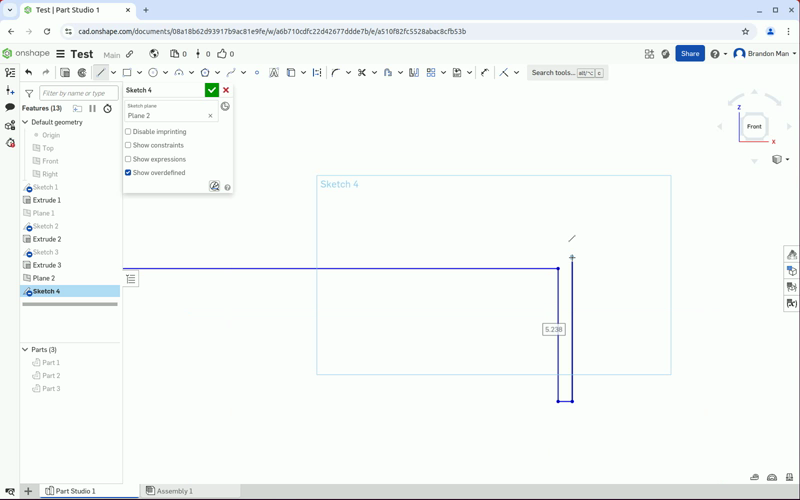
scroll(-6)
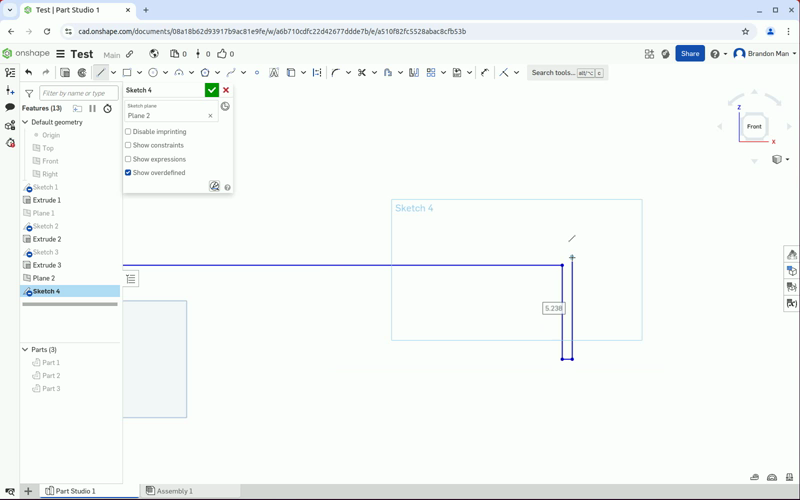
scroll(-6)
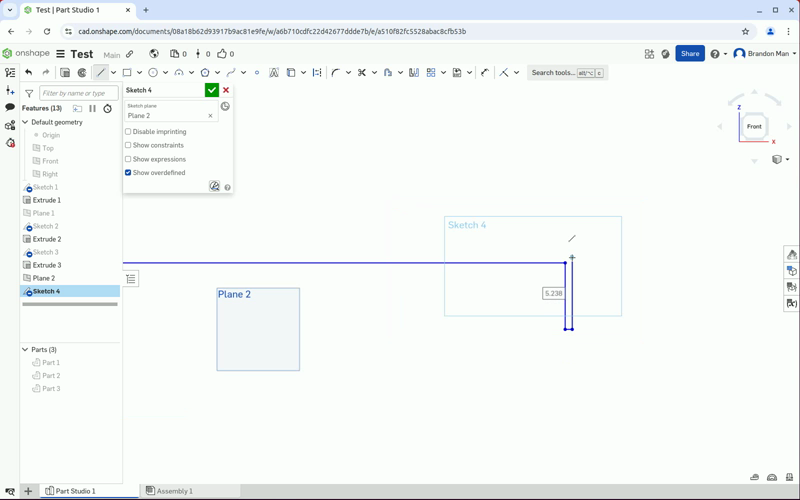
scroll(-6)
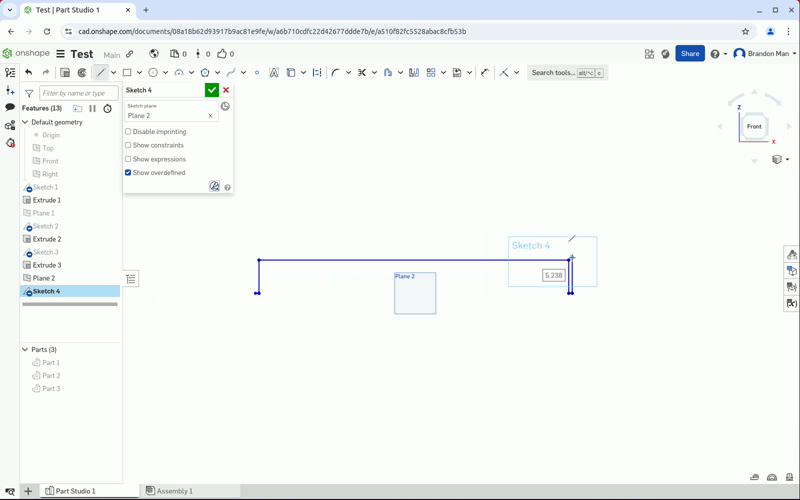
scroll(-6)
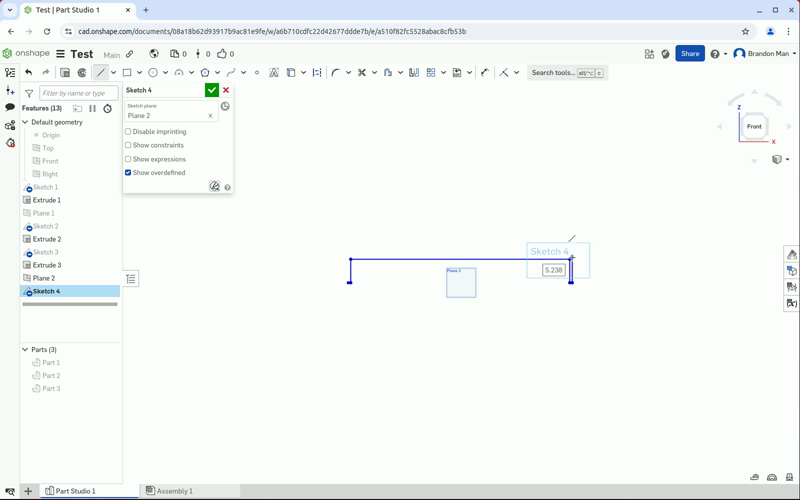
key_up(shift)
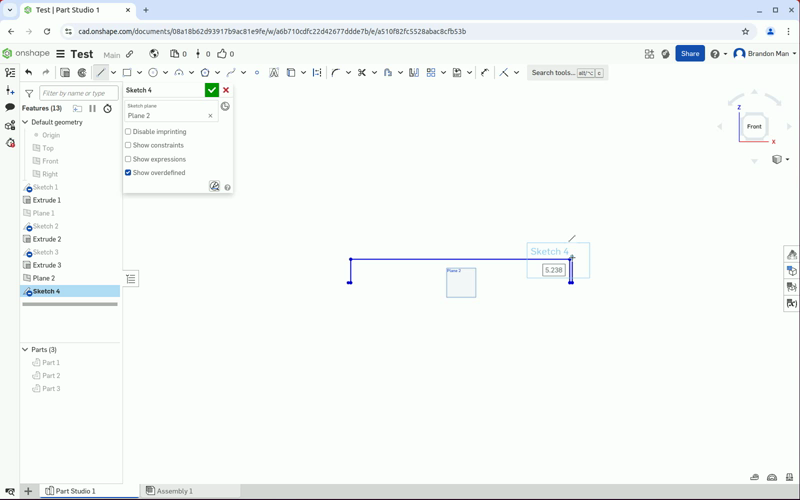
key_down(shift)
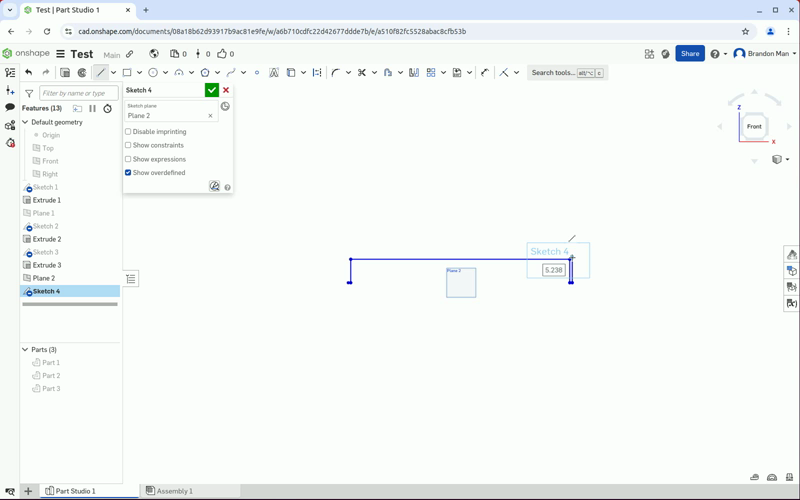
mouse_move(348, 257)
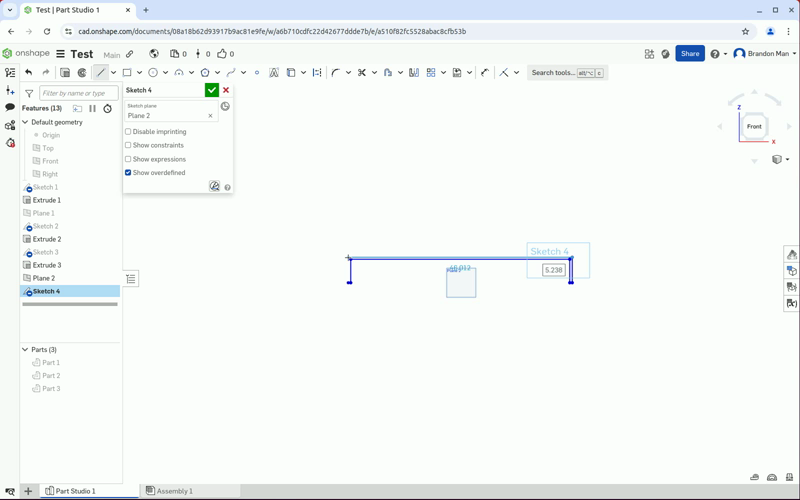
scroll(6)
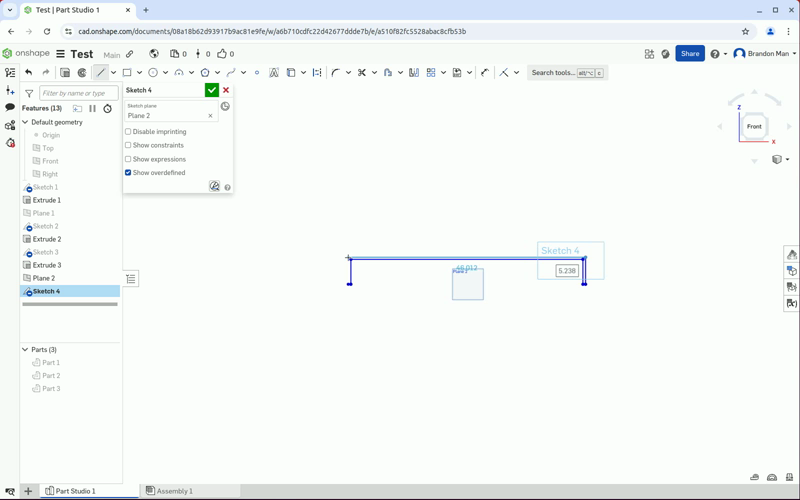
scroll(6)
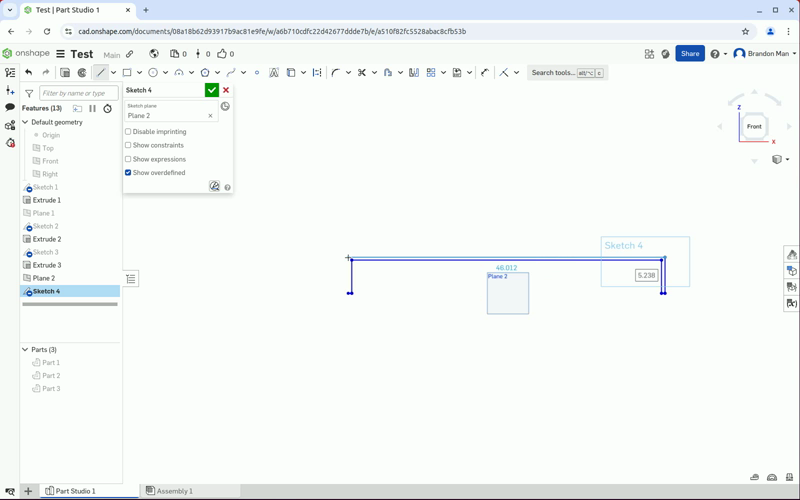
scroll(6)
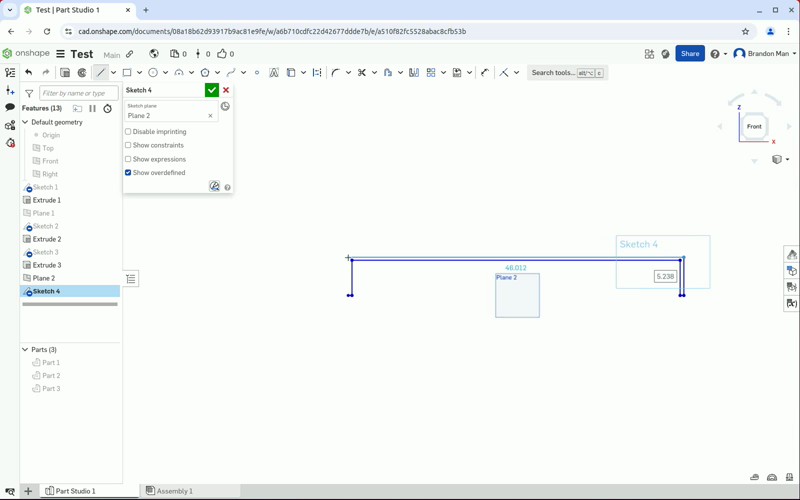
scroll(6)
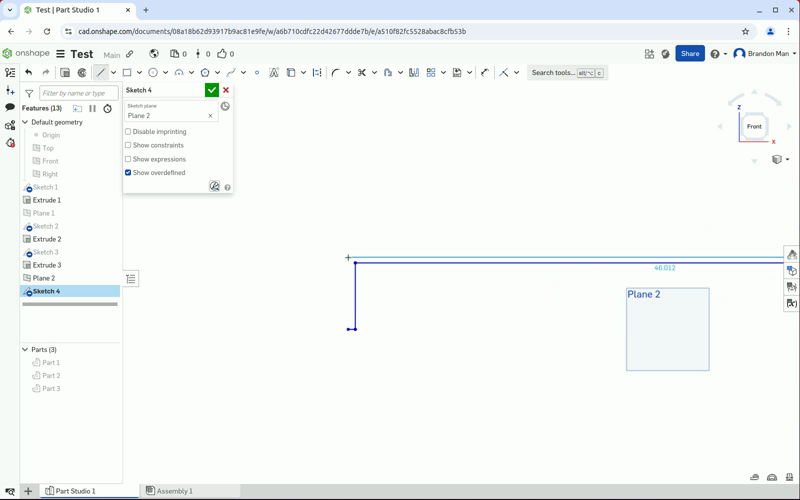
scroll(6)
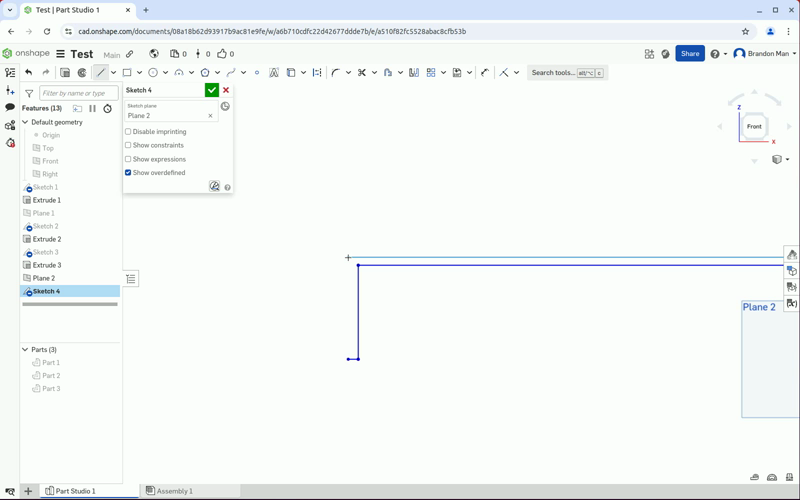
scroll(6)
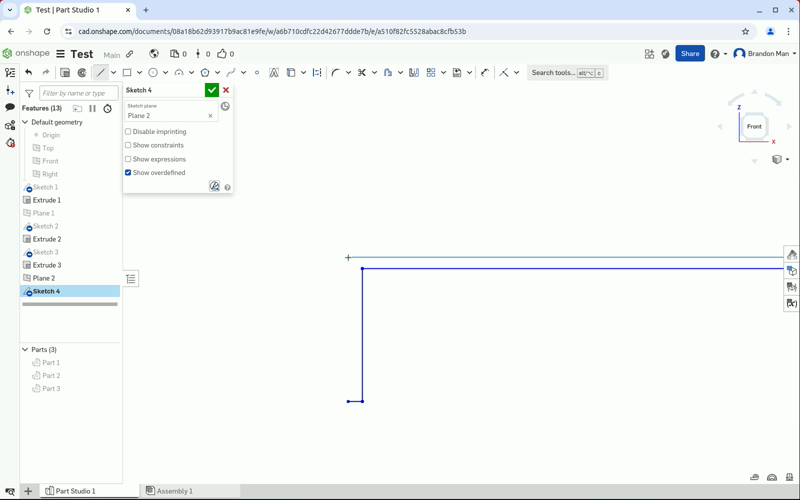
scroll(6)
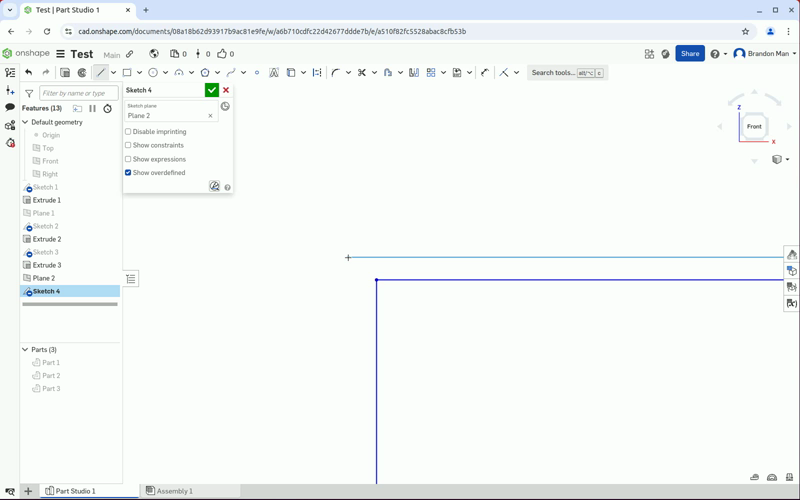
click(348, 257)
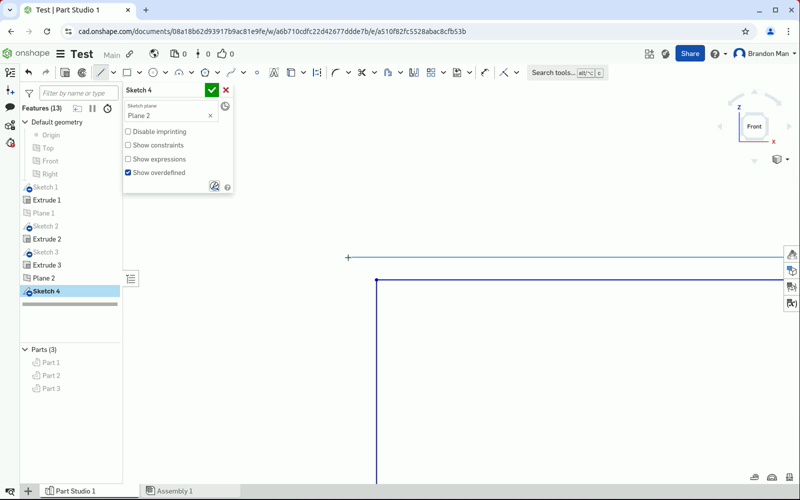
scroll(-6)
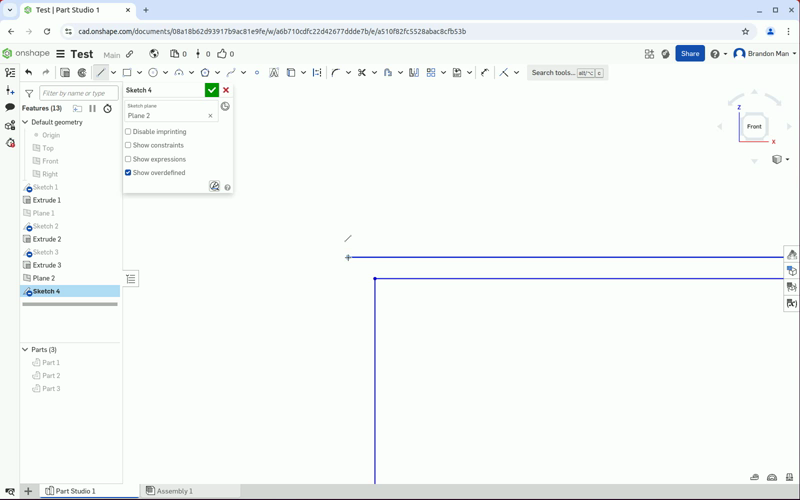
scroll(-6)
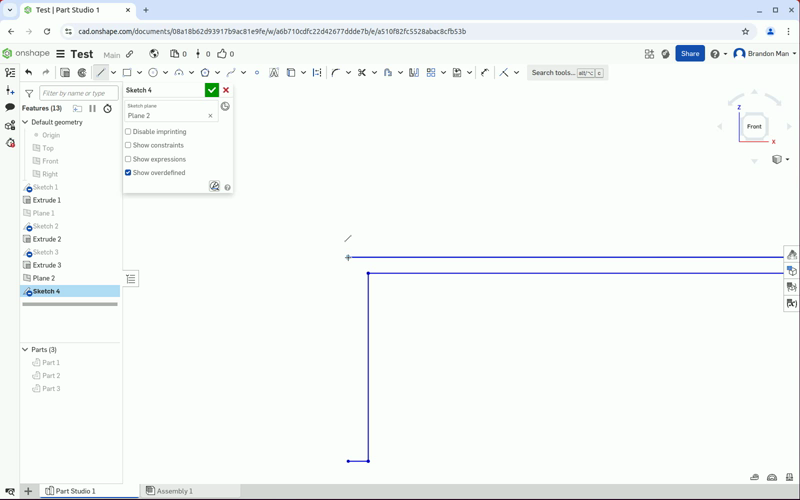
scroll(-6)
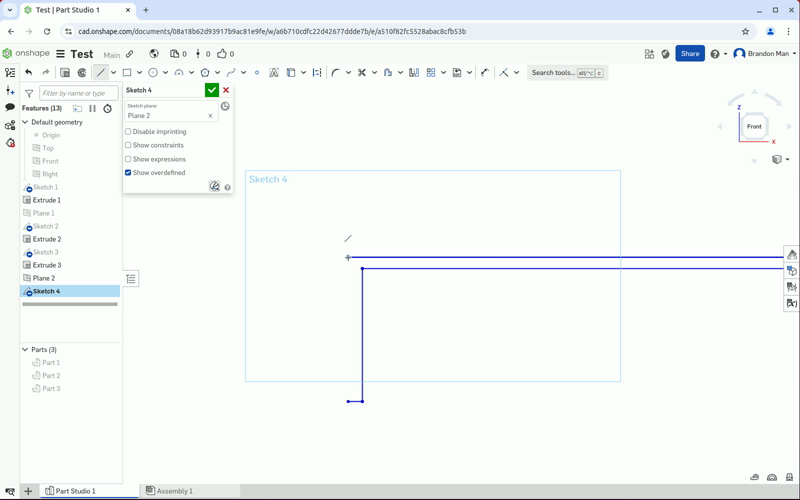
scroll(-6)
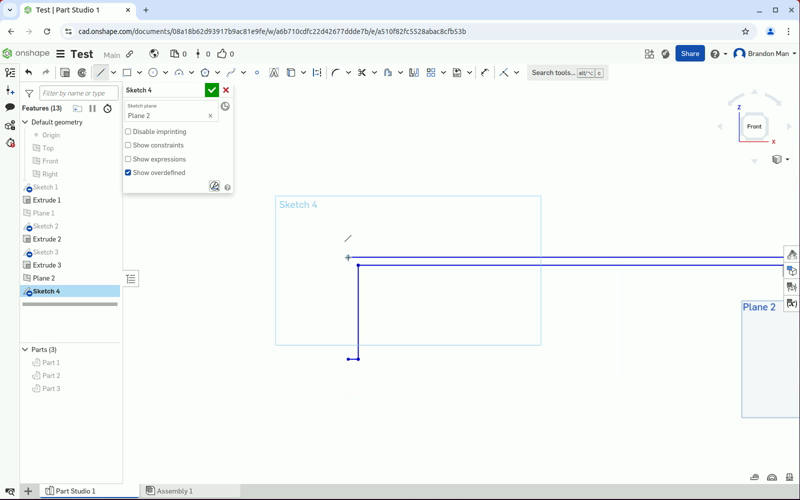
scroll(-6)
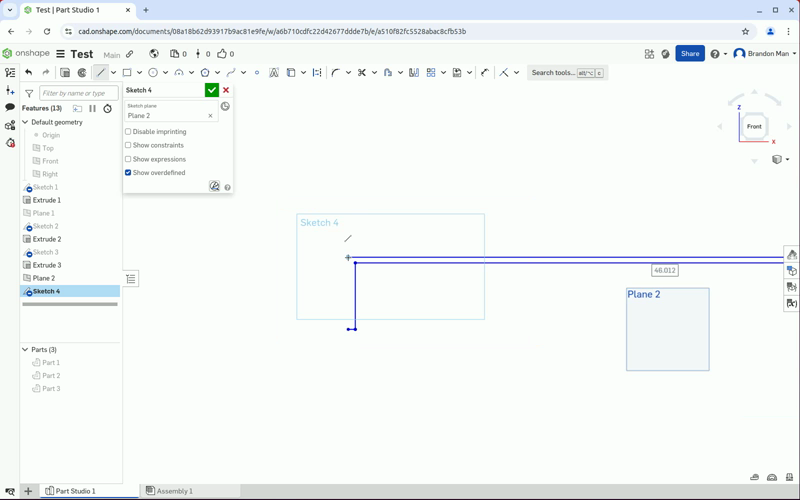
scroll(-6)
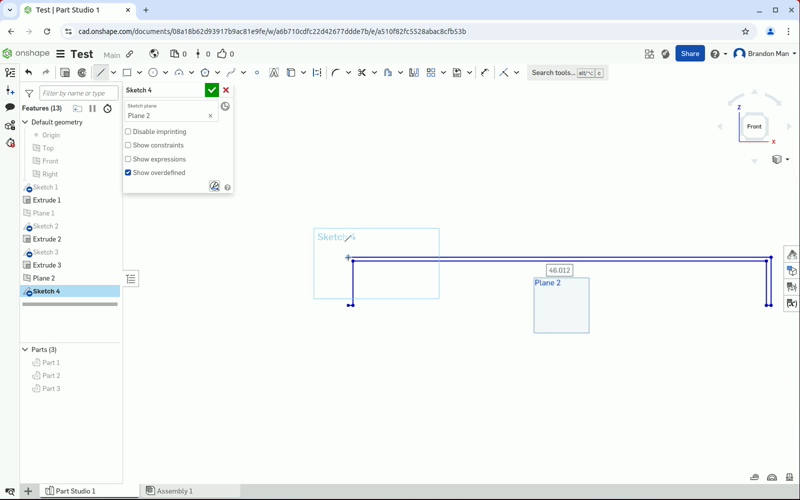
scroll(-6)
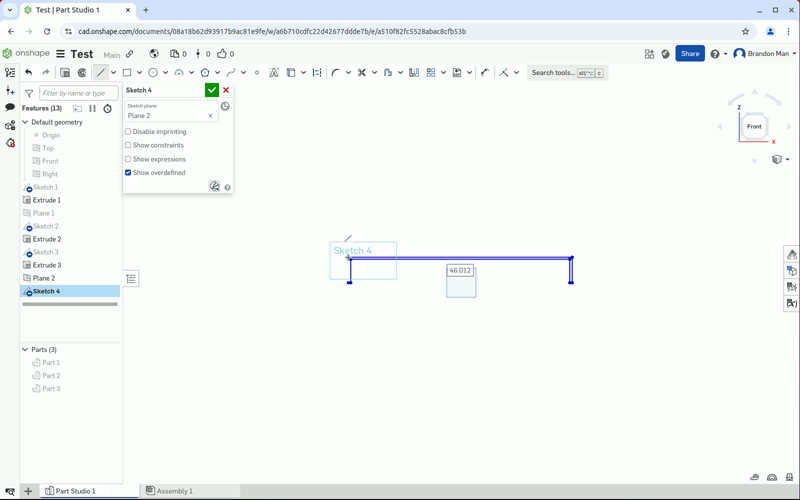
key_up(shift)
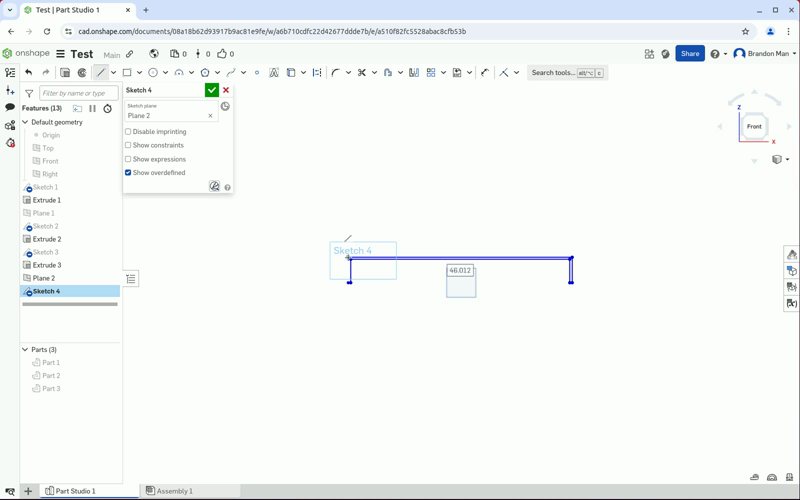
mouse_move(378, 257)
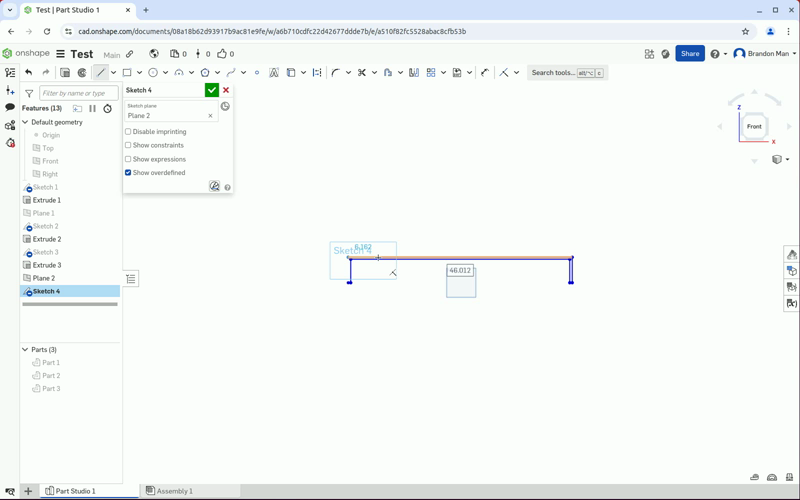
key_down(shift)
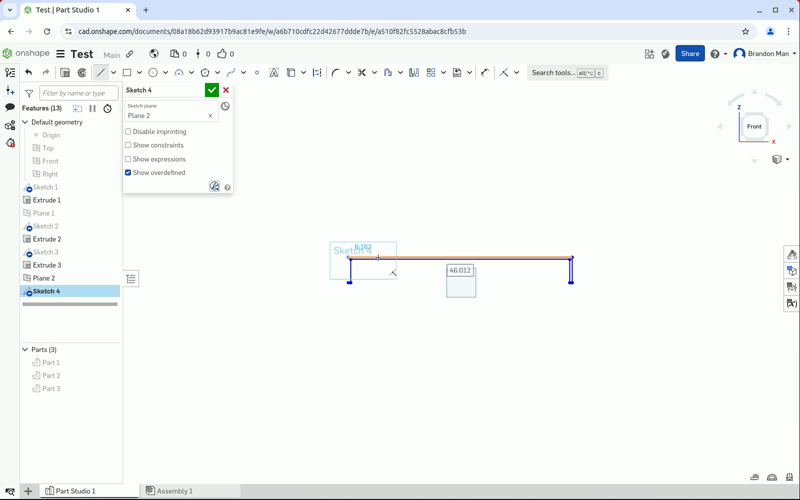
mouse_move(348, 282)
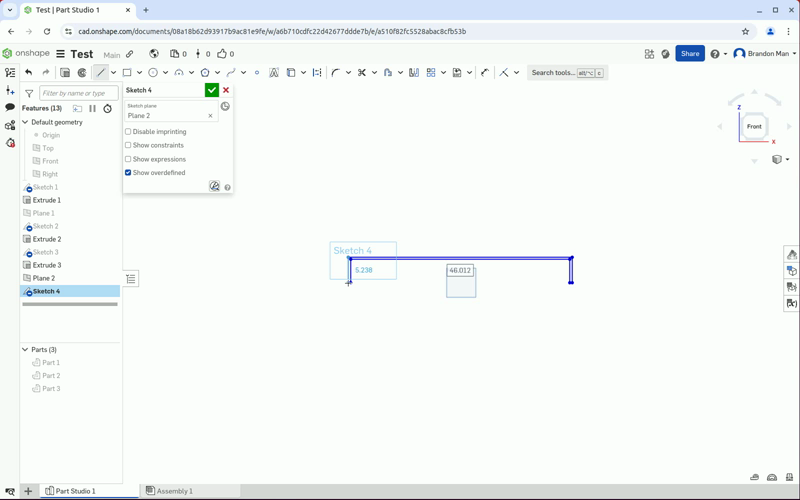
scroll(6)
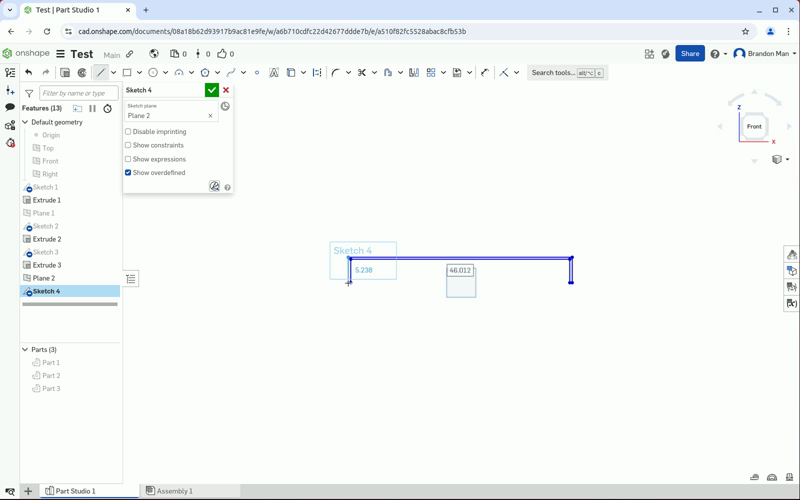
scroll(6)
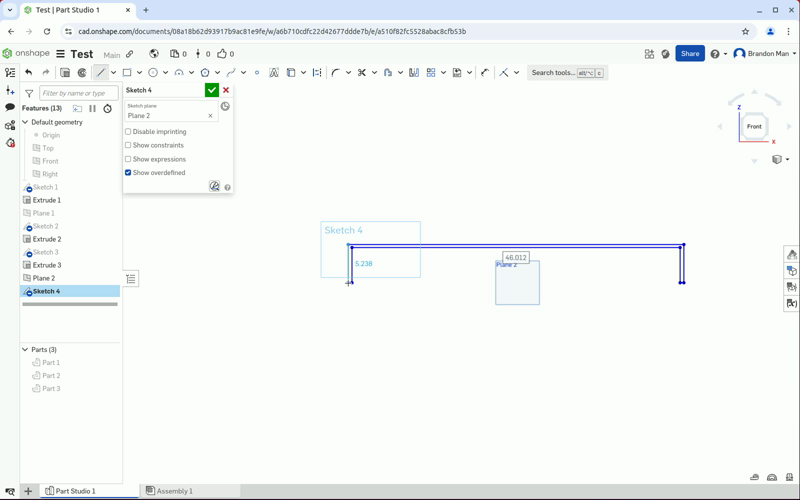
scroll(6)
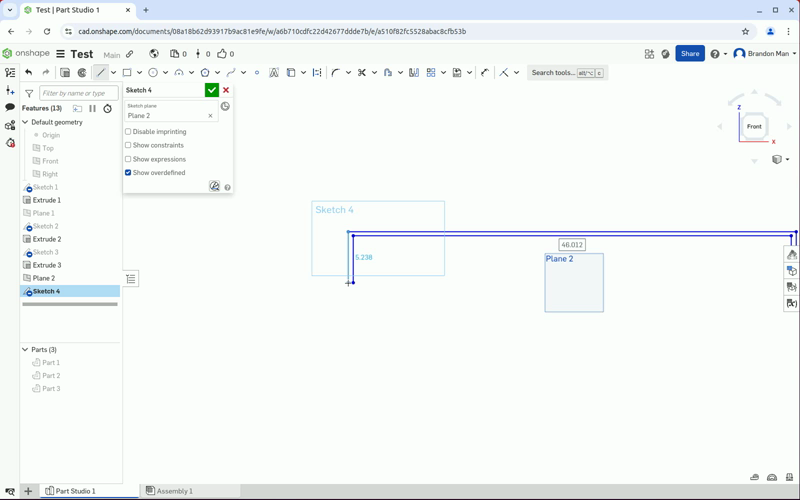
scroll(6)
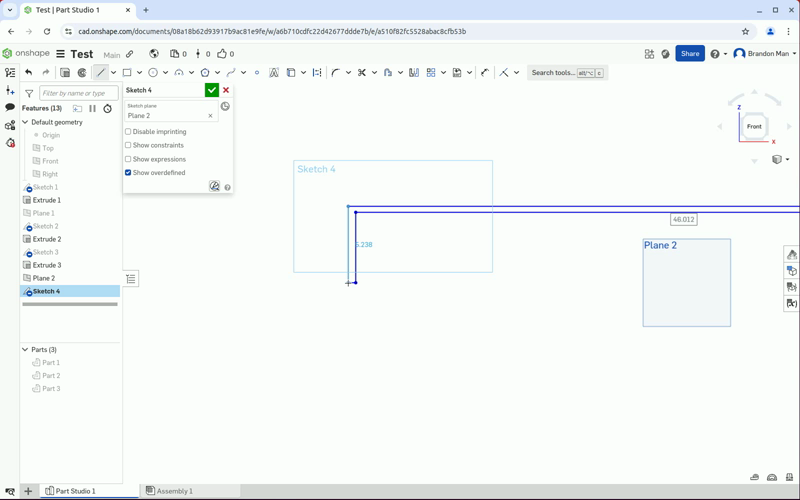
scroll(6)
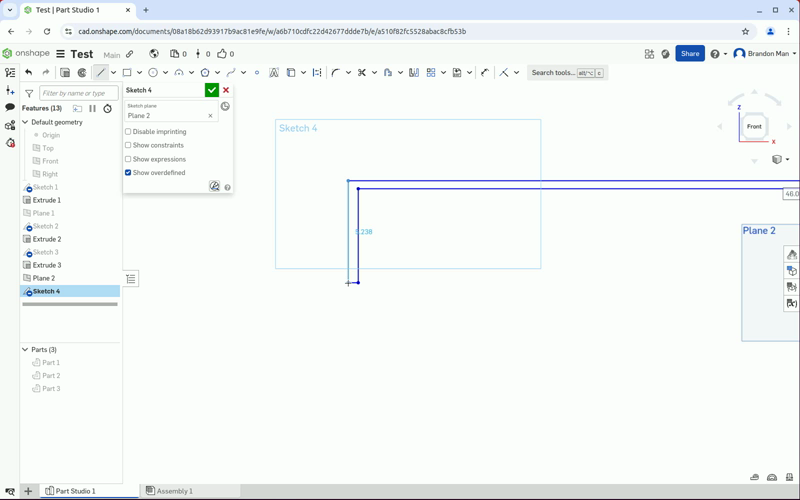
scroll(6)
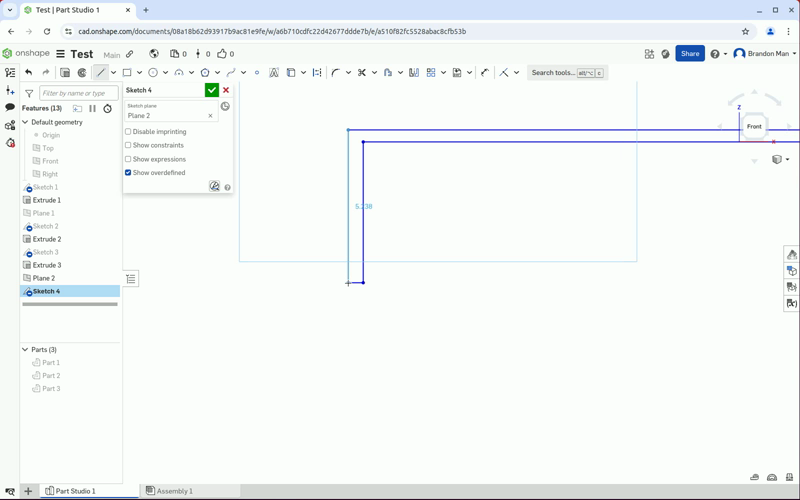
scroll(6)
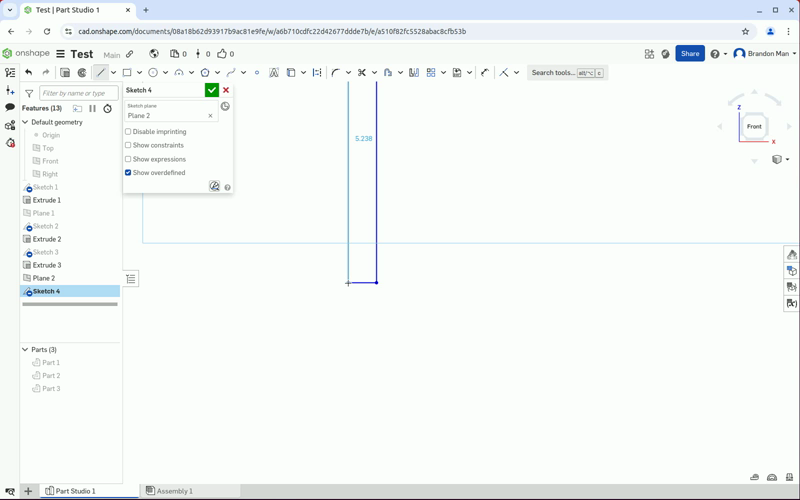
key_up(shift)
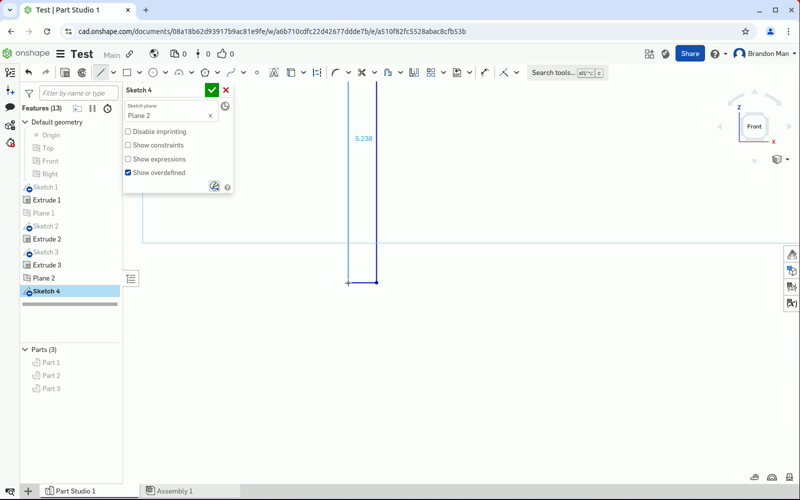
click(348, 282)
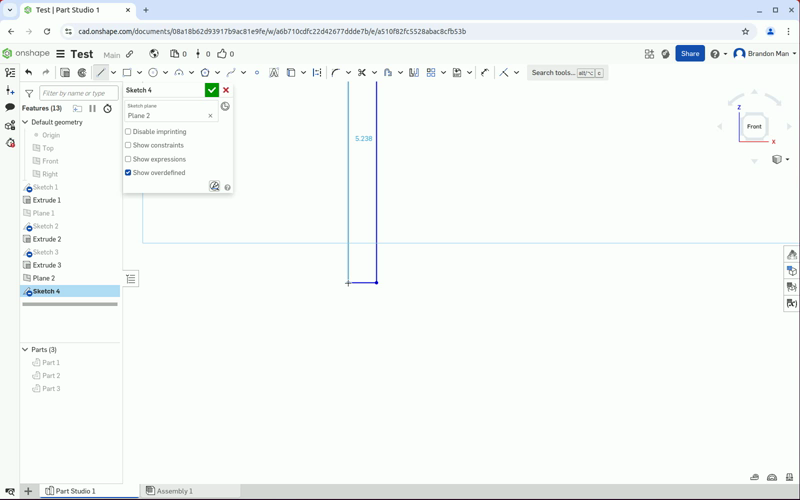
scroll(-6)
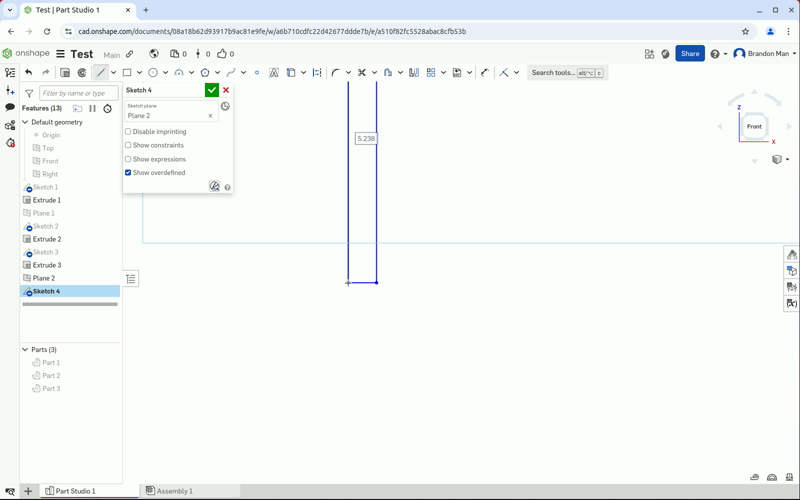
scroll(-6)
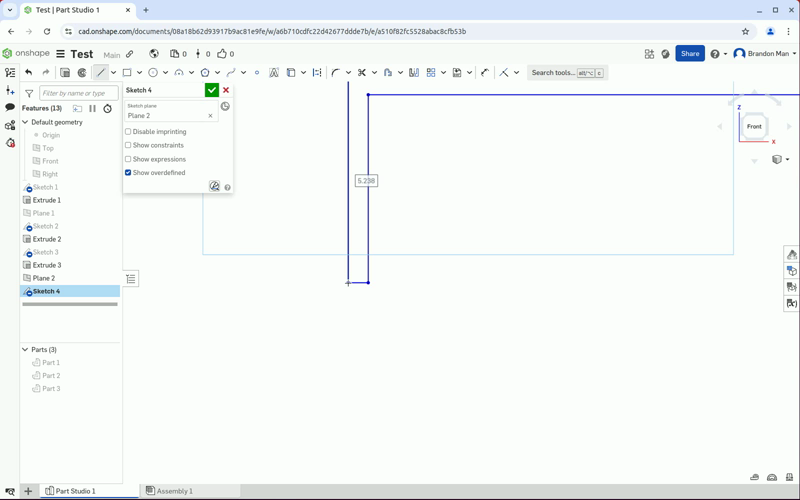
scroll(-6)
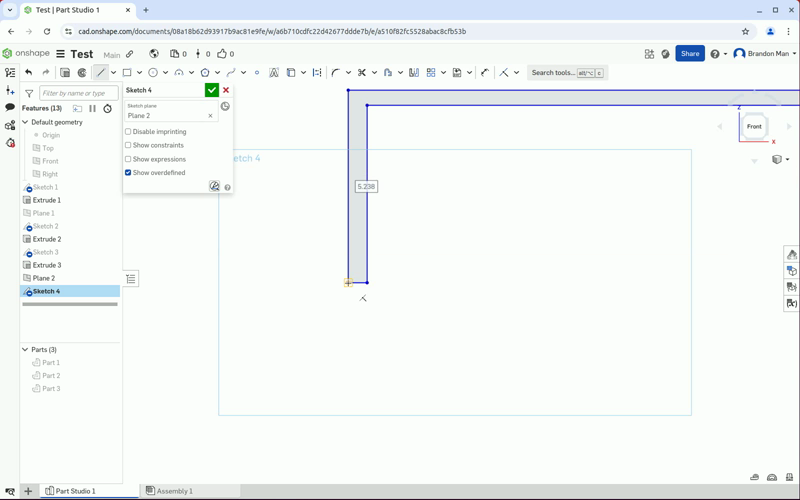
scroll(-6)
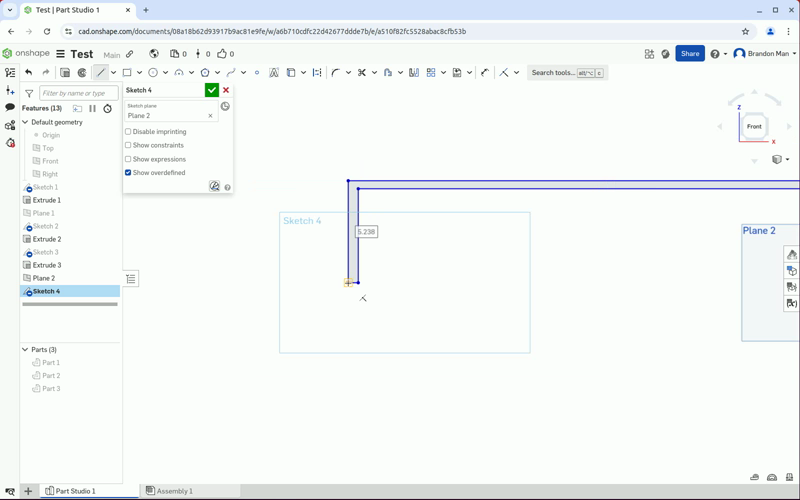
scroll(-6)
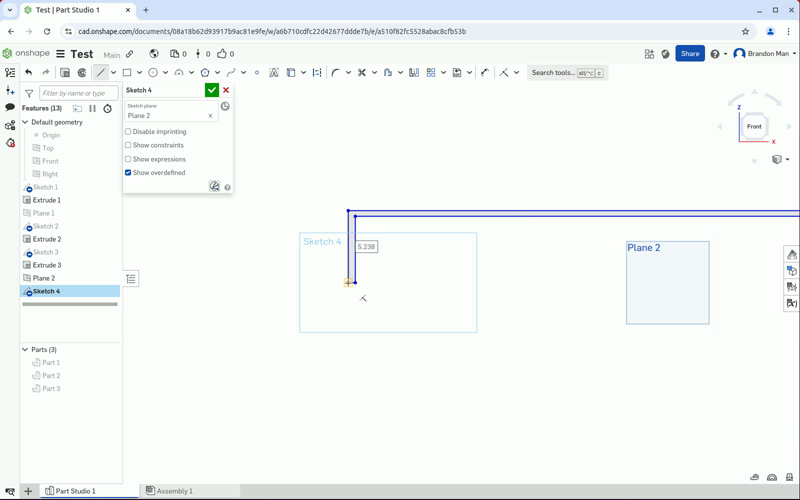
scroll(-6)
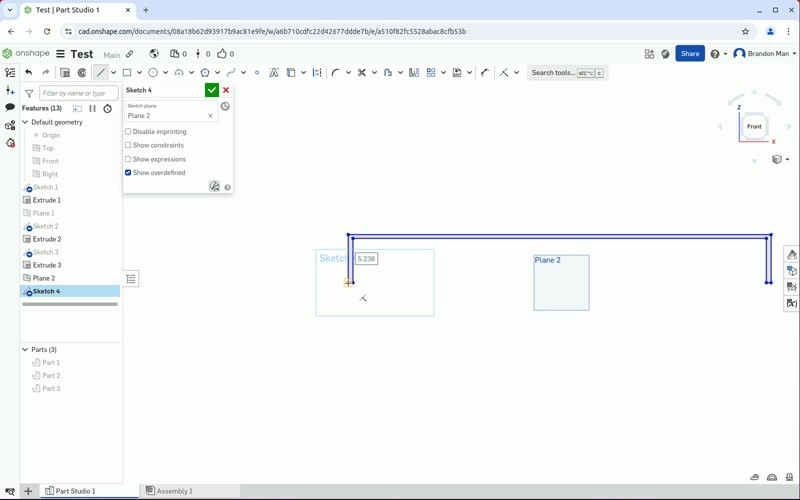
scroll(-6)
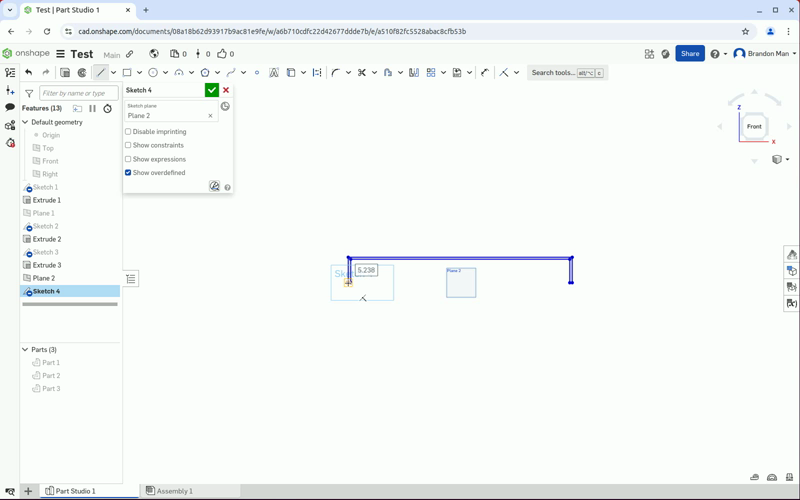
key(esc)
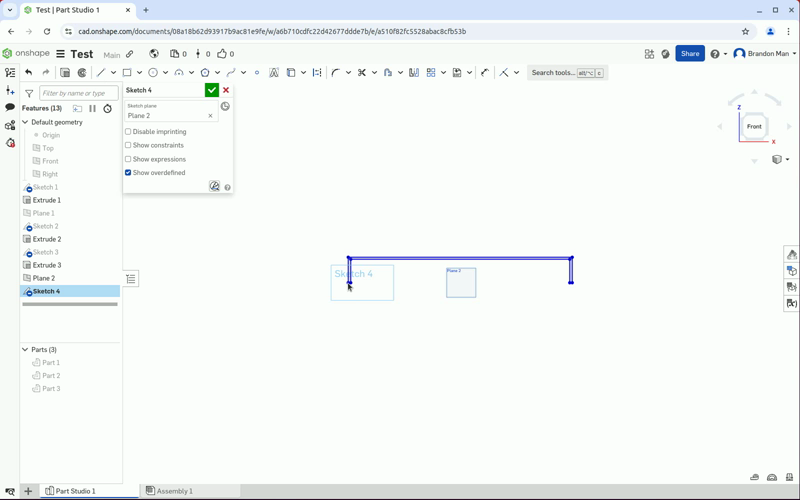
mouse_move(570, 258)
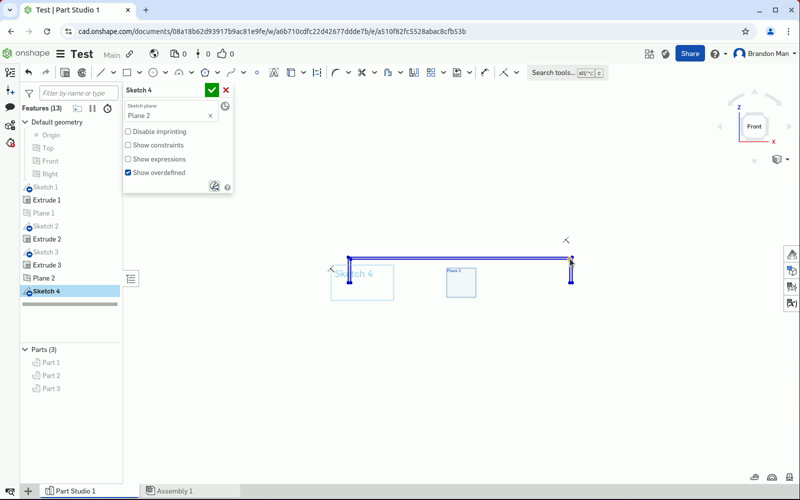
scroll(6)
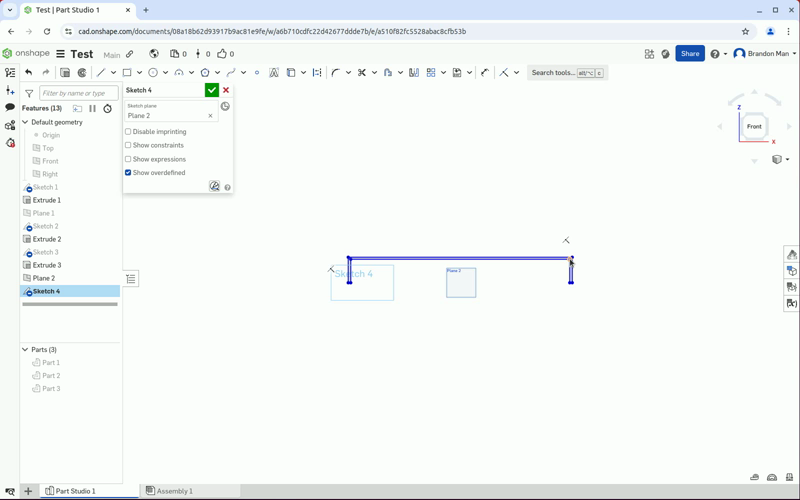
scroll(6)
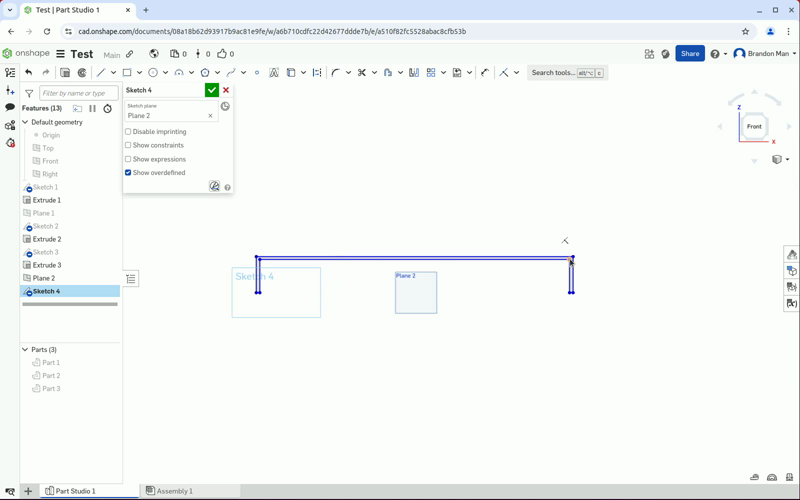
scroll(6)
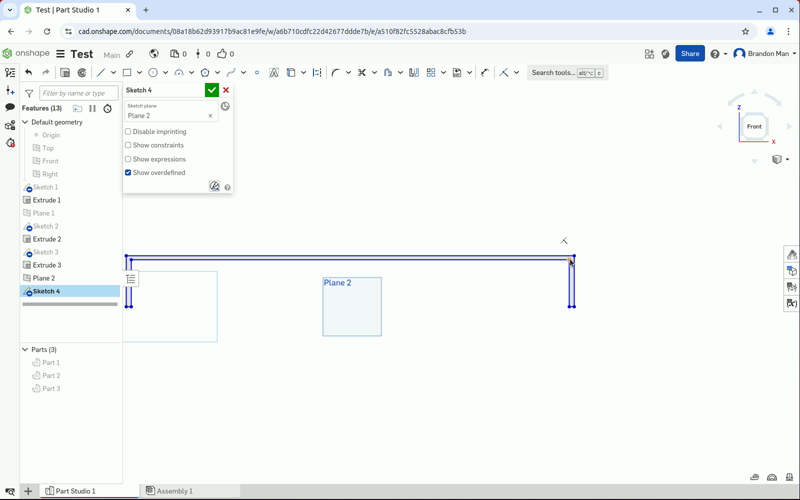
scroll(6)
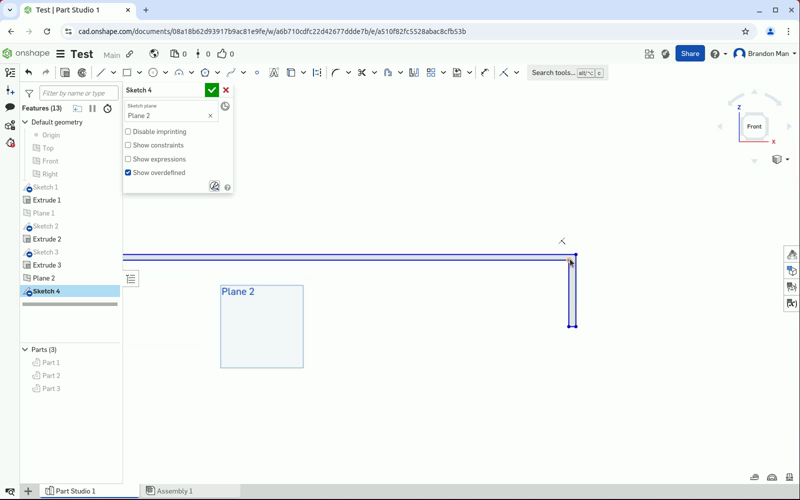
scroll(6)
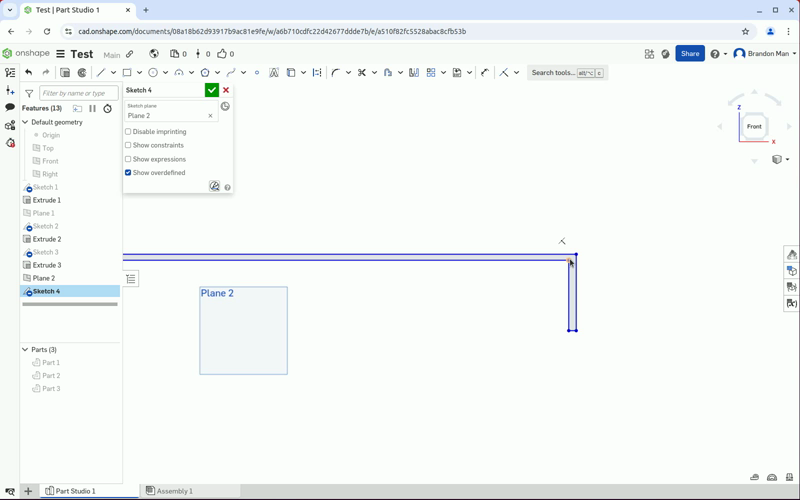
scroll(6)
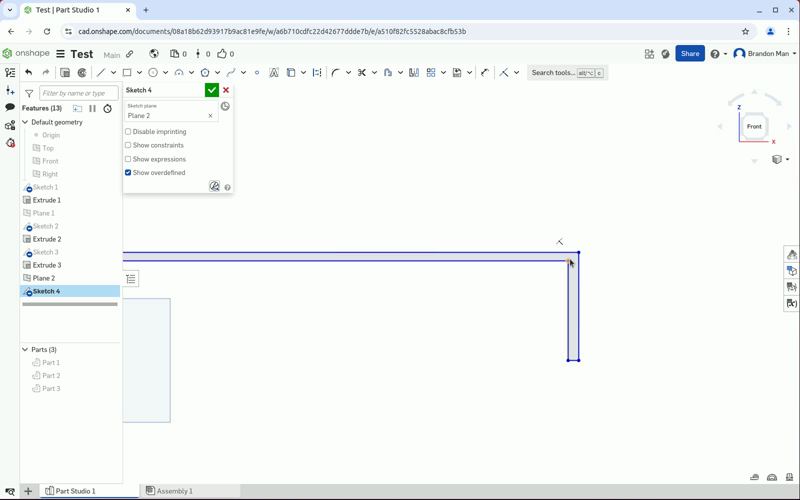
scroll(6)
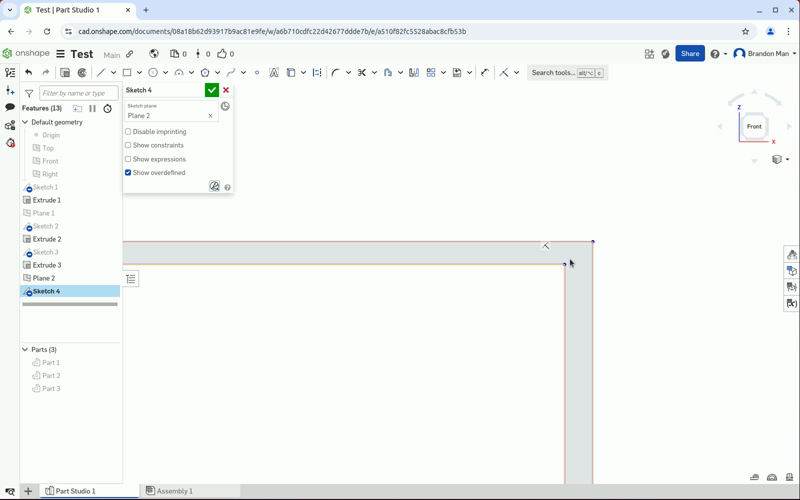
click(570, 258)
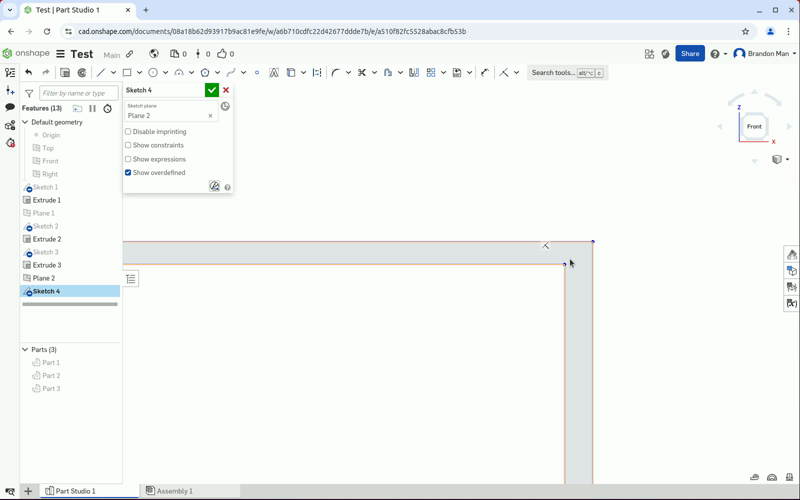
scroll(-6)
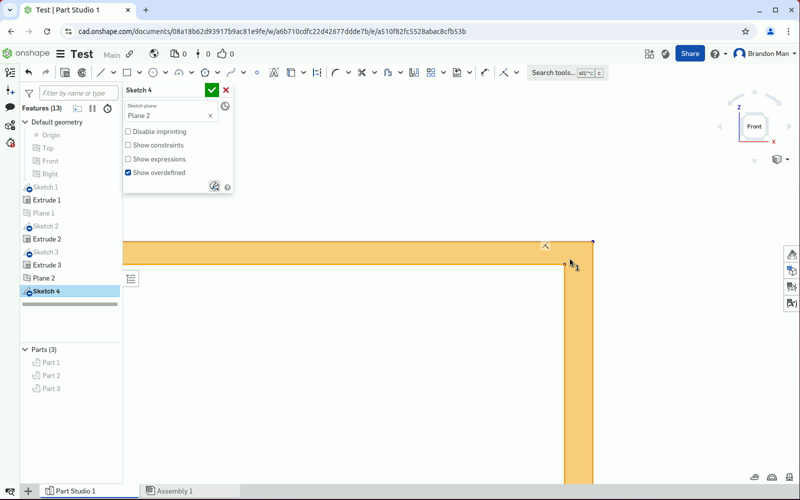
scroll(-6)
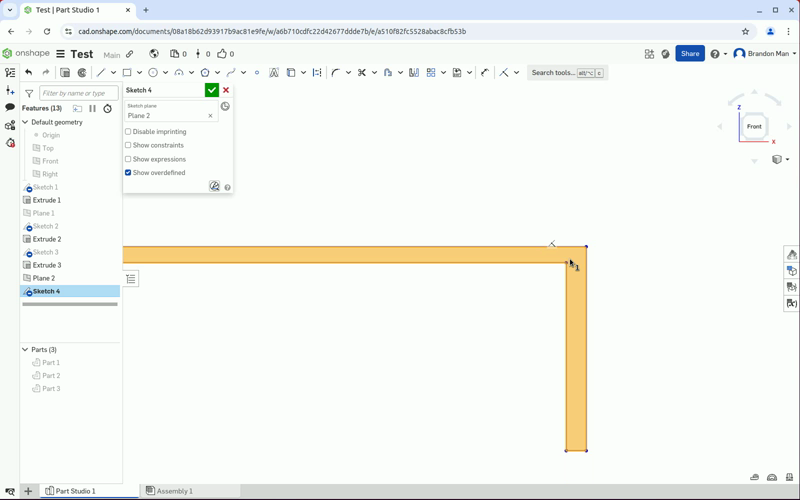
scroll(-6)
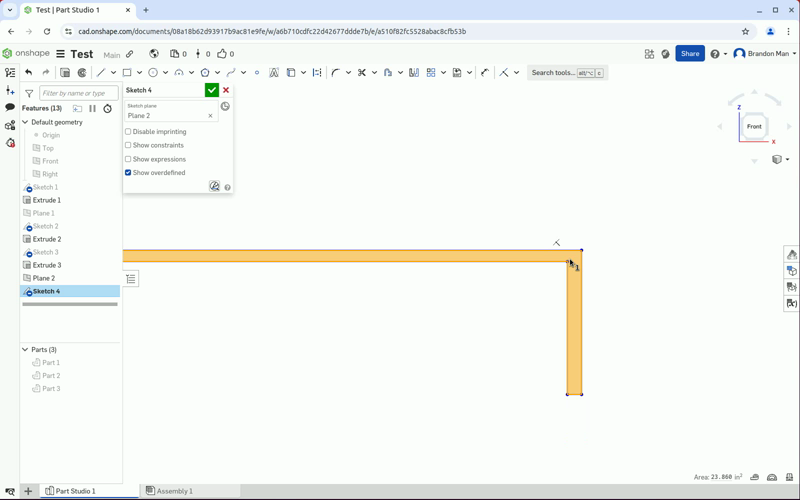
scroll(-6)
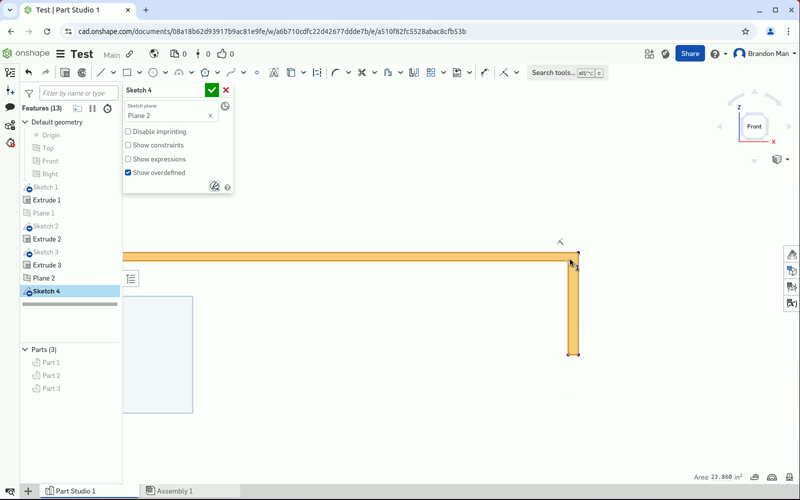
scroll(-6)
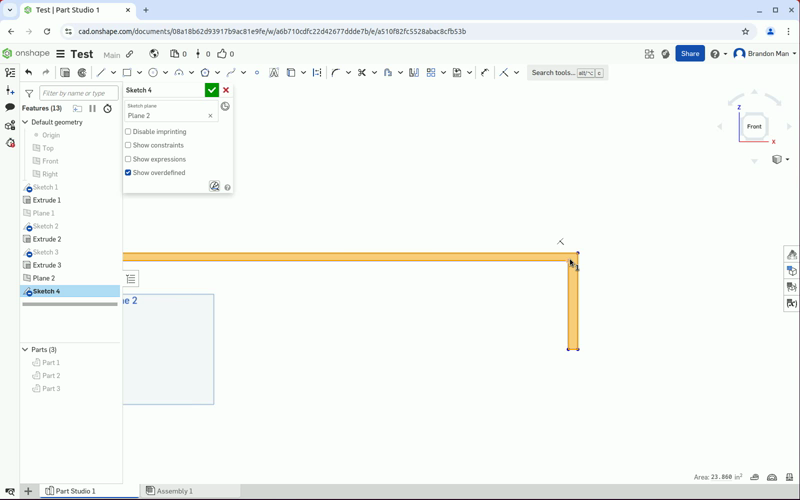
scroll(-6)
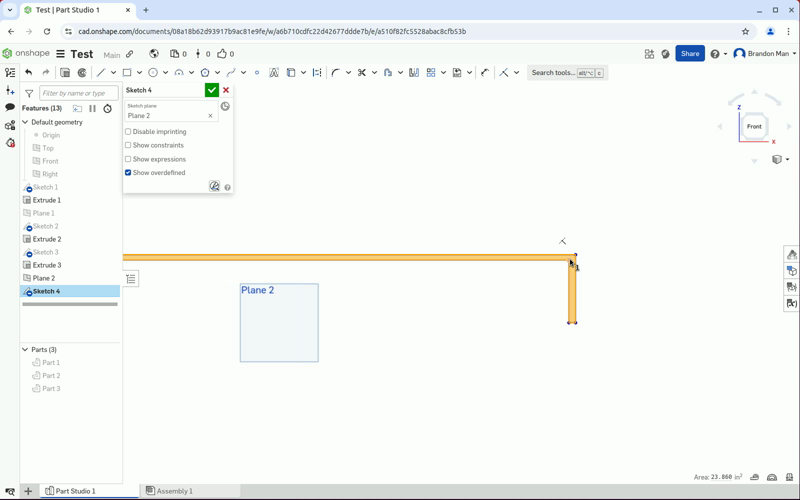
scroll(-6)
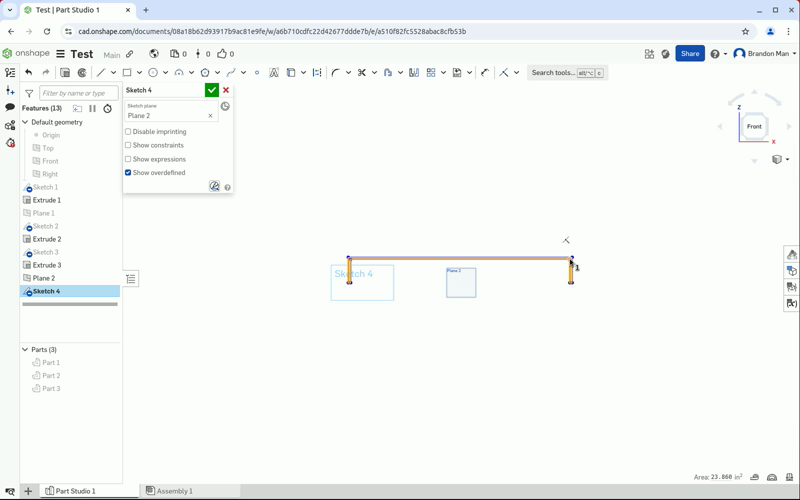
mouse_move(73, 352)
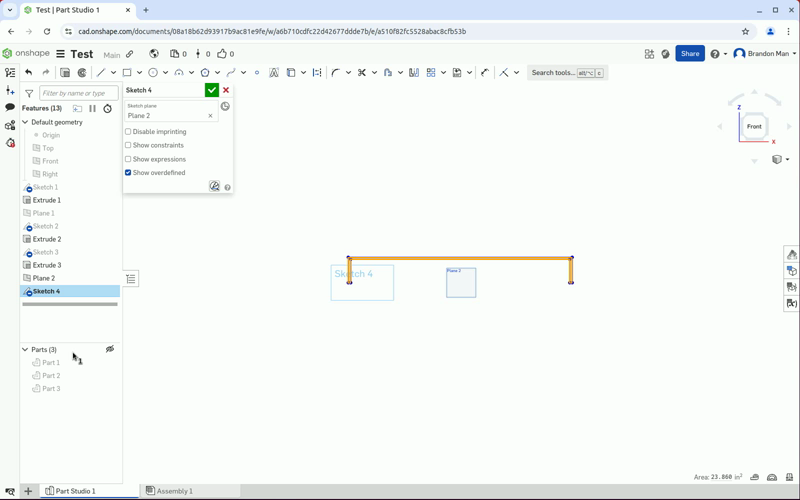
key(shift+y)
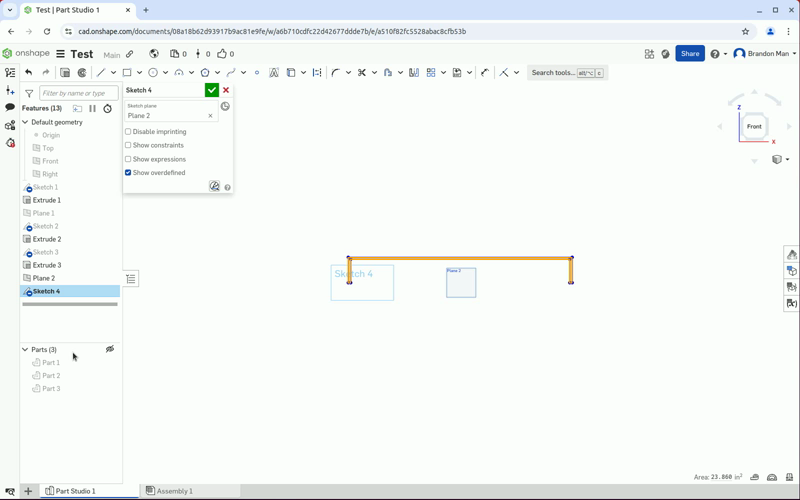
key(shift+e)
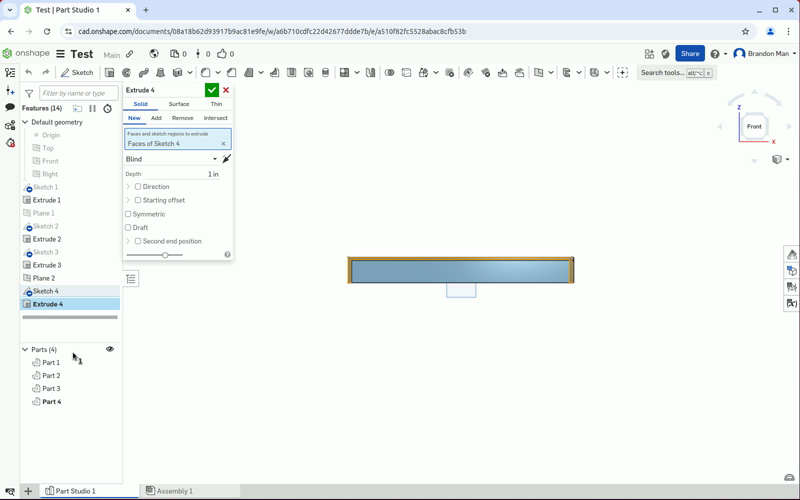
mouse_move(143, 106)
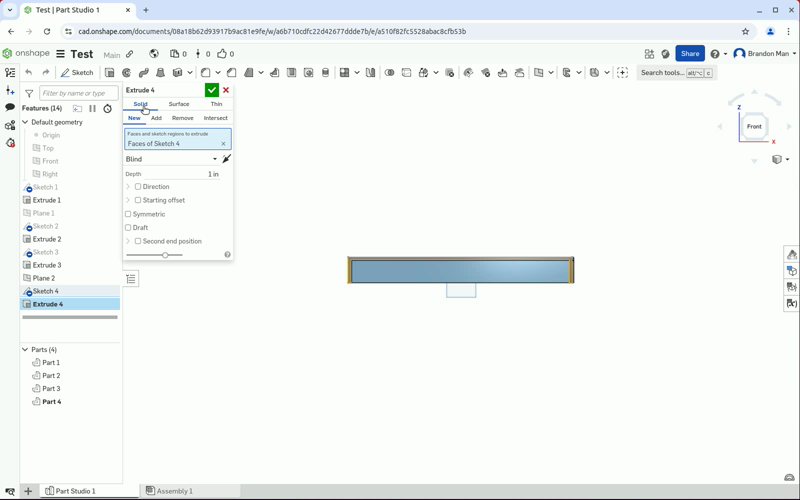
click(143, 106)
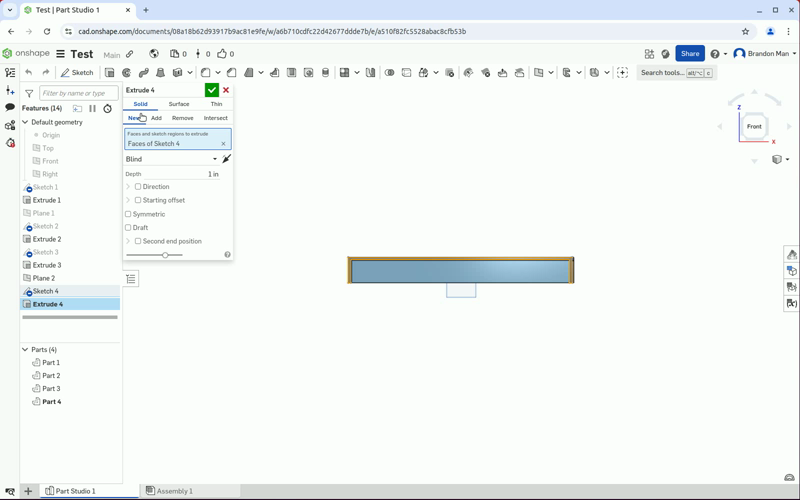
mouse_move(137, 120)
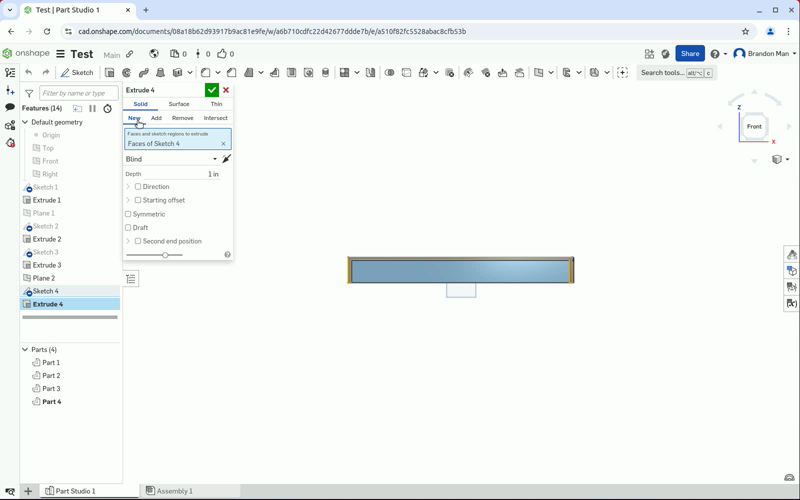
click(137, 120)
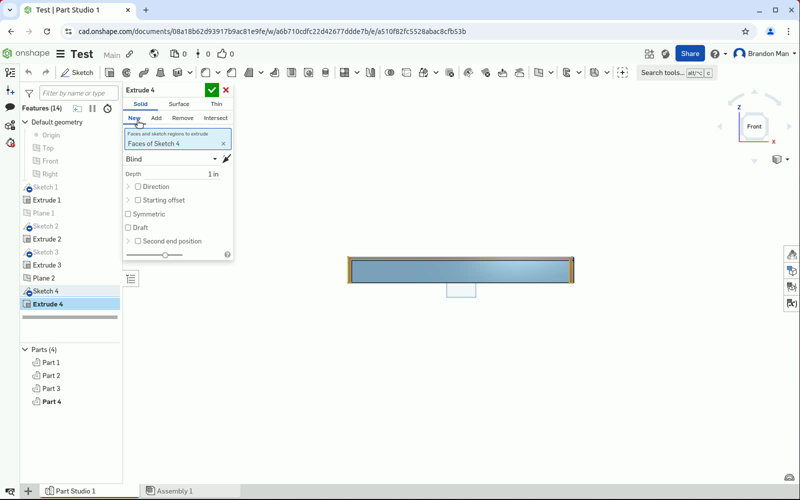
key(tab, 4)
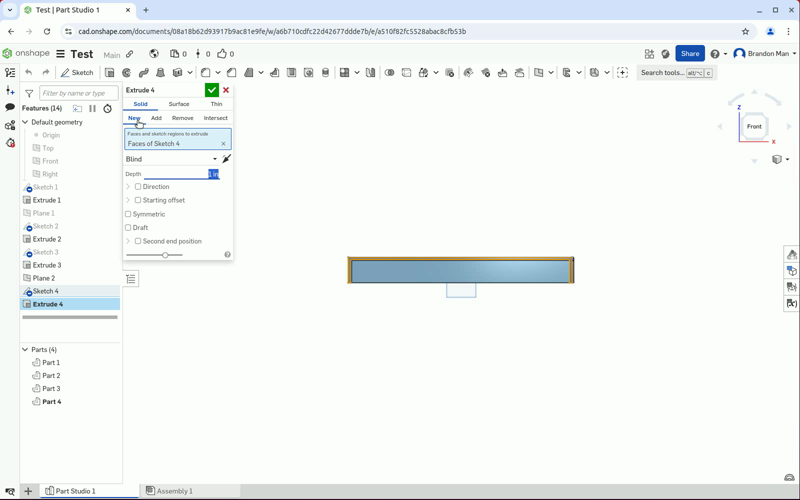
text(0.722)
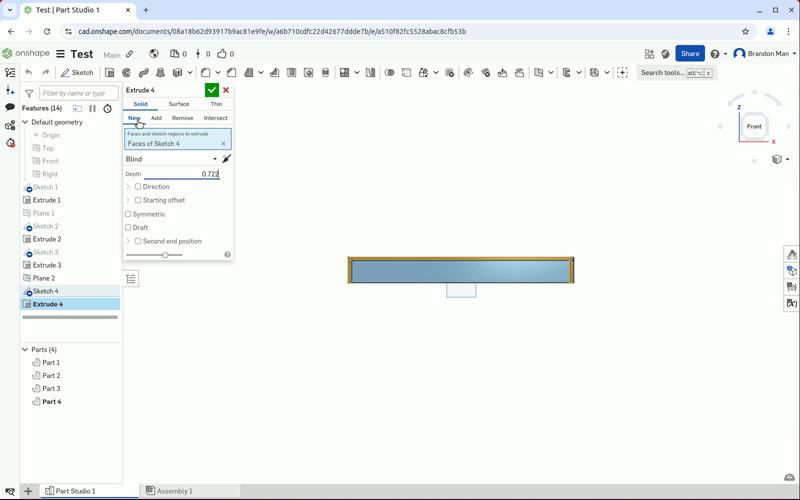
key(enter)
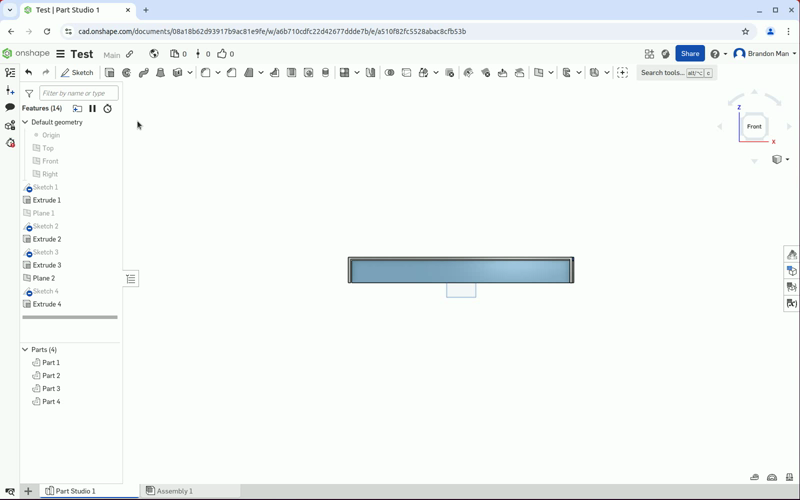
key(shift+h)
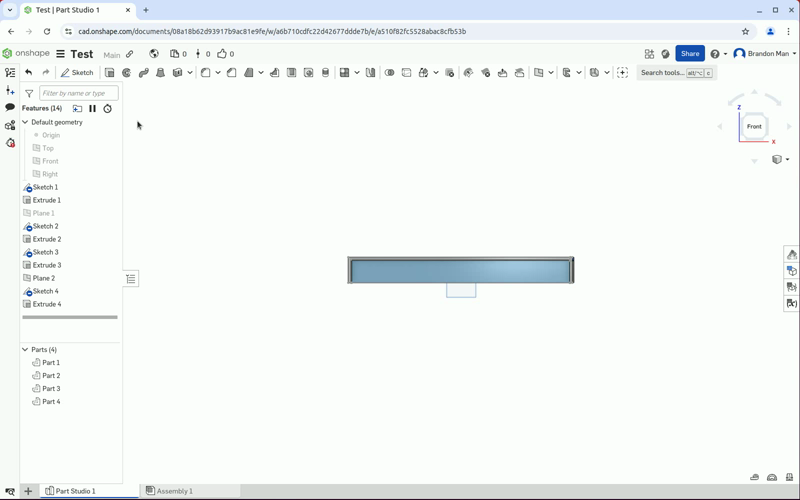
key(shift+h)
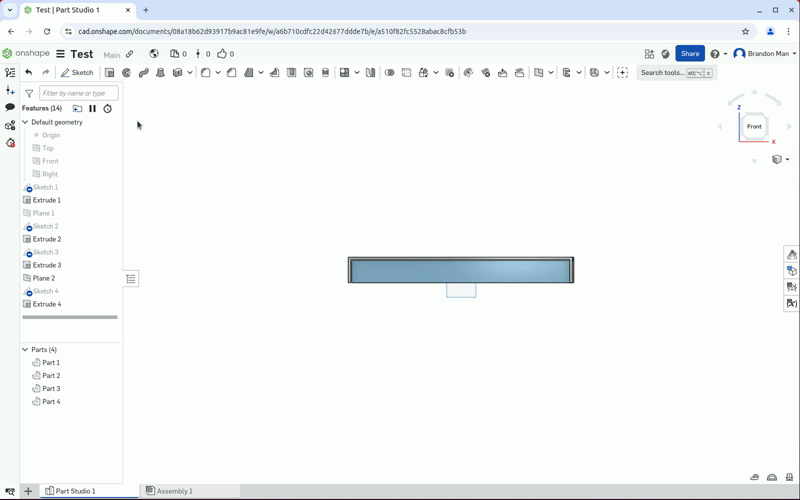
mouse_move(73, 189)
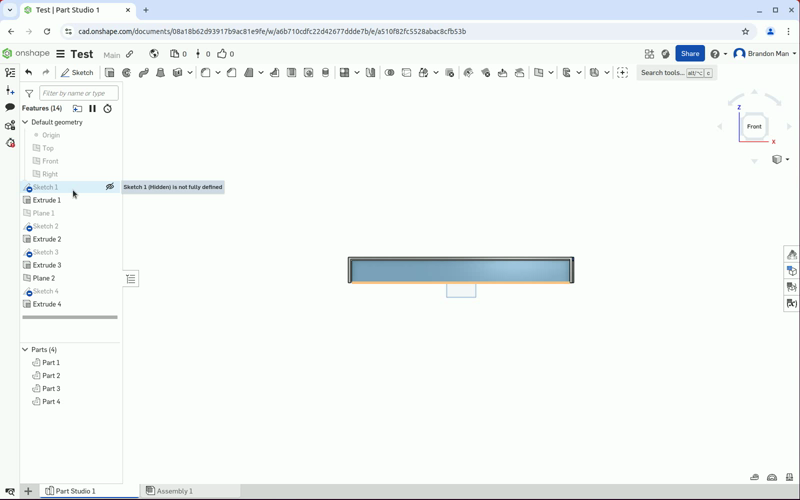
click(73, 189)
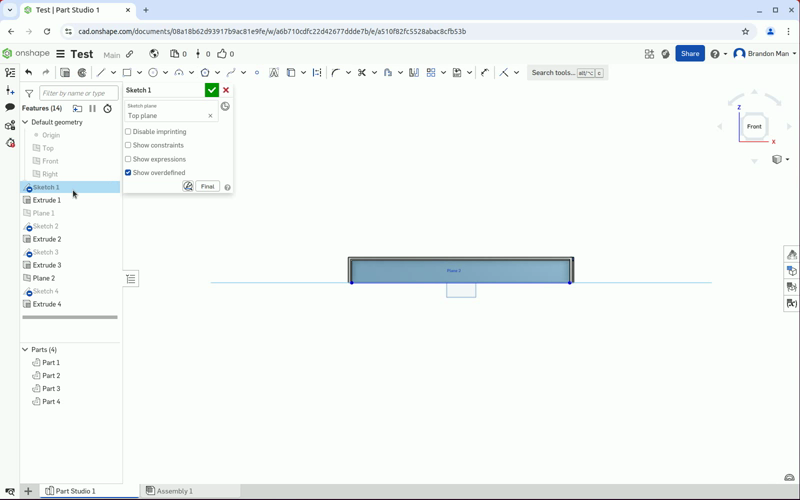
mouse_move(229, 92)
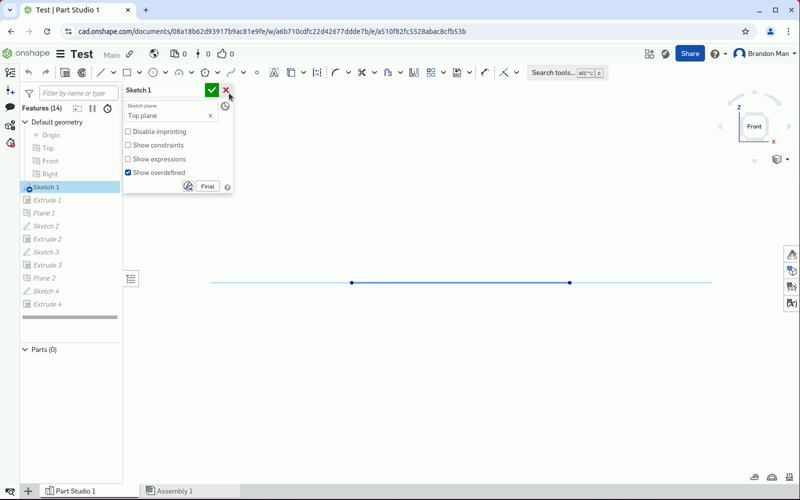
click(229, 92)
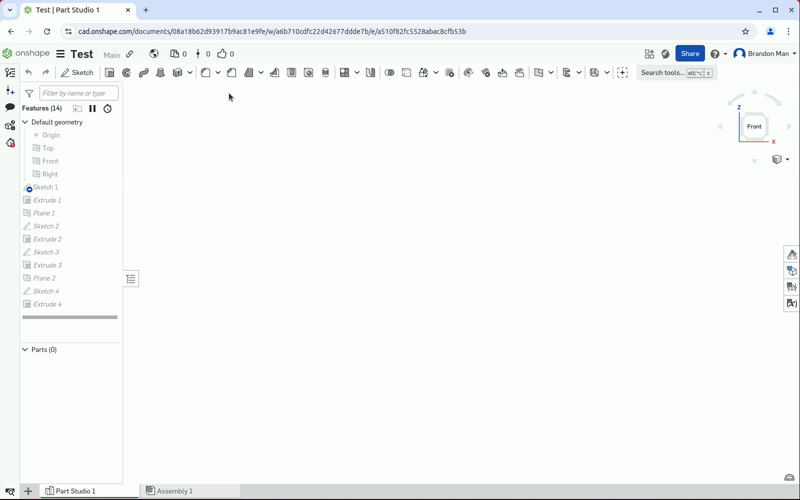
key(shift+s)
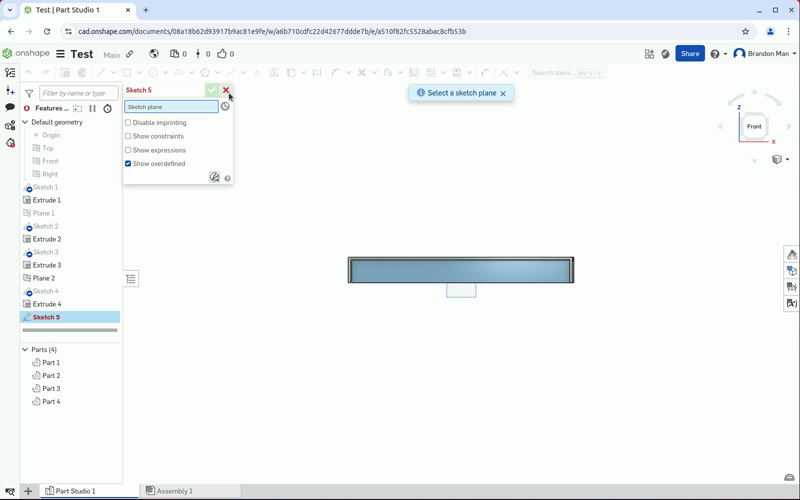
mouse_move(73, 280)
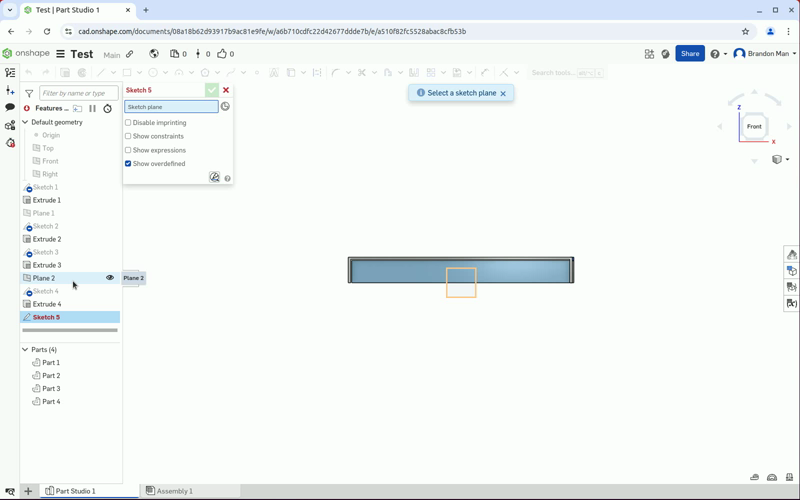
click(73, 280)
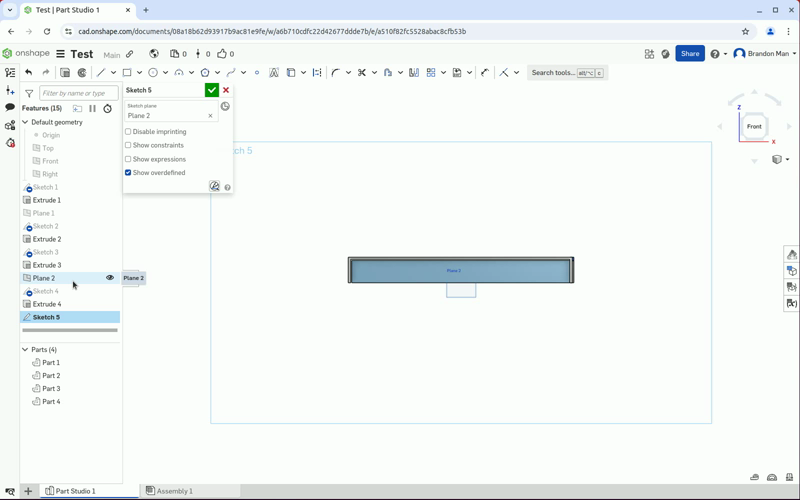
mouse_move(73, 352)
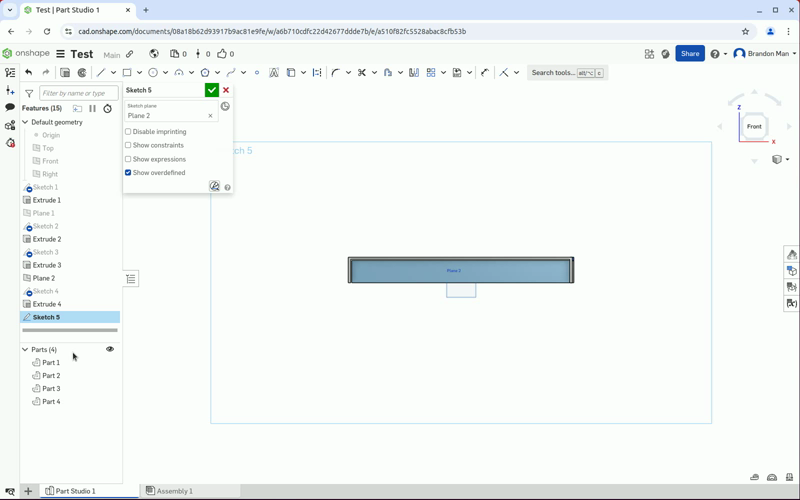
key(y)
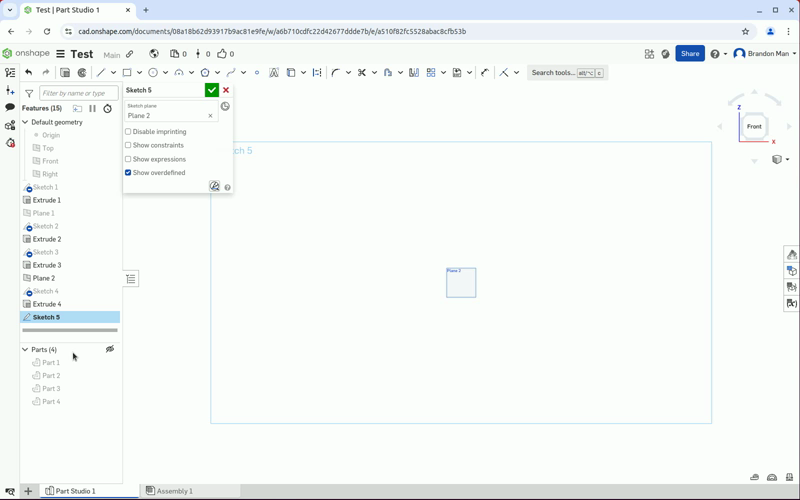
key(l)
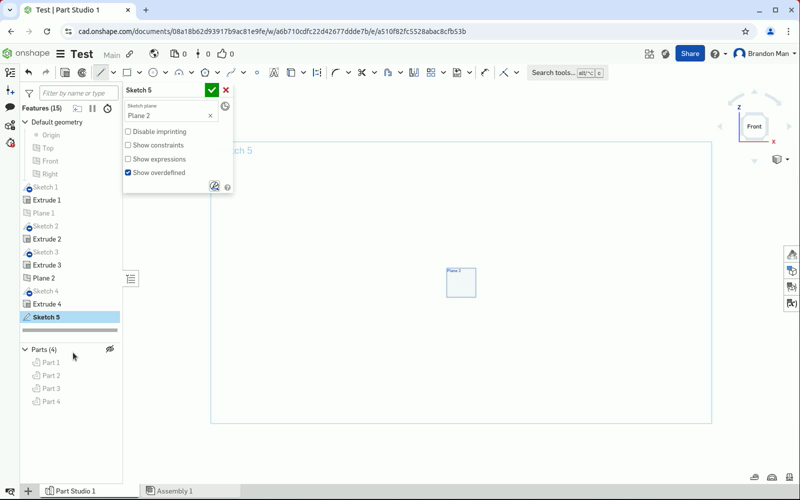
key_down(shift)
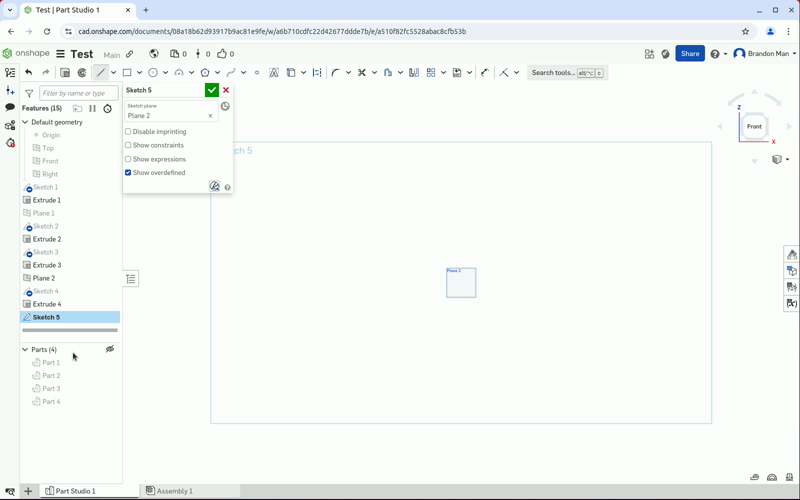
mouse_move(351, 282)
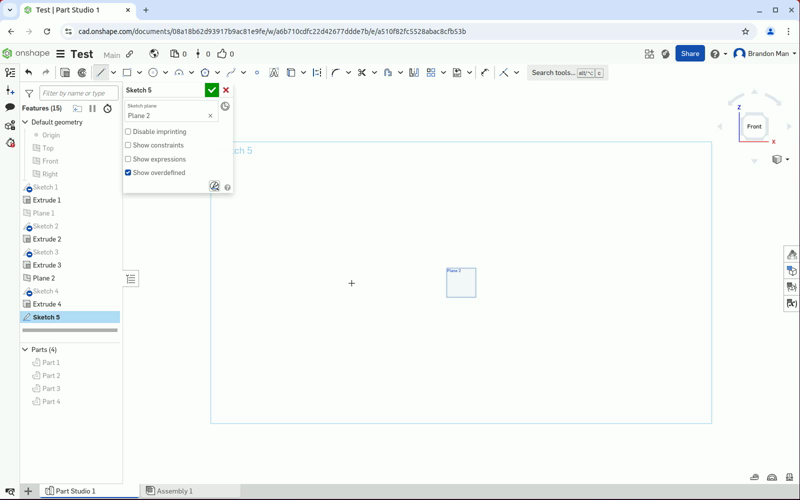
click(351, 282)
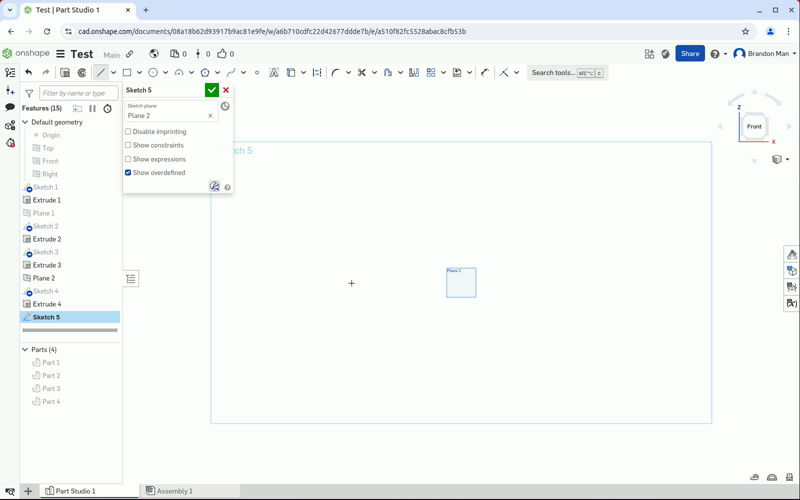
key_up(shift)
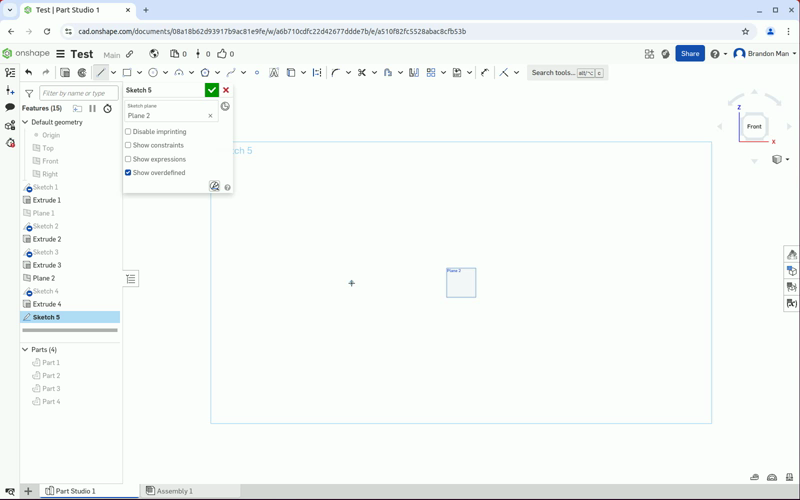
key_down(shift)
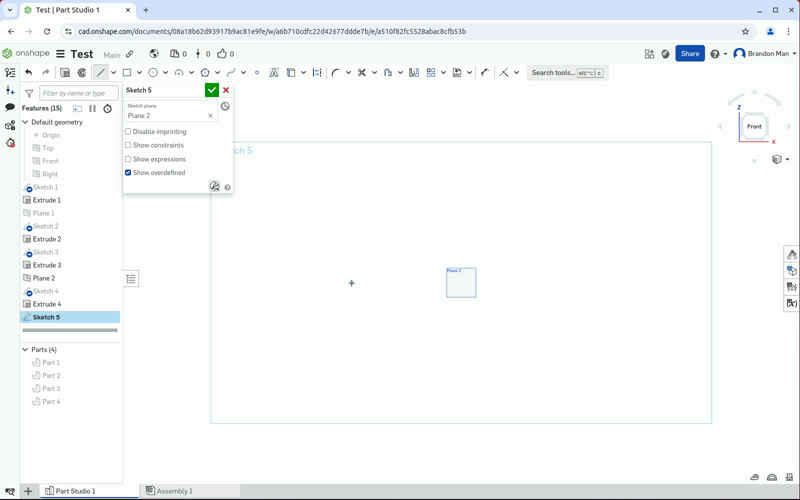
mouse_move(569, 282)
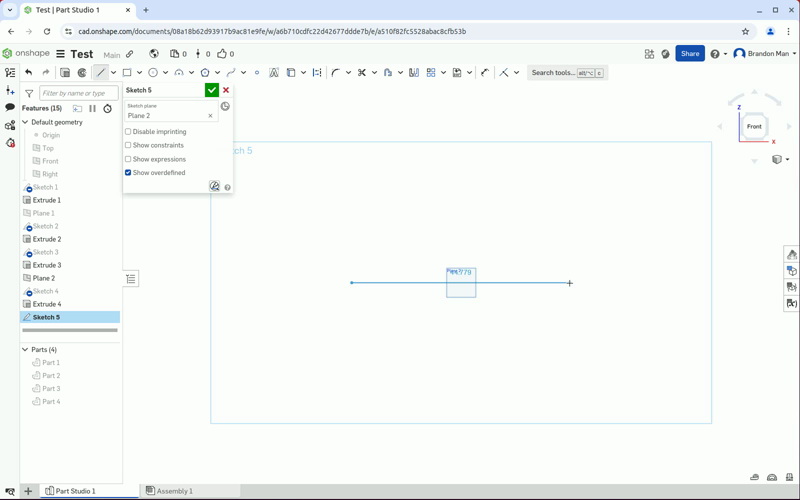
click(569, 282)
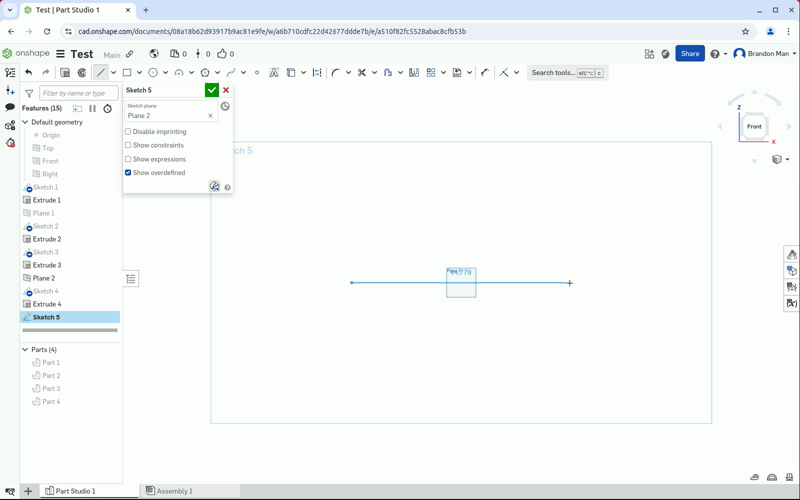
key_up(shift)
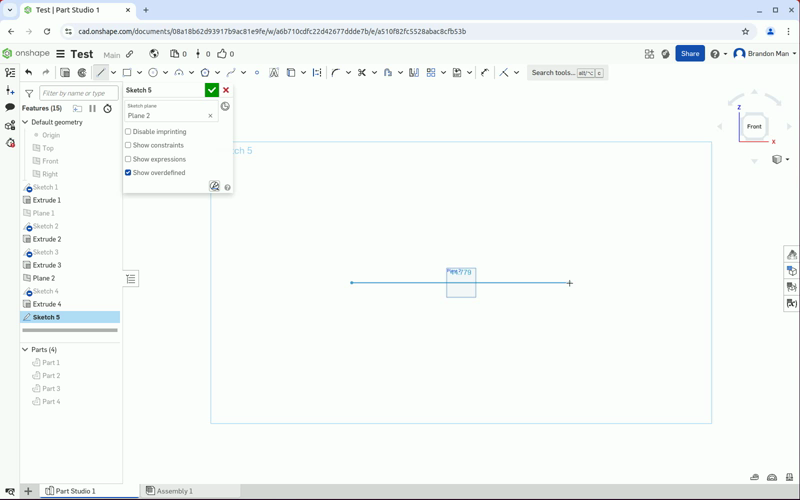
key_down(shift)
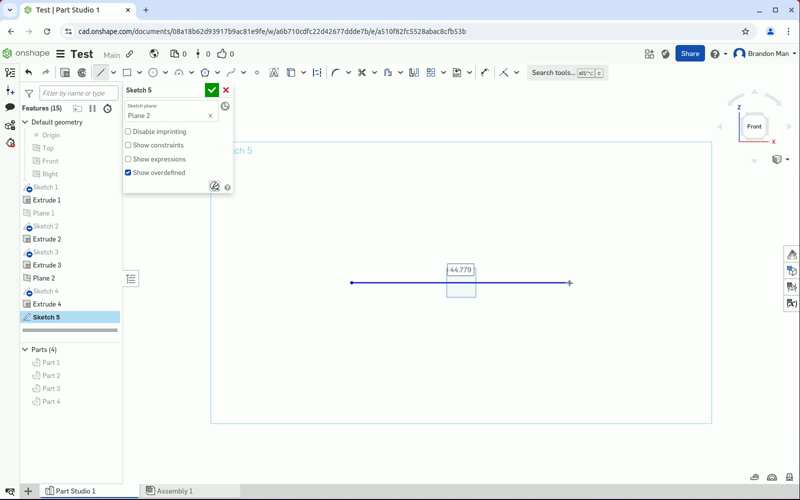
mouse_move(589, 282)
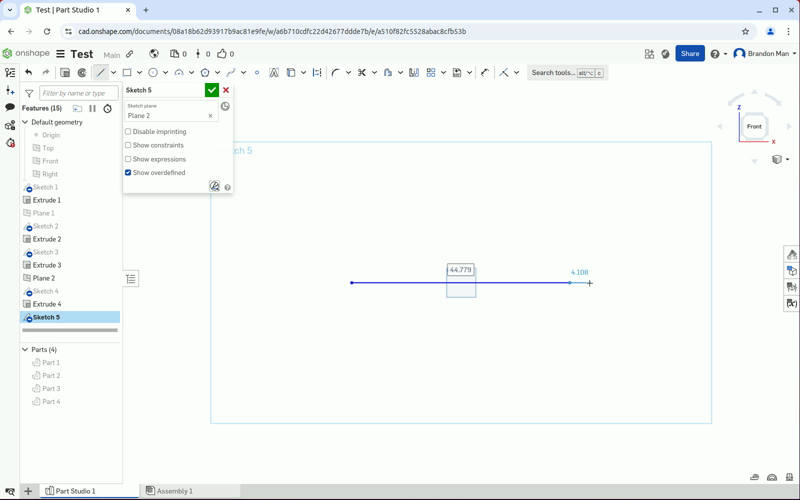
mouse_move(569, 260)
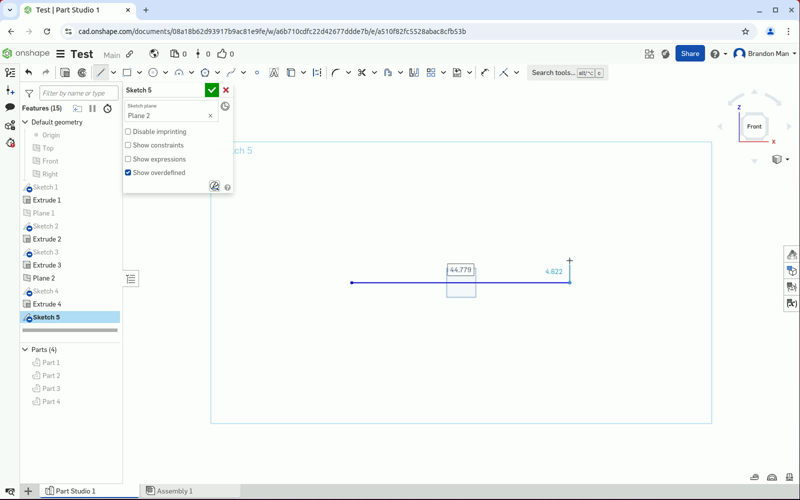
click(569, 260)
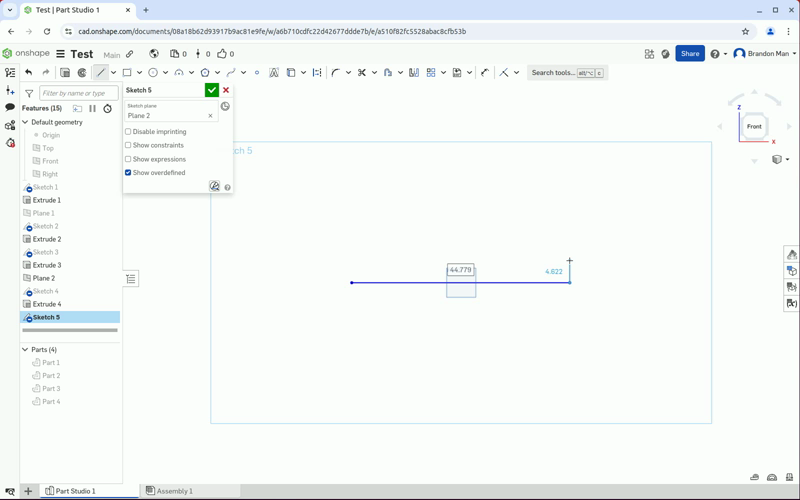
key_up(shift)
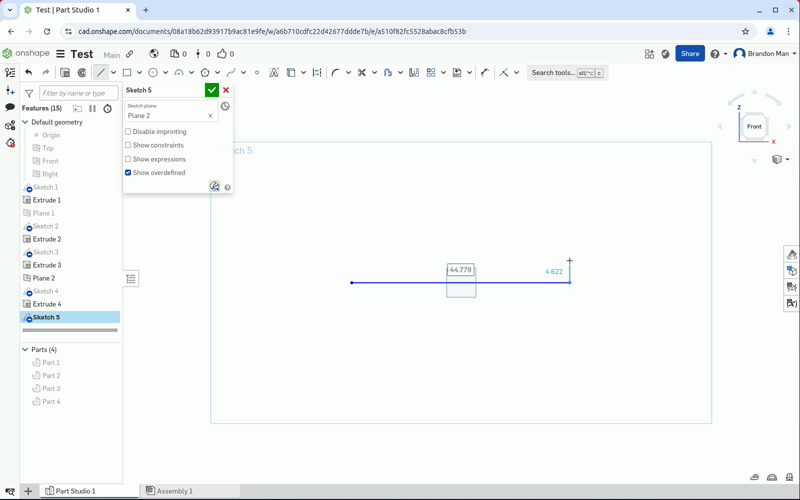
key_down(shift)
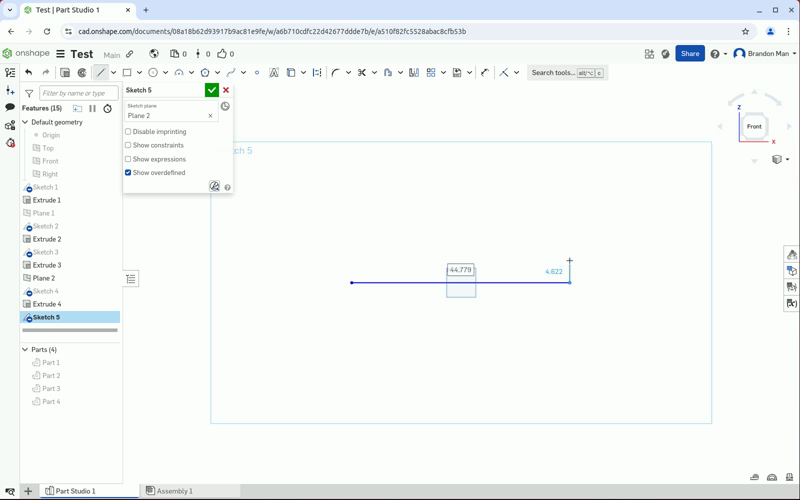
mouse_move(351, 260)
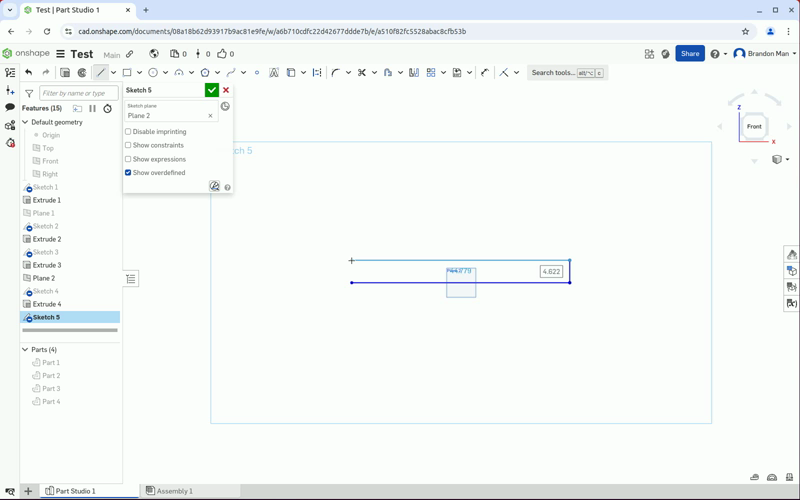
click(351, 260)
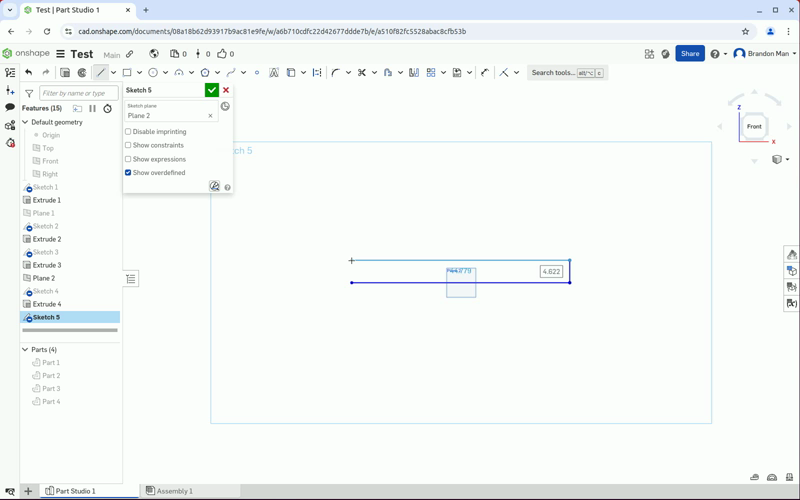
key_up(shift)
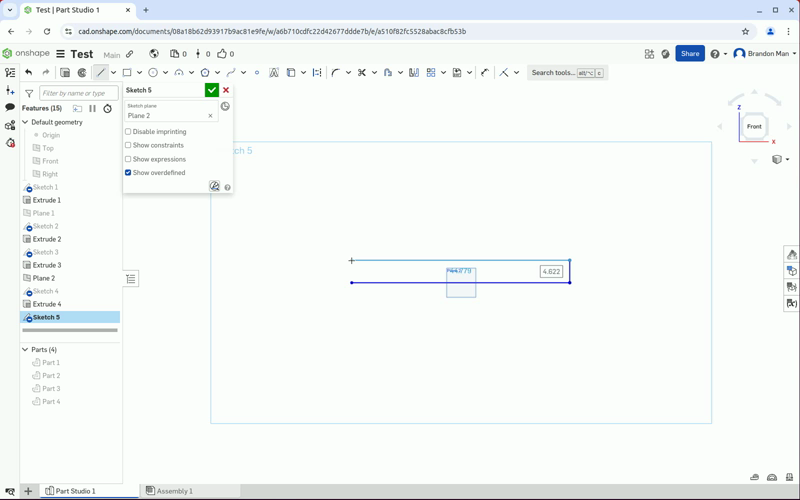
mouse_move(381, 260)
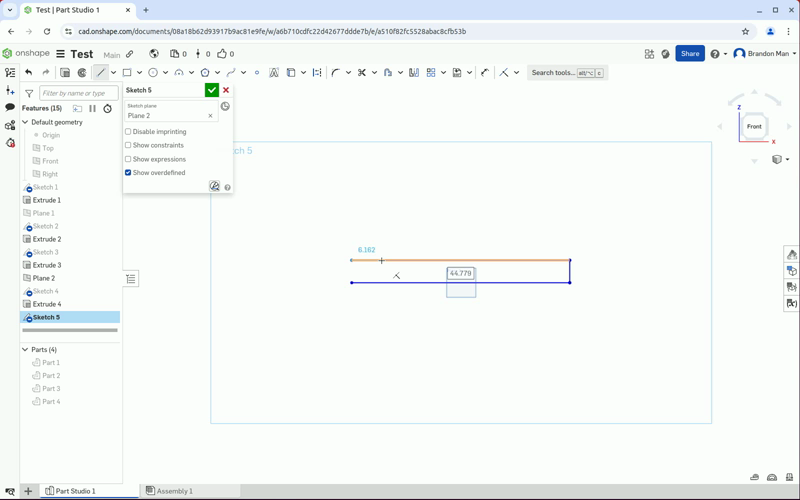
key_down(shift)
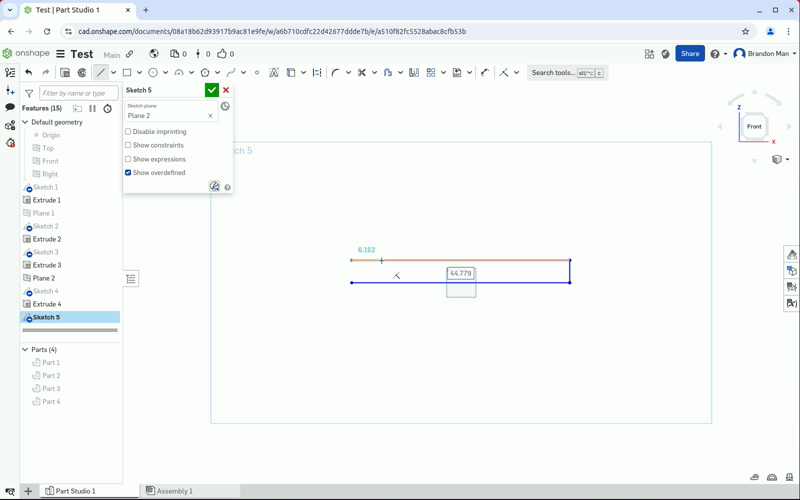
mouse_move(351, 282)
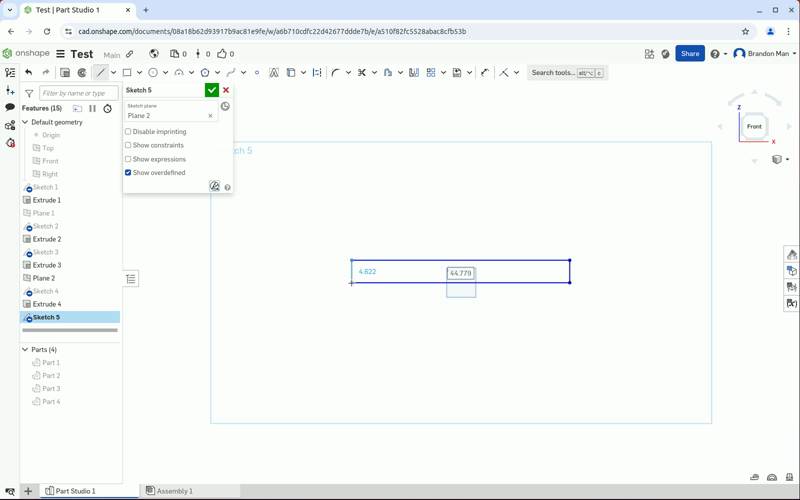
key_up(shift)
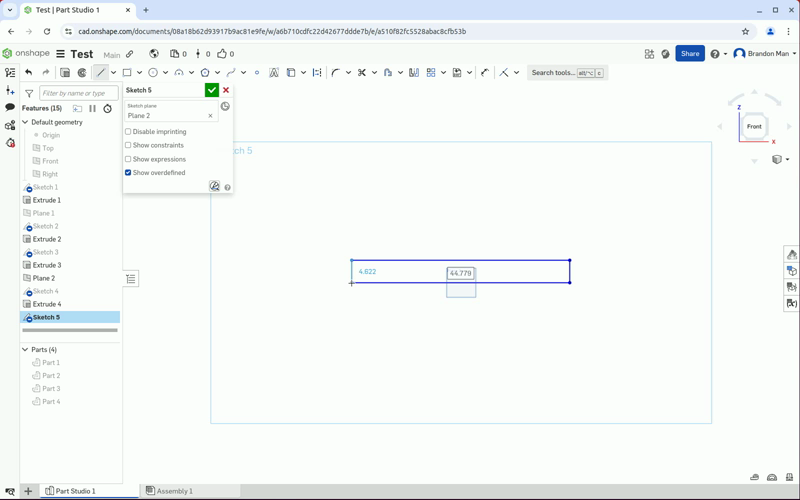
click(351, 282)
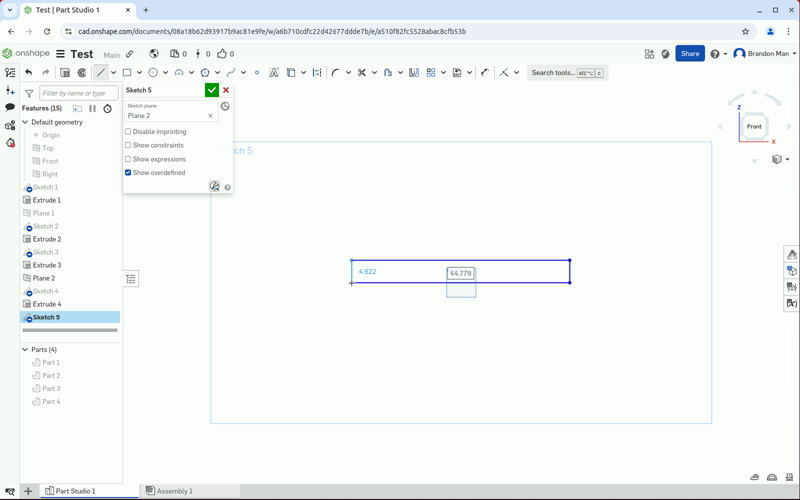
key(esc)
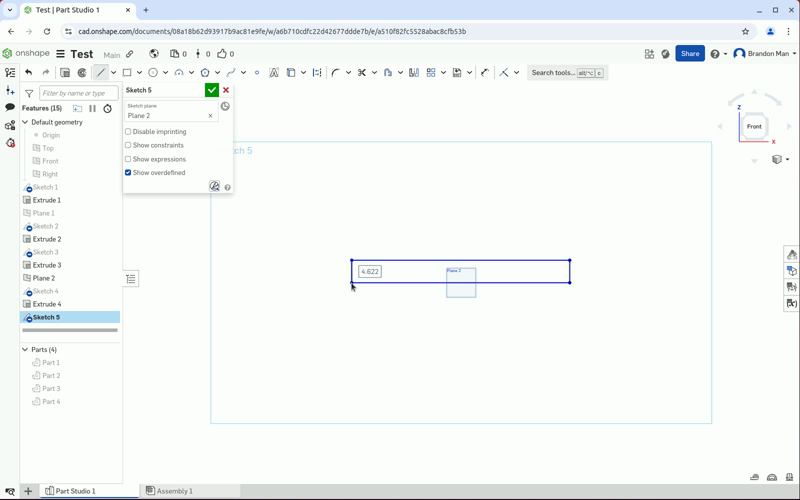
mouse_move(538, 278)
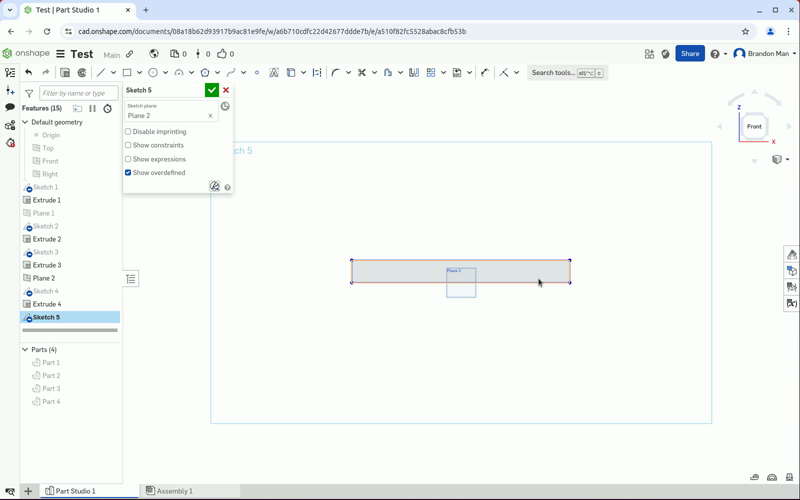
click(538, 278)
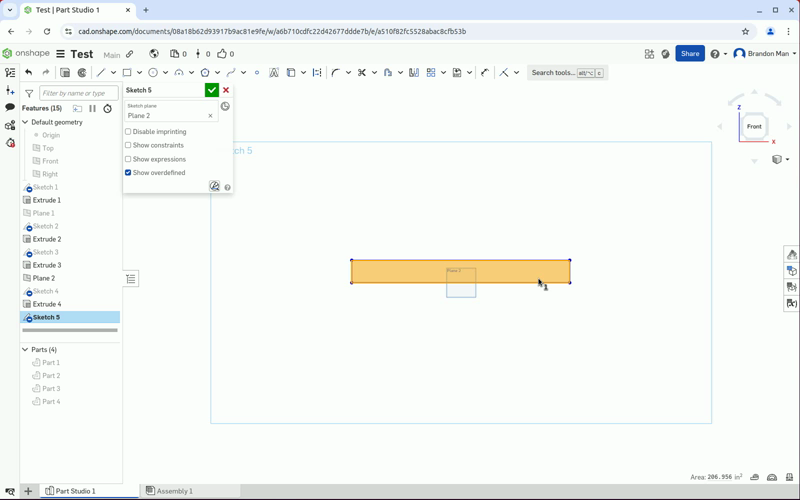
mouse_move(73, 352)
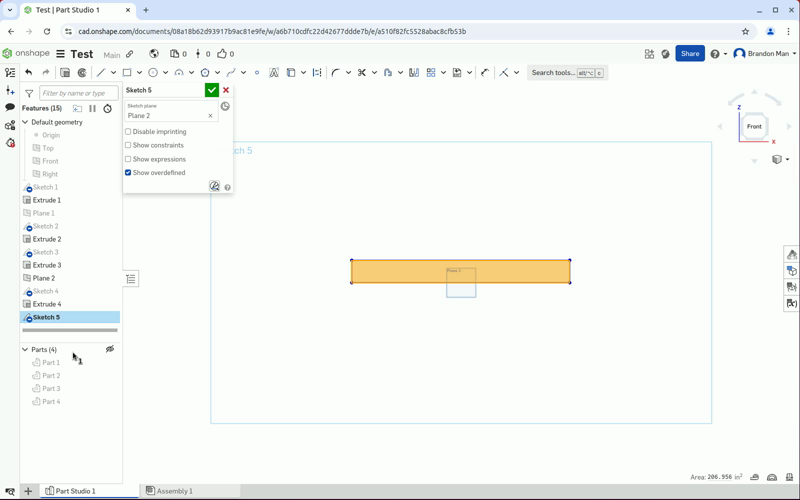
key(shift+y)
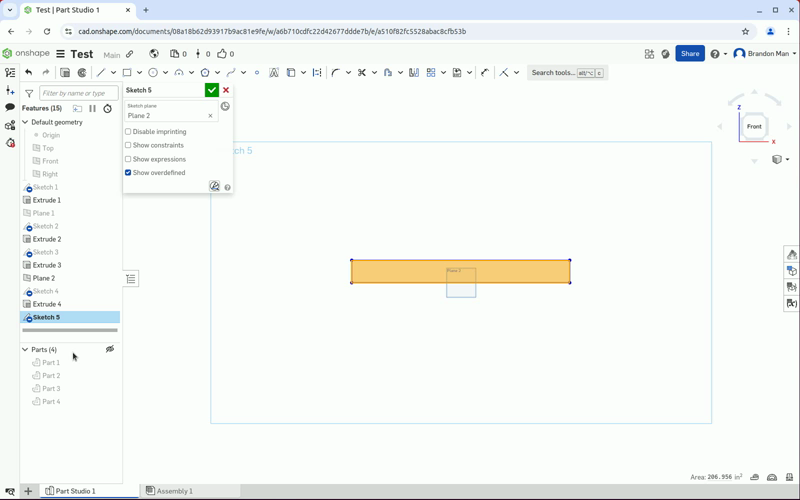
key(shift+e)
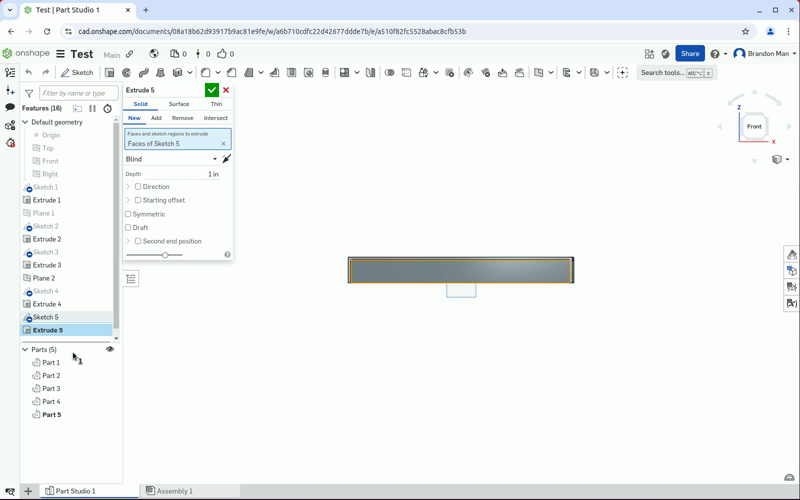
mouse_move(143, 106)
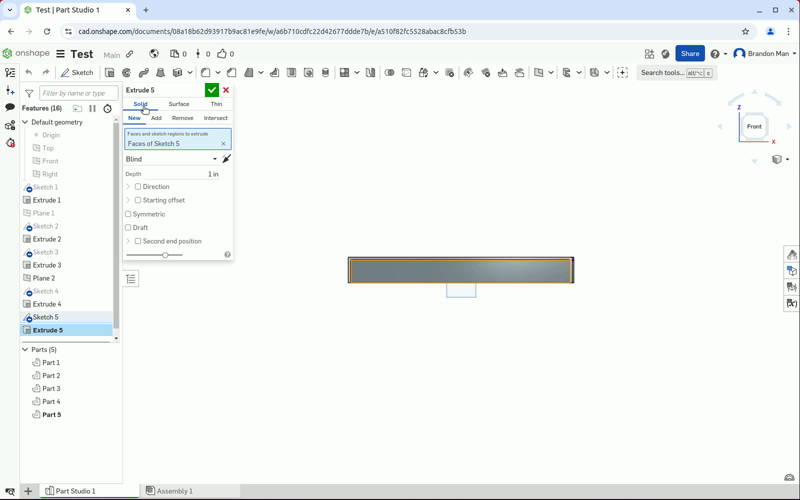
click(143, 106)
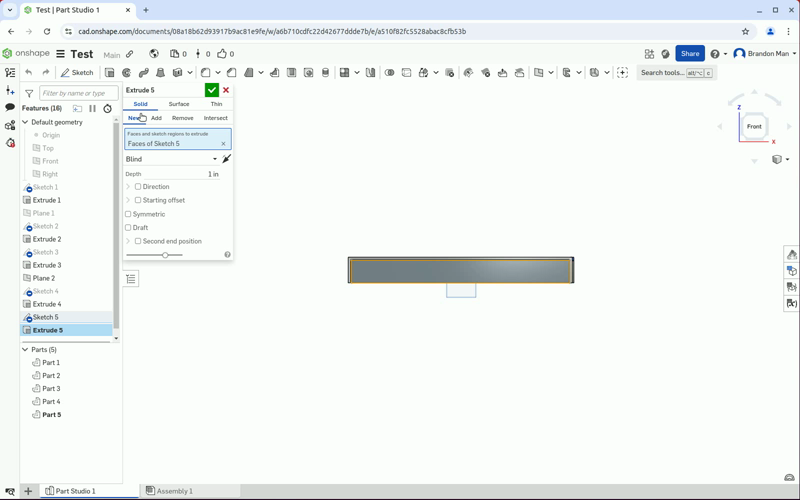
mouse_move(137, 120)
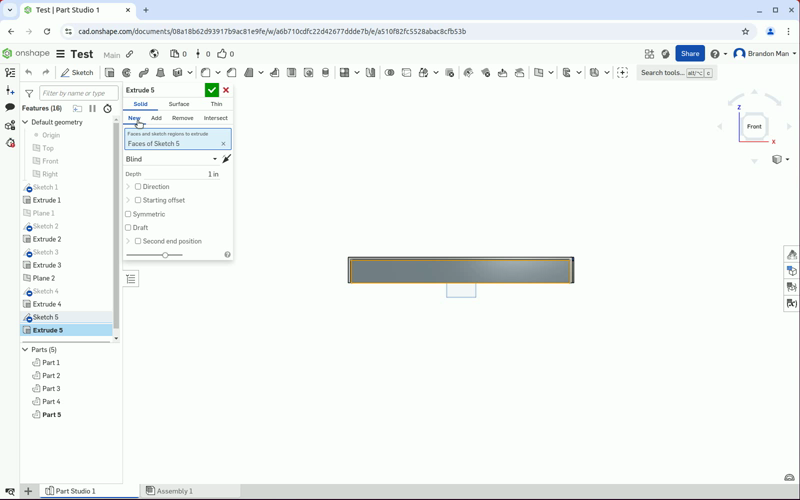
click(137, 120)
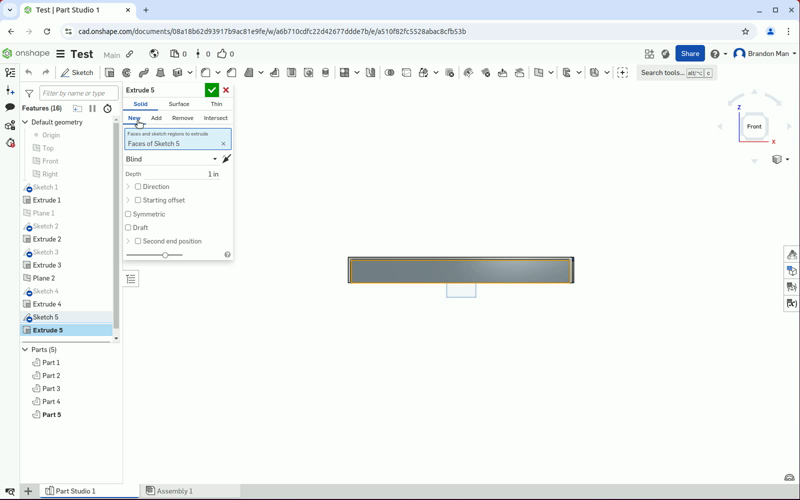
key(tab, 4)
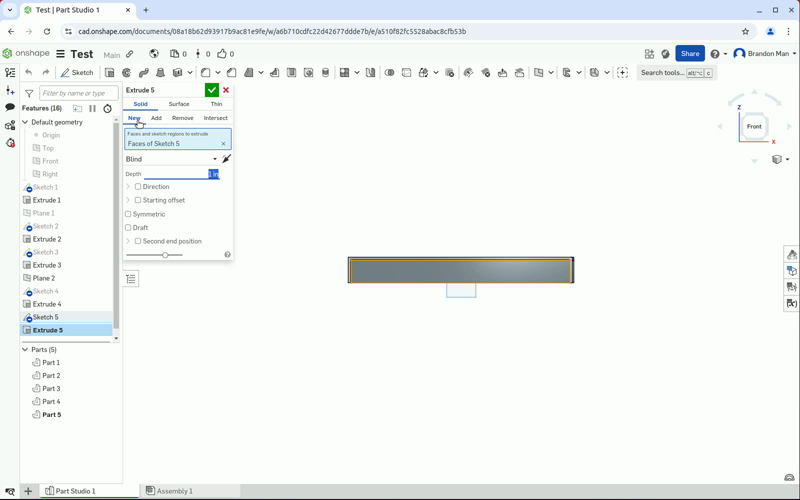
text(0.722)
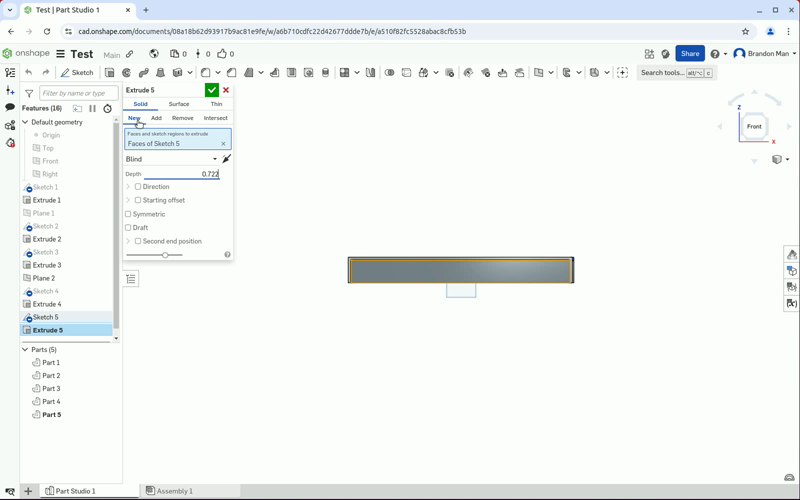
key(enter)
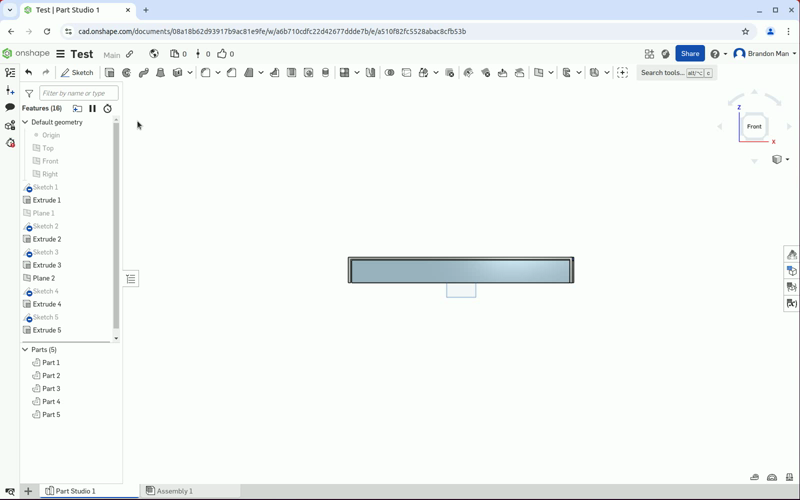
key(shift+h)
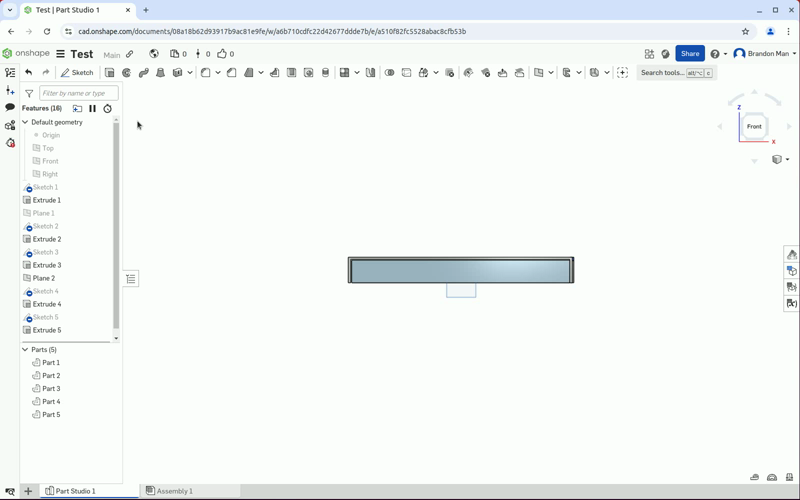
key(shift+h)
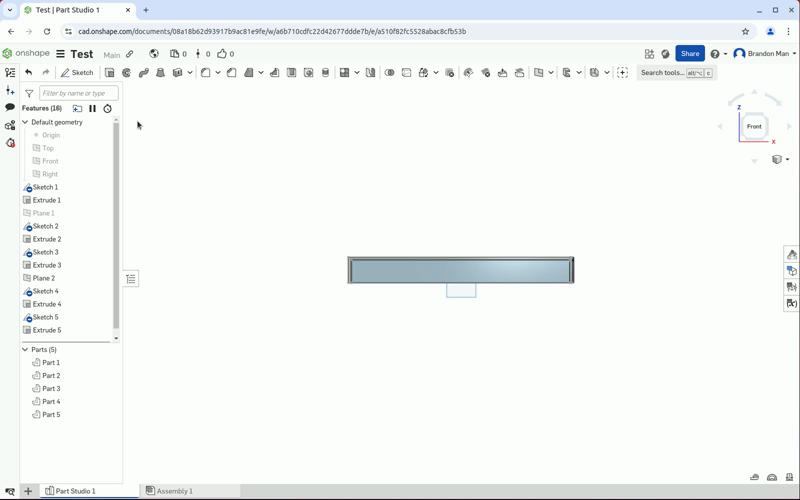
key(shift+7)
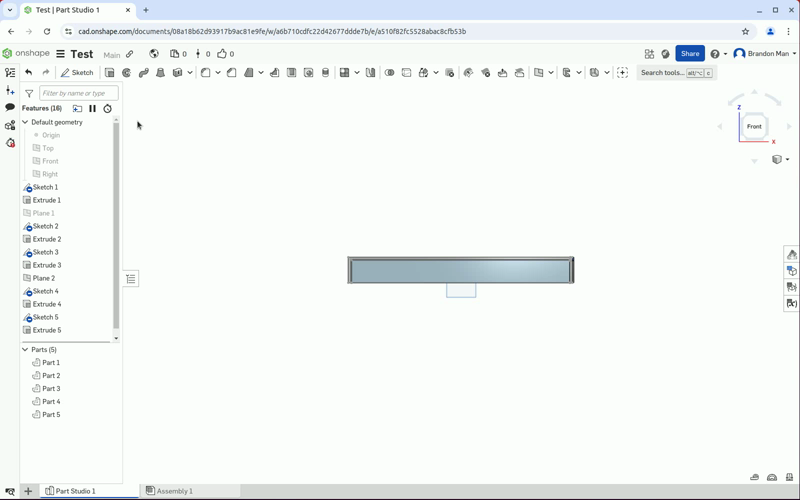
key(left, 2)
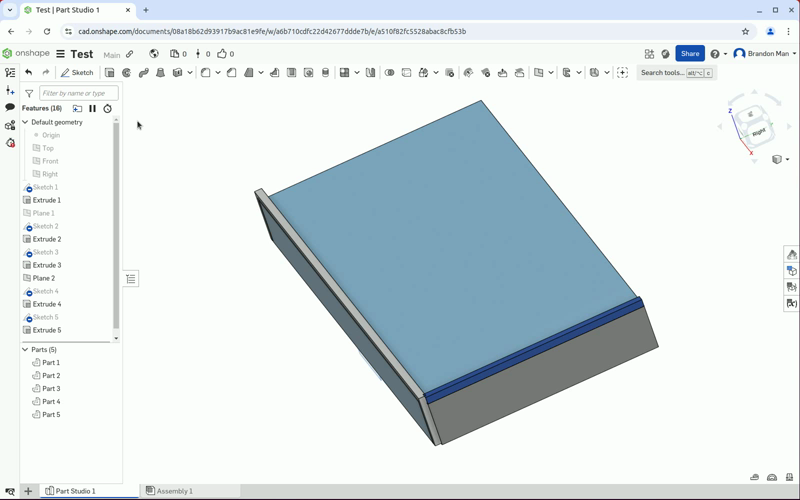
key(down, 2)
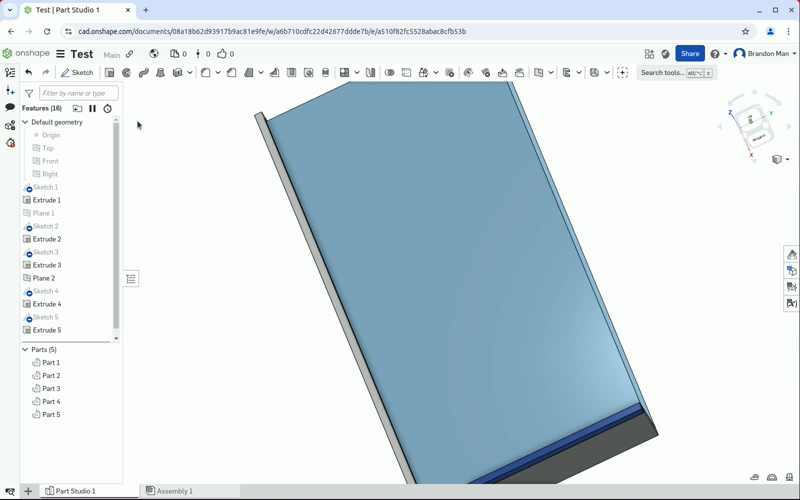
key(up, 2)
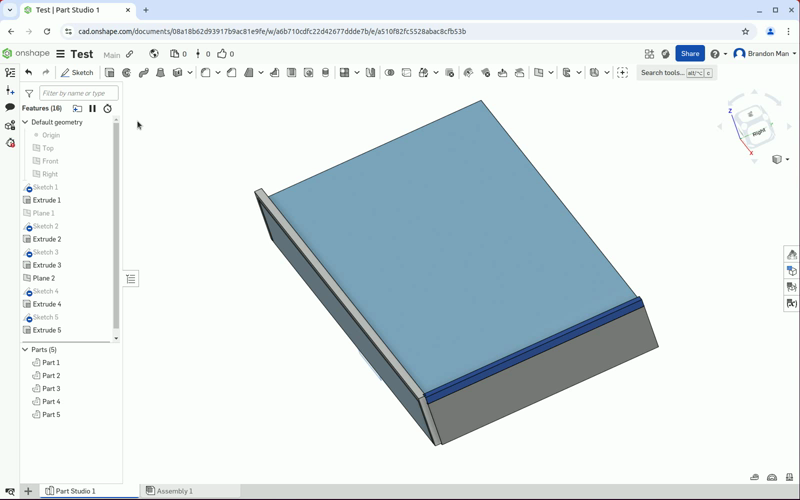
key(right, 2)
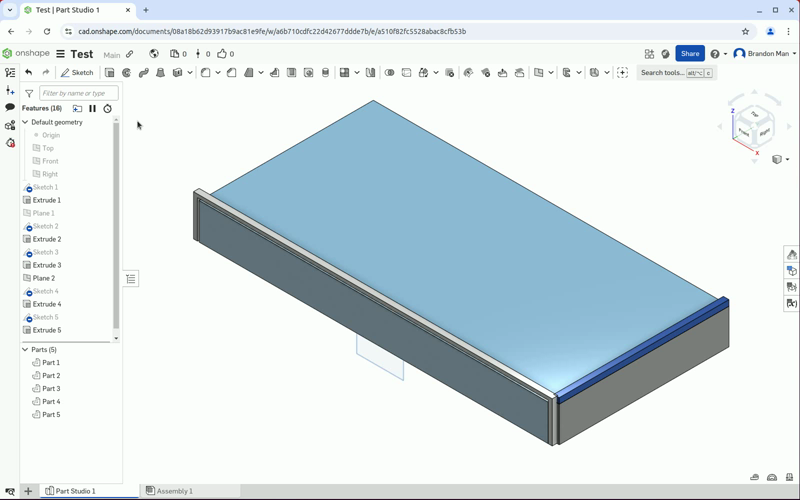
mouse_move(69, 189)
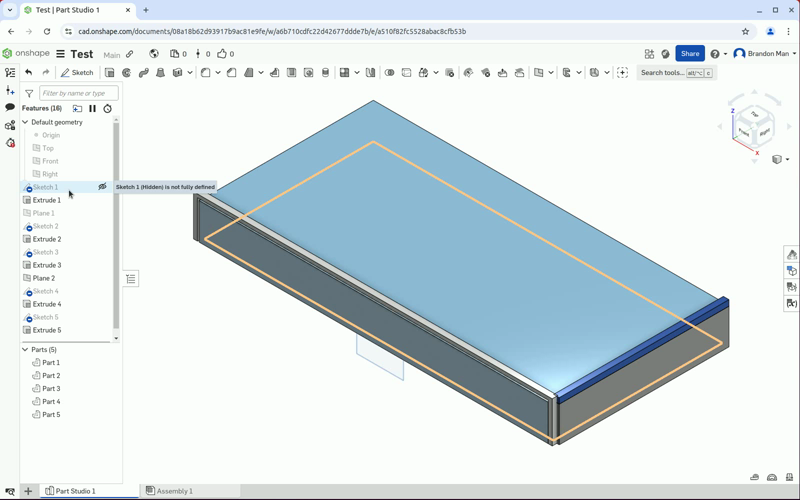
click(69, 189)